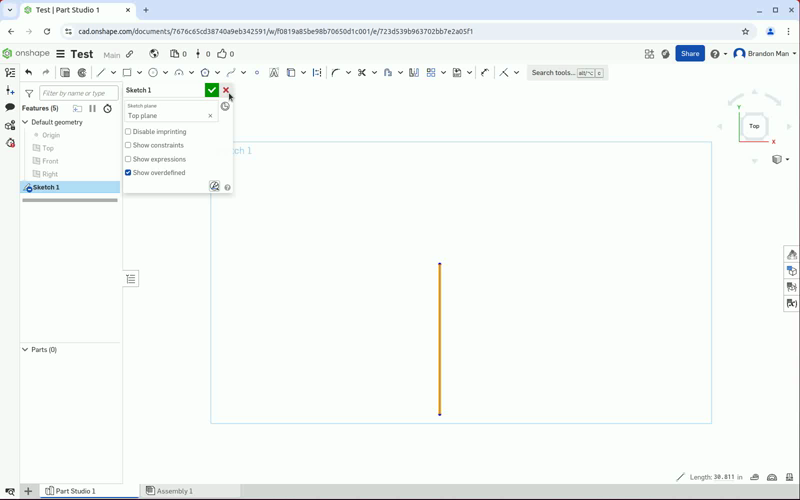
key(shift+h)
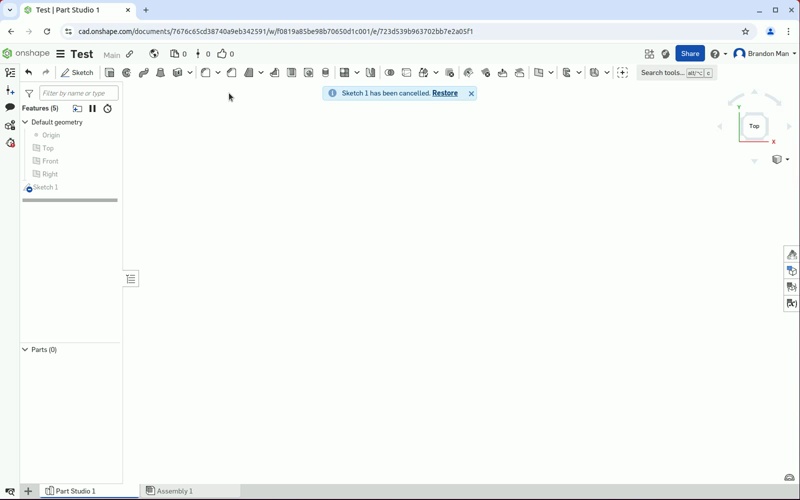
mouse_move(73, 352)
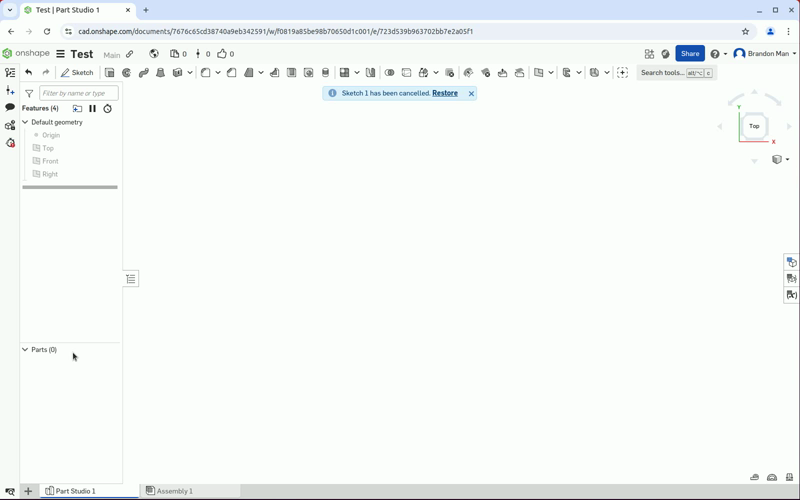
key(y)
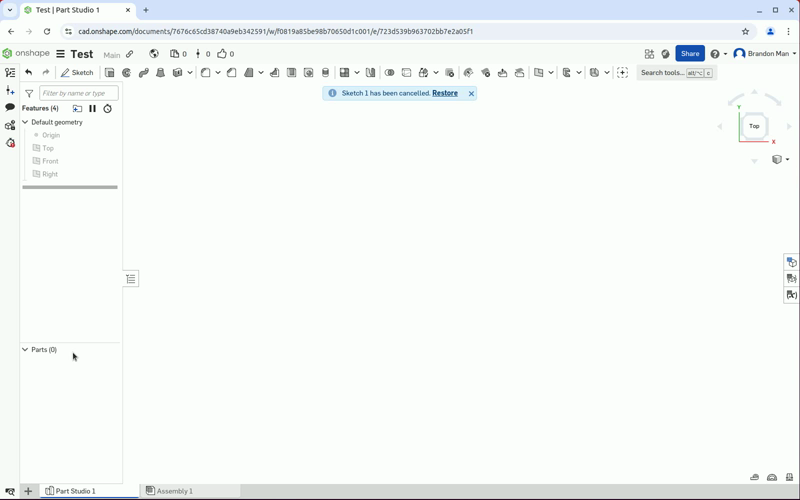
key(shift+p)
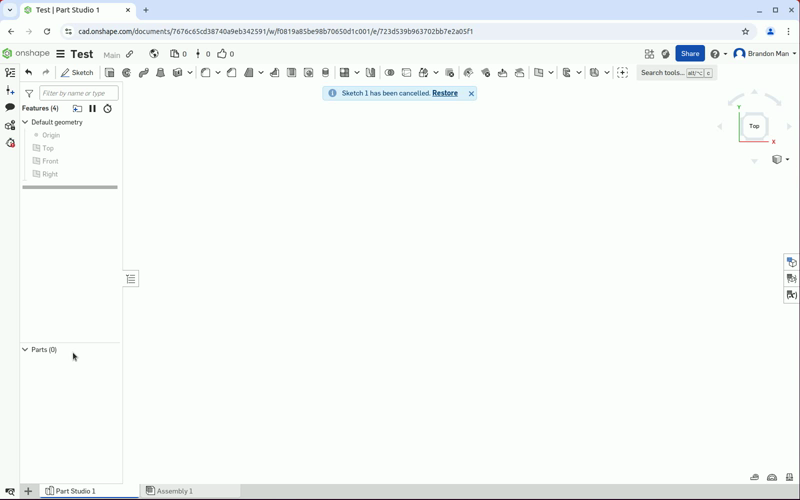
key(space)
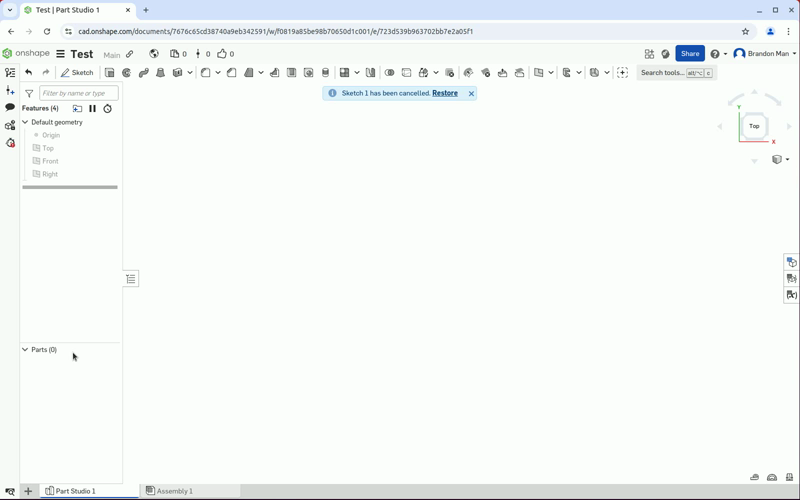
key_down(shift)
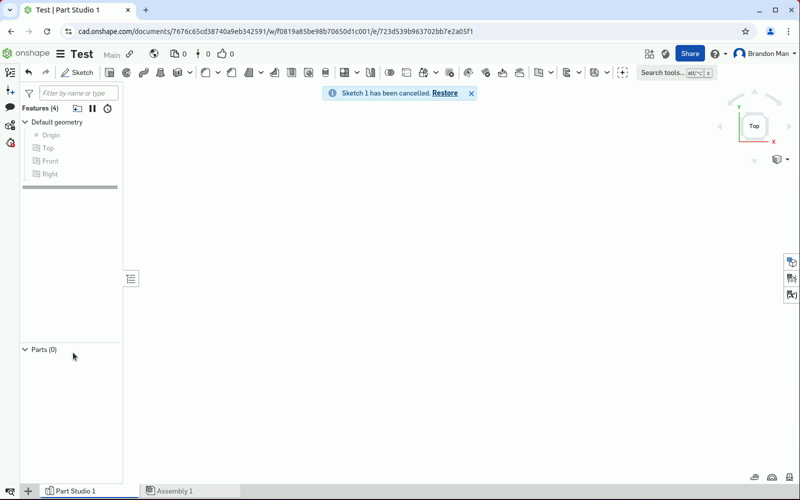
key(up)
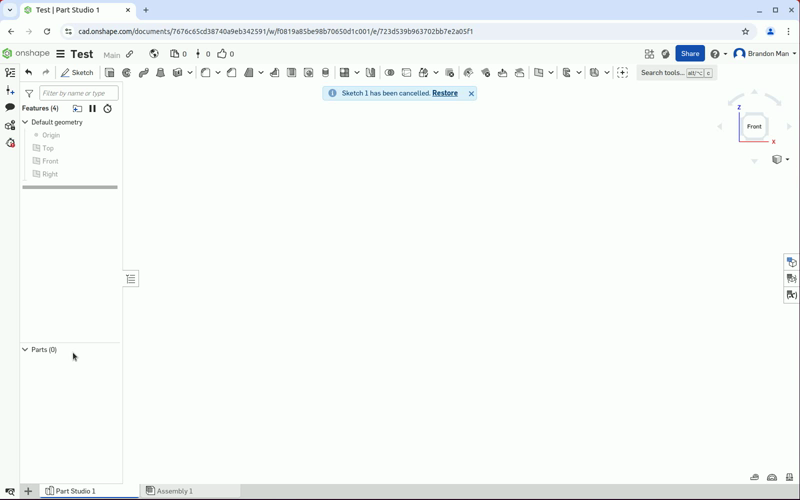
key_up(shift)
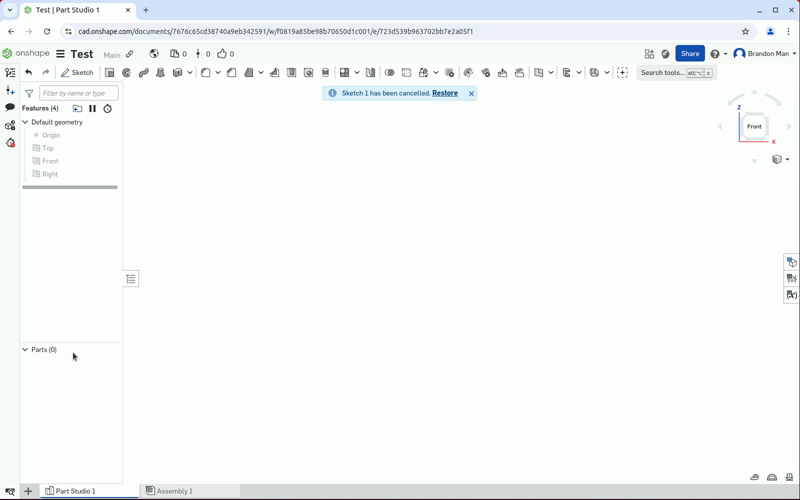
mouse_move(73, 352)
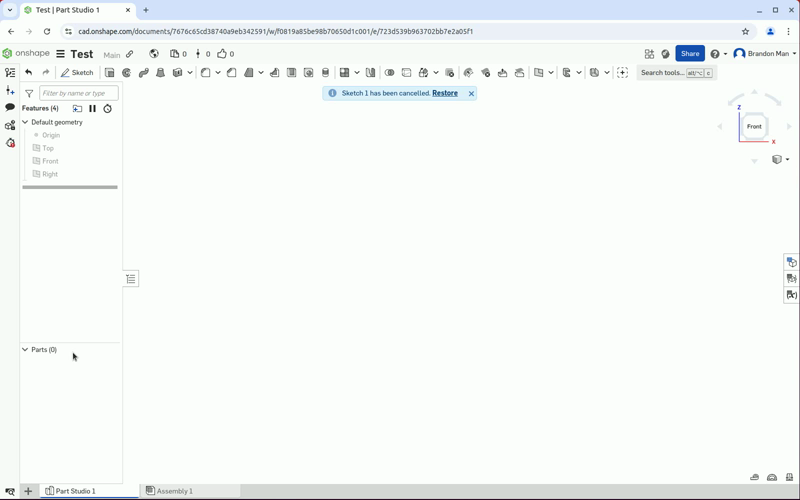
key(shift+y)
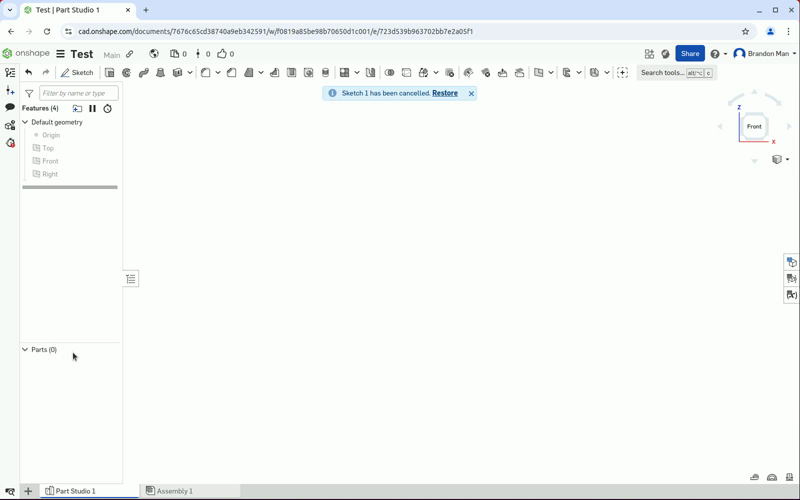
key(shift+s)
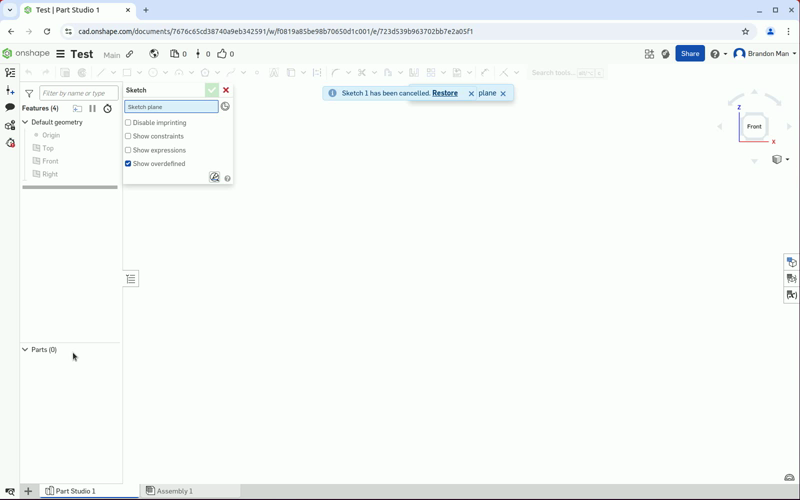
mouse_move(73, 163)
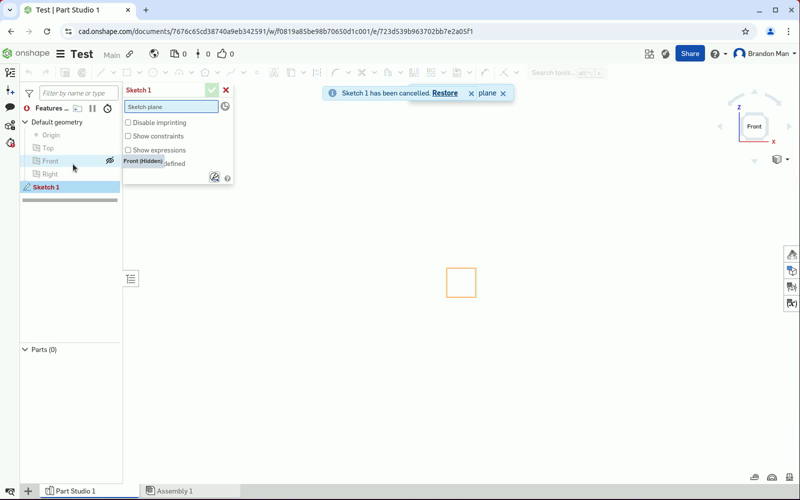
click(73, 163)
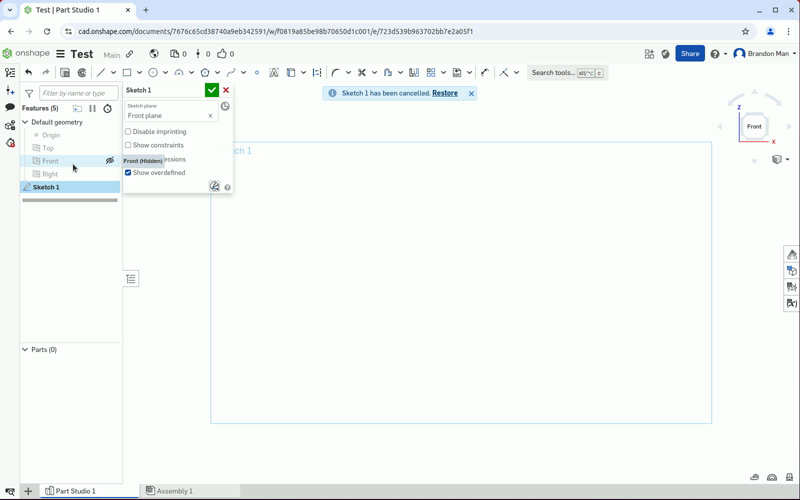
mouse_move(73, 352)
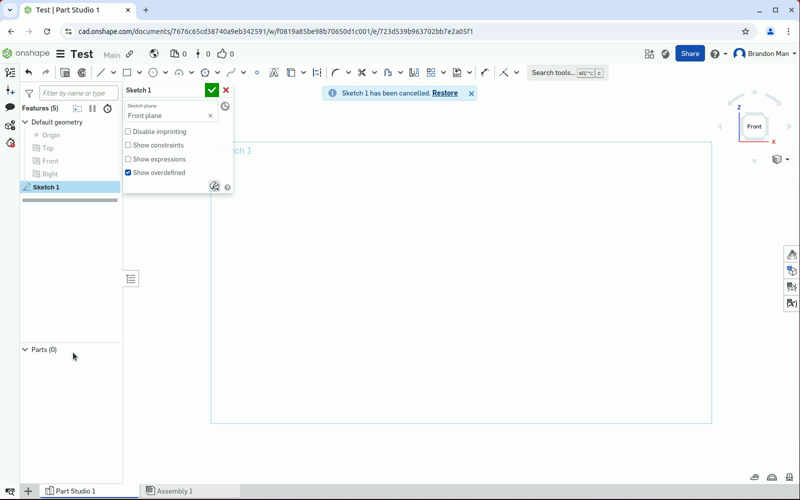
key(y)
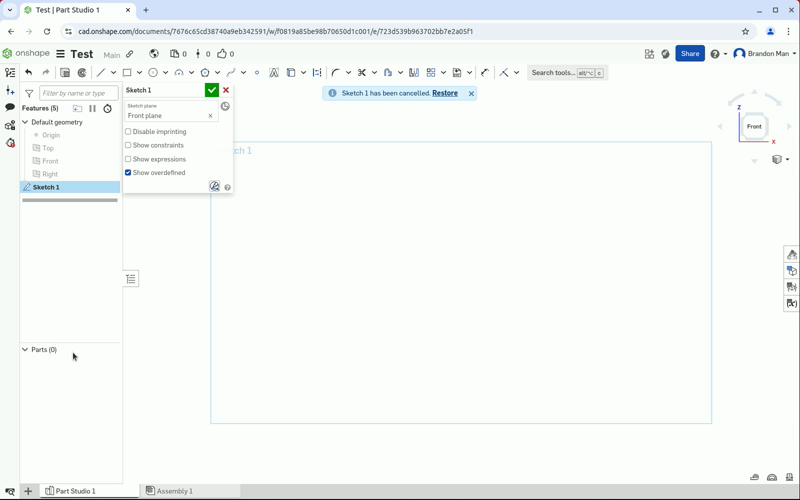
key(a)
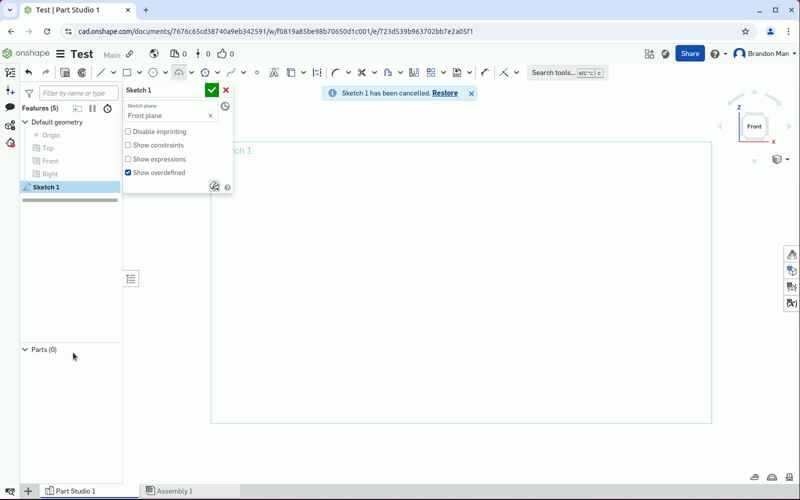
key_down(shift)
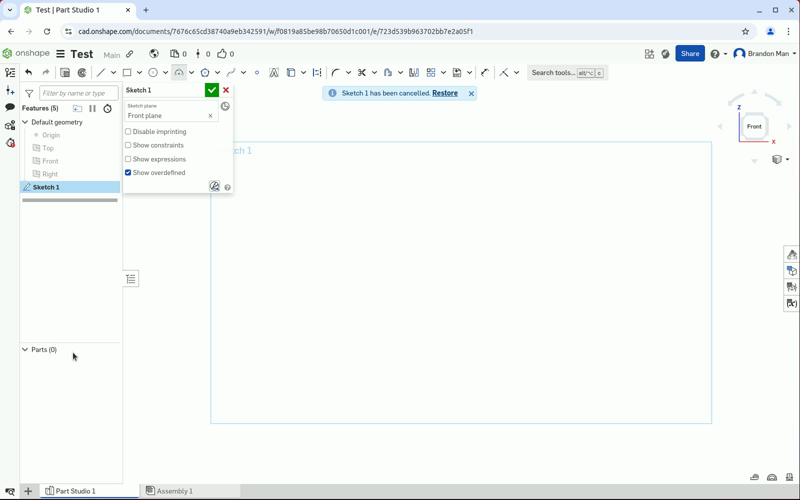
mouse_move(446, 223)
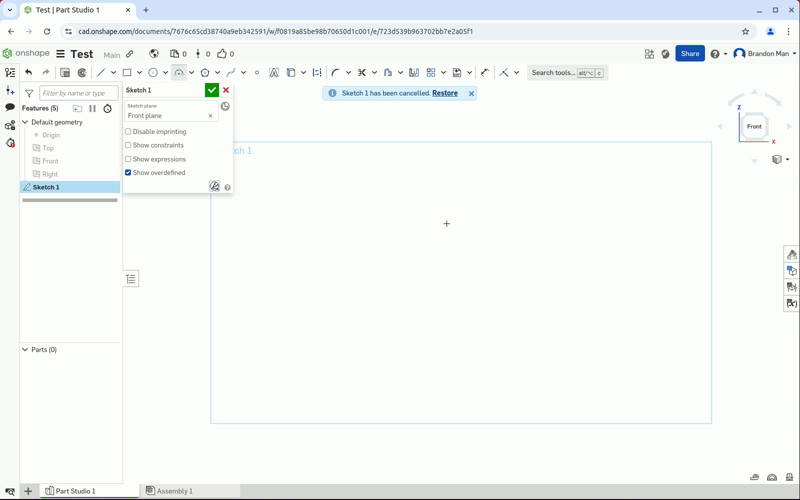
click(446, 223)
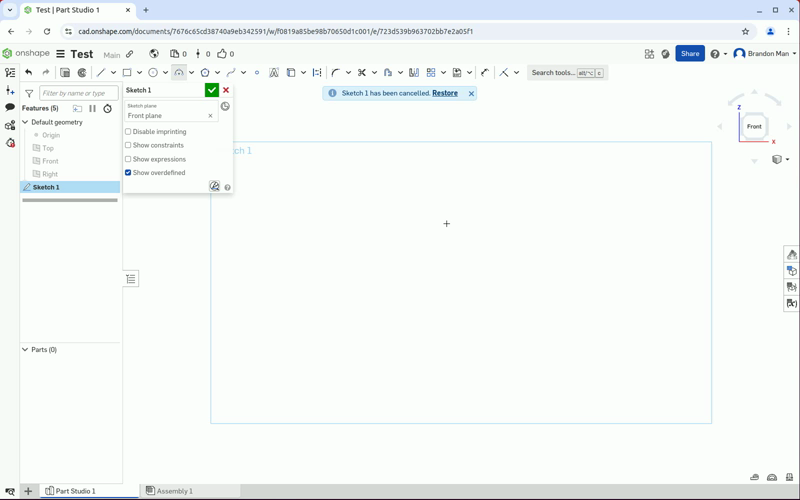
key_up(shift)
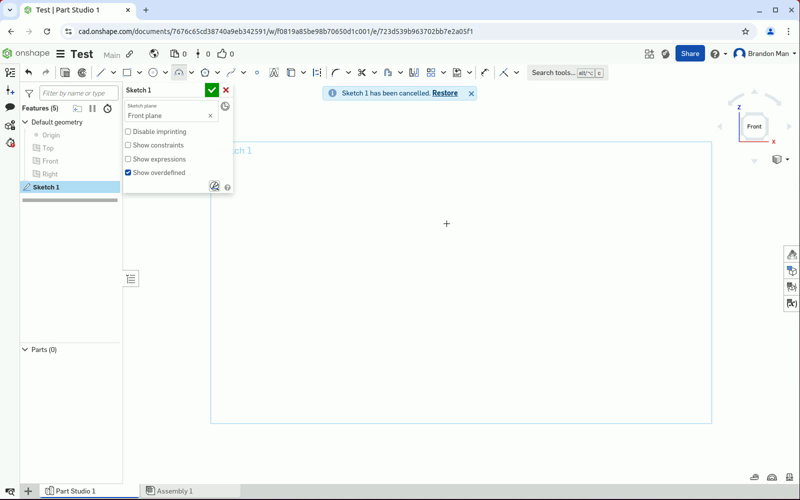
key_down(shift)
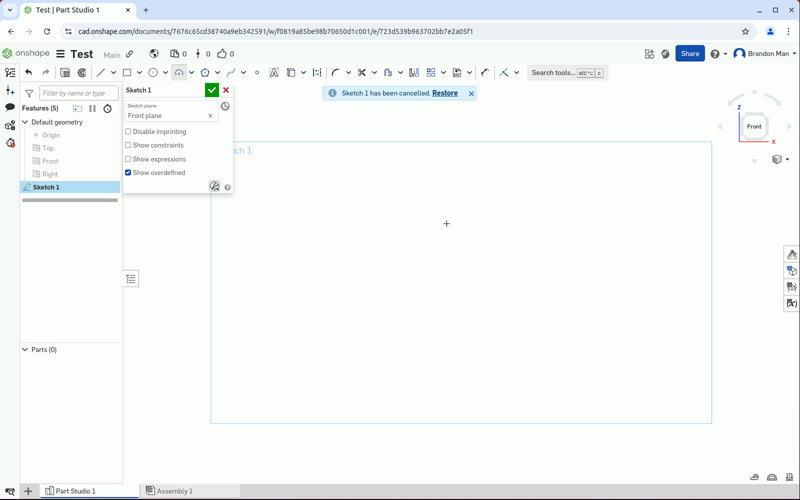
mouse_move(476, 223)
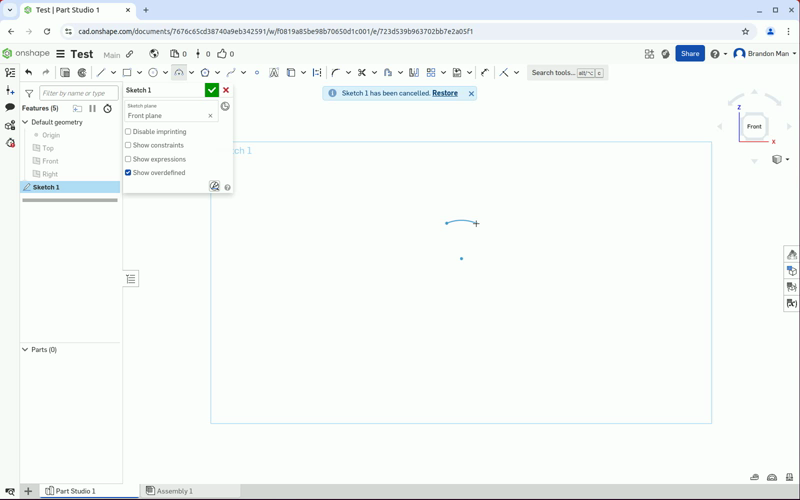
click(476, 223)
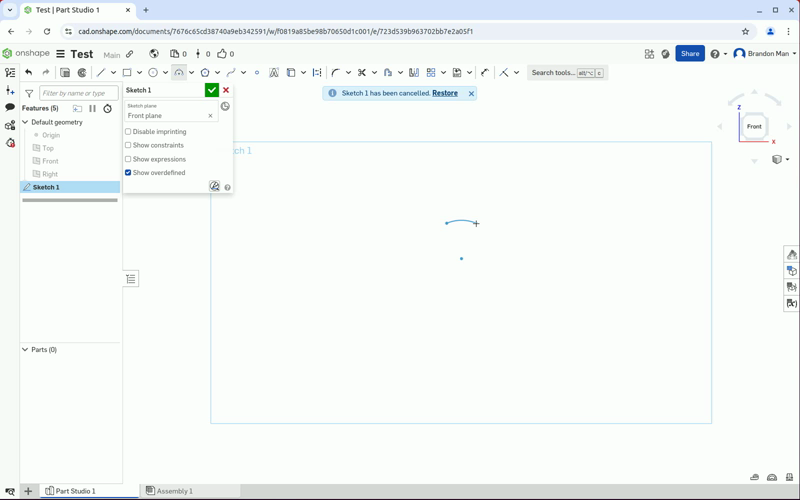
mouse_move(461, 210)
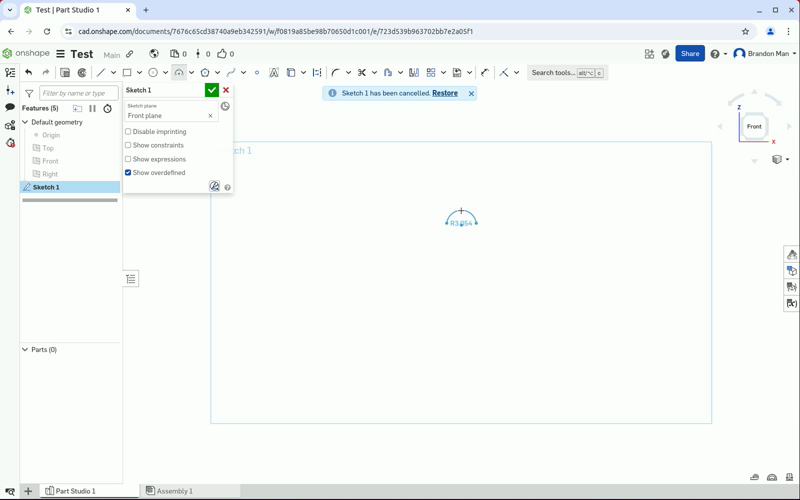
click(461, 210)
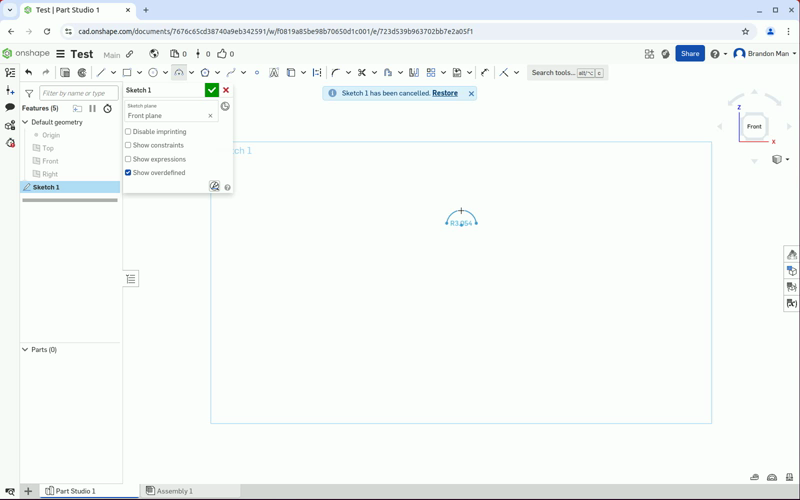
key_up(shift)
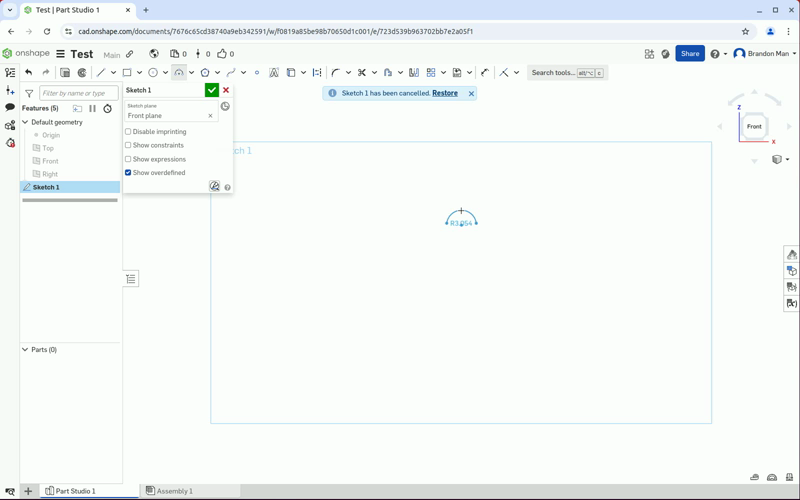
key(esc)
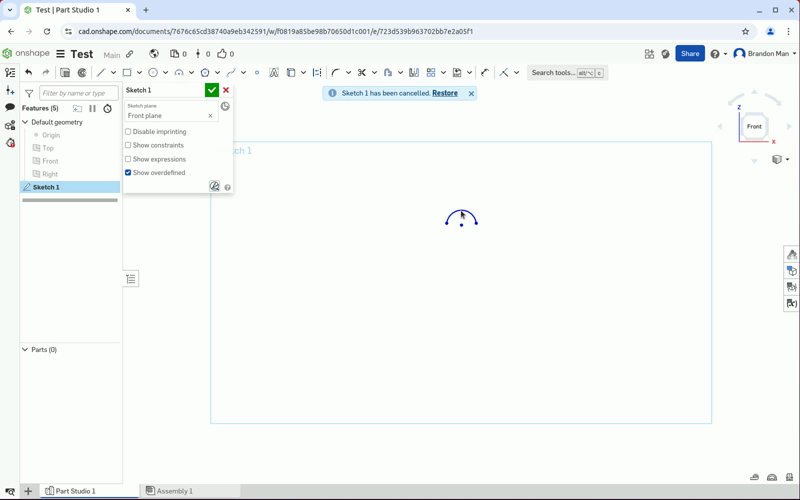
key(l)
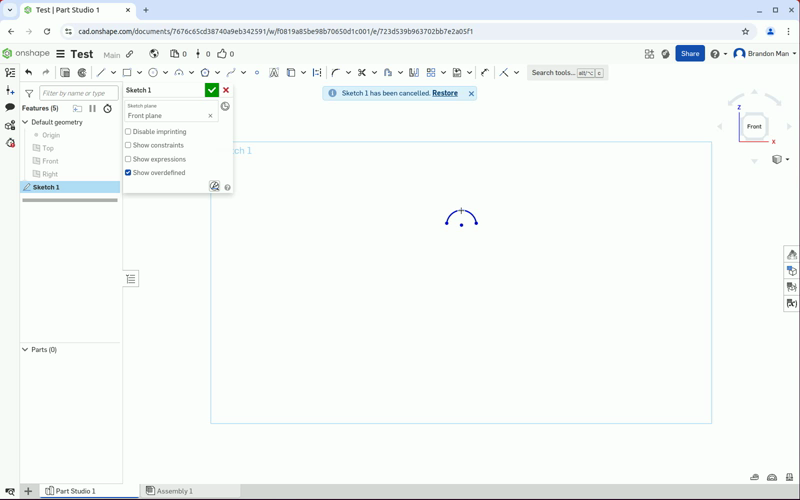
mouse_move(476, 223)
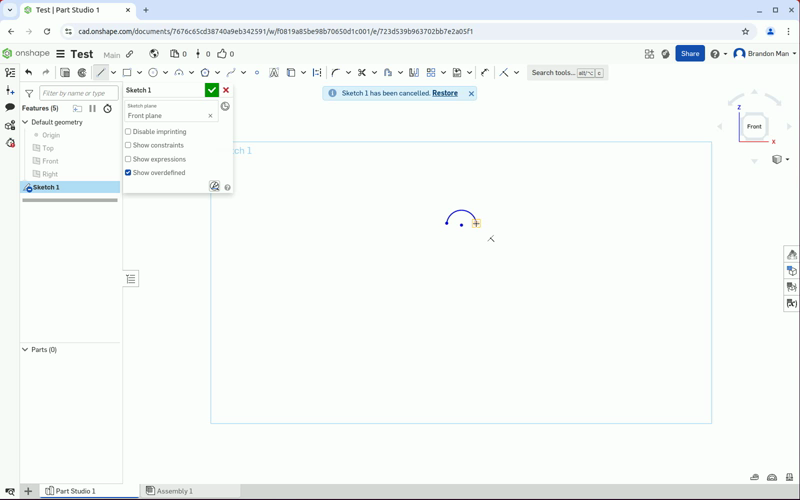
click(476, 223)
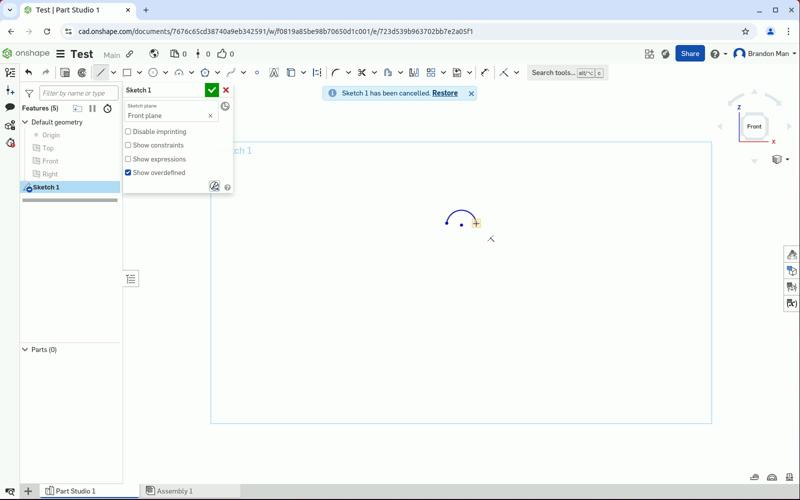
key_down(shift)
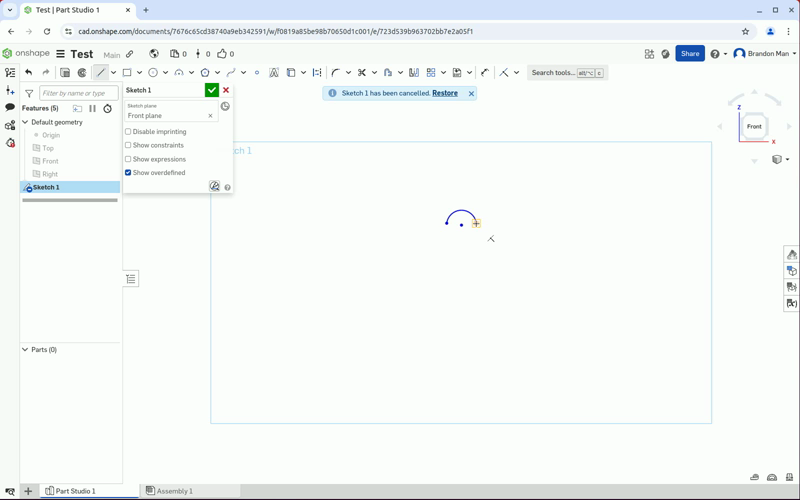
mouse_move(506, 223)
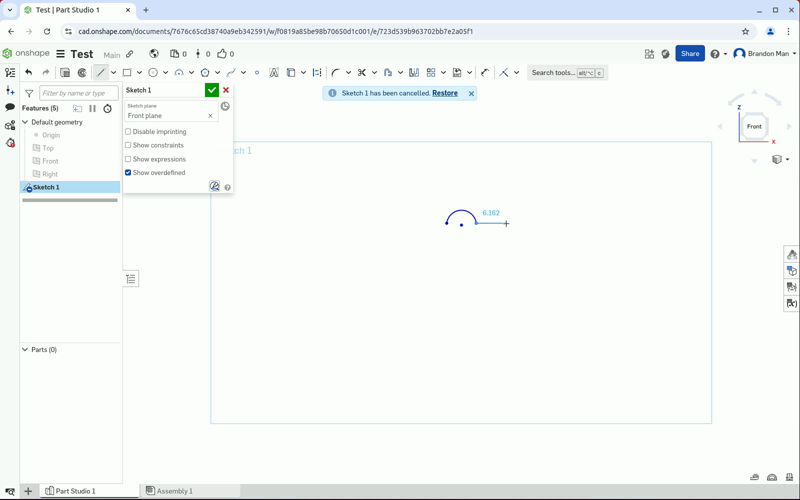
mouse_move(470, 176)
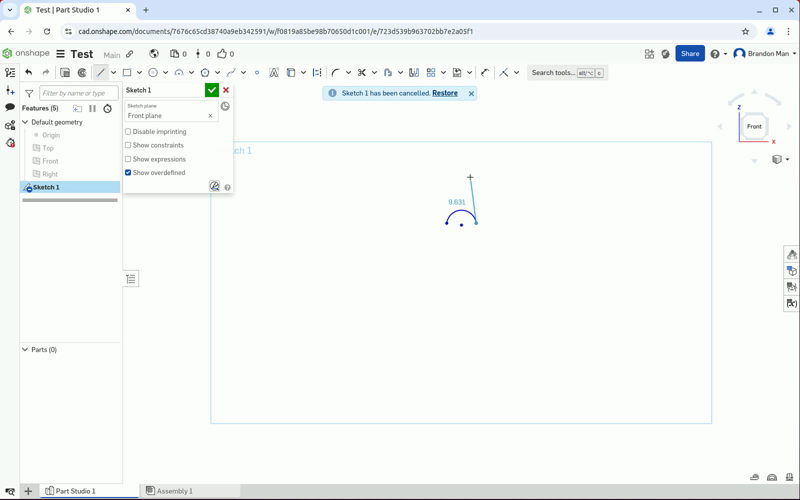
click(470, 176)
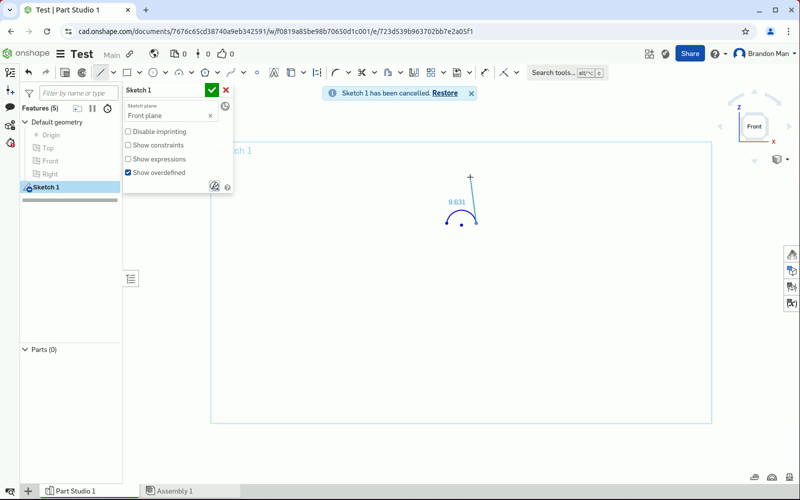
key_up(shift)
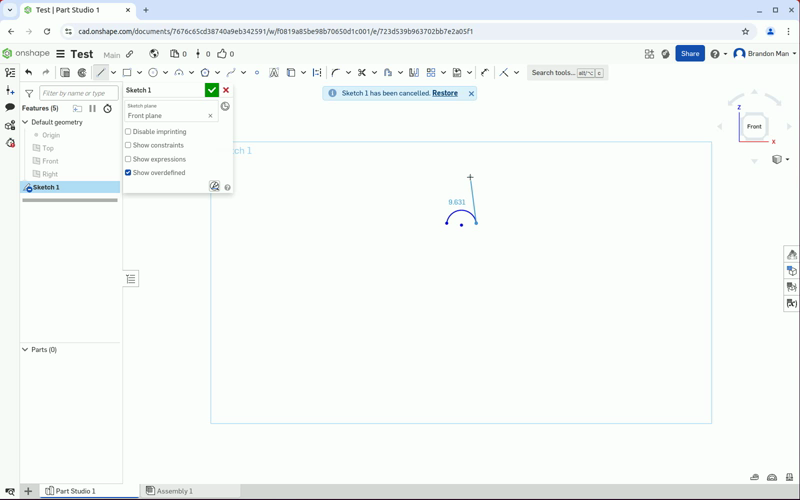
key(esc)
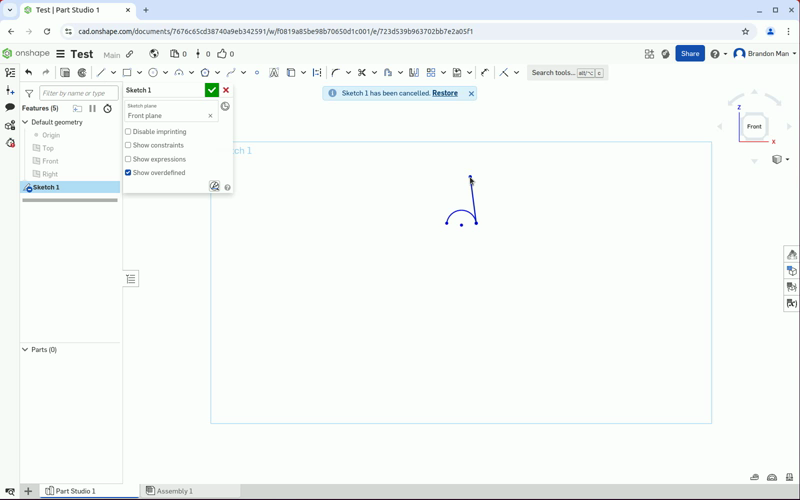
key(a)
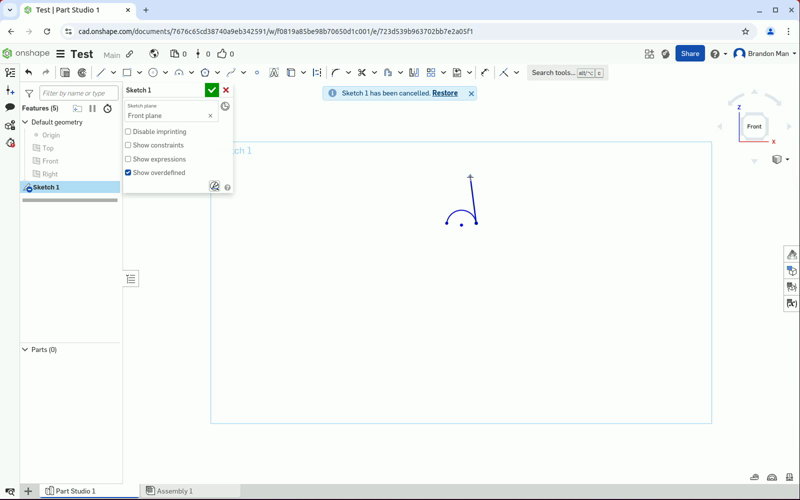
mouse_move(470, 176)
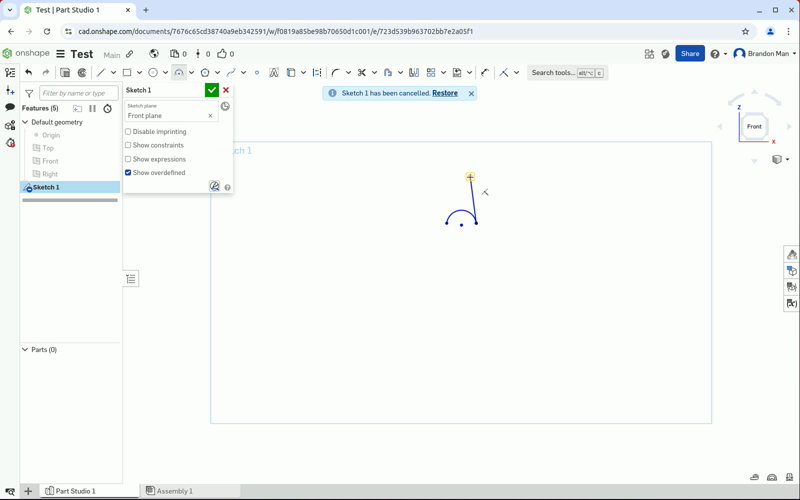
click(470, 176)
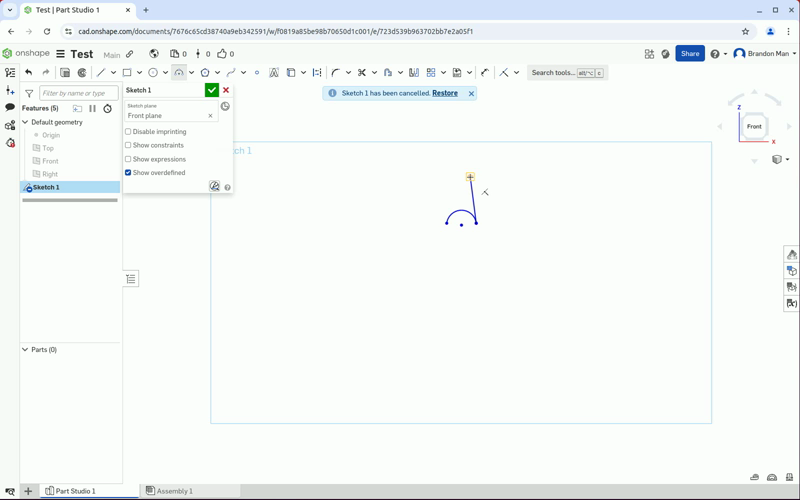
key_down(shift)
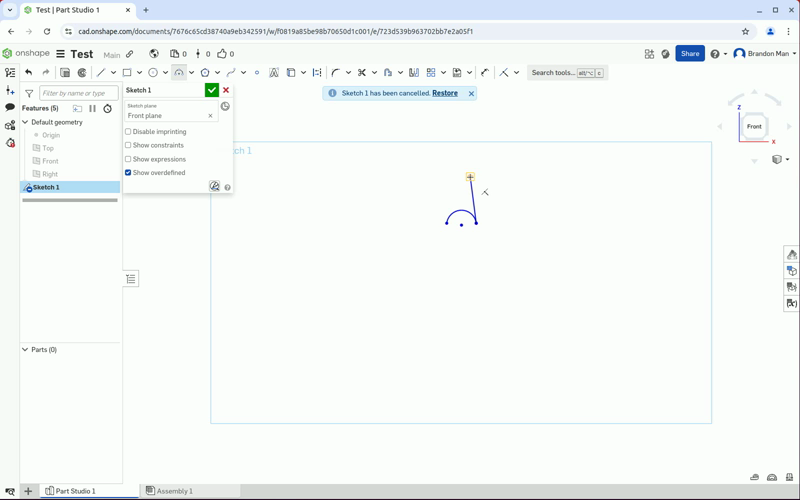
mouse_move(452, 176)
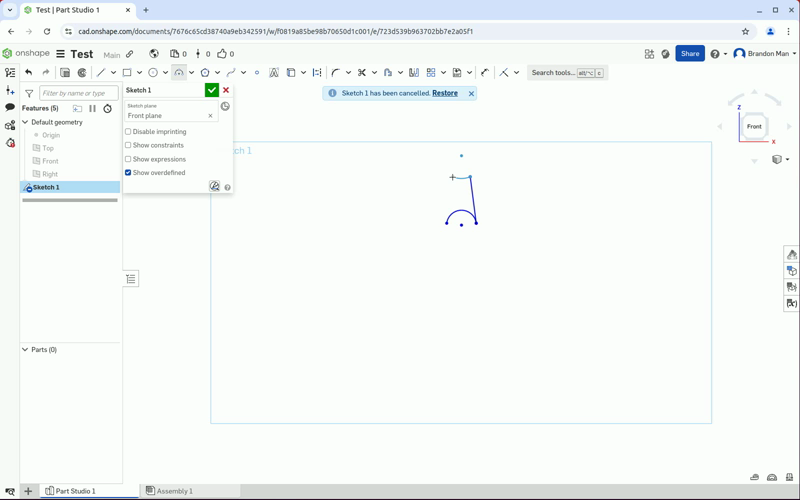
click(452, 176)
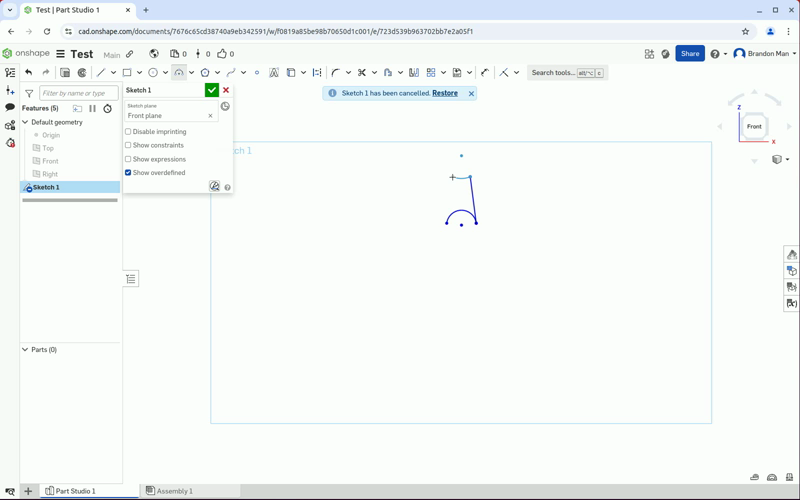
mouse_move(461, 186)
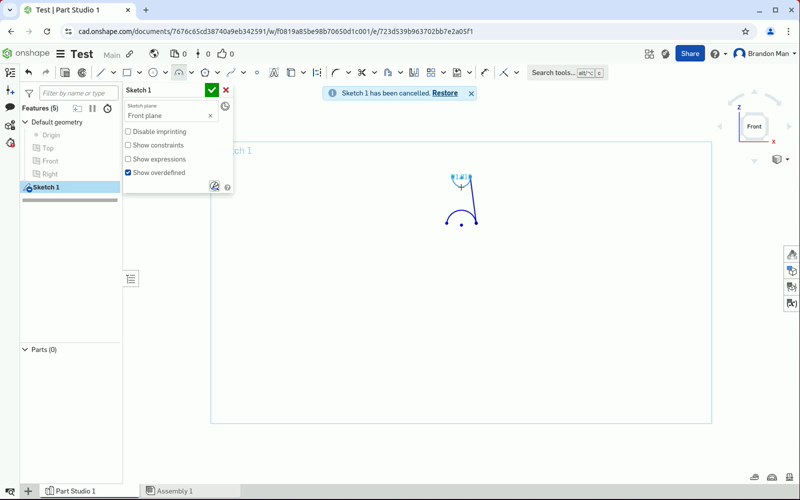
click(461, 186)
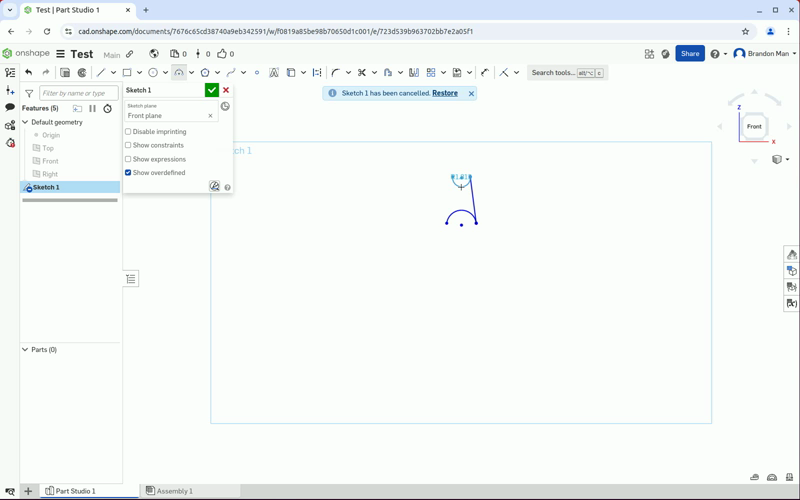
key_up(shift)
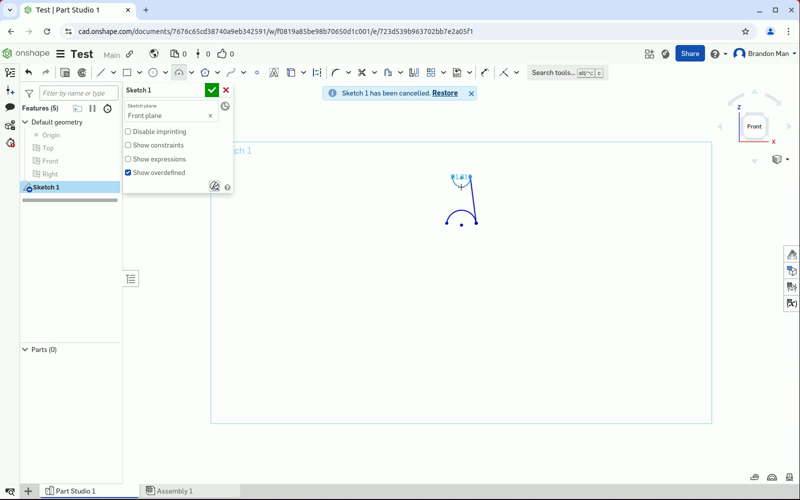
key(esc)
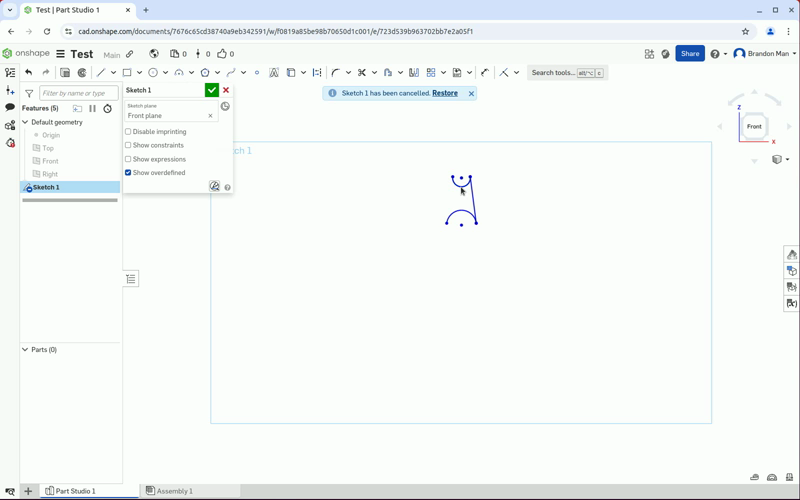
key(l)
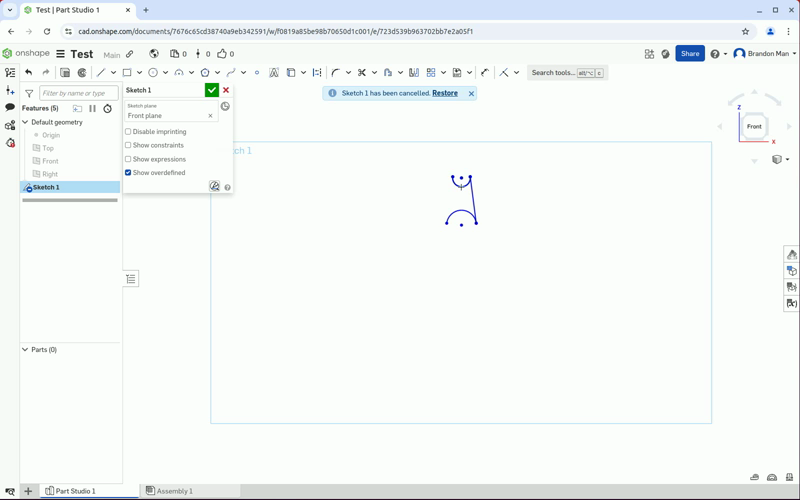
mouse_move(452, 176)
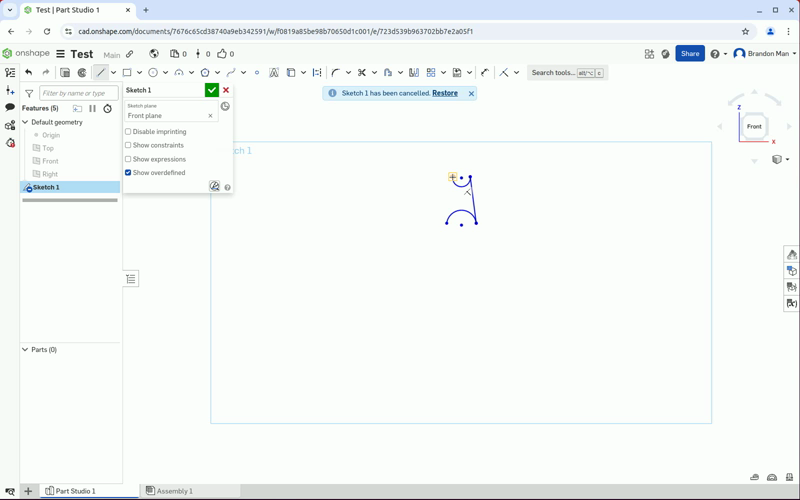
click(452, 176)
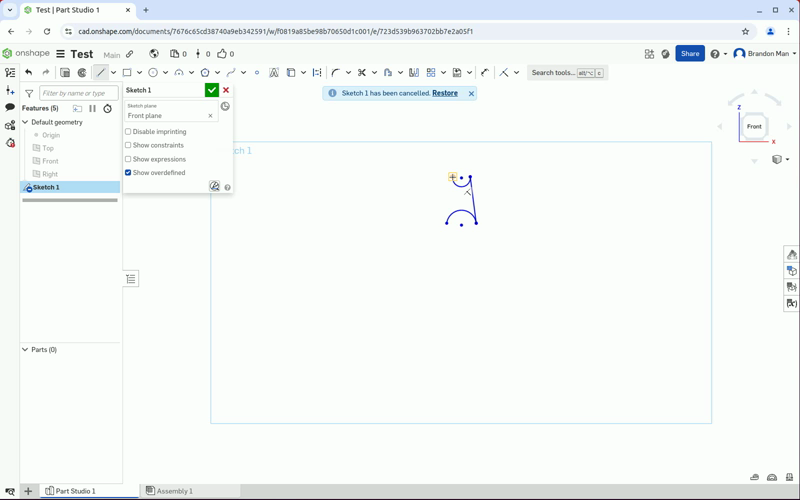
mouse_move(482, 176)
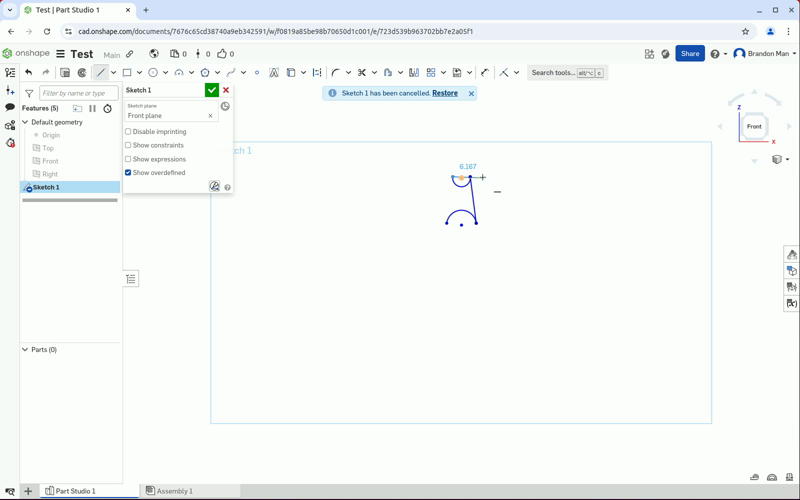
key_down(shift)
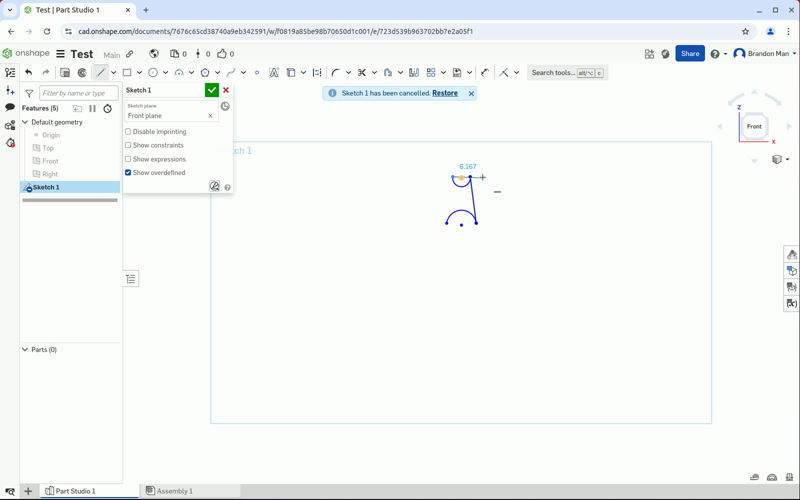
mouse_move(446, 223)
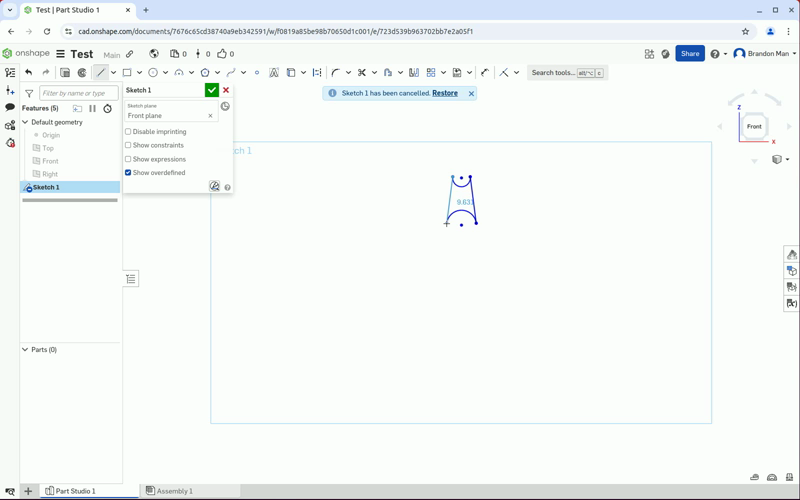
key_up(shift)
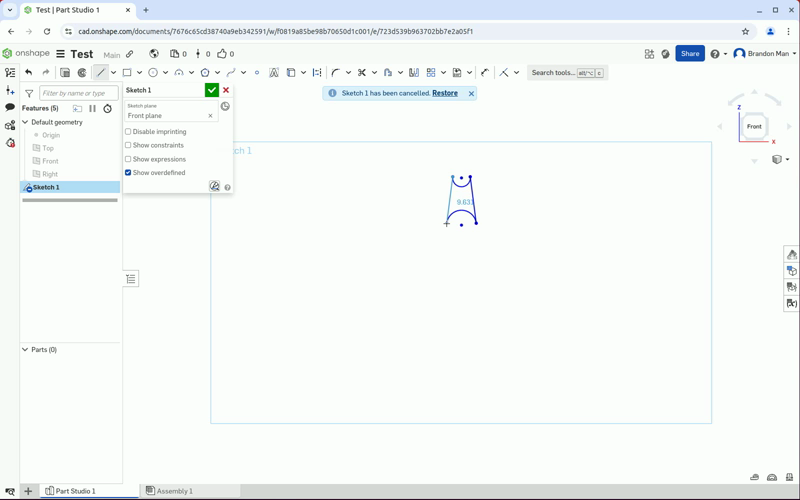
click(446, 223)
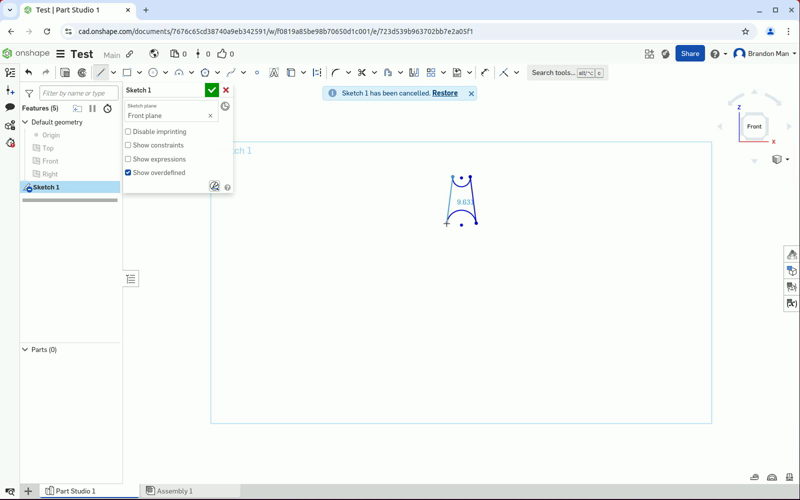
key(esc)
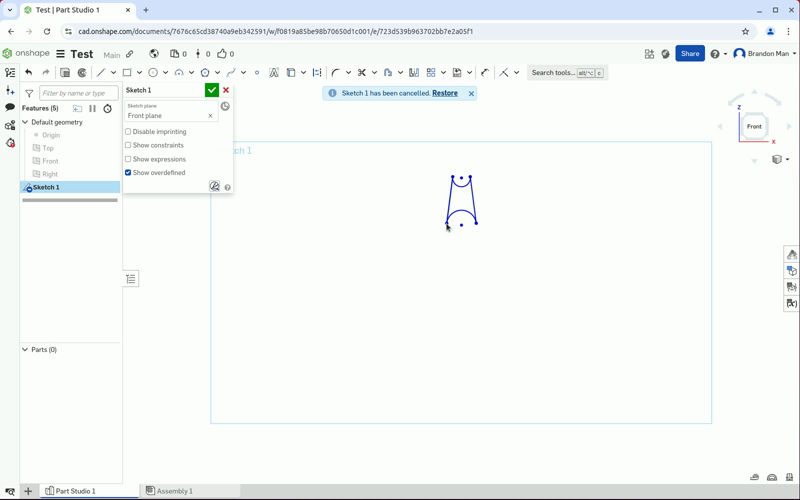
key(c)
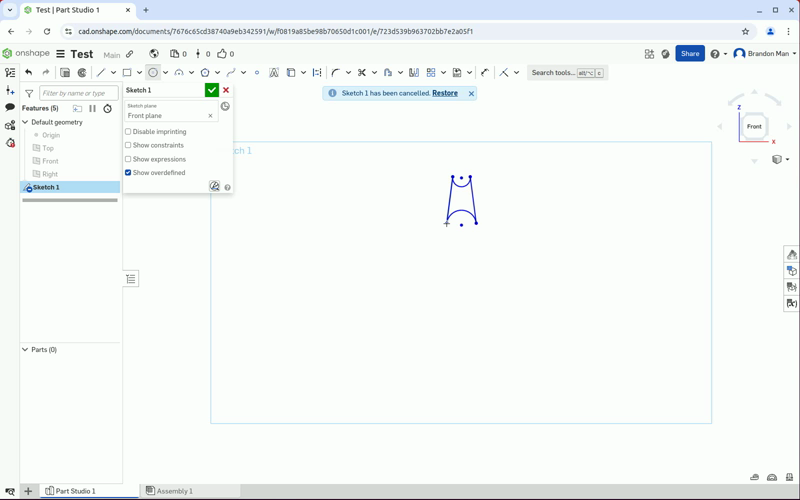
key_down(shift)
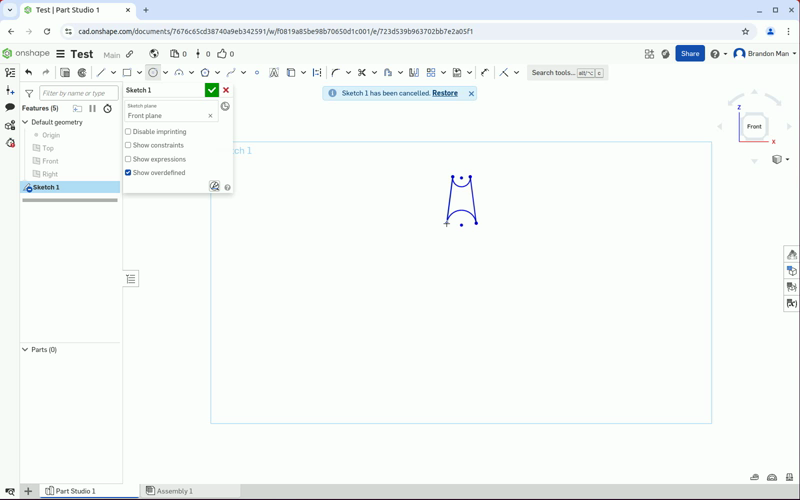
mouse_move(458, 191)
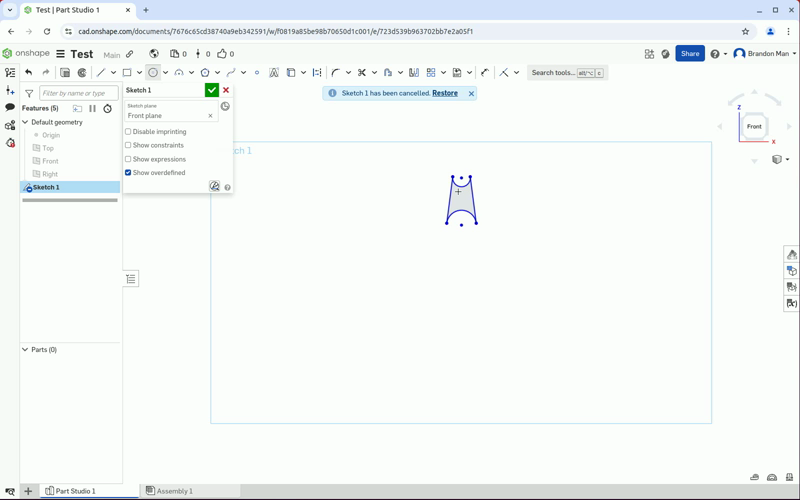
click(458, 191)
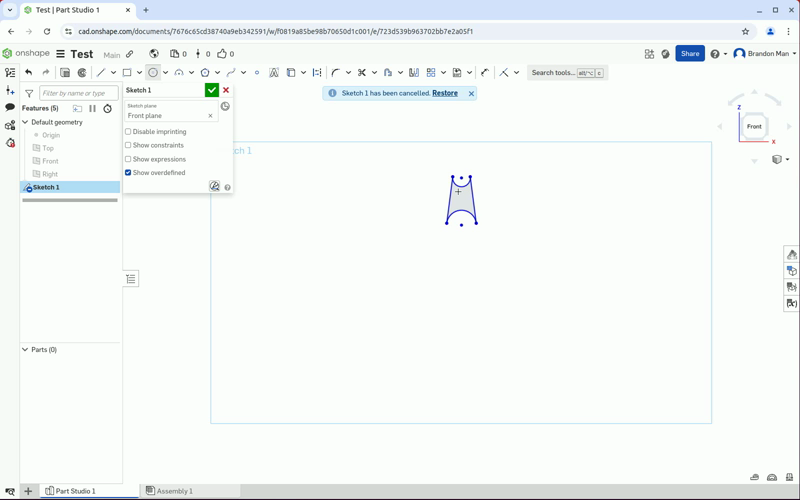
key_up(shift)
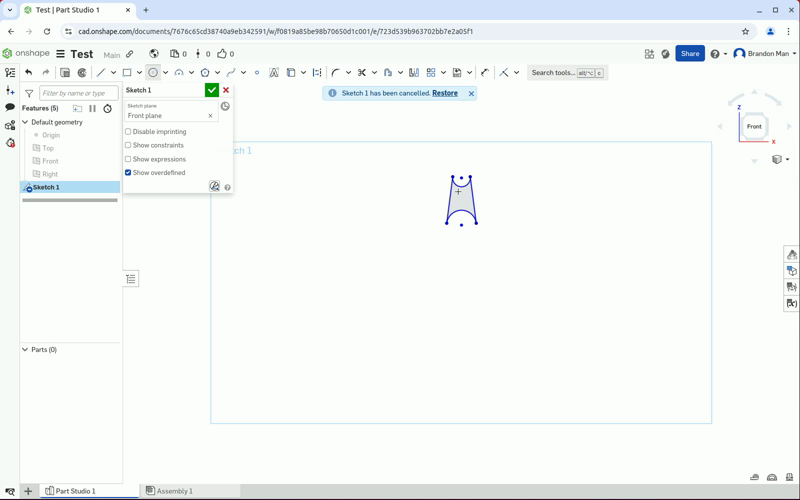
mouse_move(461, 191)
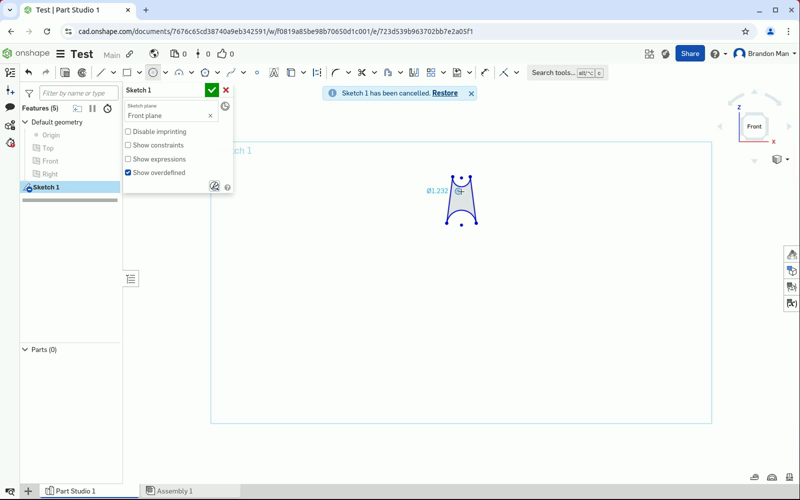
scroll(6)
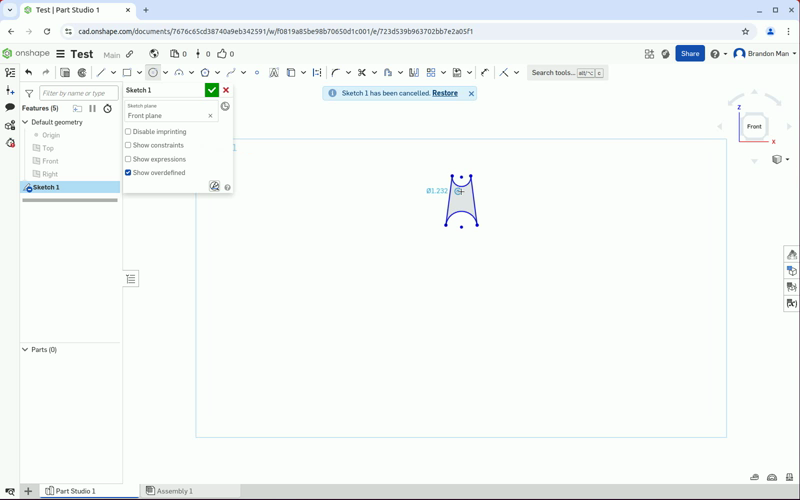
scroll(6)
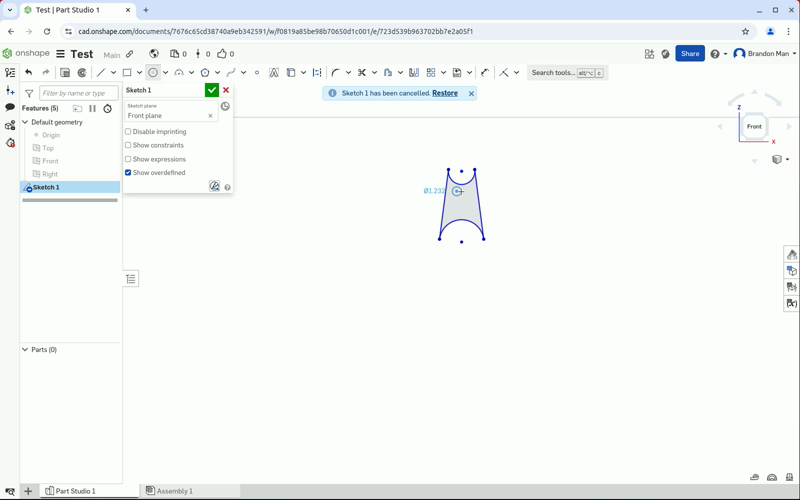
scroll(6)
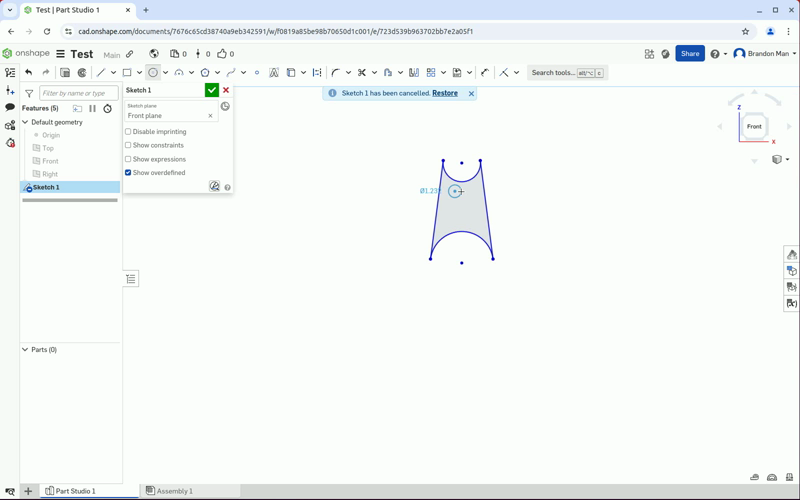
scroll(6)
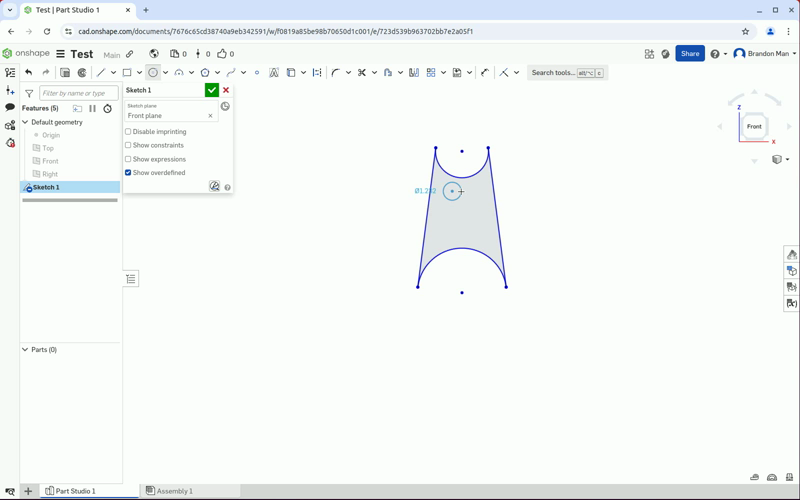
scroll(6)
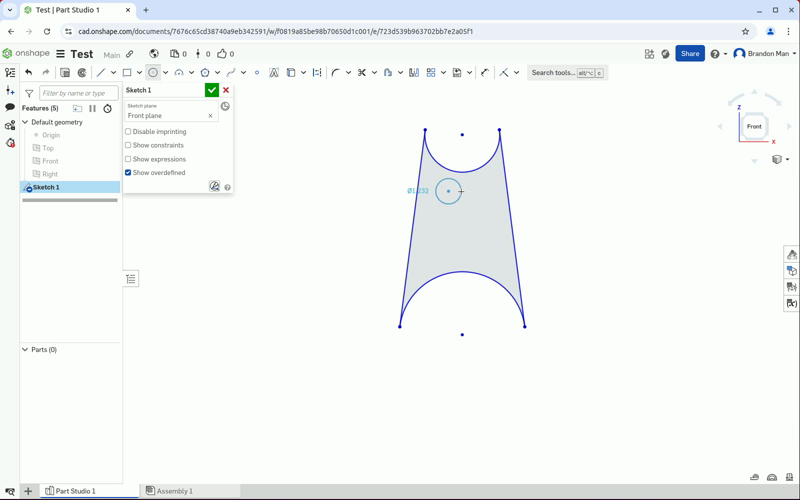
scroll(6)
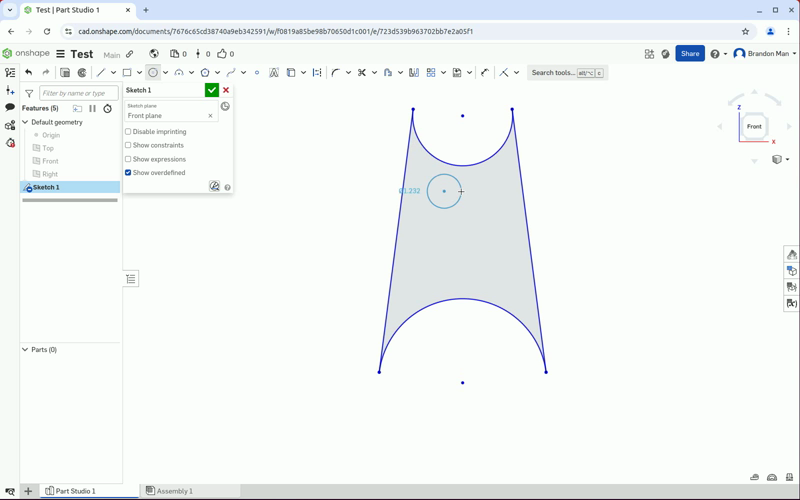
scroll(6)
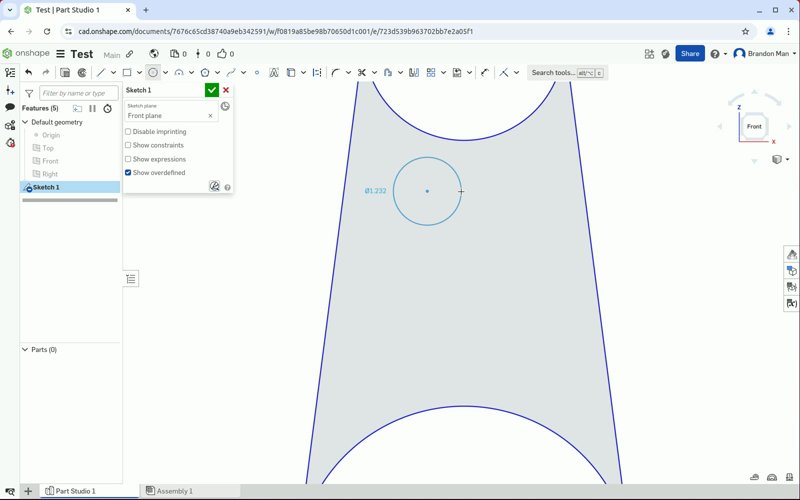
click(461, 191)
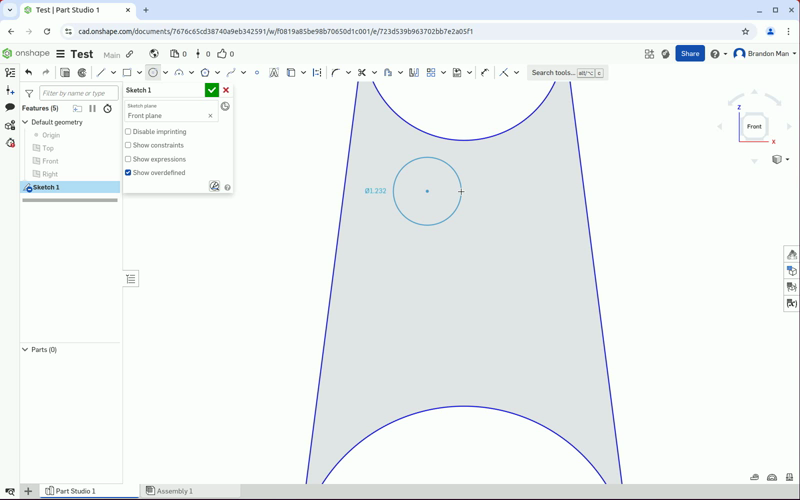
scroll(-6)
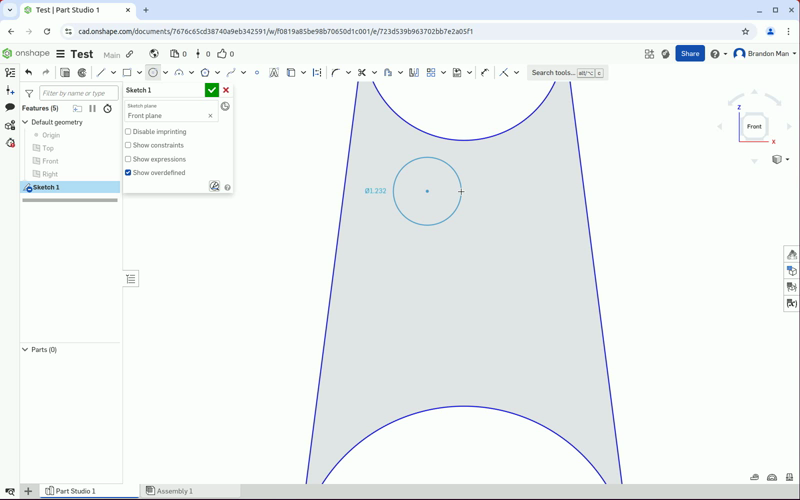
scroll(-6)
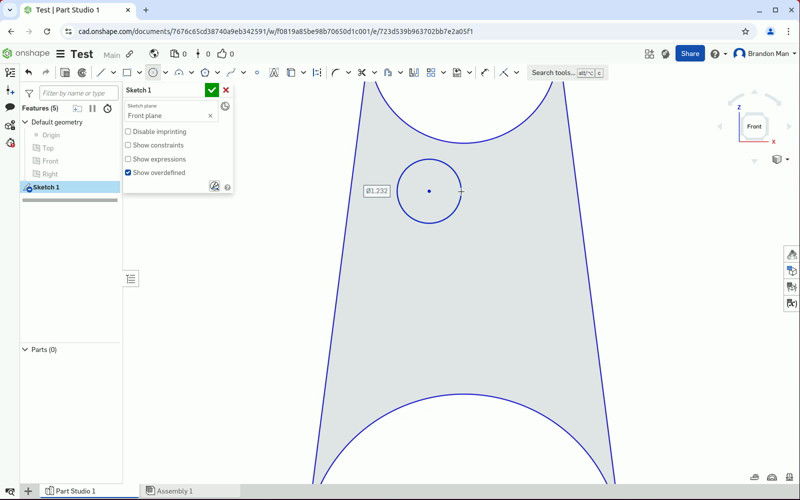
scroll(-6)
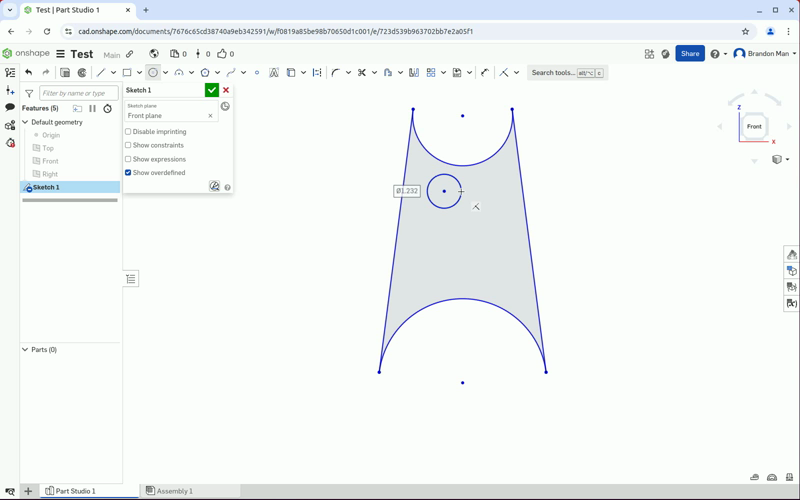
scroll(-6)
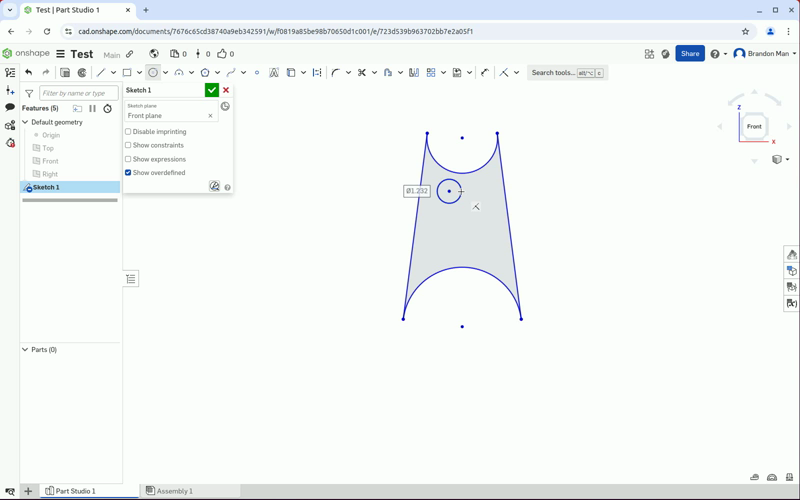
scroll(-6)
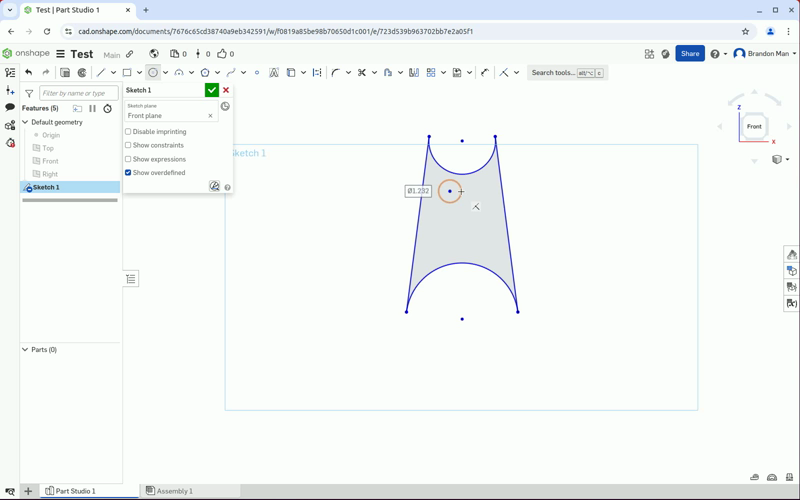
scroll(-6)
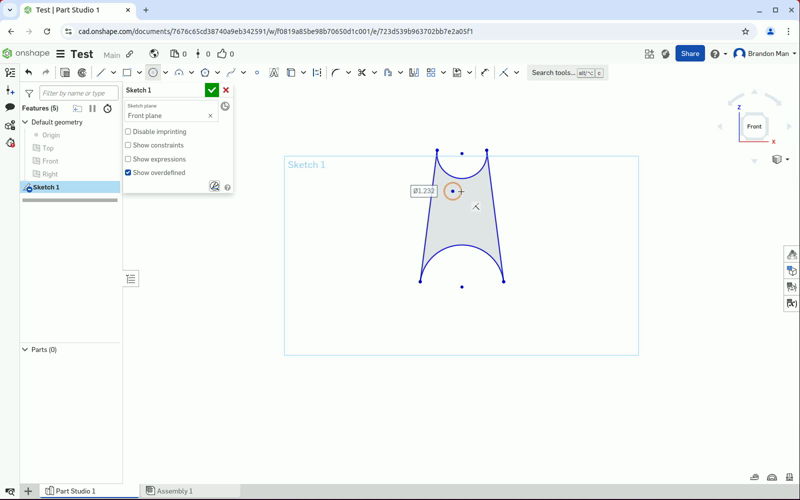
scroll(-6)
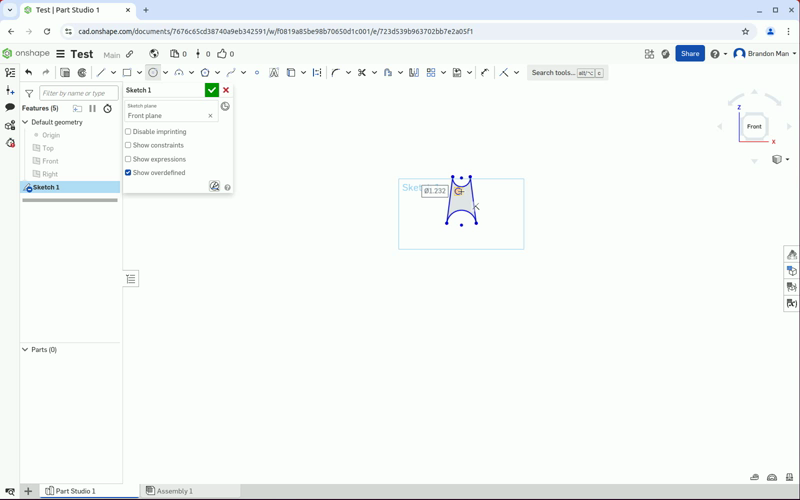
key(esc)
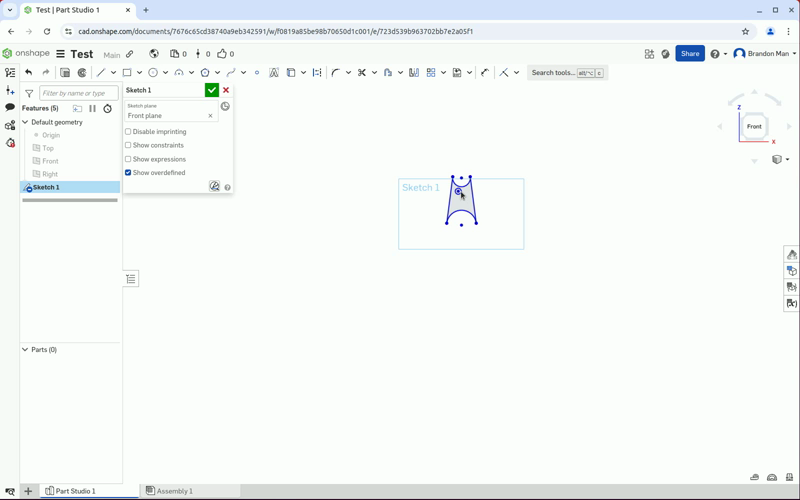
mouse_move(472, 197)
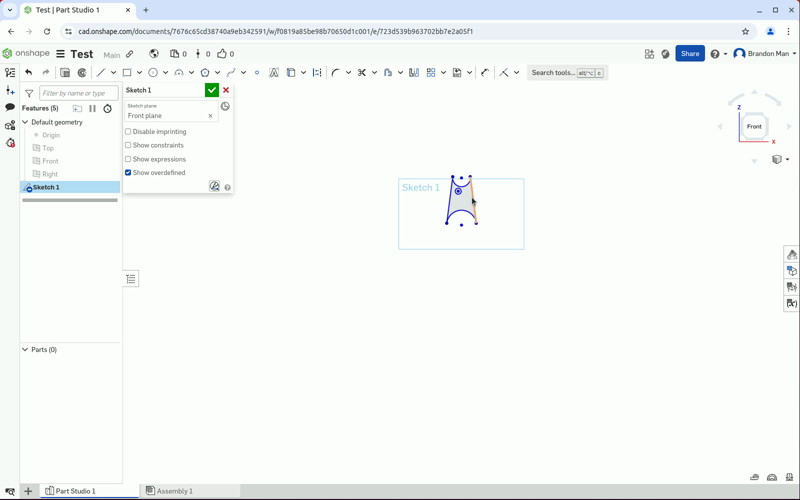
scroll(6)
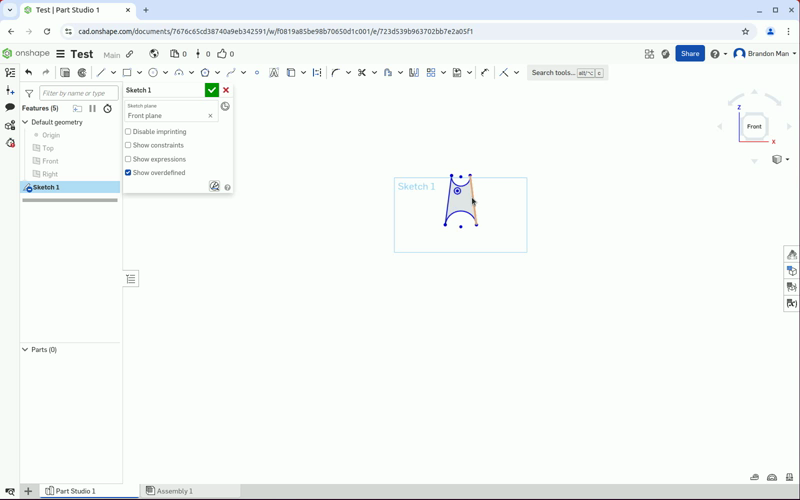
scroll(6)
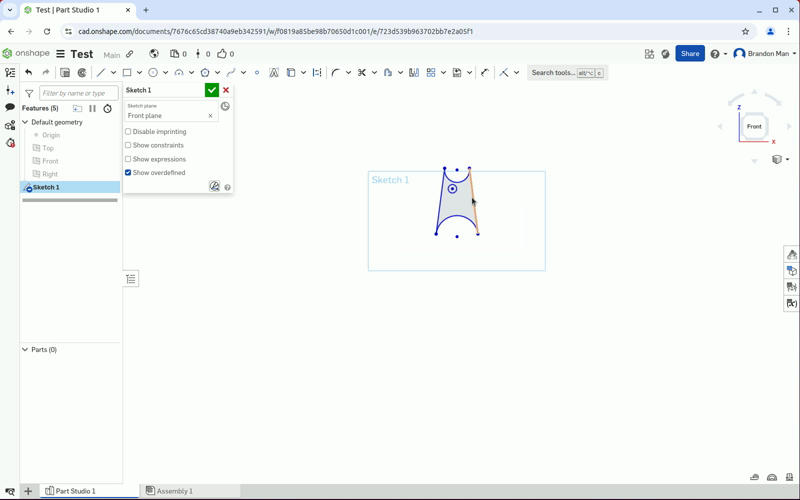
scroll(6)
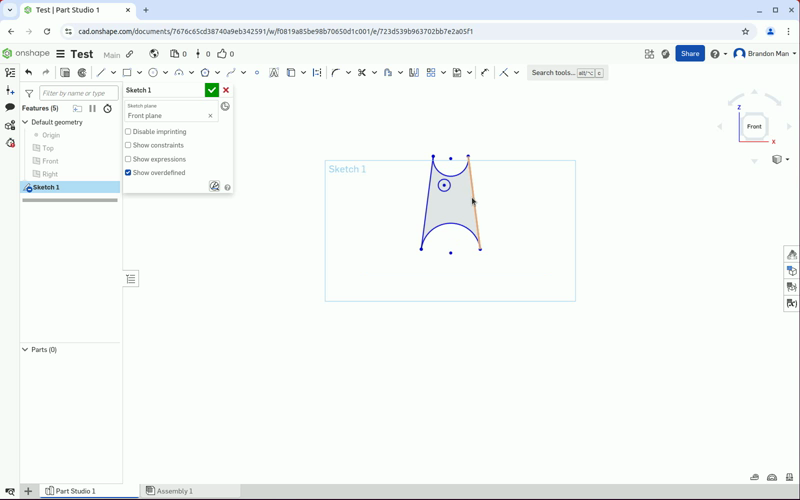
scroll(6)
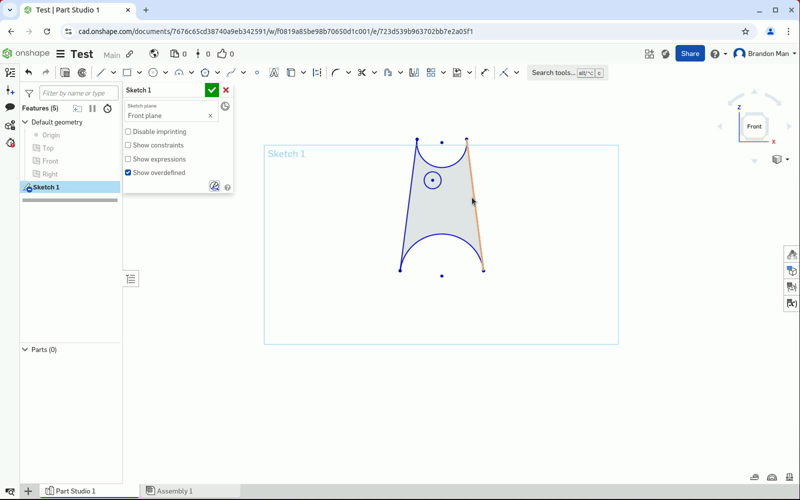
scroll(6)
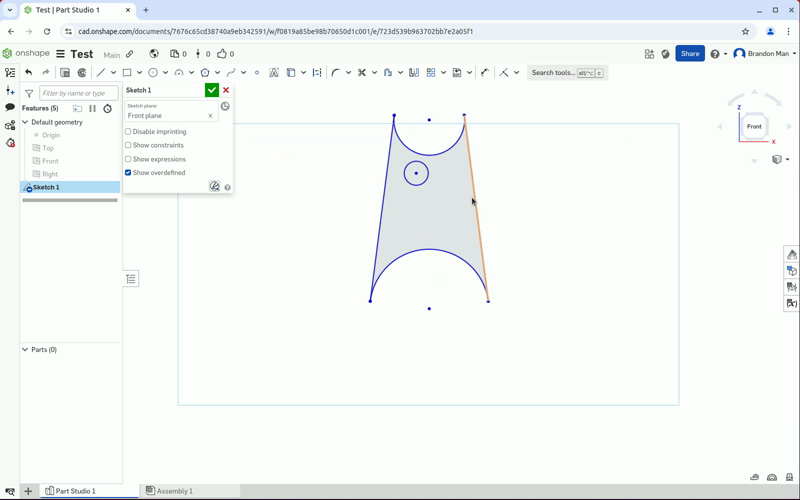
scroll(6)
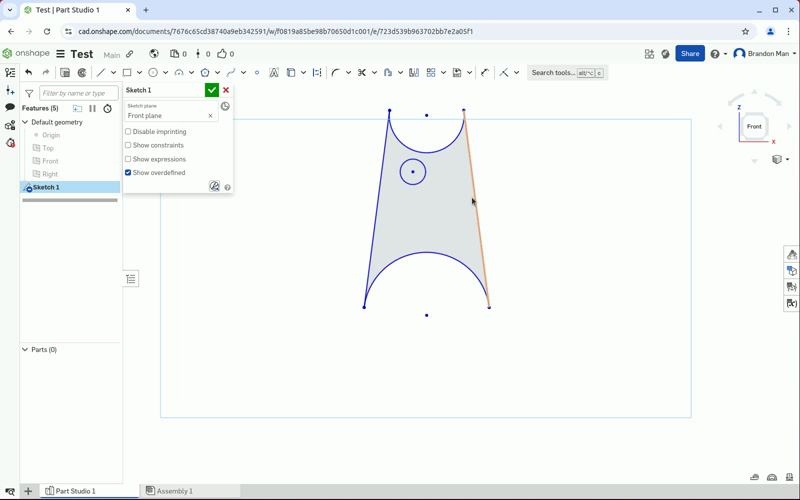
scroll(6)
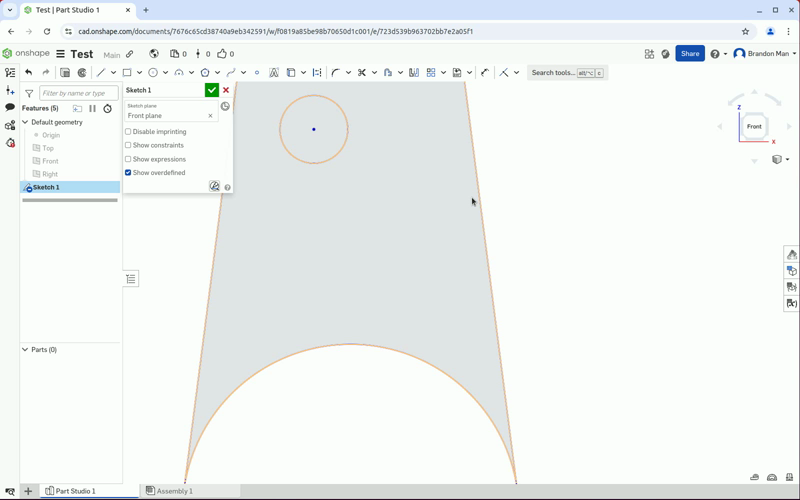
click(472, 197)
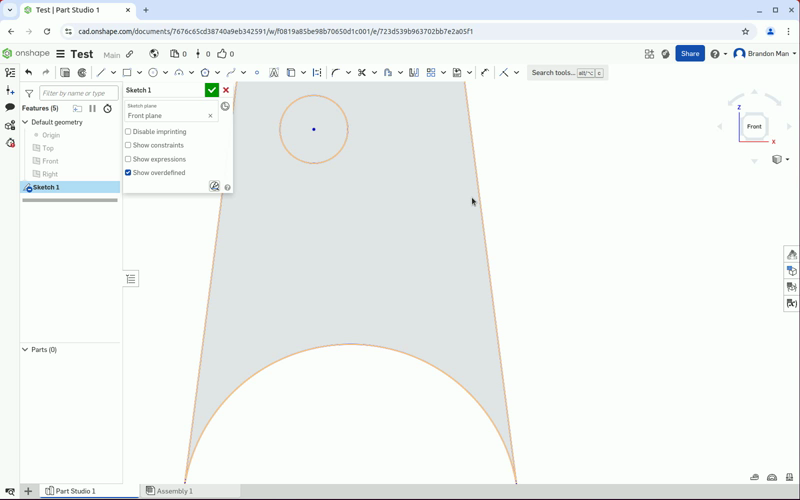
scroll(-6)
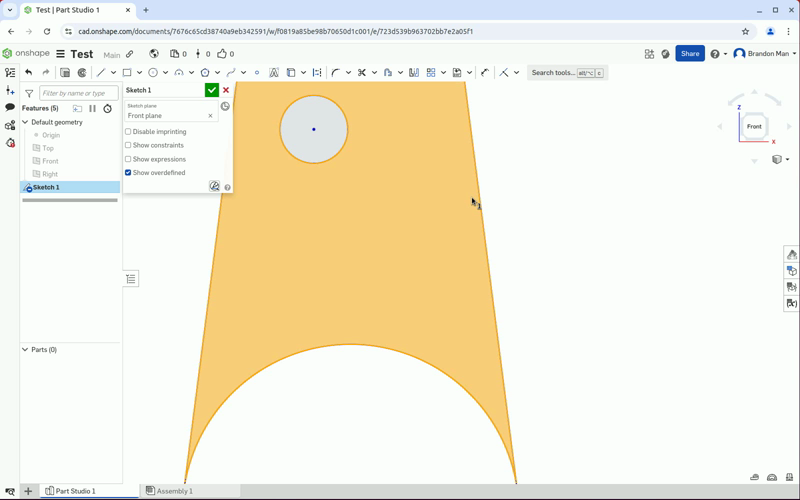
scroll(-6)
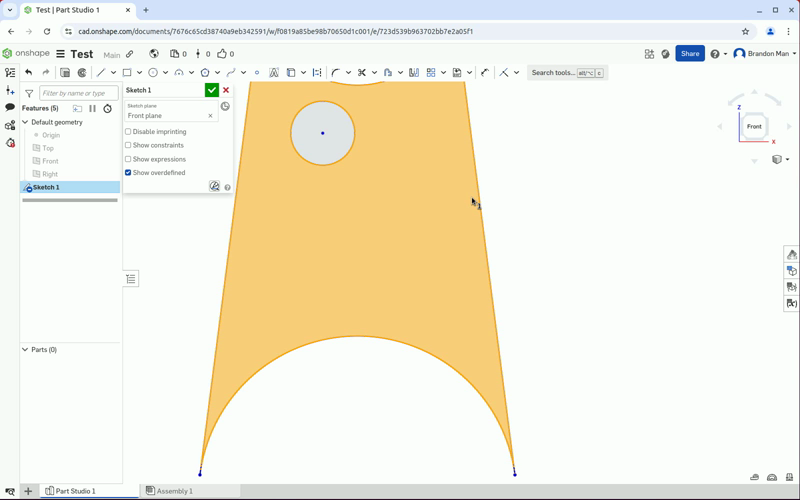
scroll(-6)
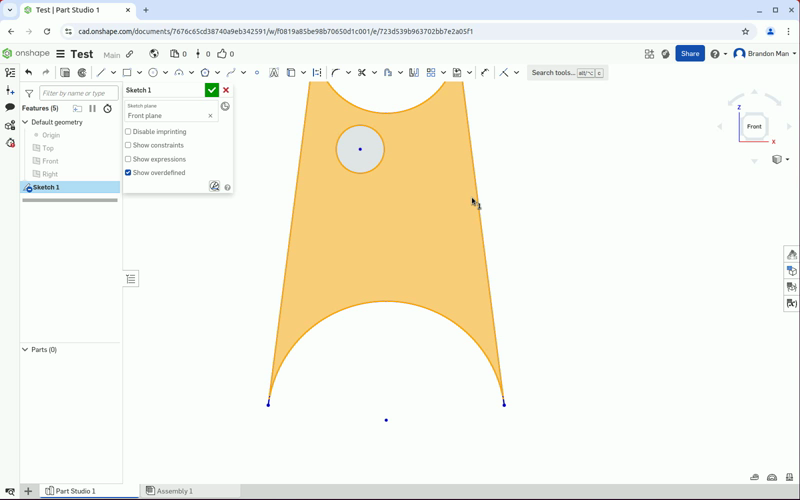
scroll(-6)
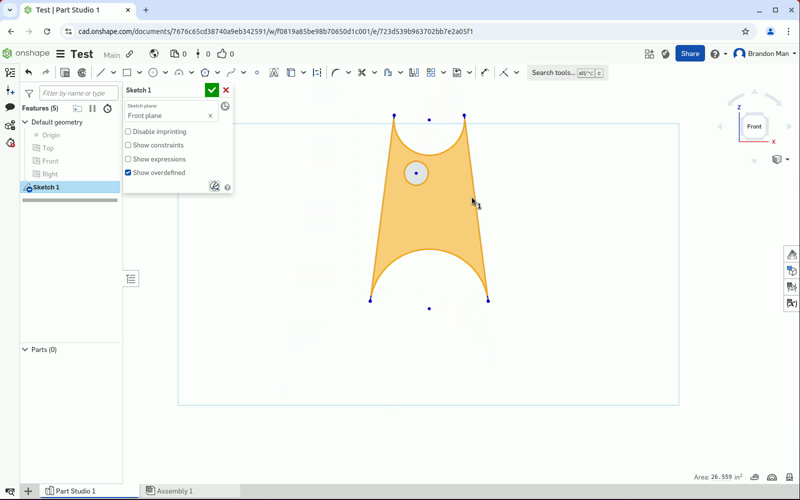
scroll(-6)
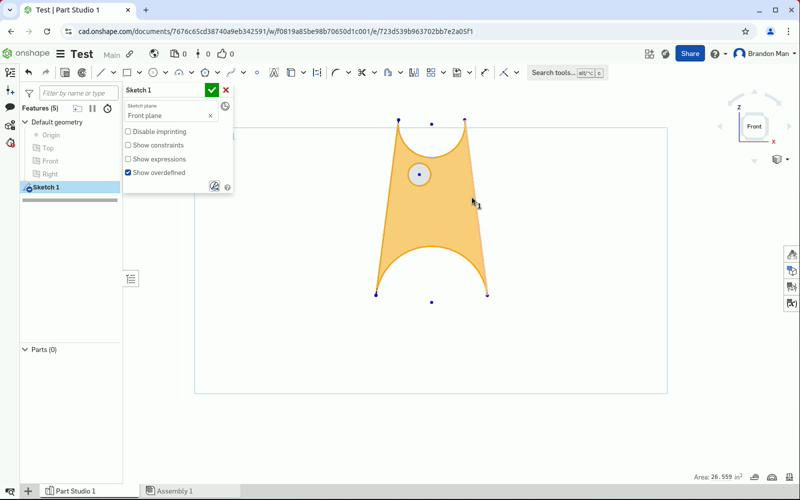
scroll(-6)
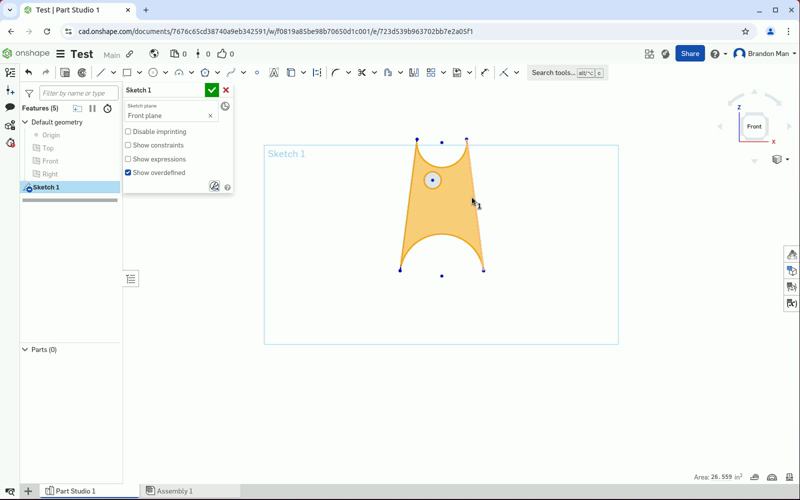
scroll(-6)
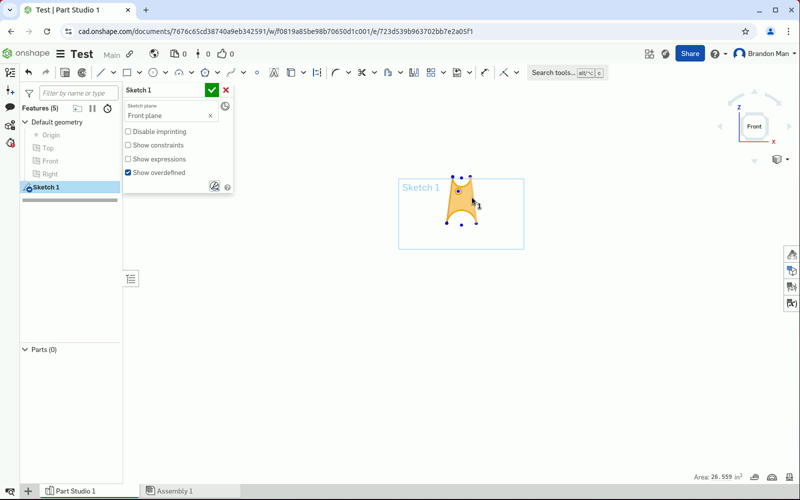
mouse_move(73, 352)
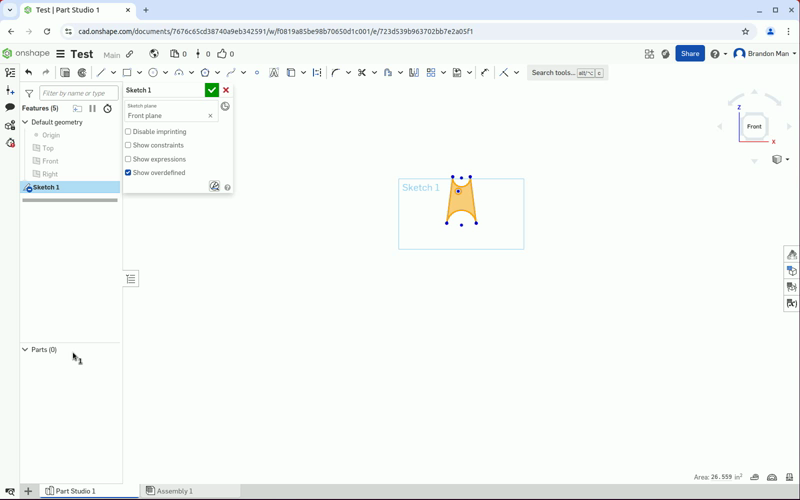
key(shift+y)
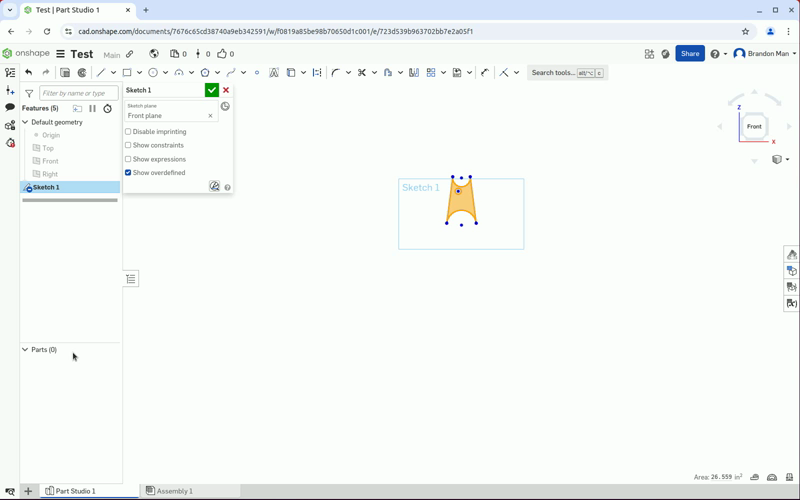
key(shift+e)
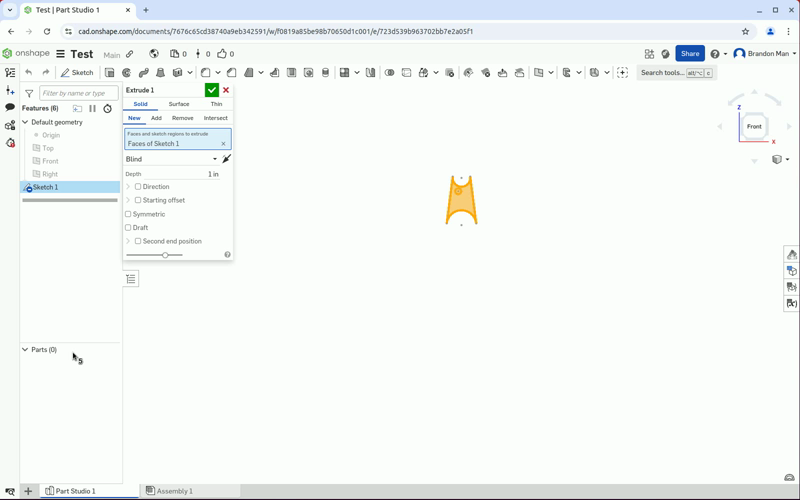
mouse_move(143, 106)
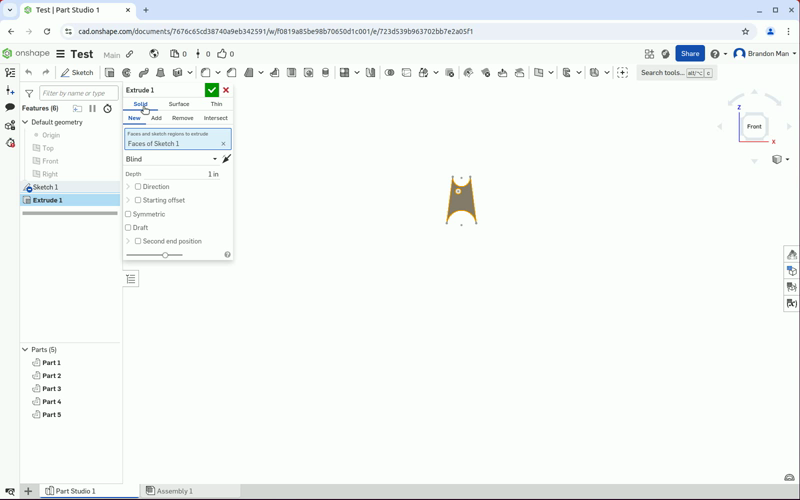
click(143, 106)
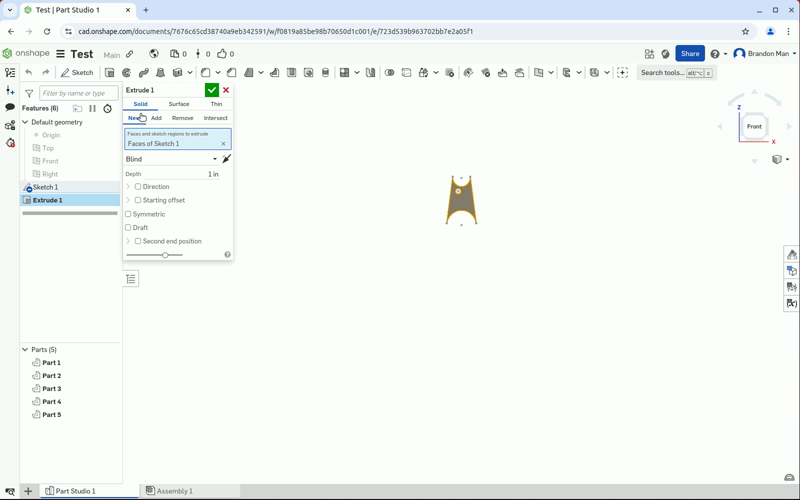
mouse_move(137, 120)
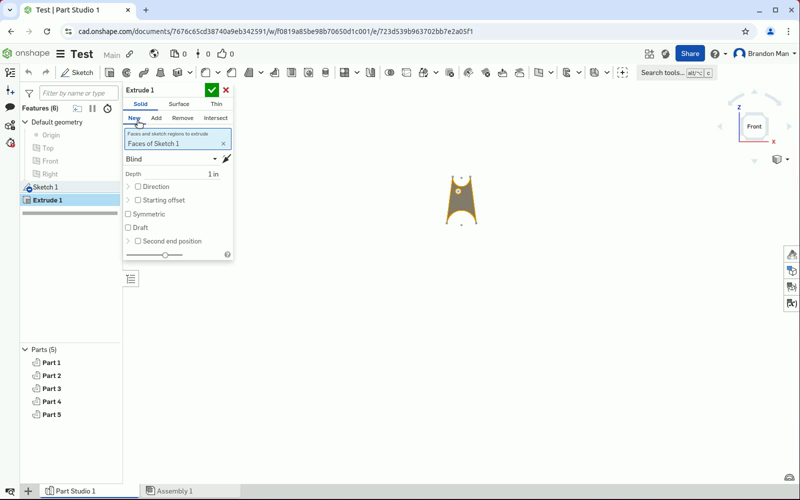
click(137, 120)
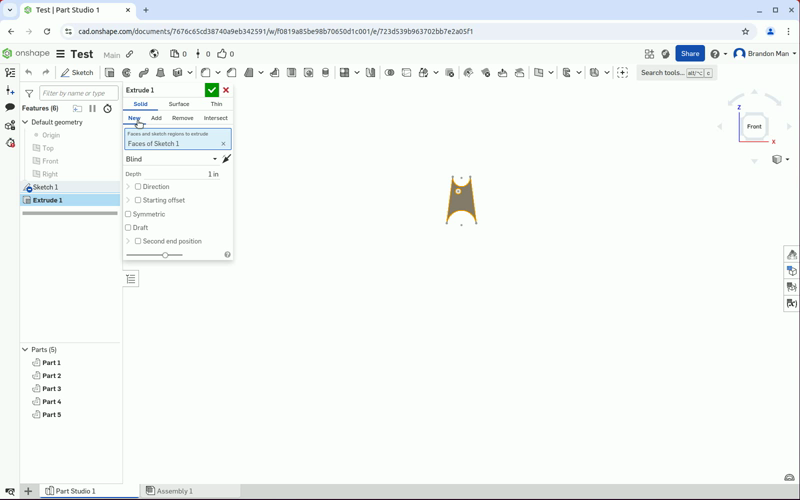
key(tab, 4)
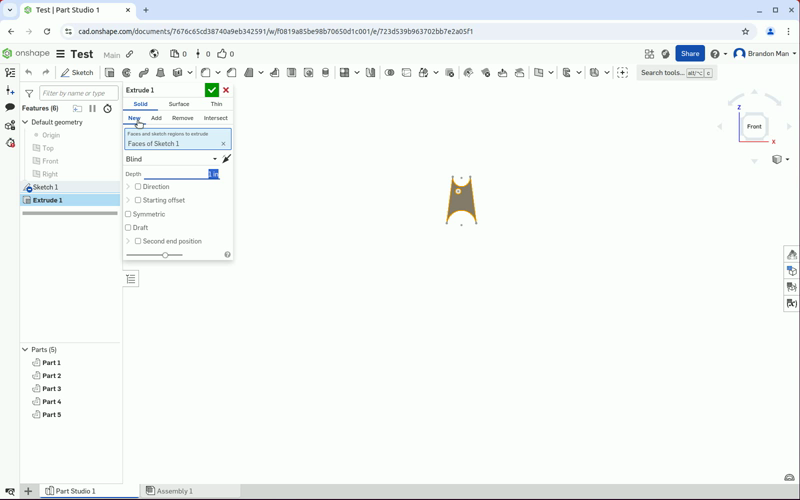
text(0.481)
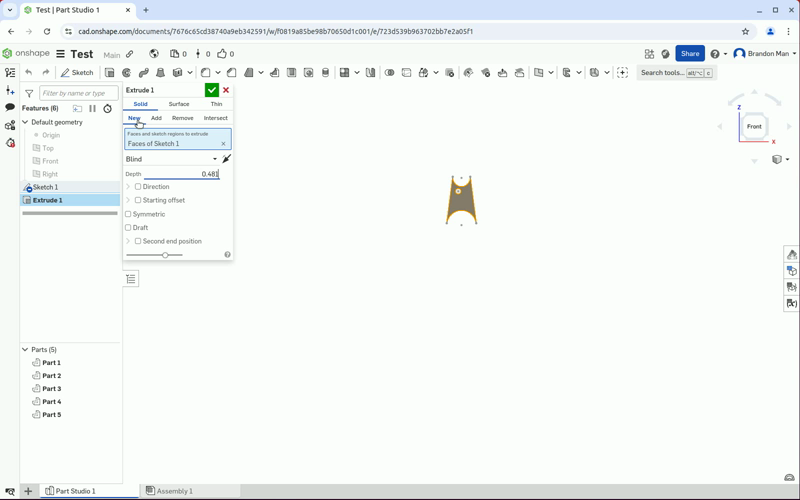
key(enter)
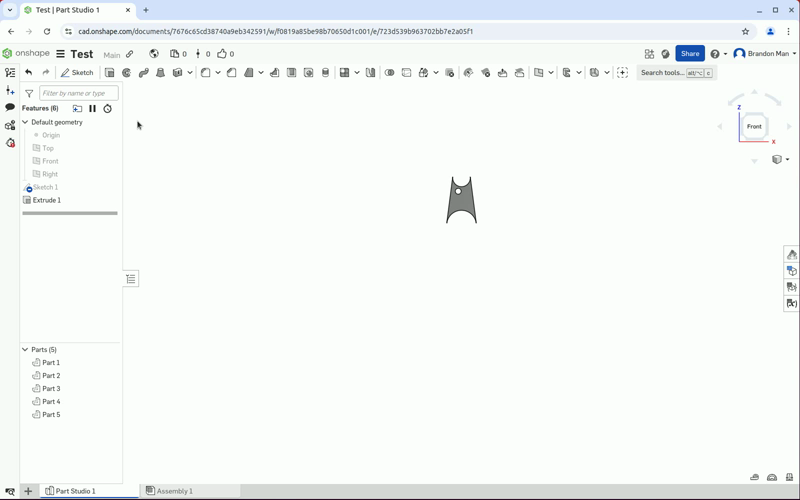
key(shift+h)
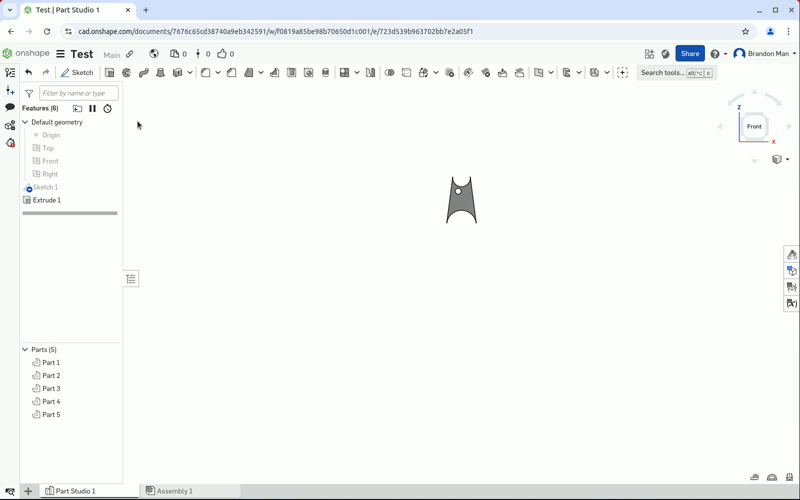
key(shift+h)
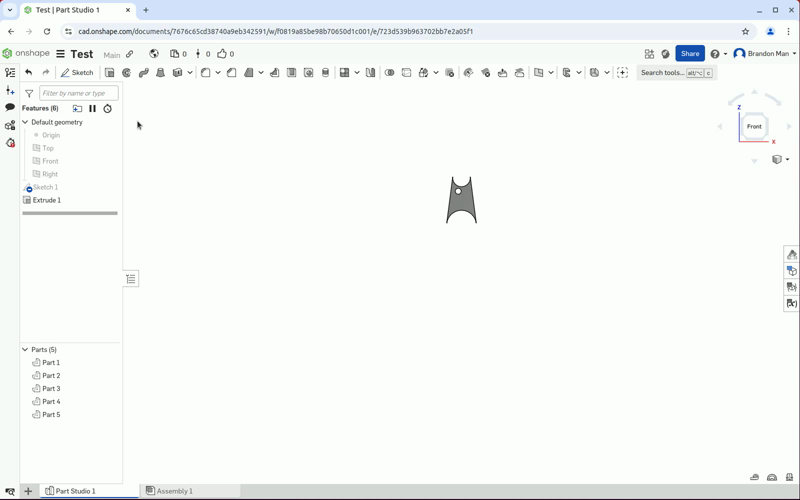
mouse_move(73, 189)
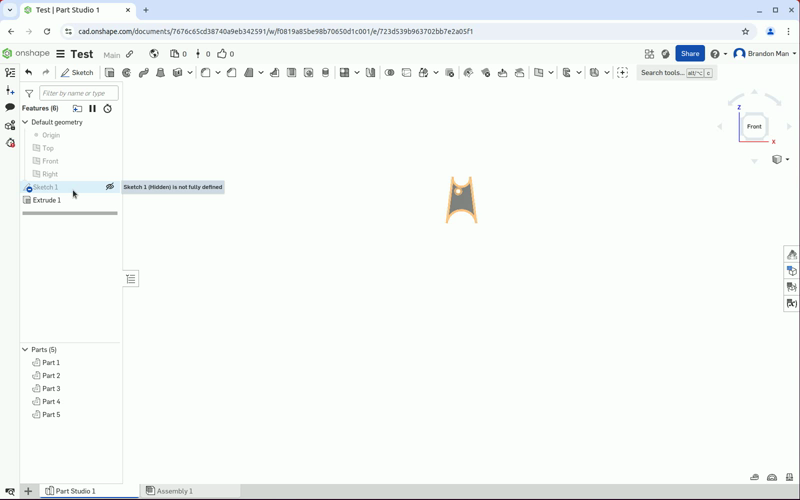
click(73, 189)
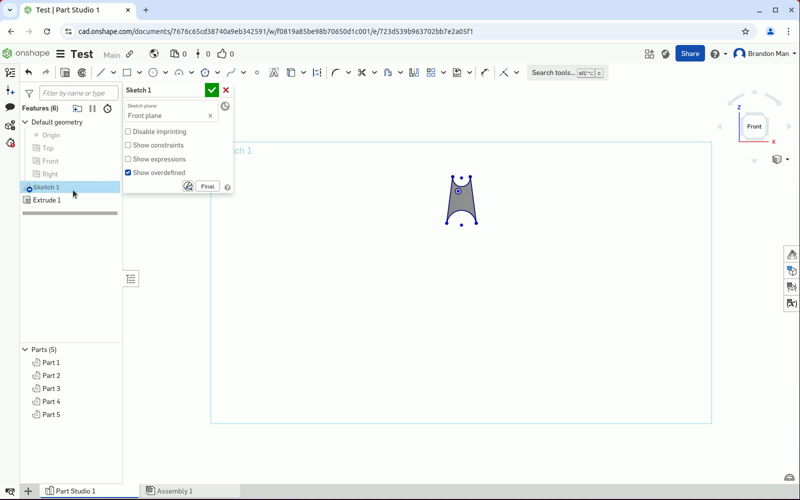
mouse_move(229, 92)
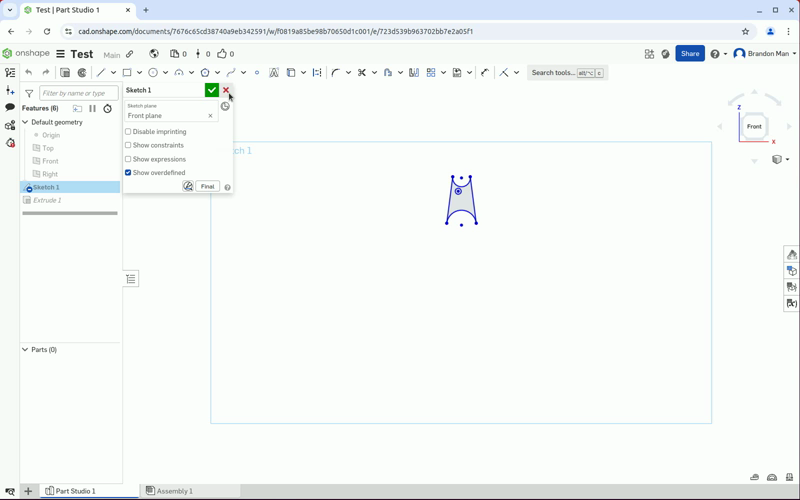
click(229, 92)
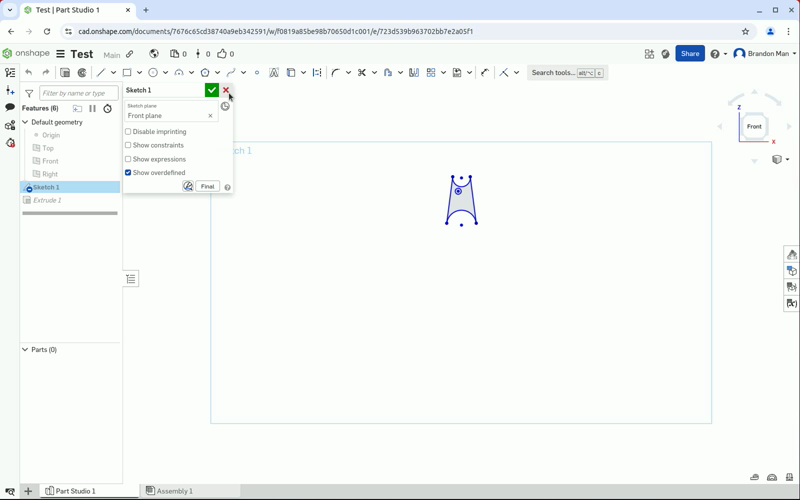
key(shift+s)
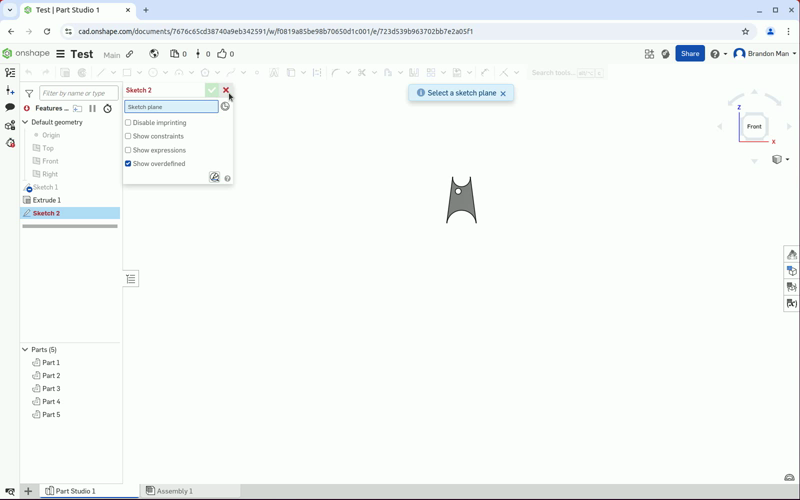
mouse_move(73, 163)
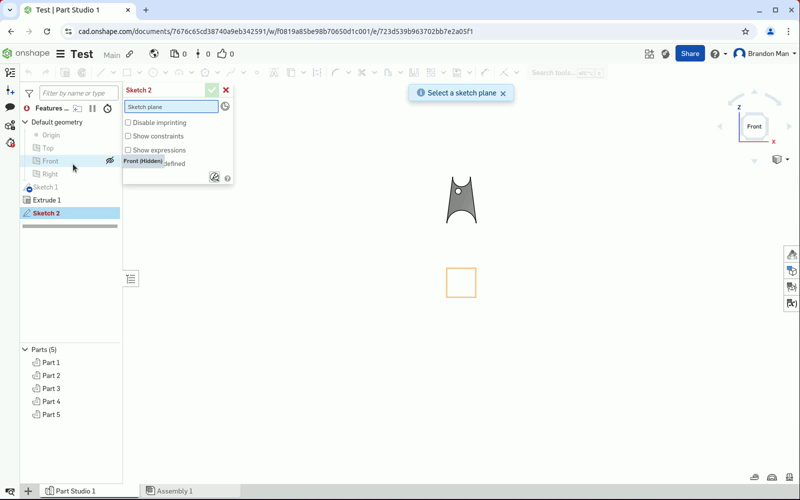
click(73, 163)
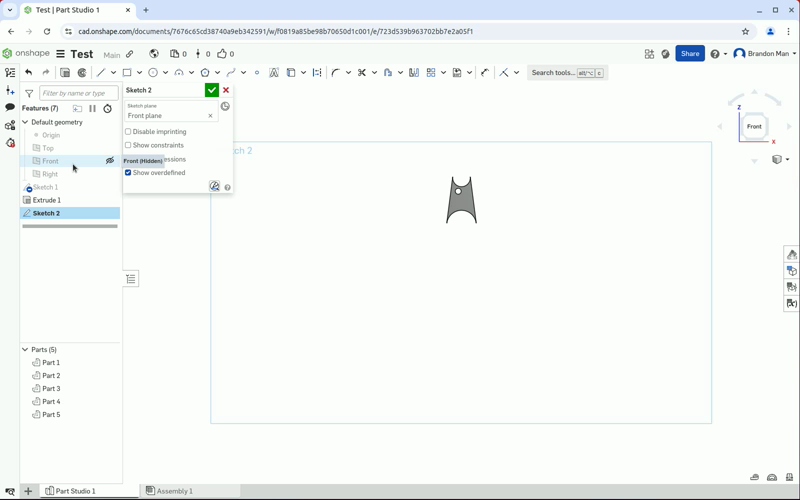
mouse_move(73, 352)
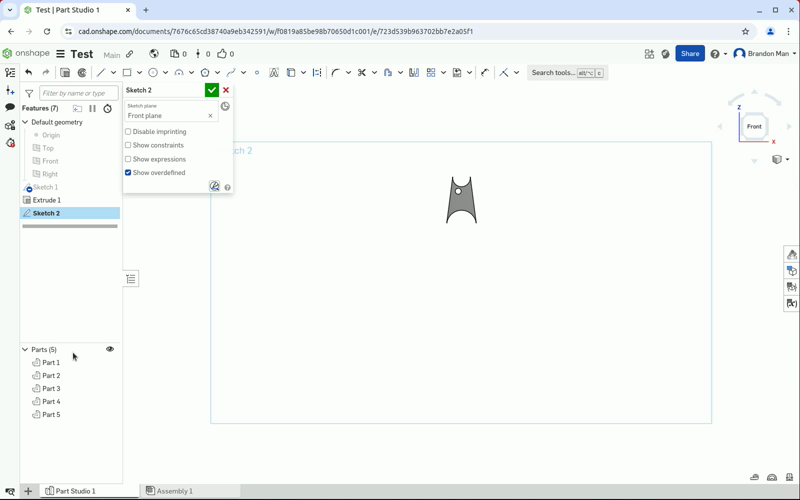
key(y)
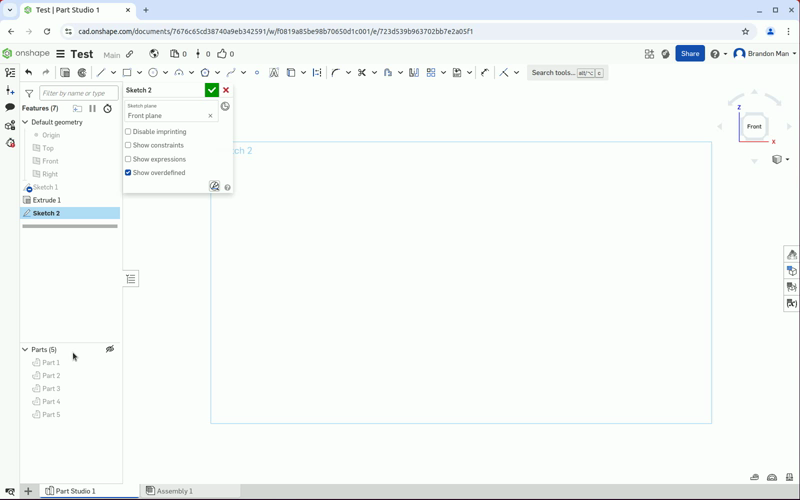
key(c)
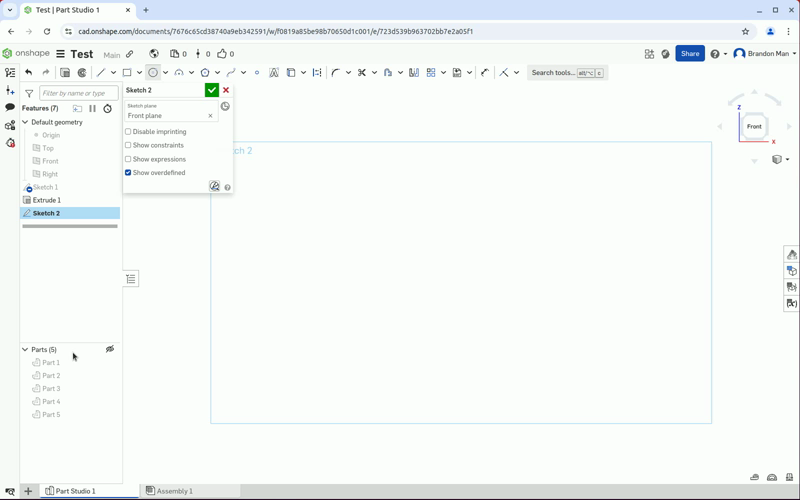
key_down(shift)
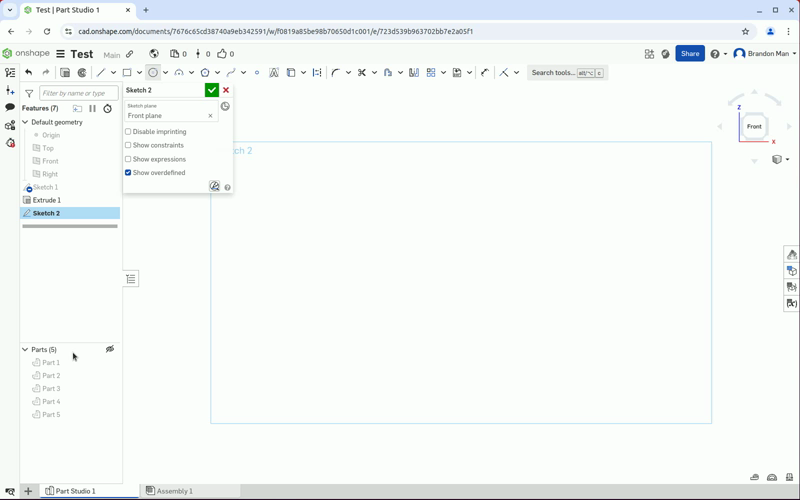
mouse_move(461, 225)
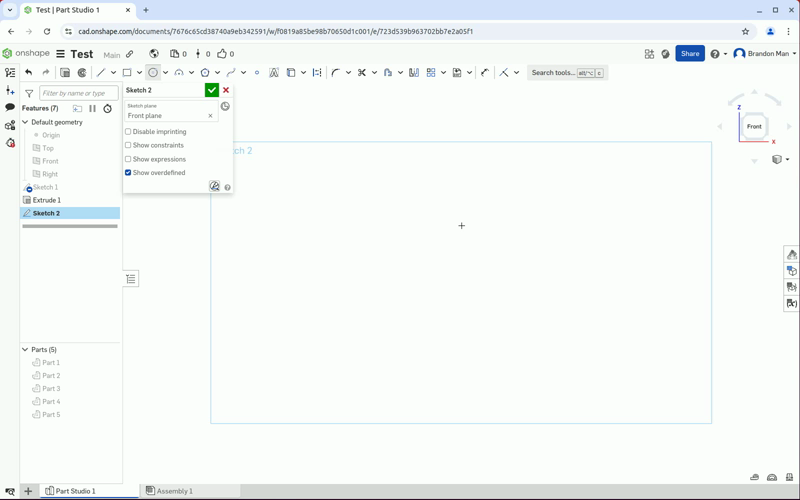
click(461, 225)
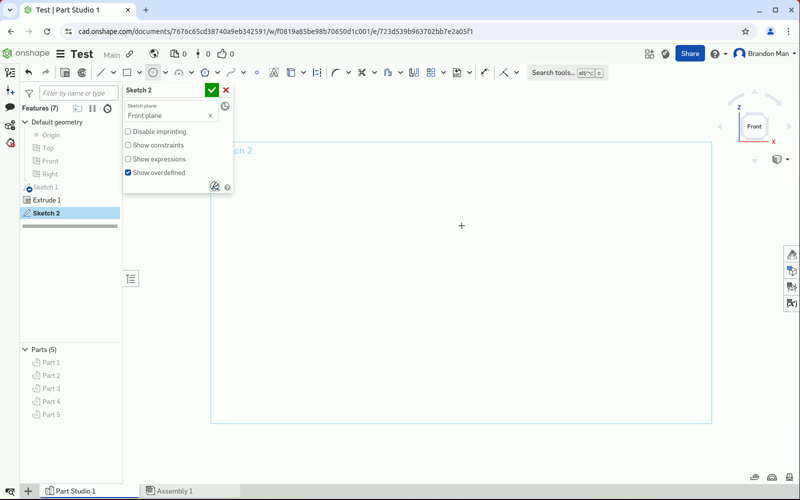
key_up(shift)
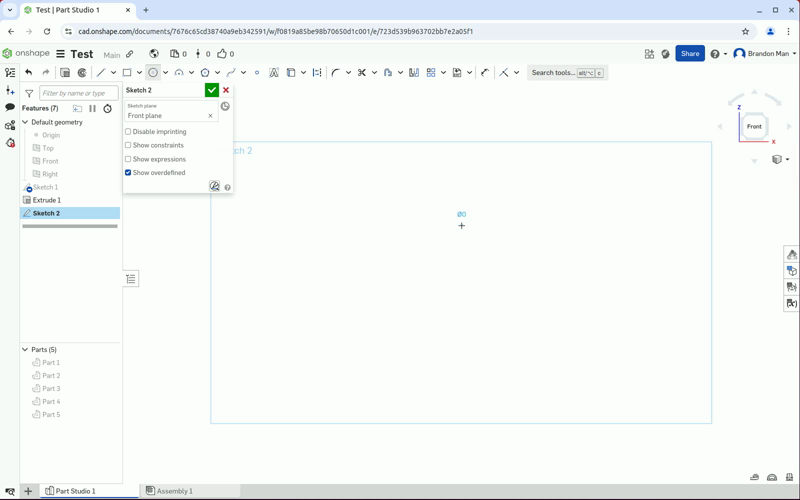
mouse_move(477, 225)
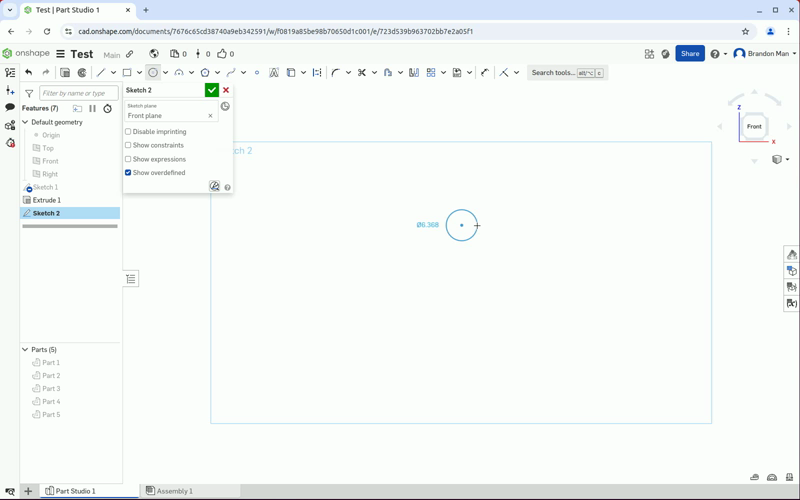
click(477, 225)
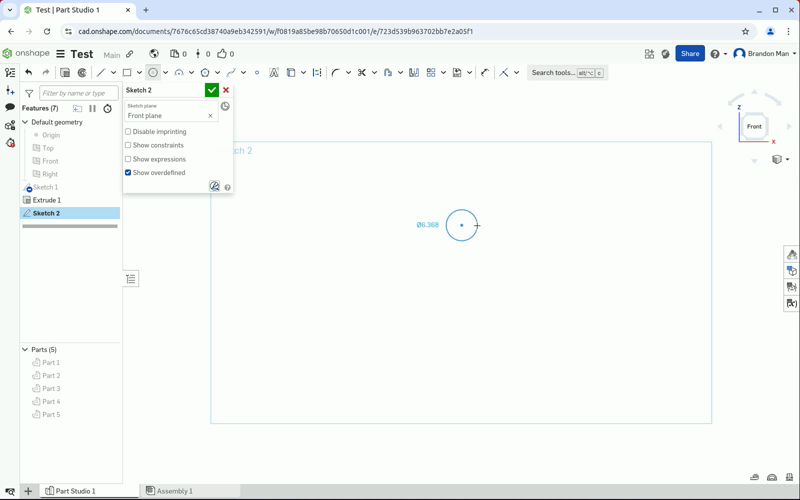
key(esc)
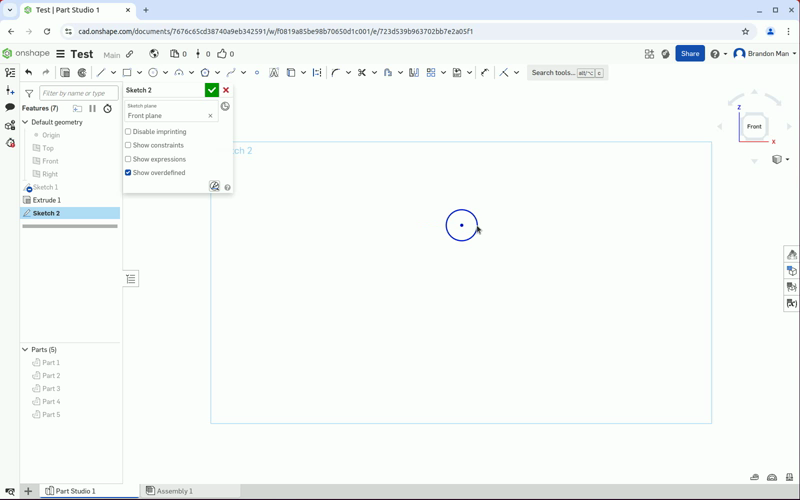
key(c)
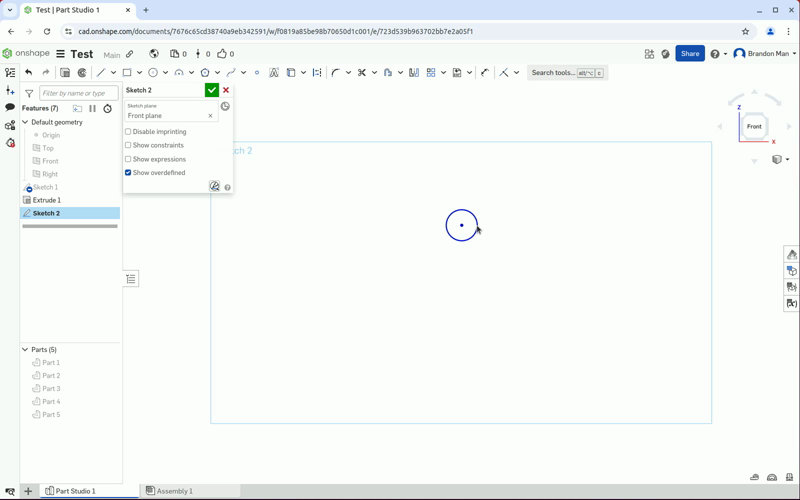
key_down(shift)
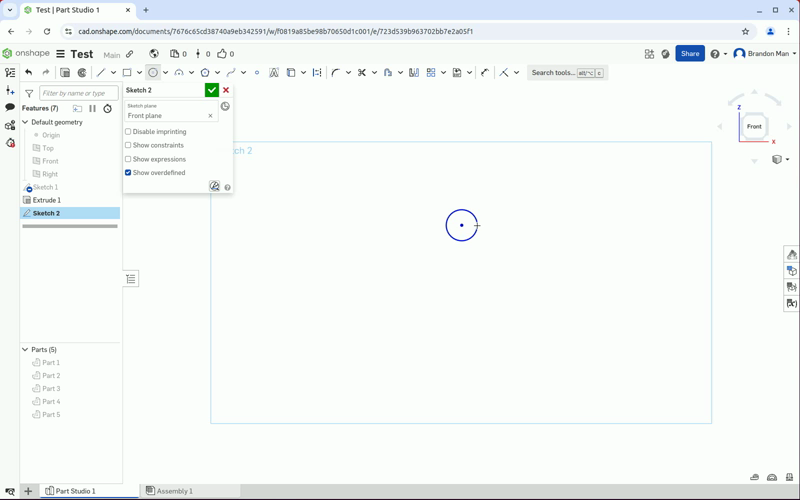
mouse_move(461, 225)
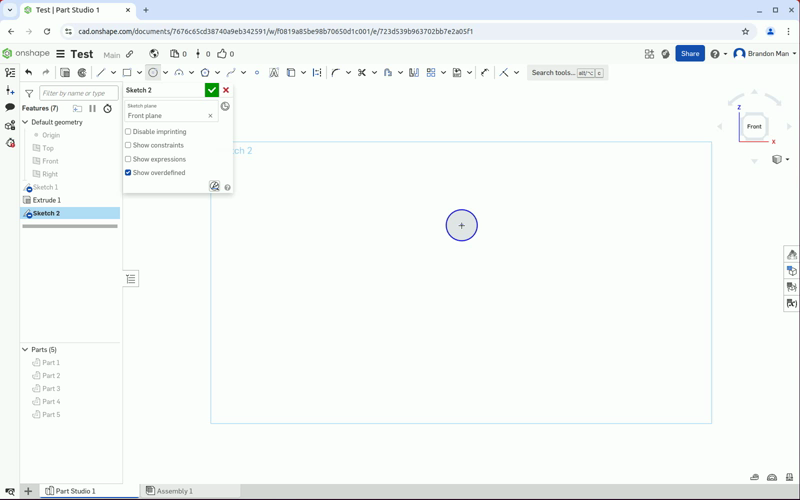
click(461, 225)
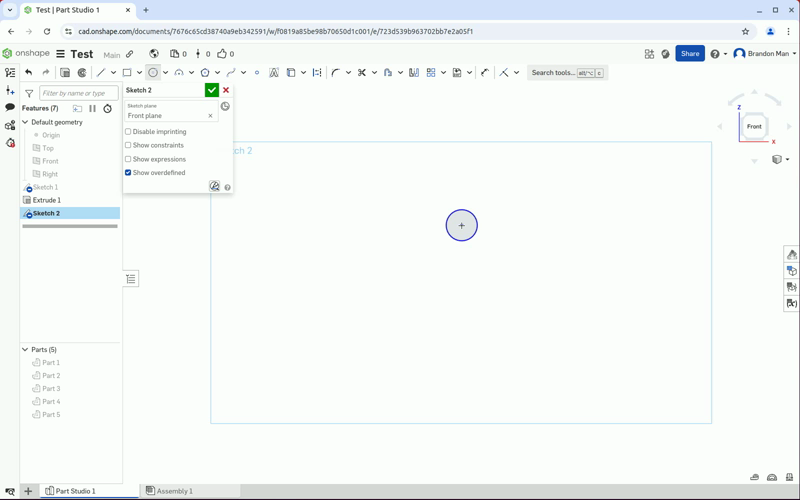
key_up(shift)
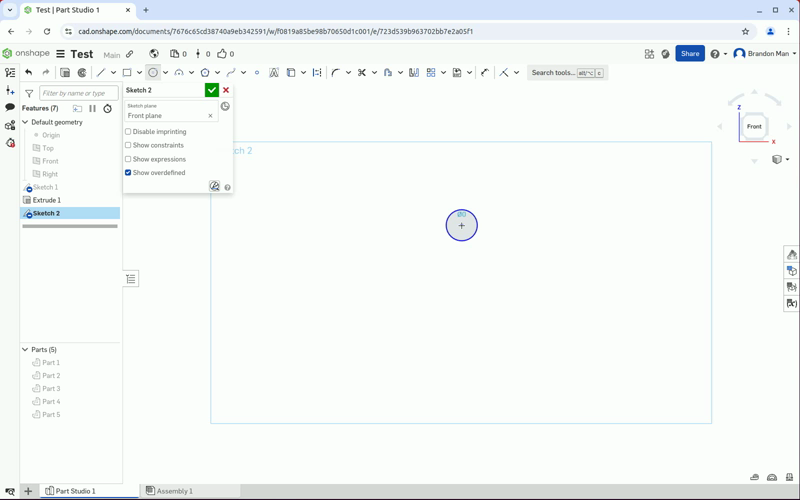
mouse_move(465, 225)
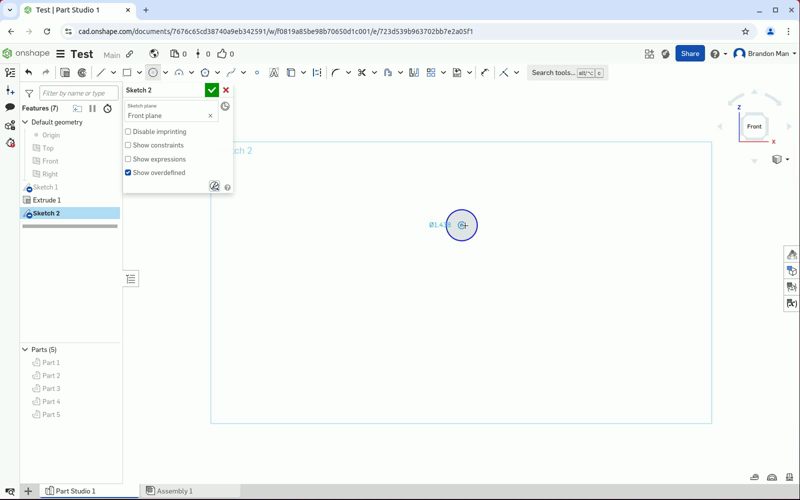
scroll(6)
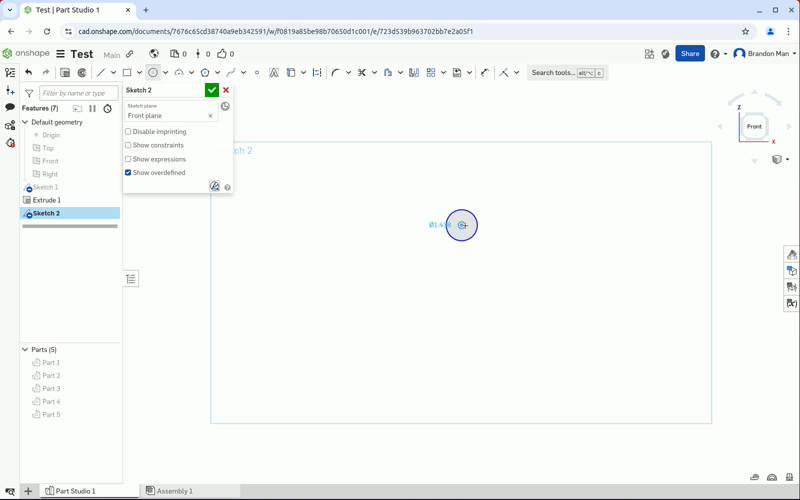
scroll(6)
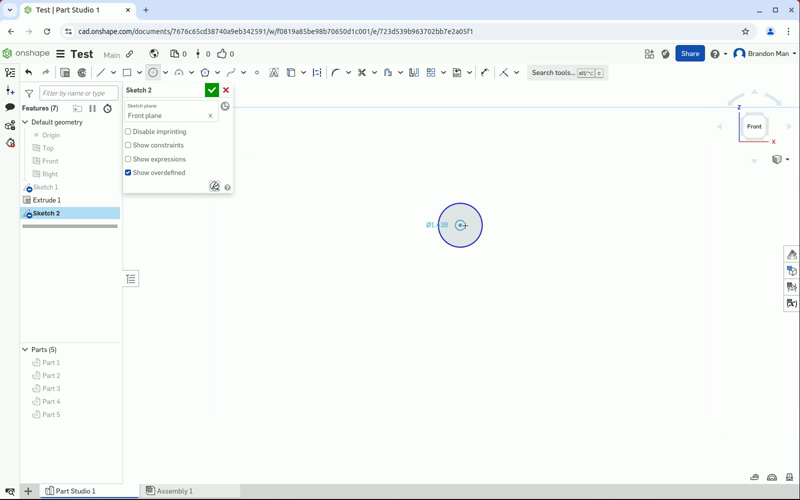
scroll(6)
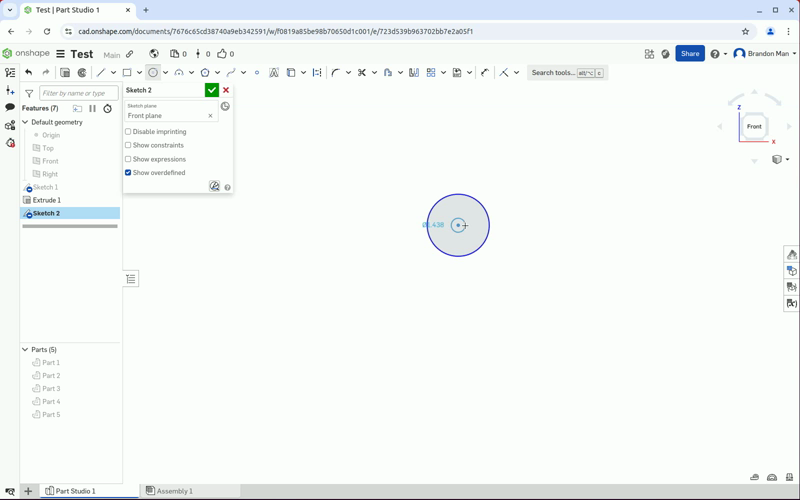
scroll(6)
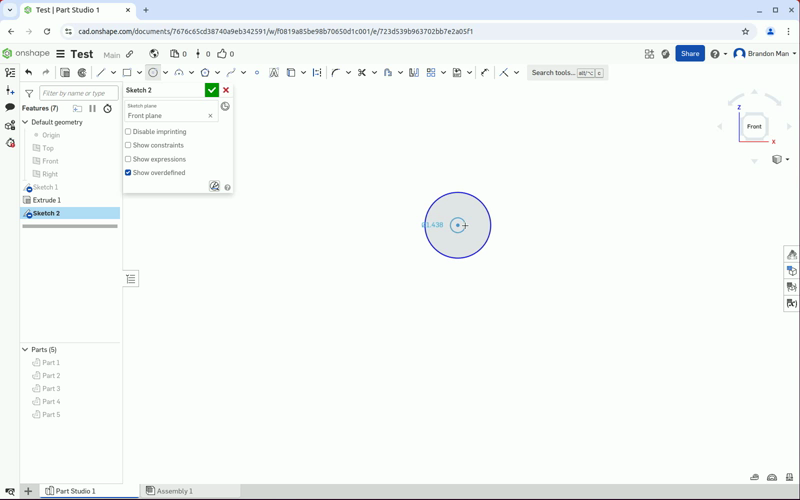
scroll(6)
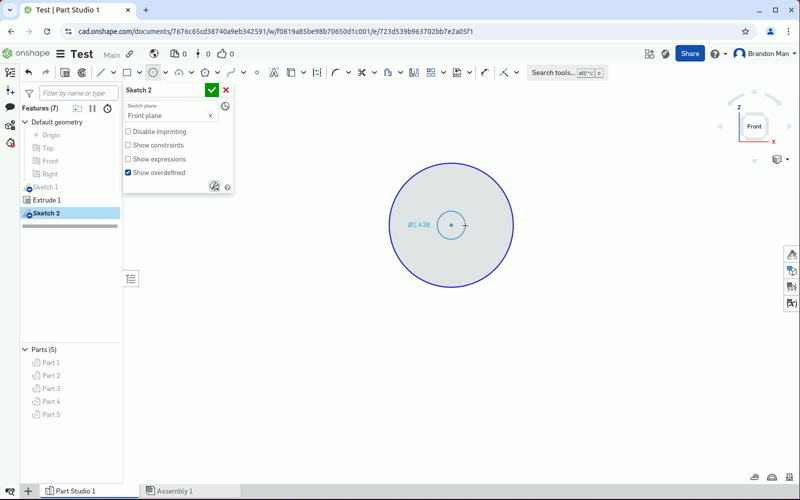
scroll(6)
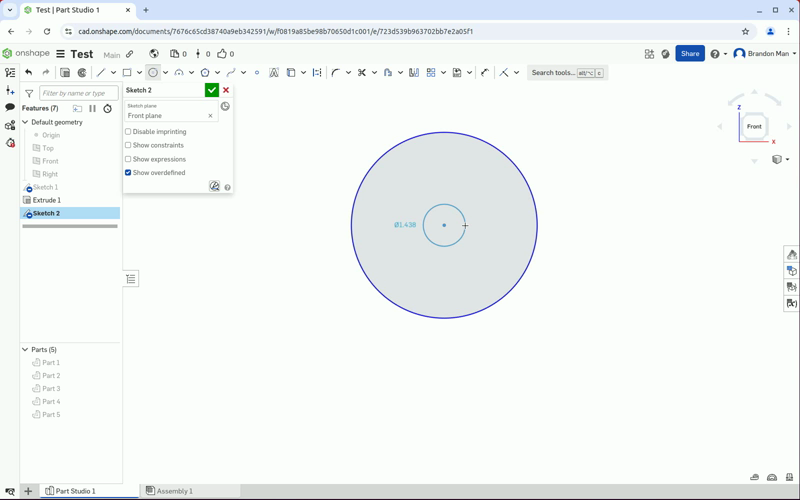
scroll(6)
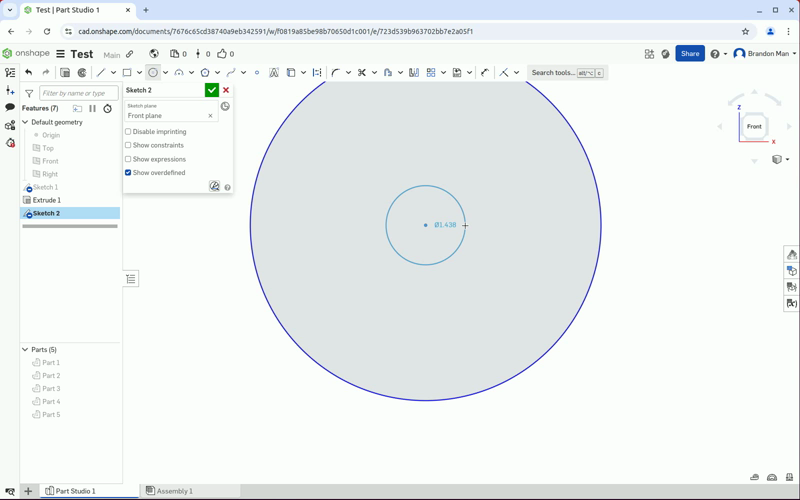
click(465, 225)
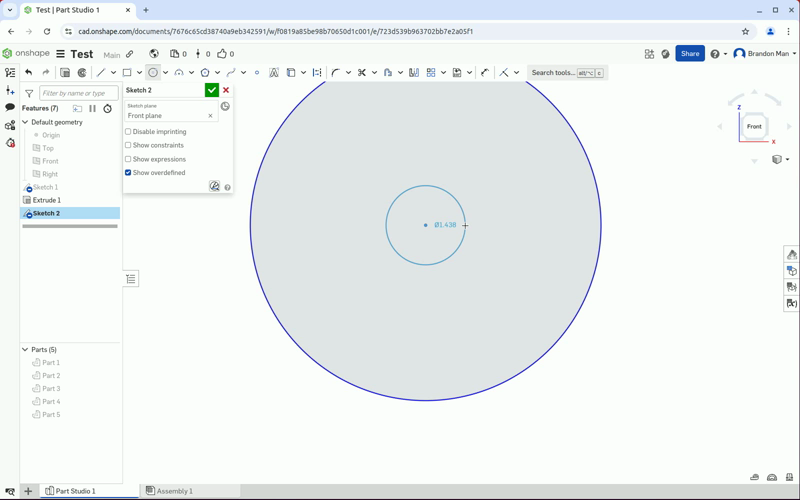
scroll(-6)
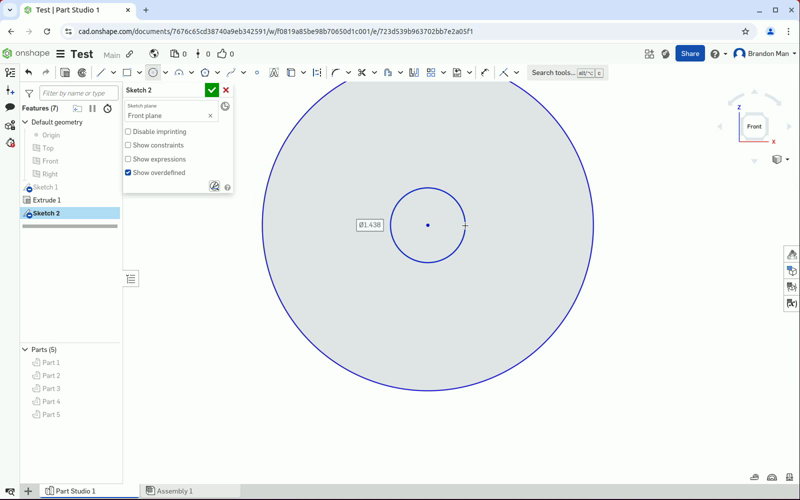
scroll(-6)
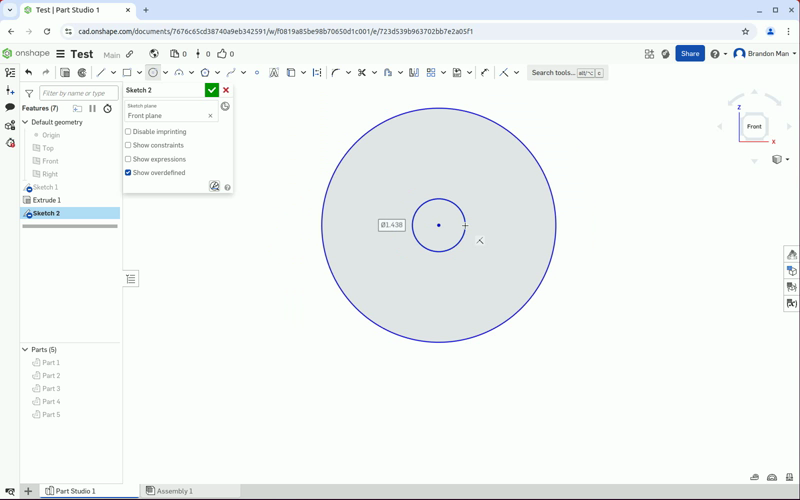
scroll(-6)
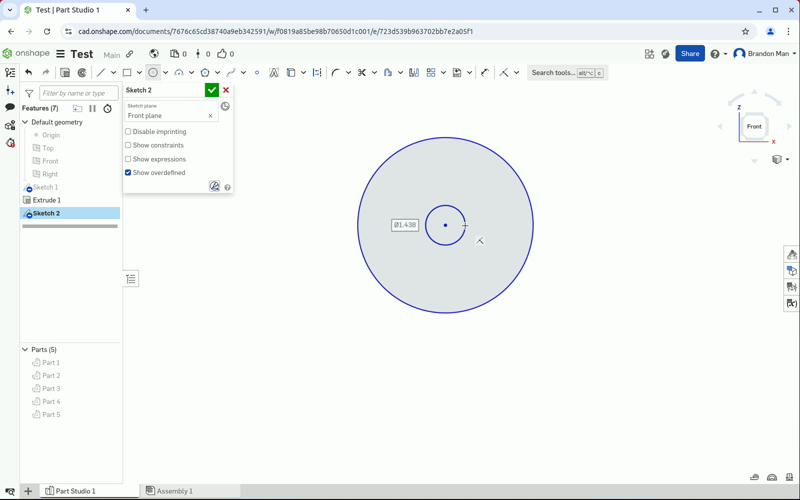
scroll(-6)
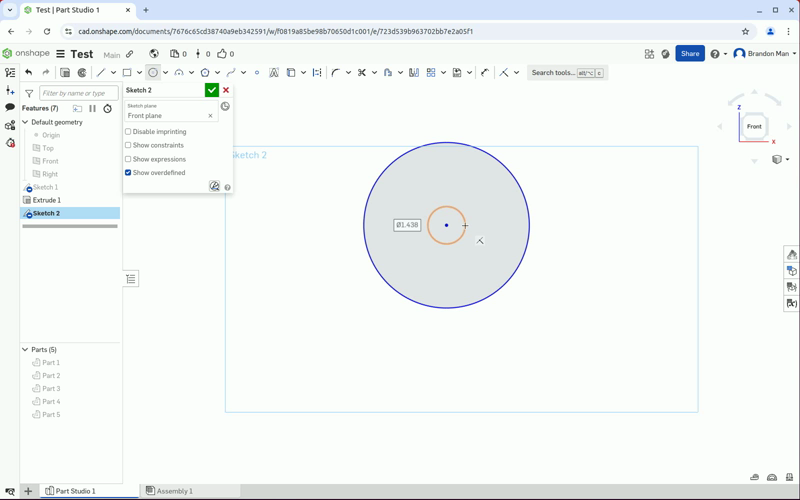
scroll(-6)
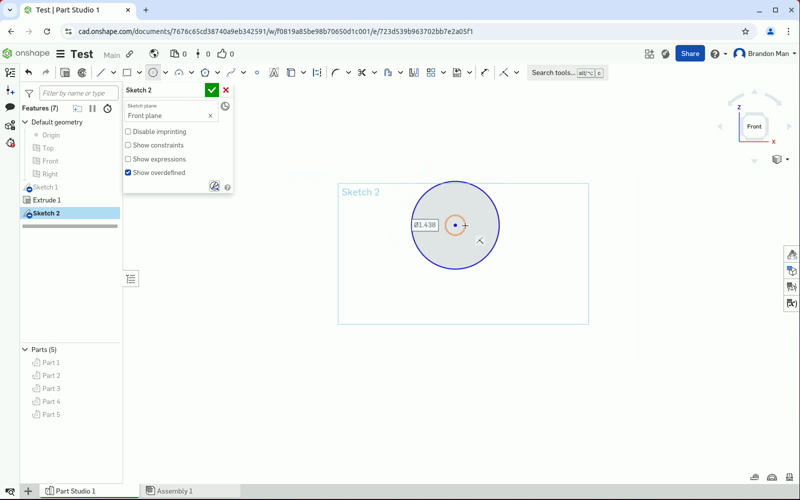
scroll(-6)
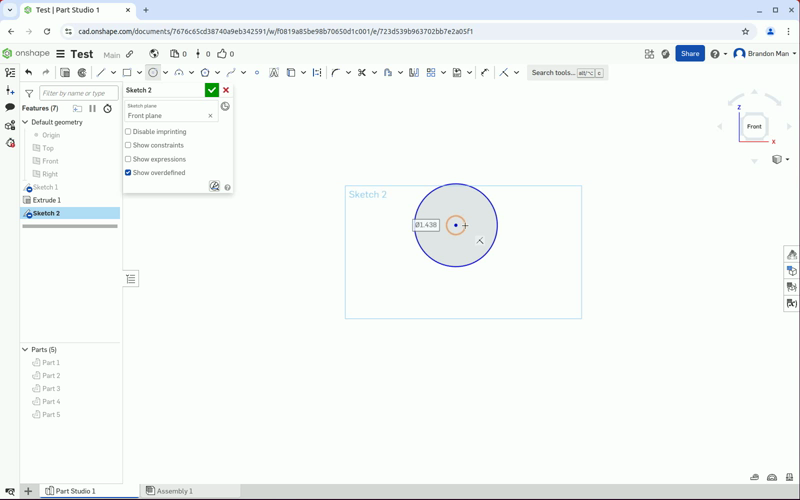
scroll(-6)
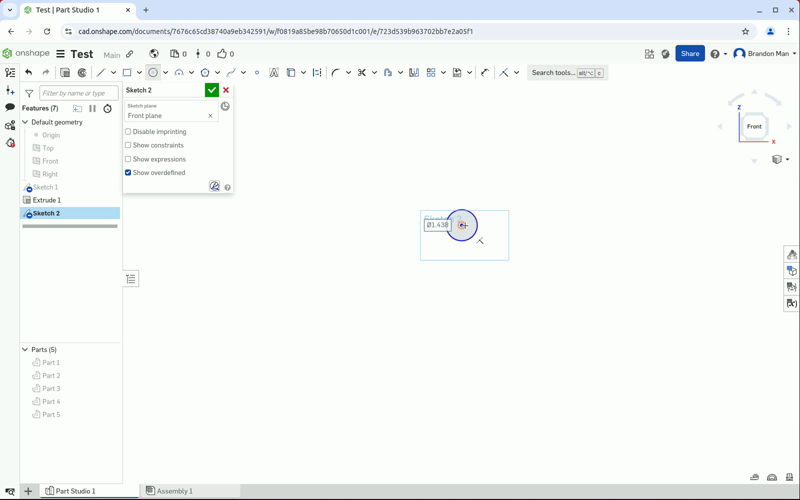
key(esc)
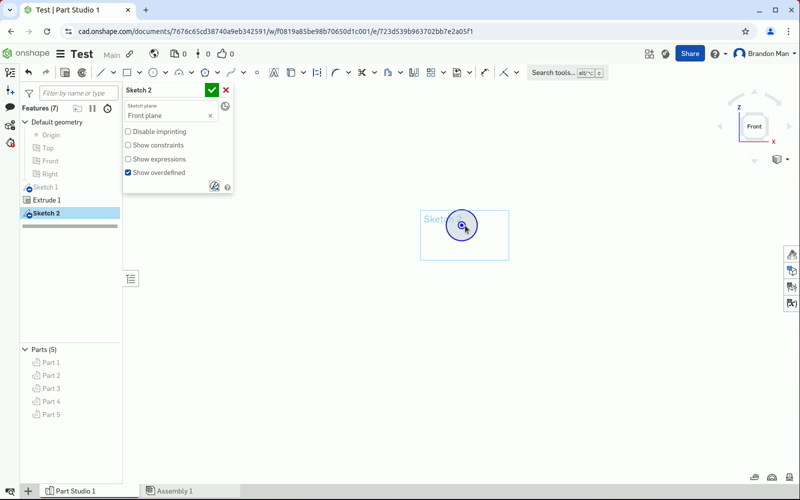
mouse_move(467, 222)
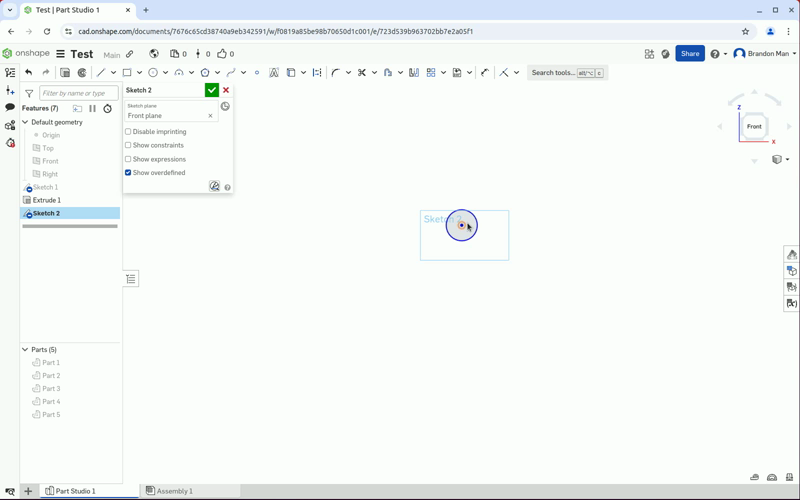
scroll(6)
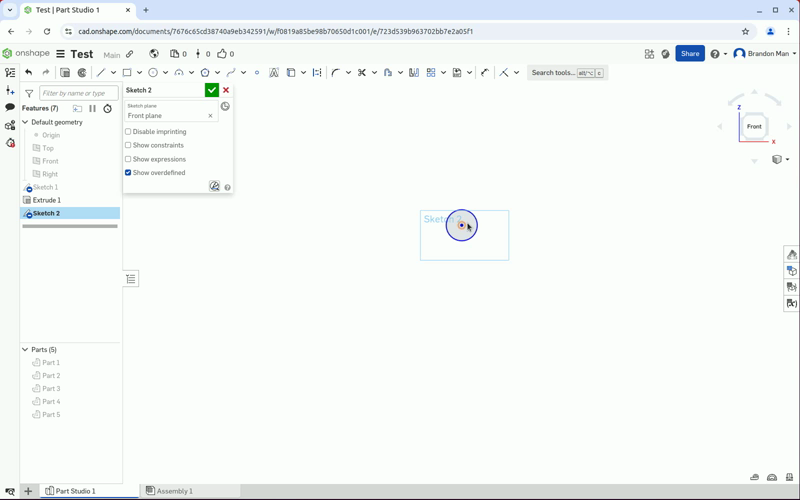
scroll(6)
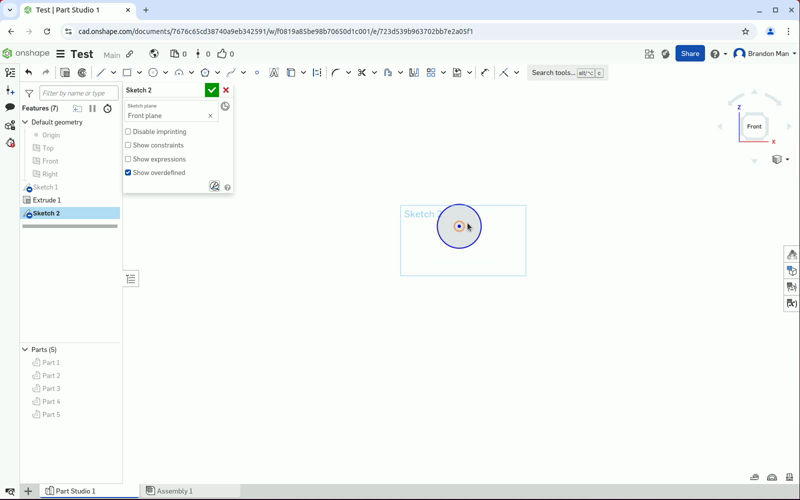
scroll(6)
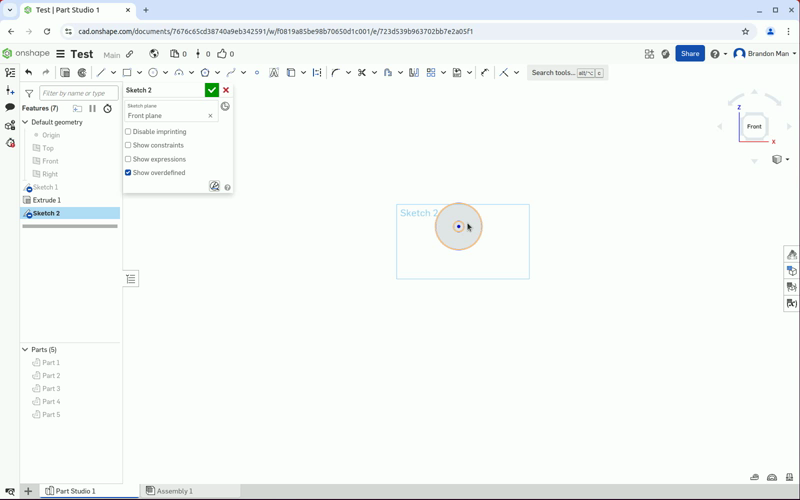
scroll(6)
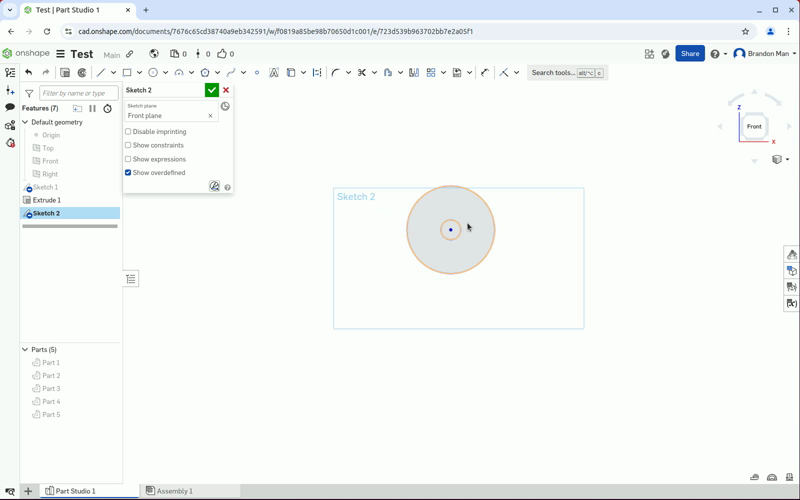
scroll(6)
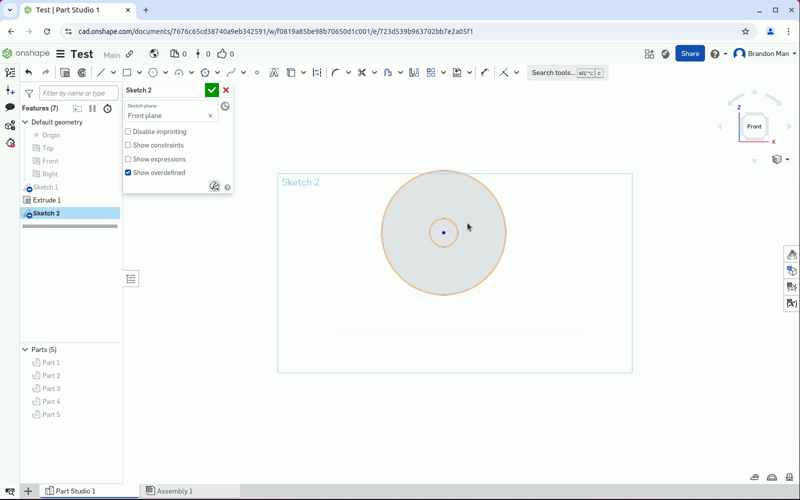
scroll(6)
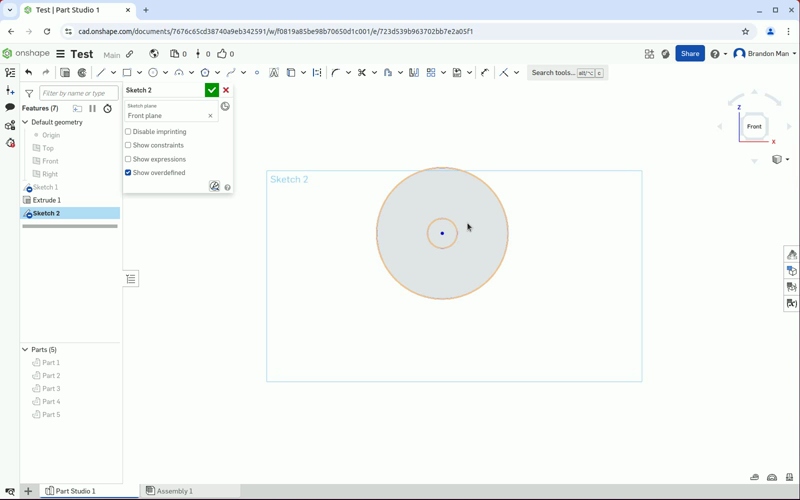
scroll(6)
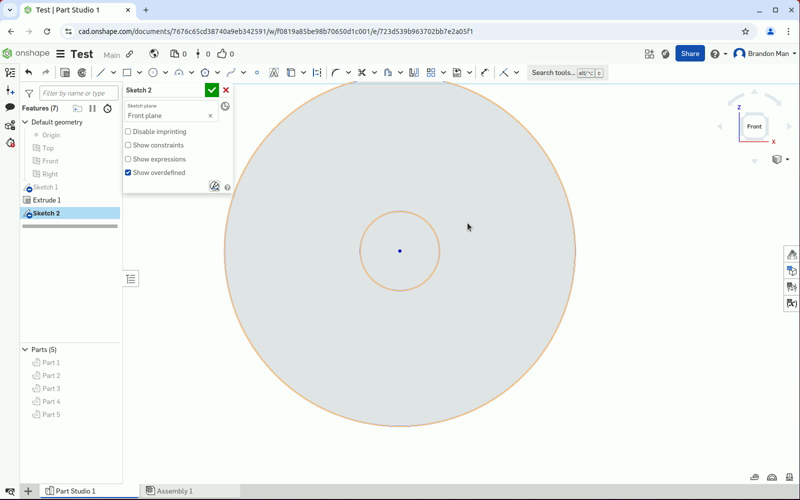
click(467, 222)
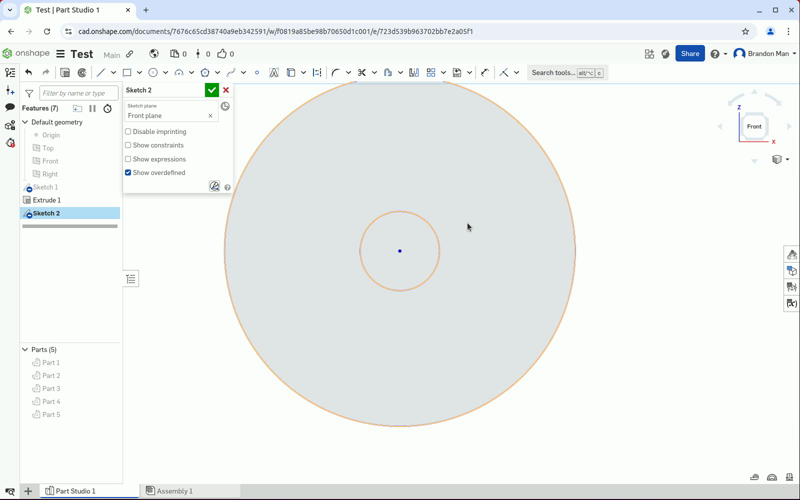
scroll(-6)
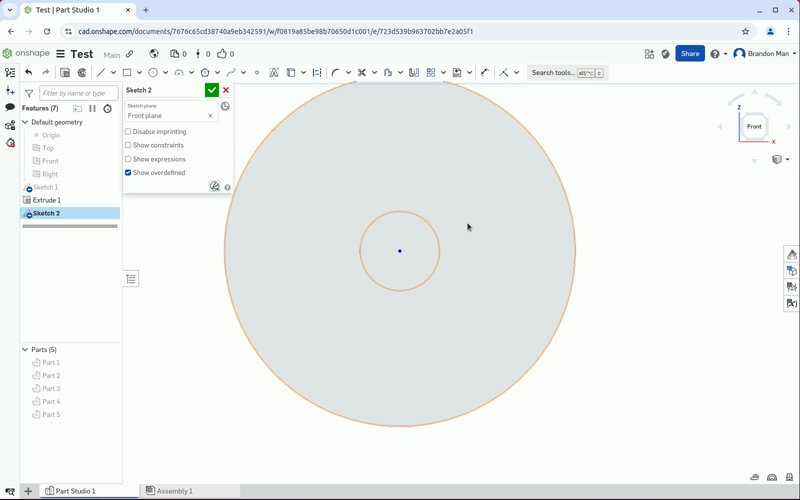
scroll(-6)
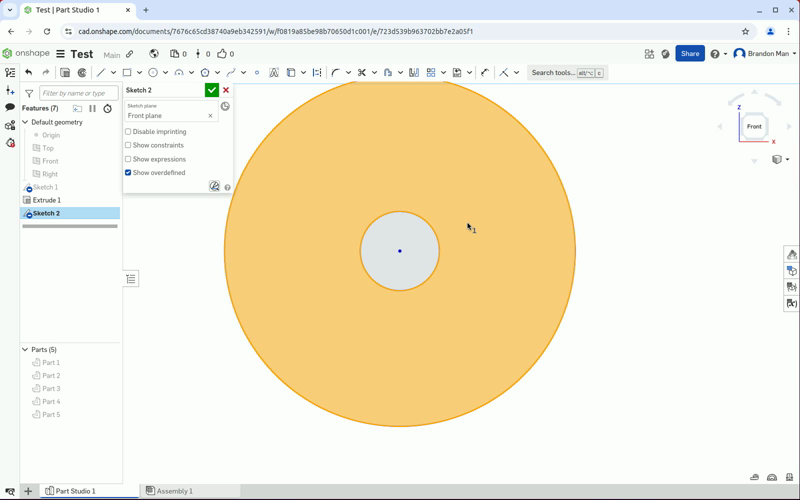
scroll(-6)
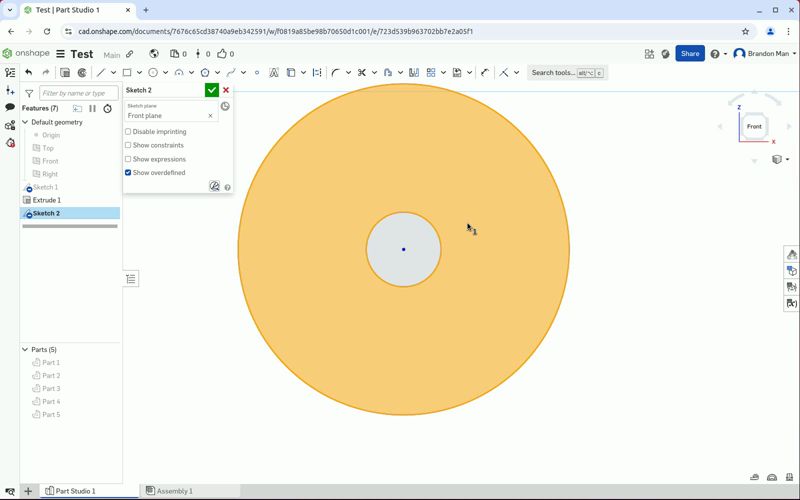
scroll(-6)
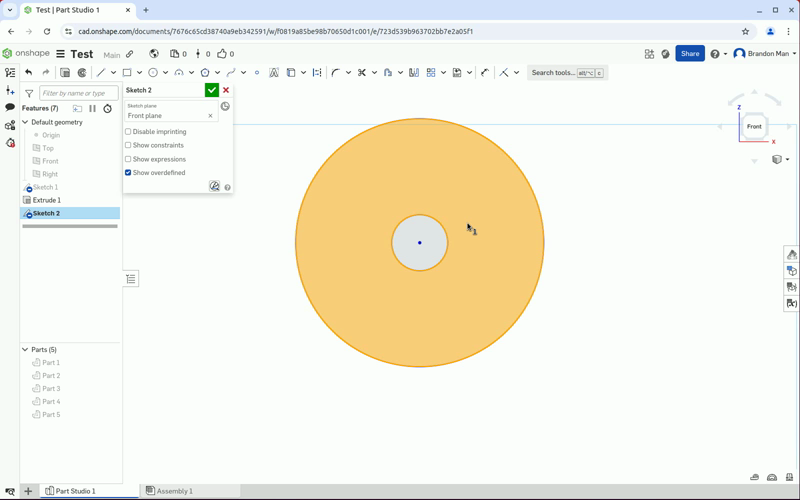
scroll(-6)
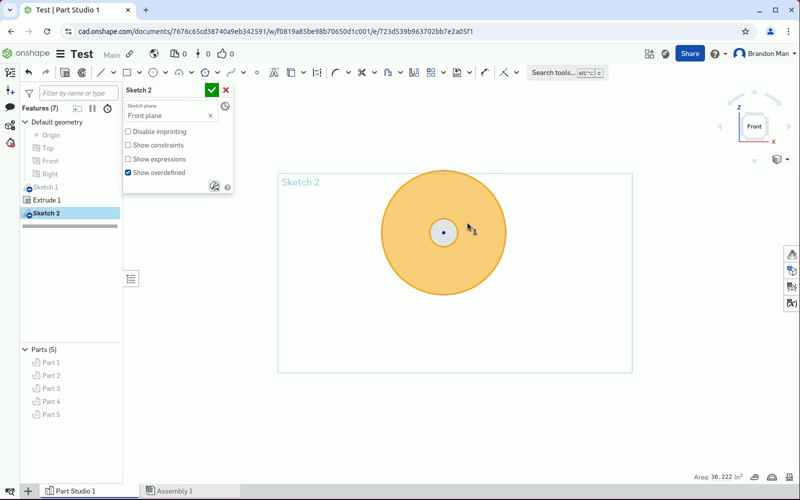
scroll(-6)
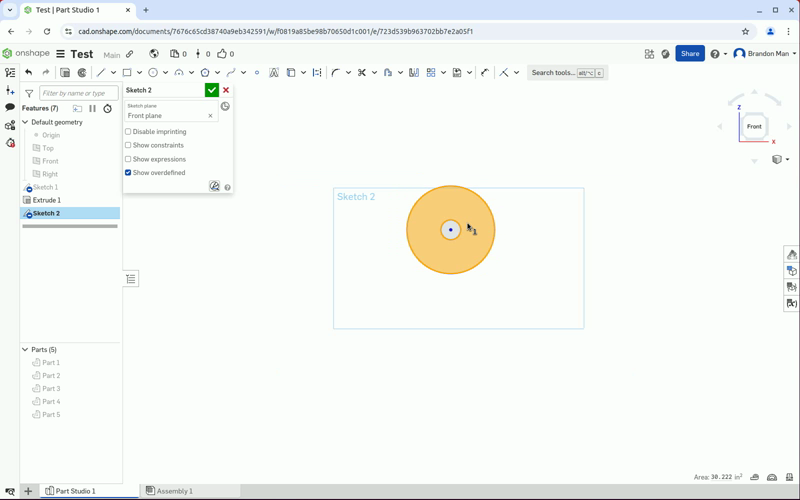
scroll(-6)
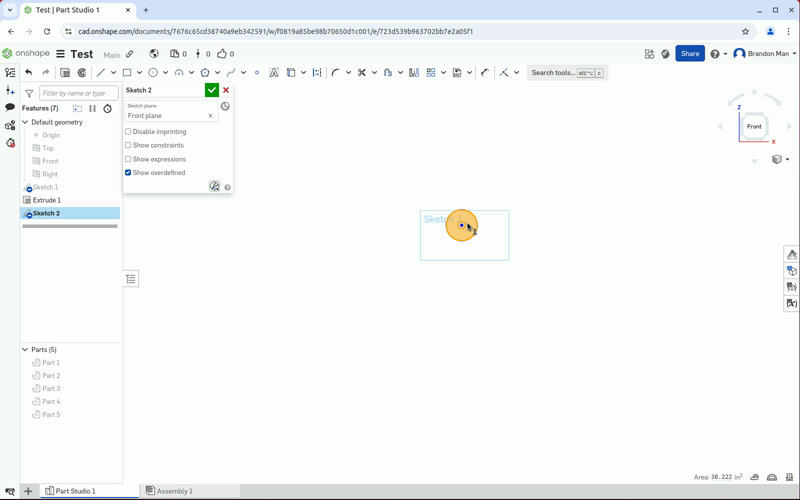
mouse_move(73, 352)
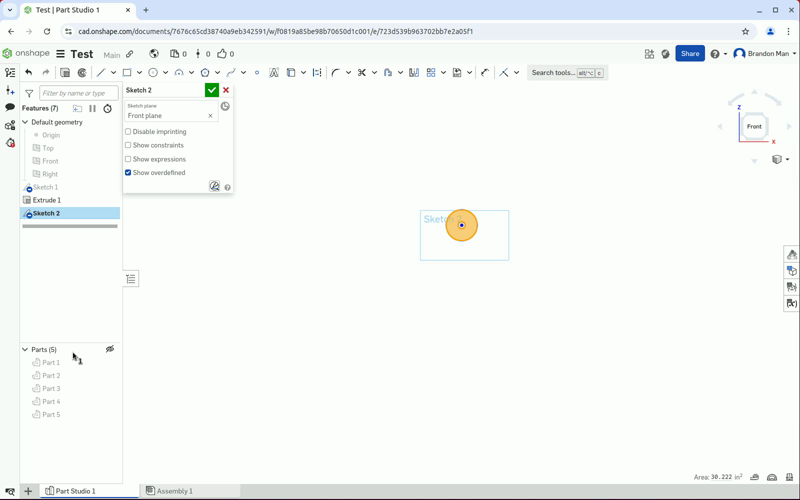
key(shift+y)
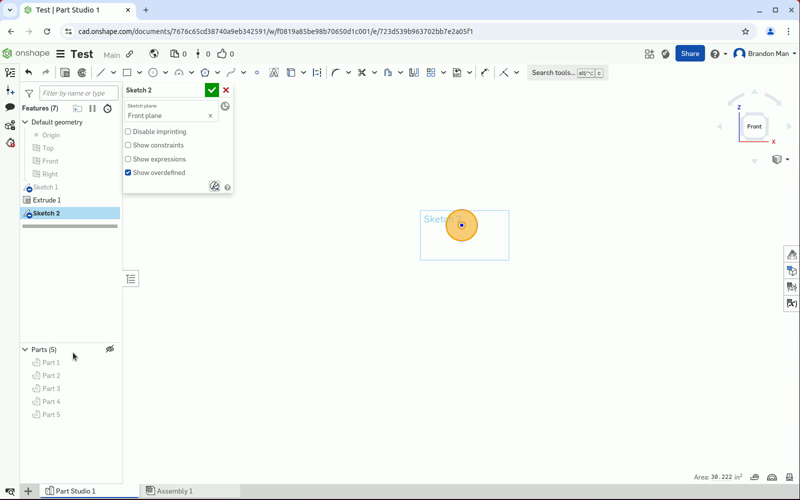
key(shift+e)
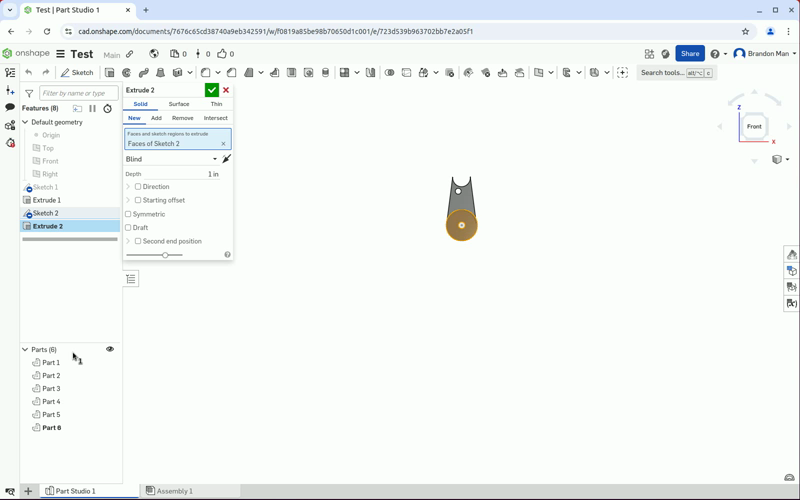
mouse_move(143, 106)
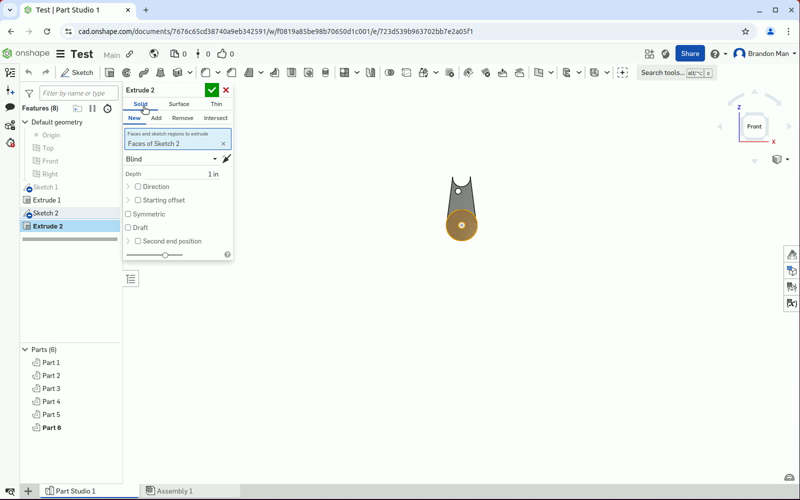
click(143, 106)
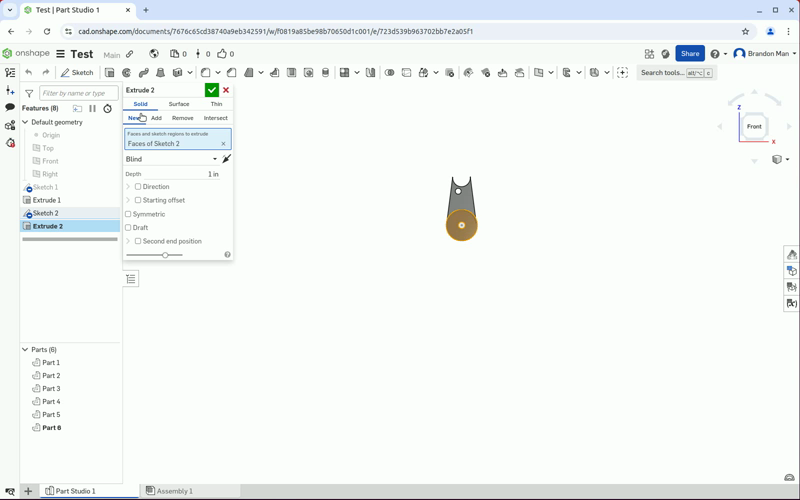
mouse_move(137, 120)
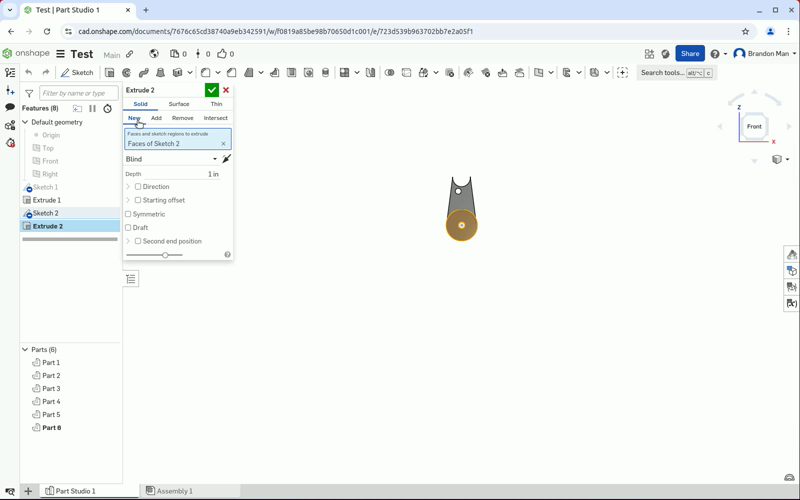
click(137, 120)
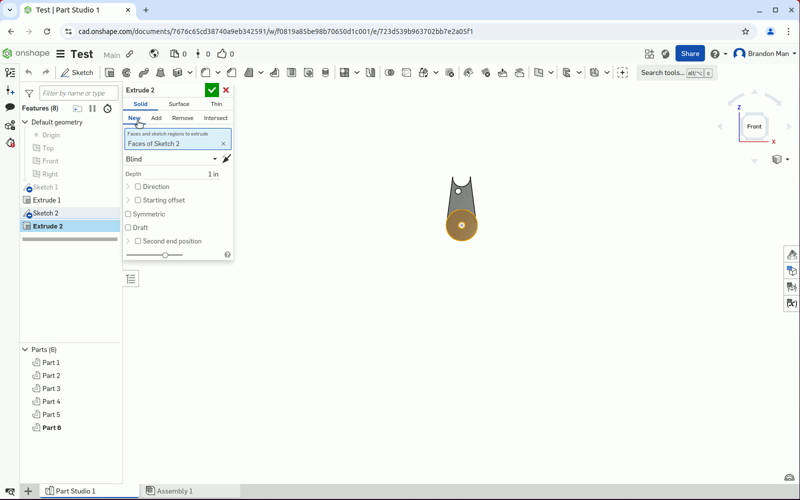
key(tab, 4)
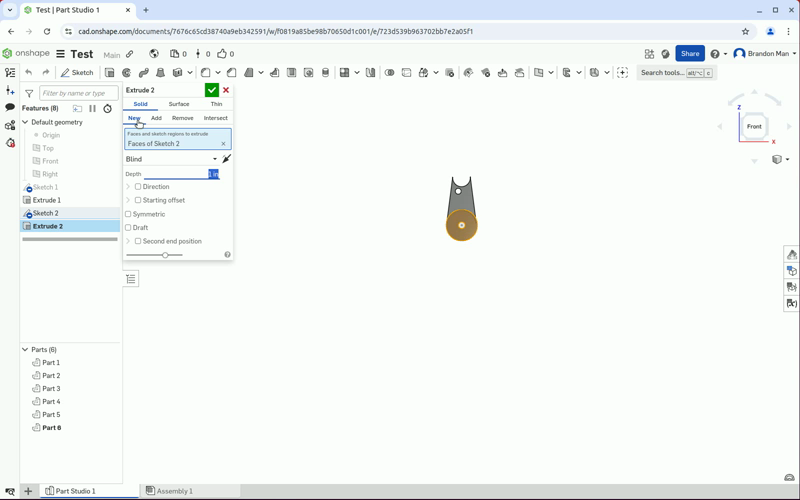
text(0.481)
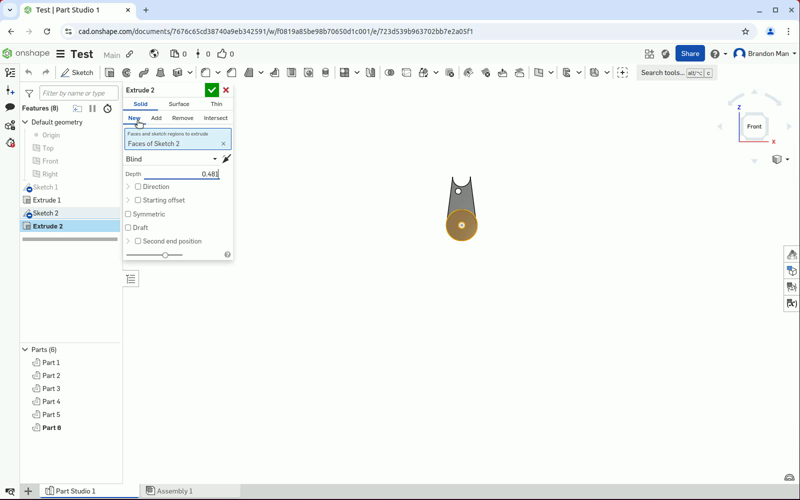
key(enter)
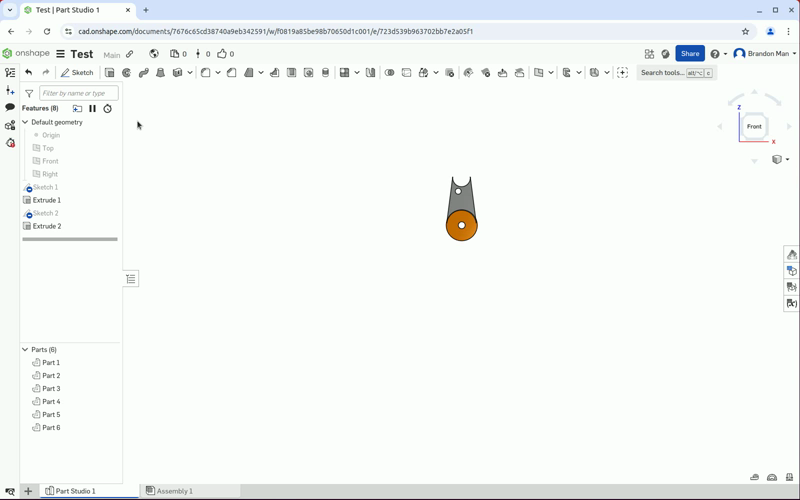
key(shift+h)
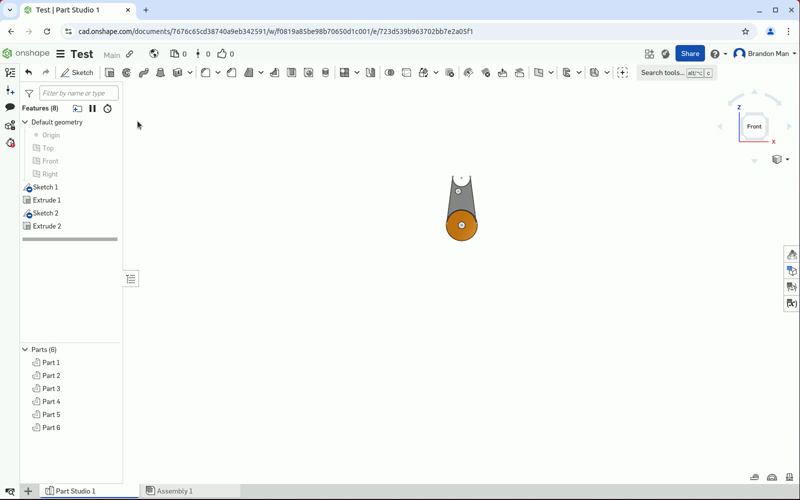
key(shift+h)
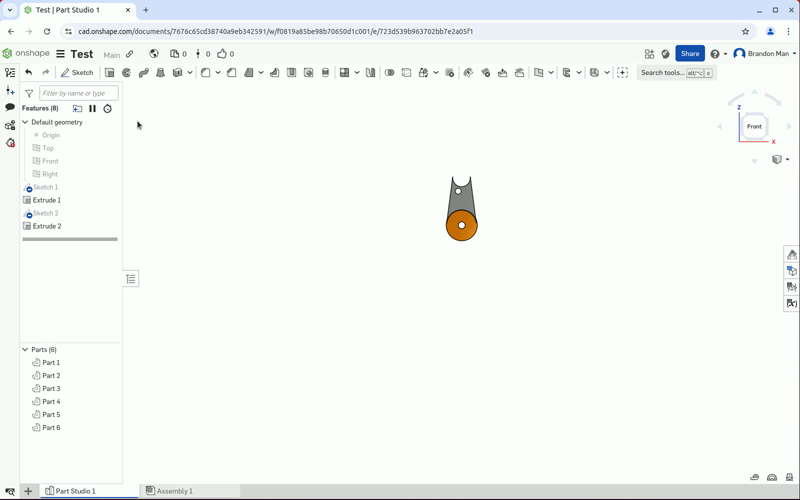
mouse_move(73, 189)
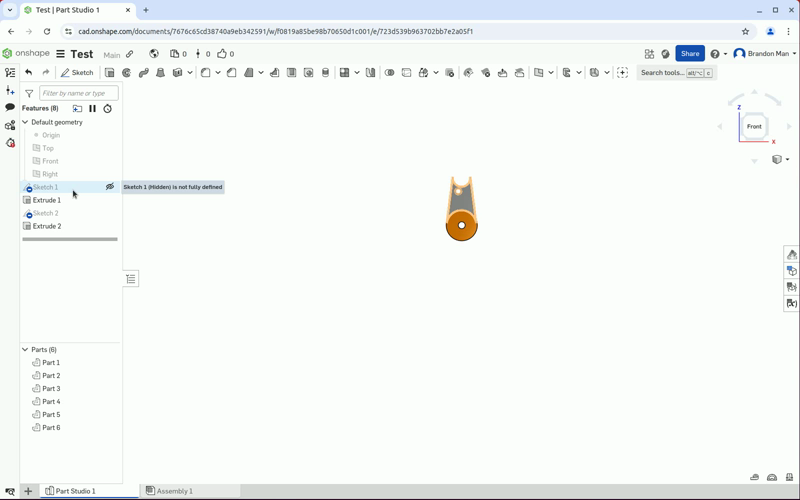
click(73, 189)
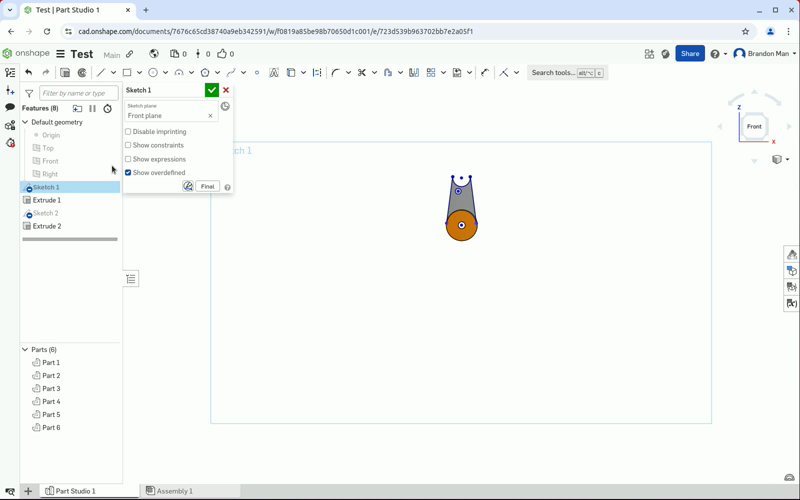
mouse_move(229, 92)
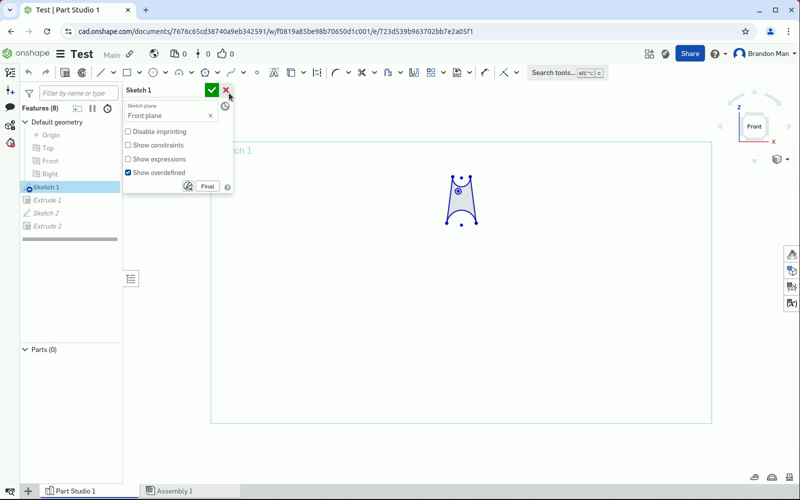
click(229, 92)
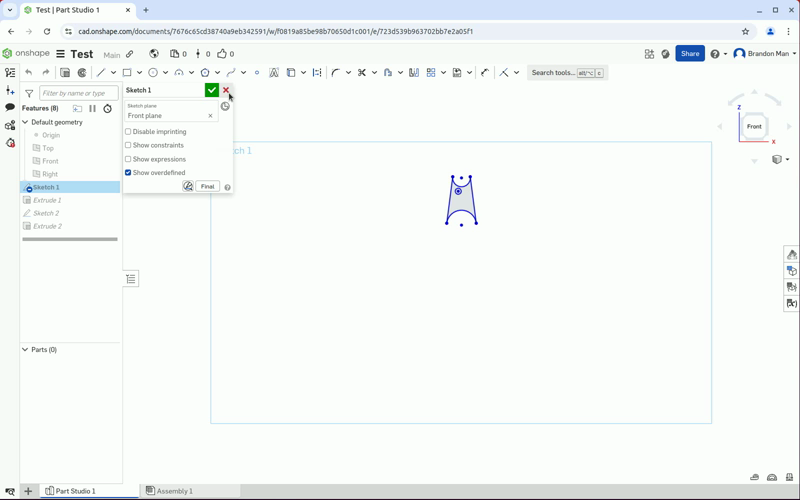
key(shift+s)
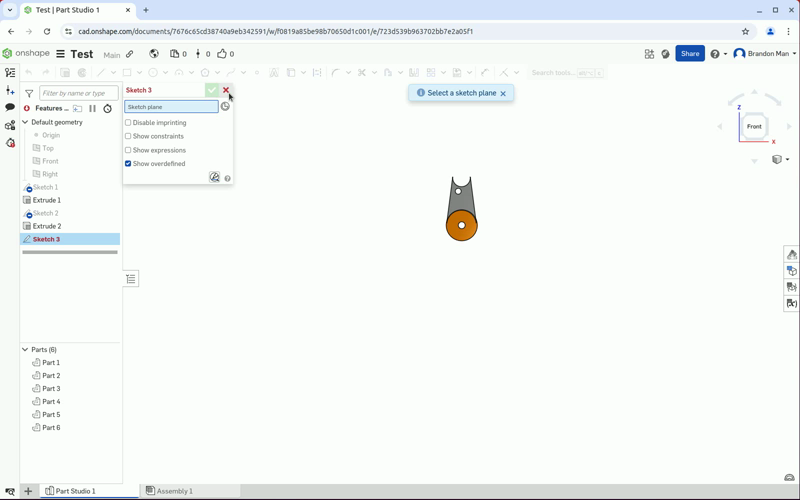
mouse_move(73, 163)
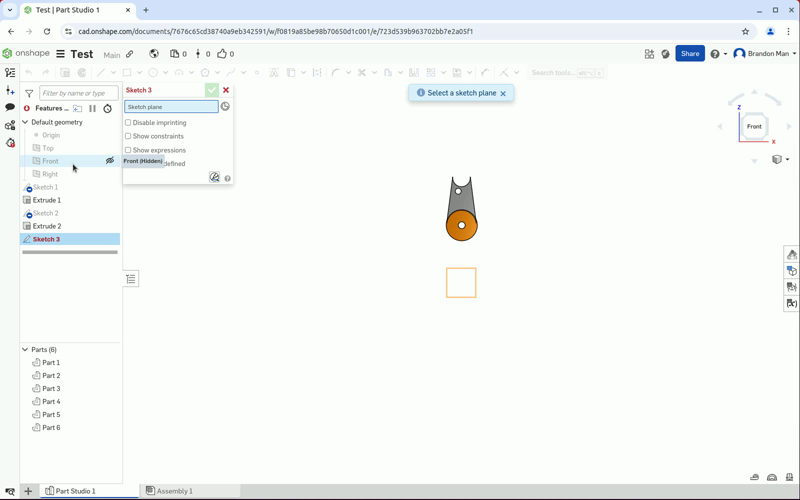
click(73, 163)
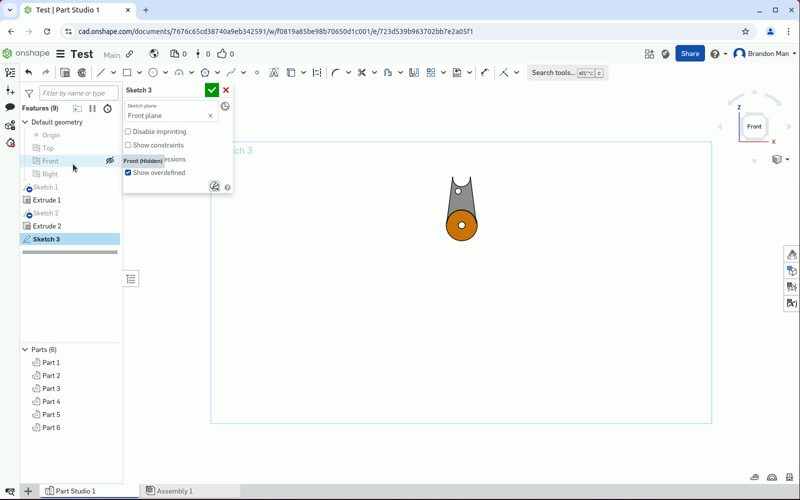
mouse_move(73, 352)
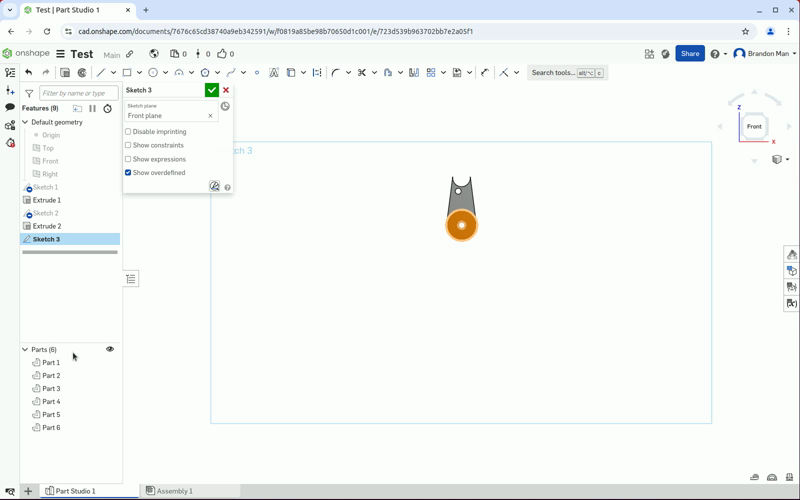
key(y)
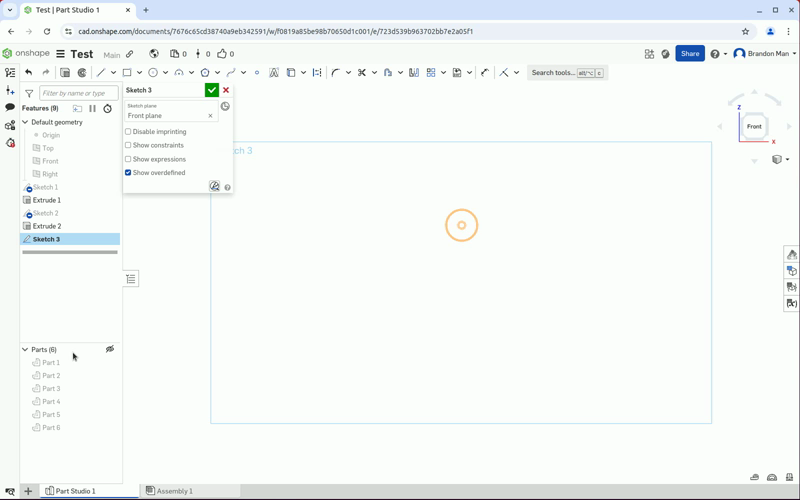
key(l)
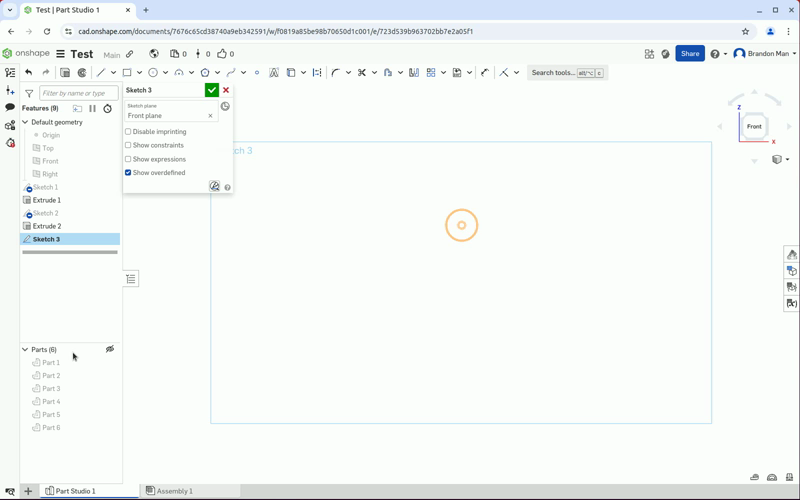
key_down(shift)
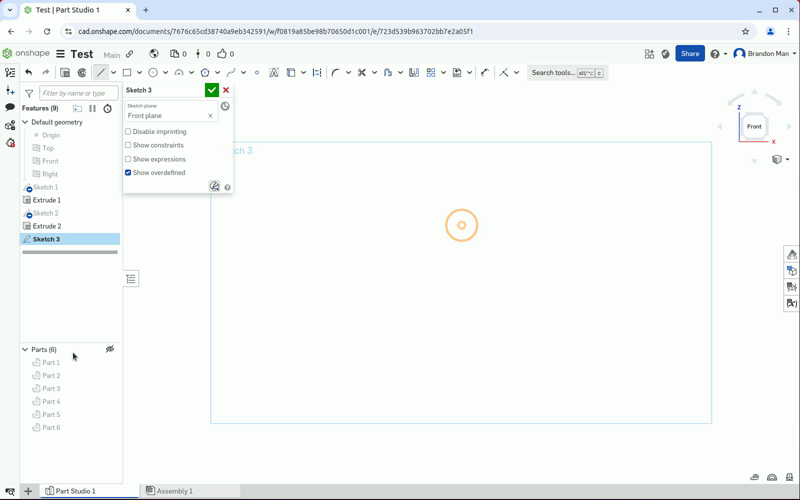
mouse_move(446, 226)
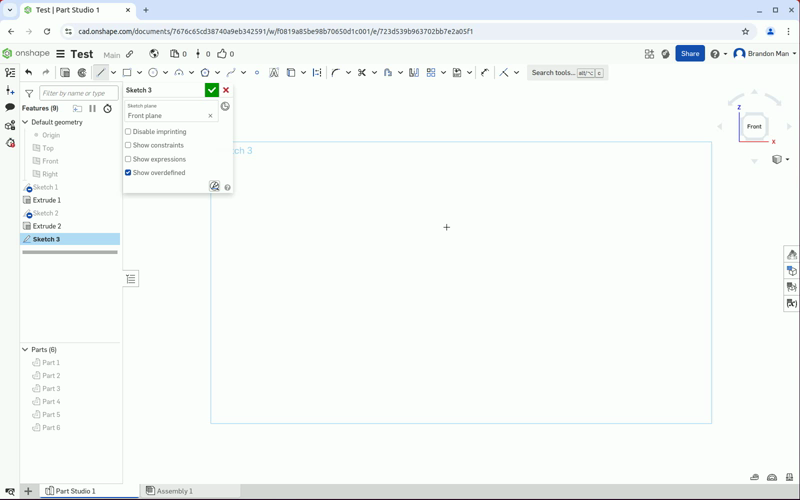
click(446, 226)
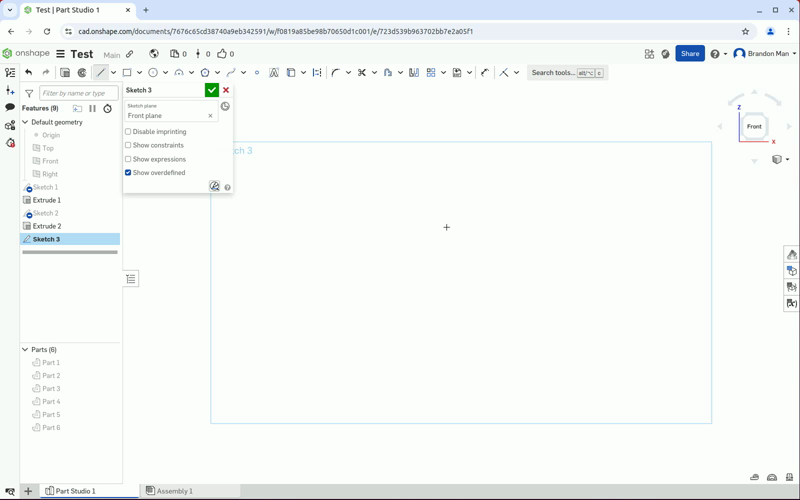
key_up(shift)
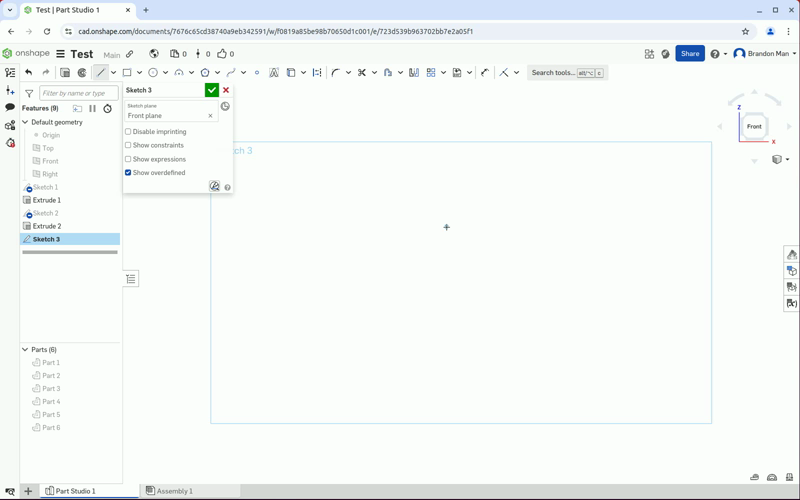
key_down(shift)
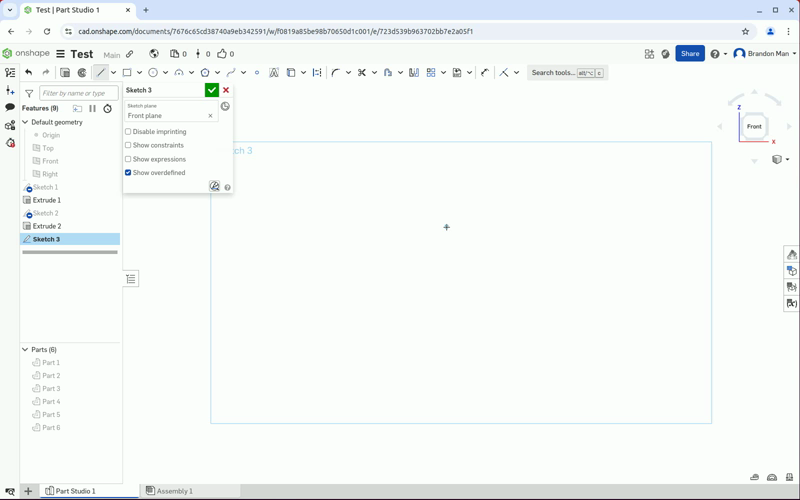
mouse_move(476, 226)
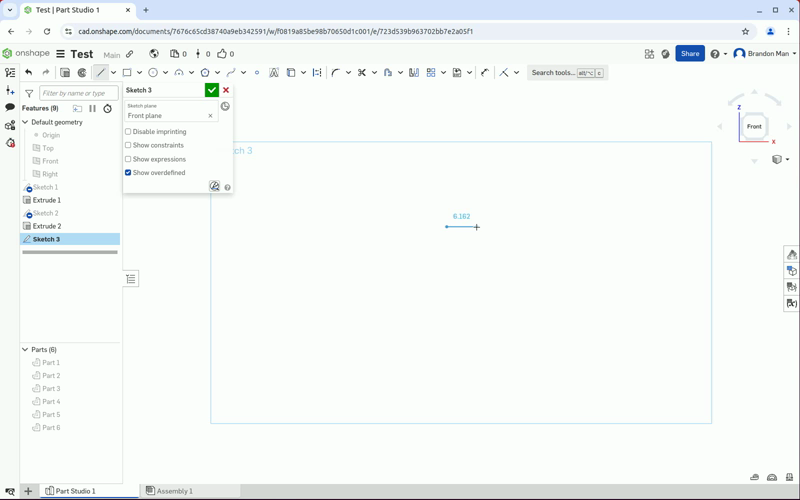
mouse_move(452, 282)
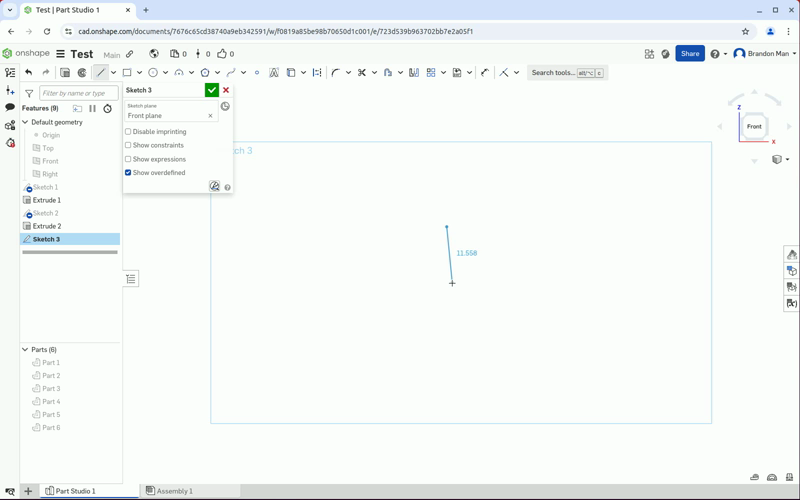
click(452, 282)
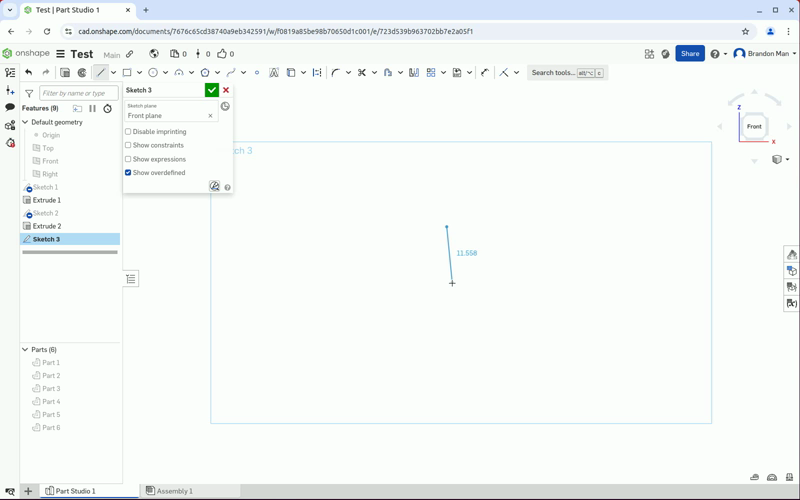
key_up(shift)
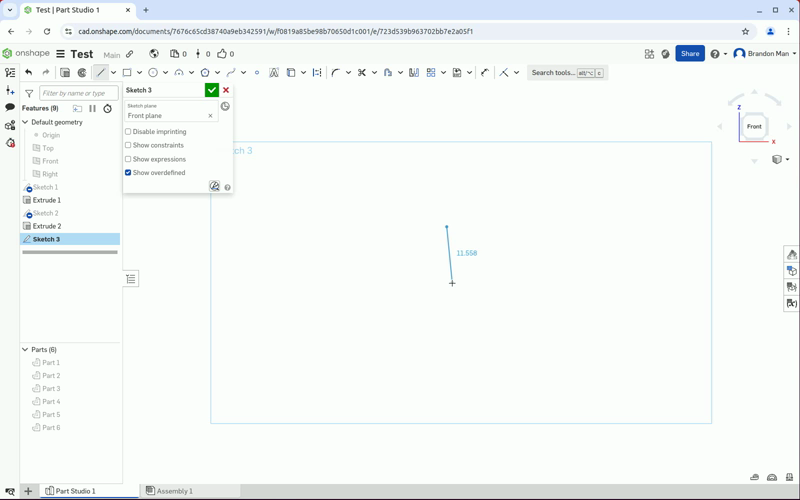
key(esc)
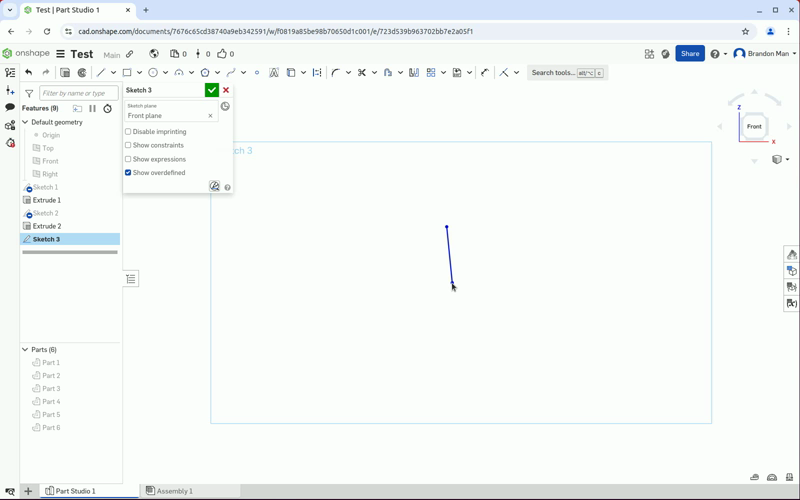
key(a)
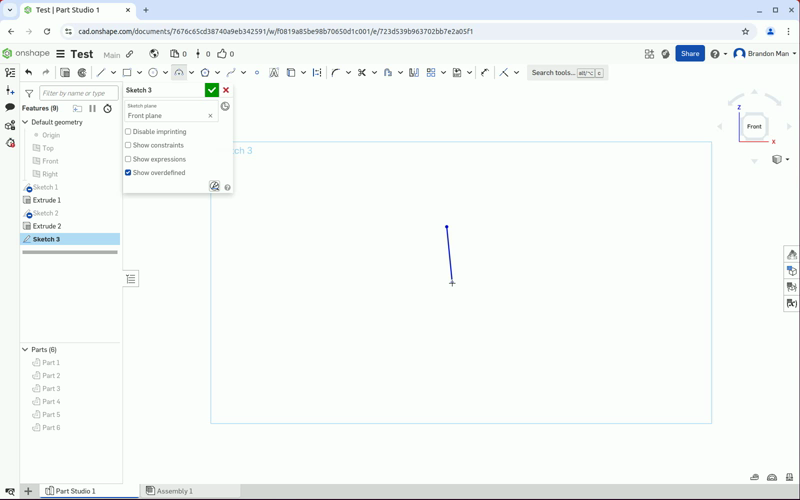
mouse_move(452, 282)
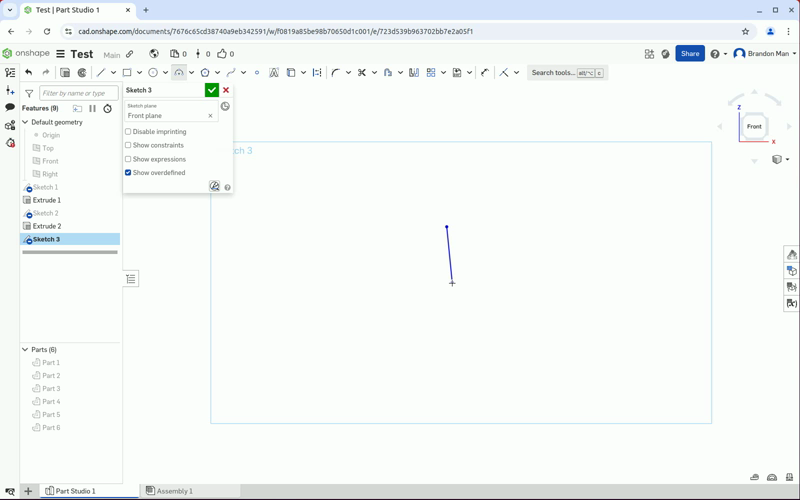
click(452, 282)
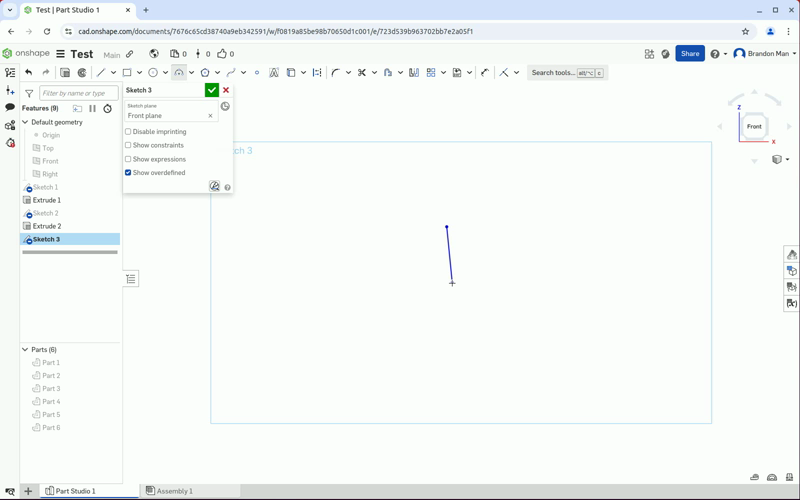
key_down(shift)
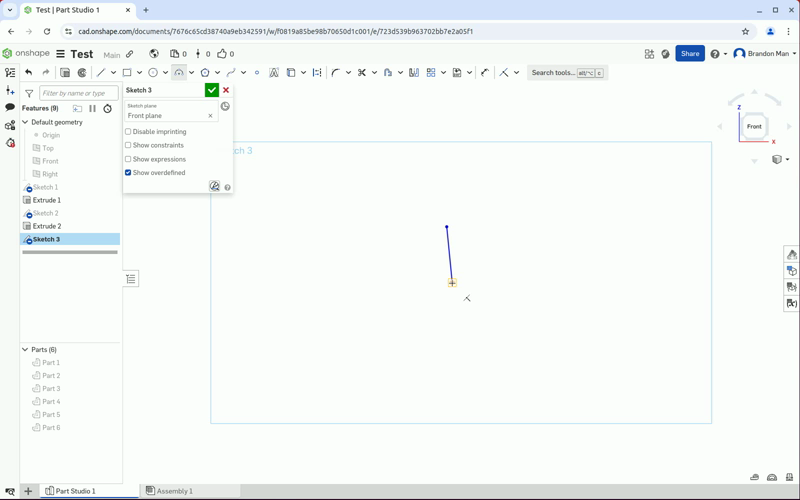
mouse_move(461, 291)
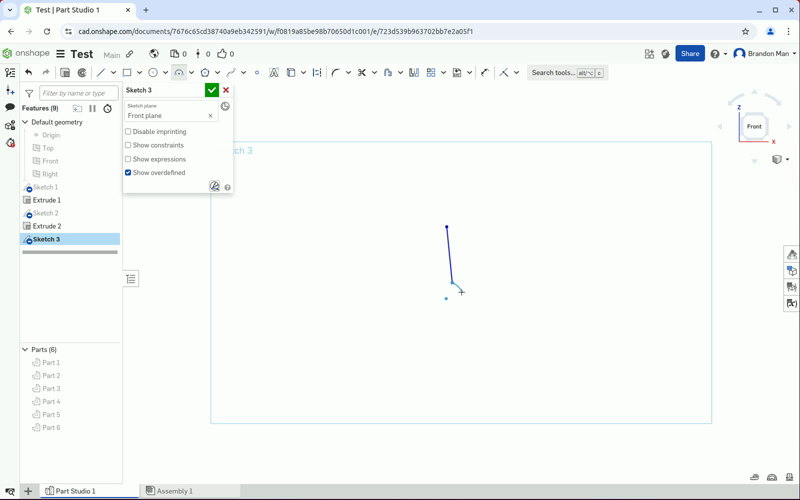
click(461, 291)
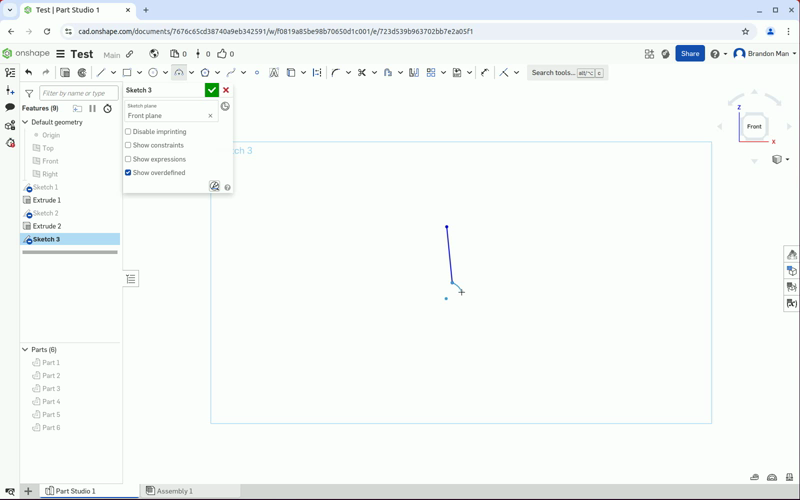
mouse_move(467, 276)
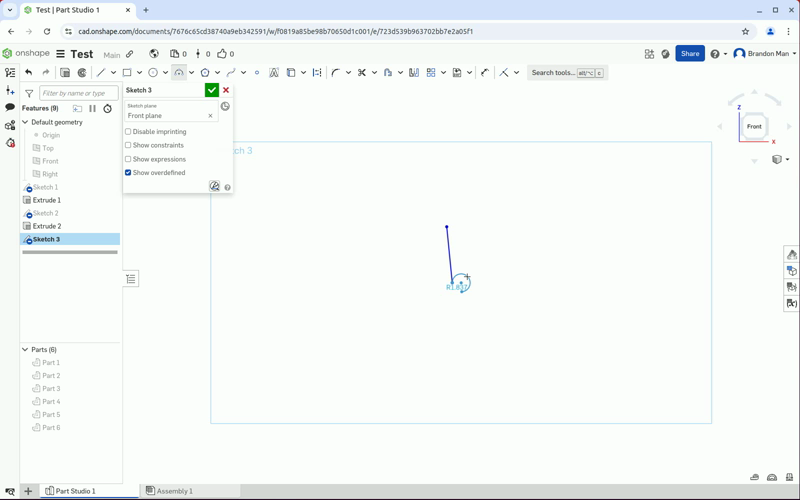
click(467, 276)
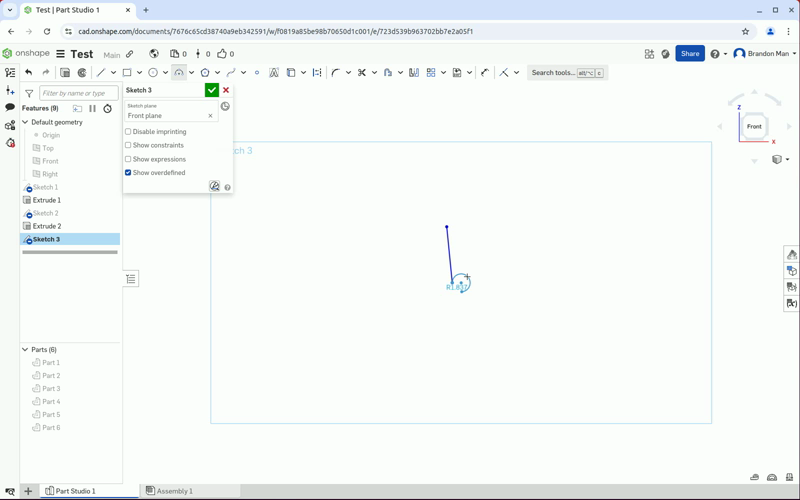
key_up(shift)
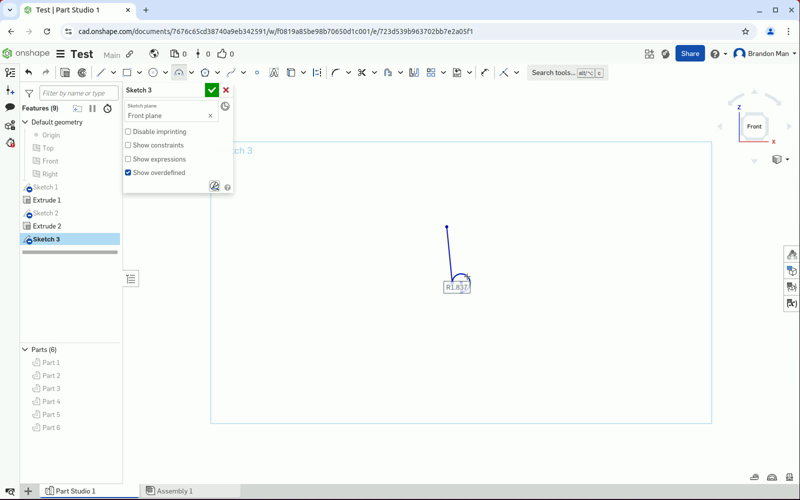
key(esc)
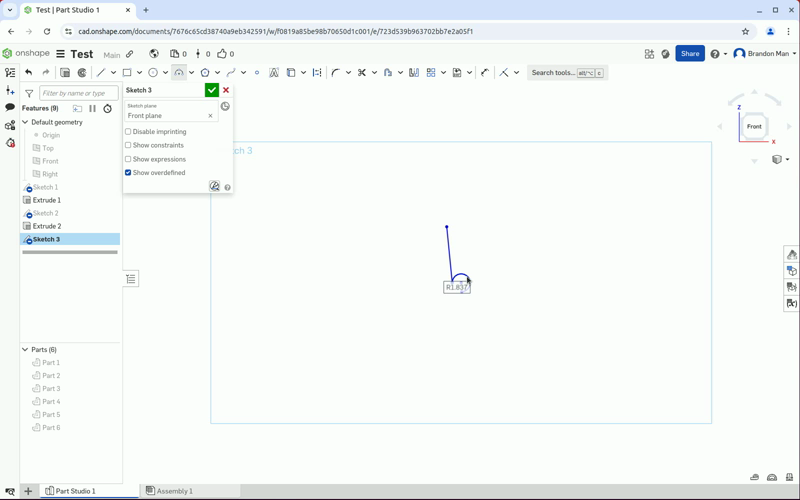
key(l)
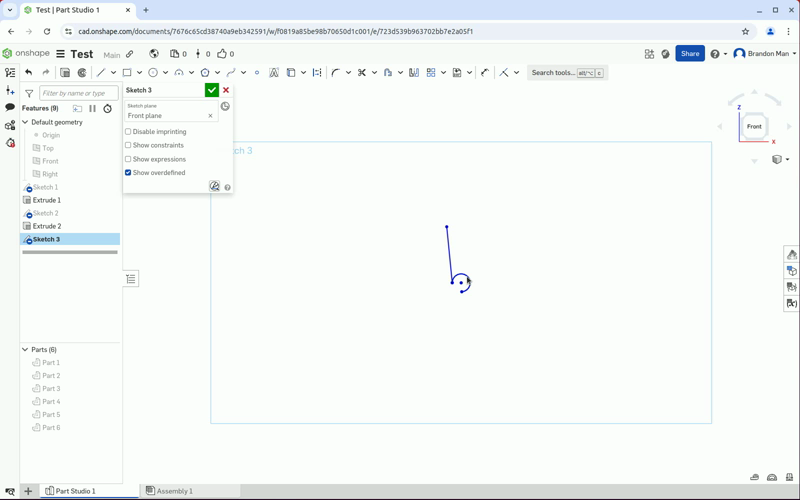
mouse_move(461, 291)
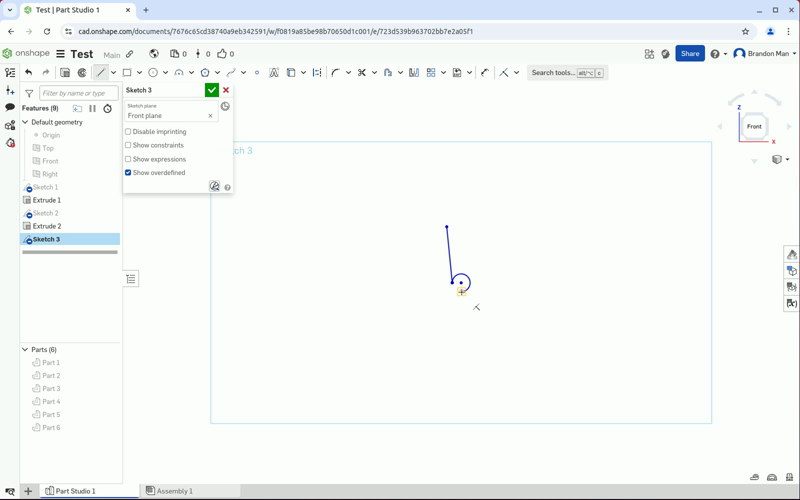
click(461, 291)
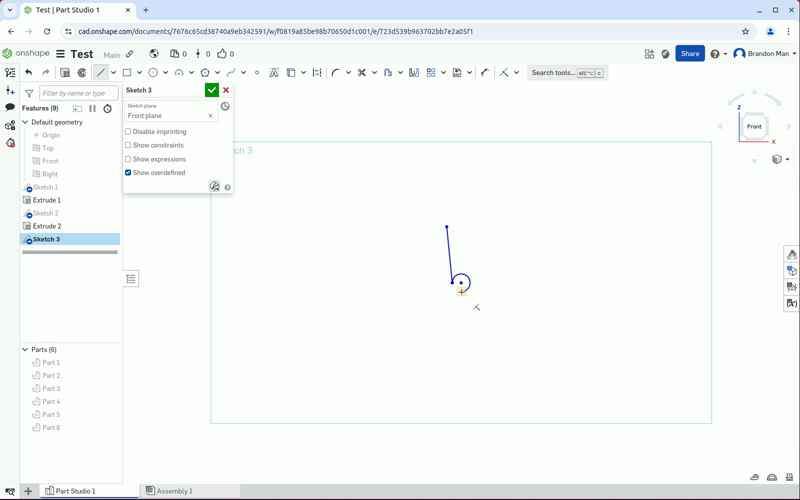
key_down(shift)
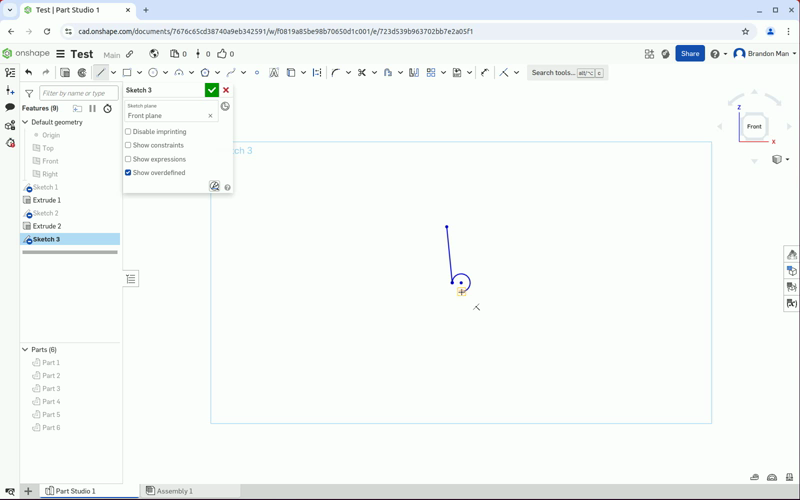
mouse_move(491, 291)
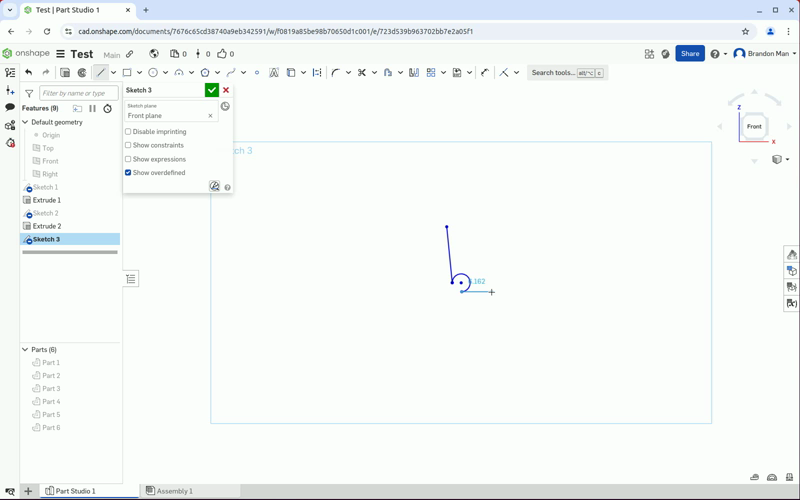
mouse_move(502, 290)
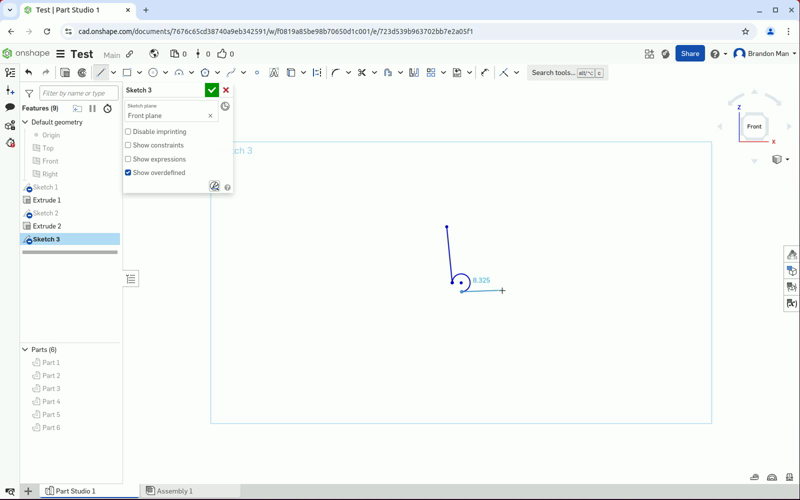
click(502, 290)
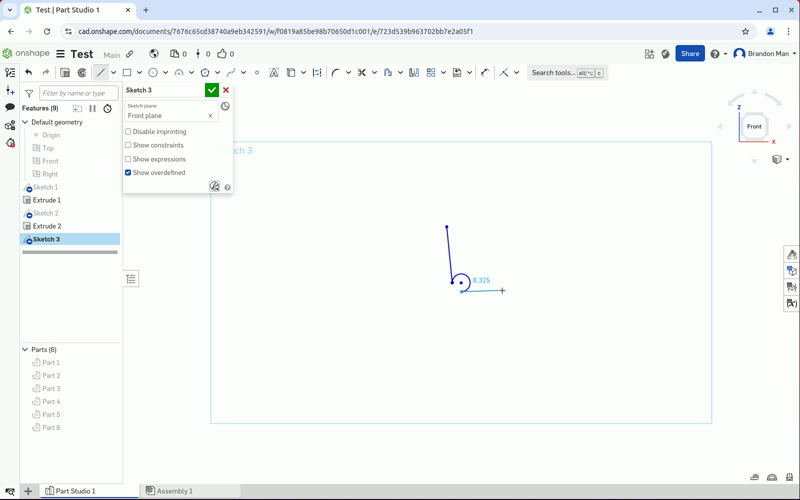
key_up(shift)
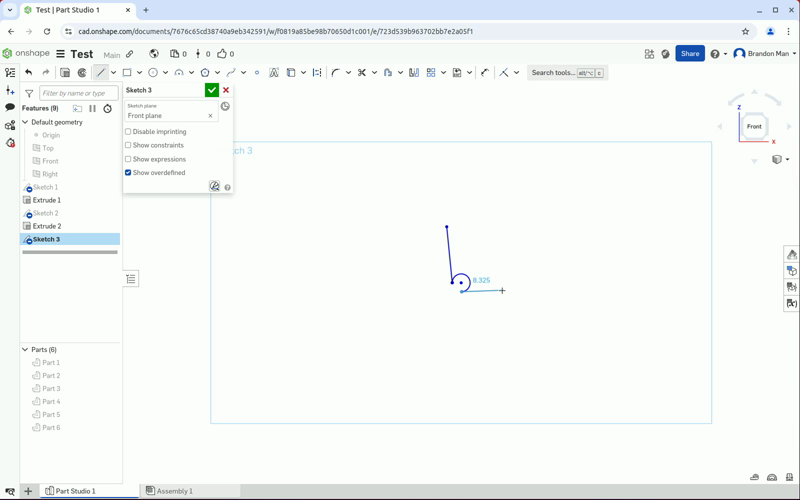
key(esc)
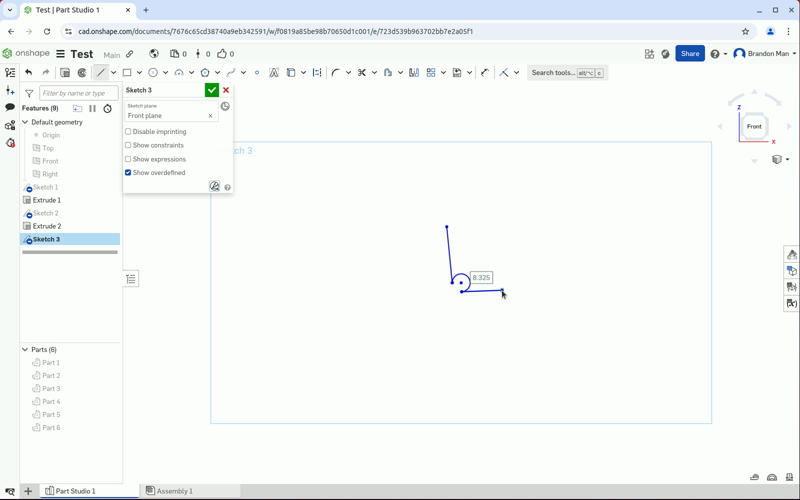
key(a)
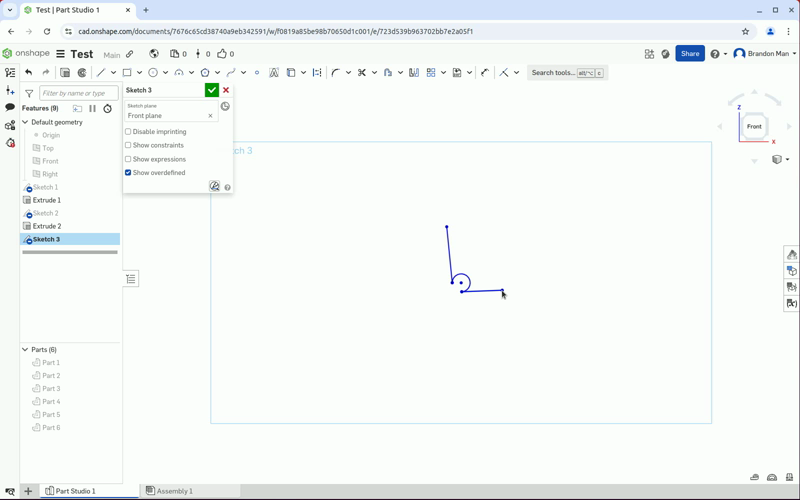
mouse_move(502, 290)
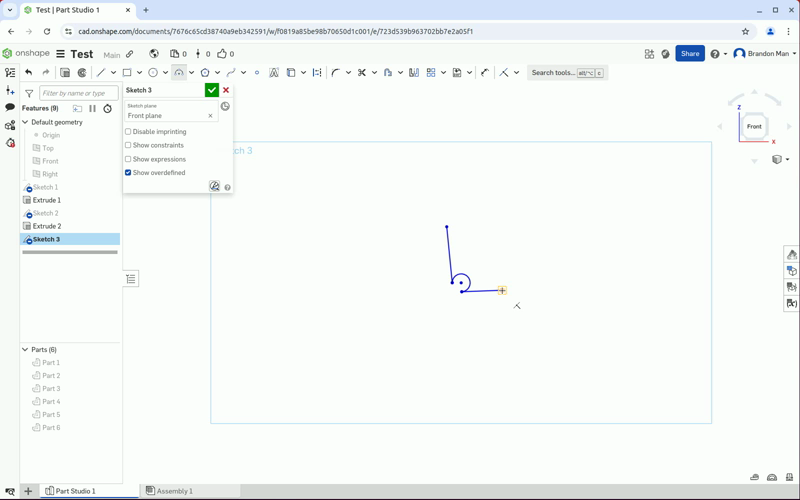
click(502, 290)
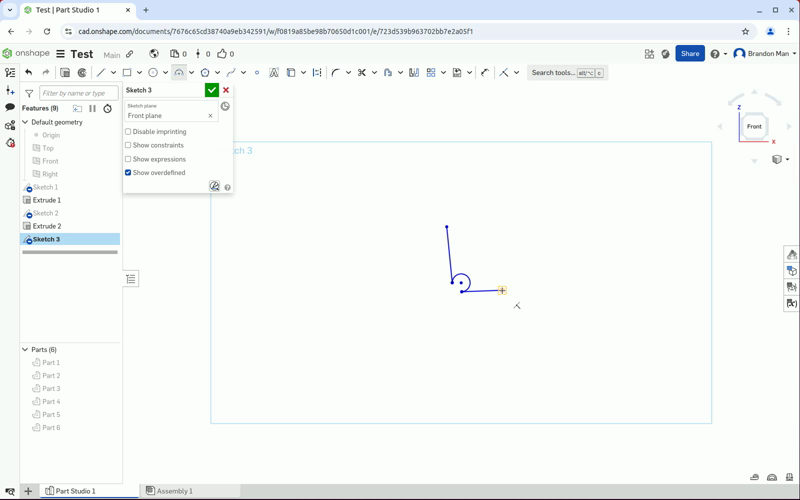
key_down(shift)
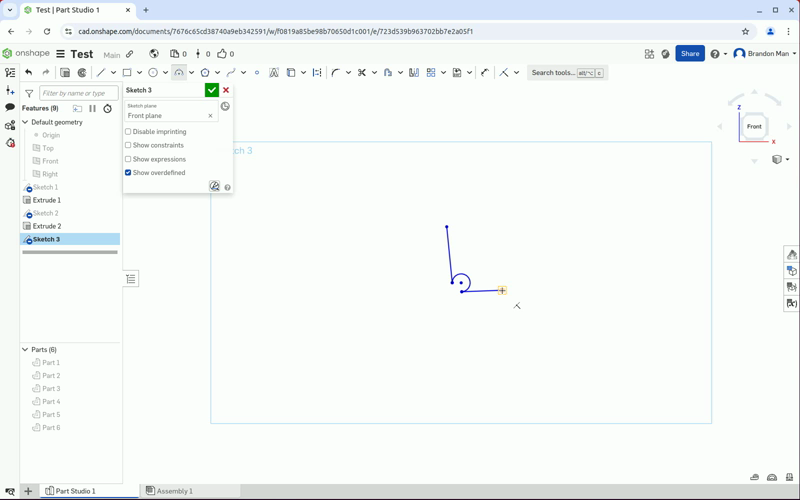
mouse_move(502, 276)
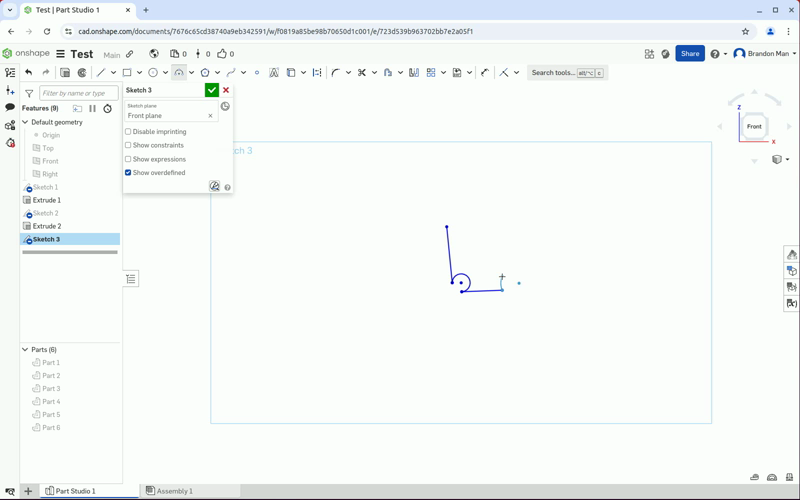
click(502, 276)
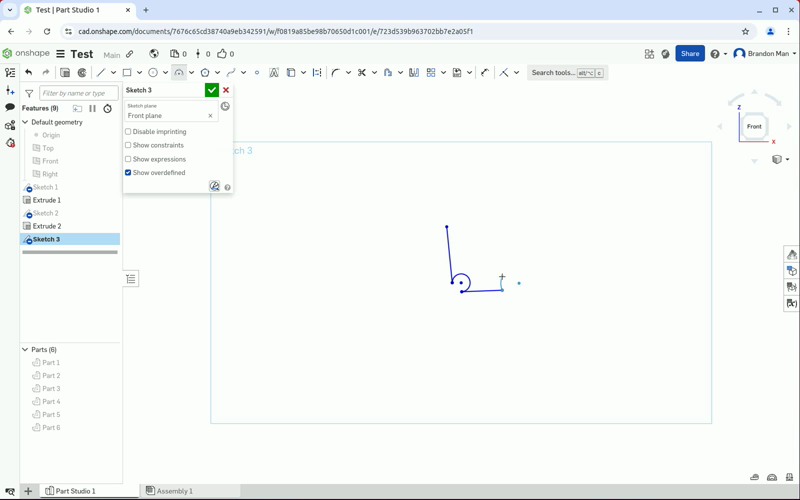
mouse_move(494, 282)
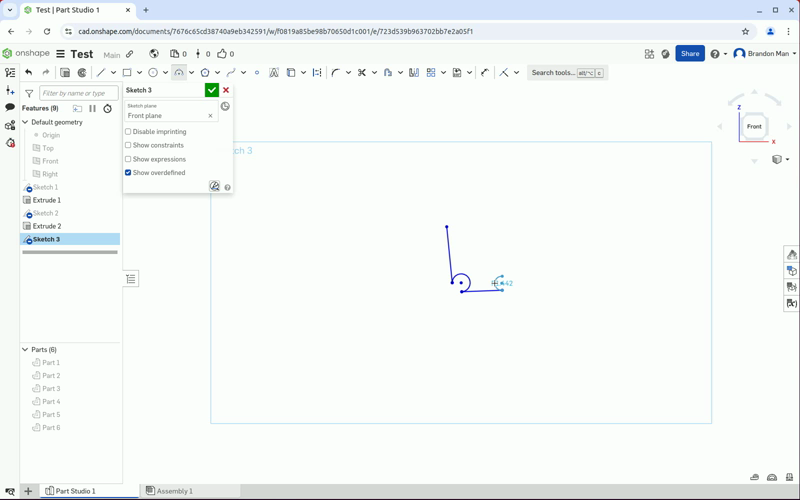
click(494, 282)
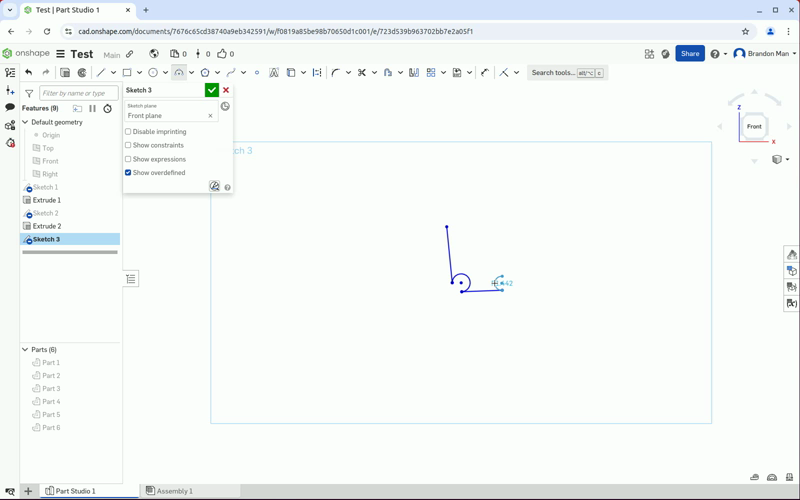
key_up(shift)
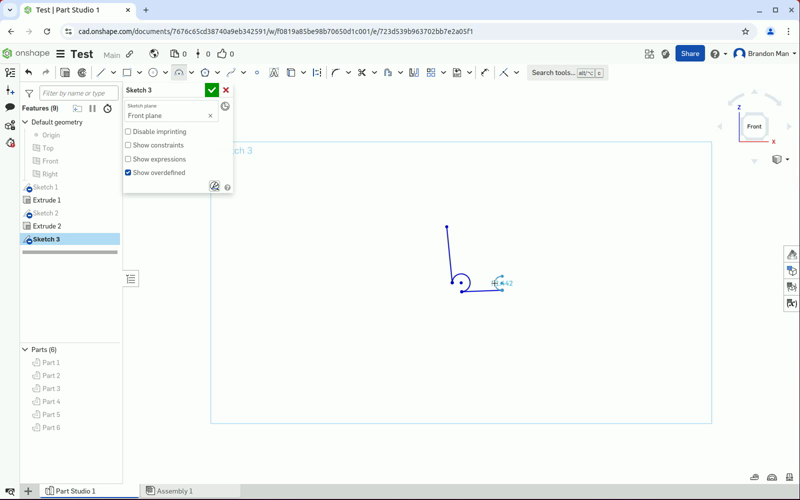
key(esc)
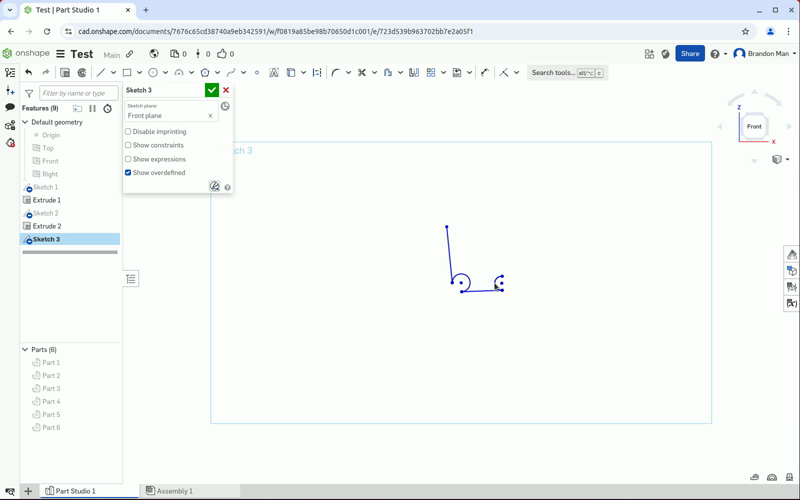
key(l)
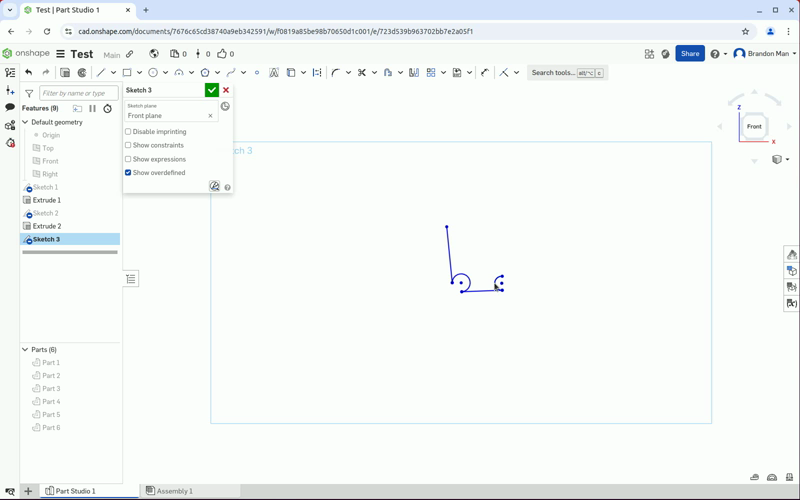
mouse_move(502, 276)
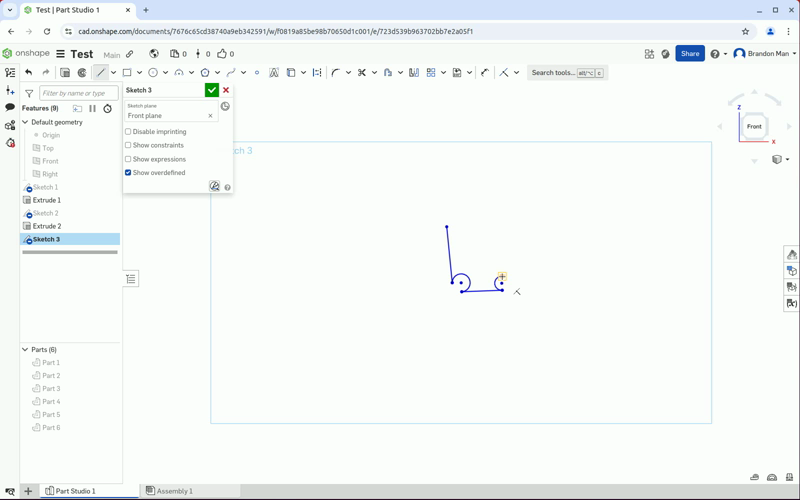
click(502, 276)
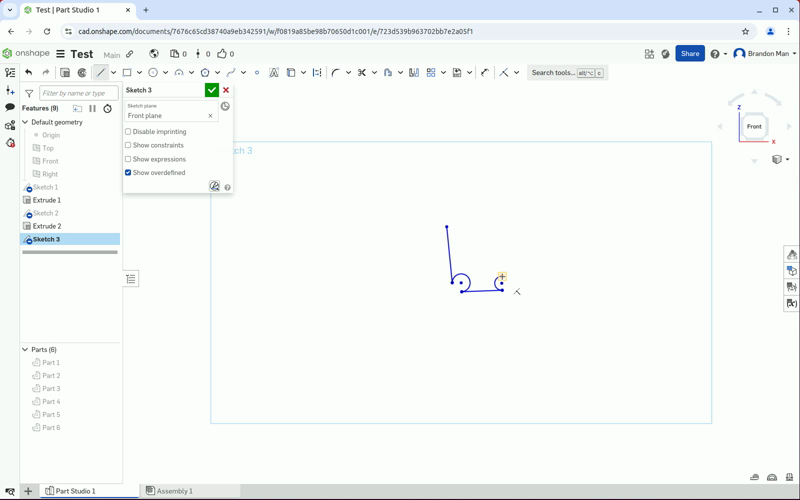
key_down(shift)
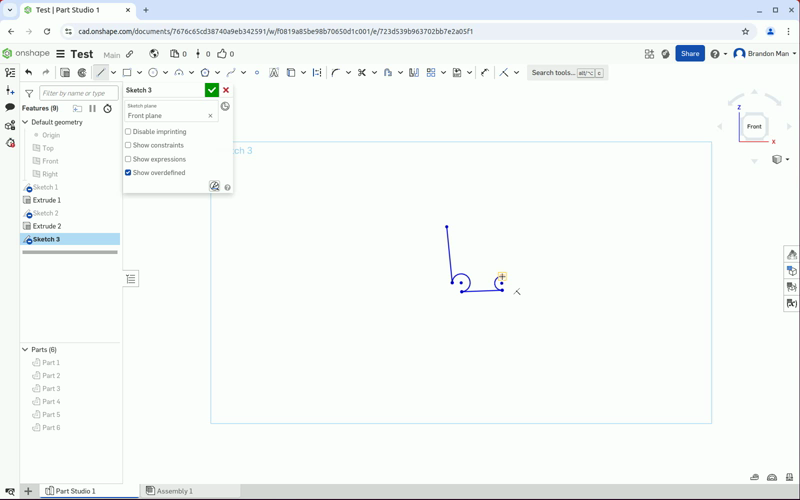
mouse_move(532, 276)
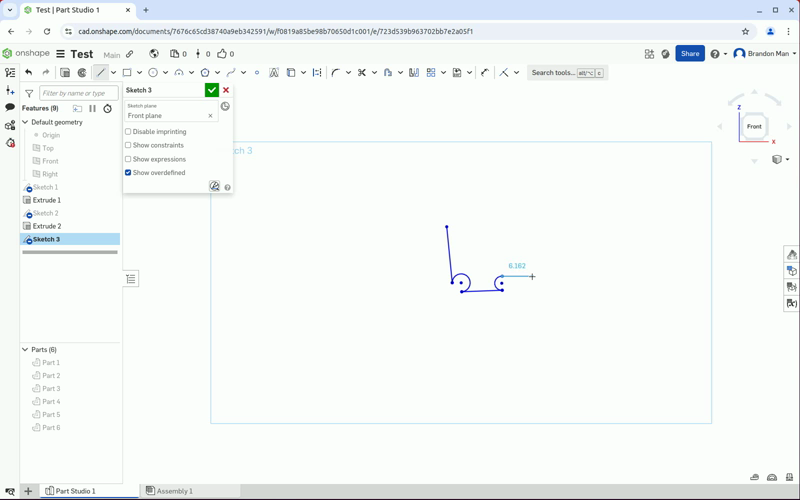
mouse_move(476, 275)
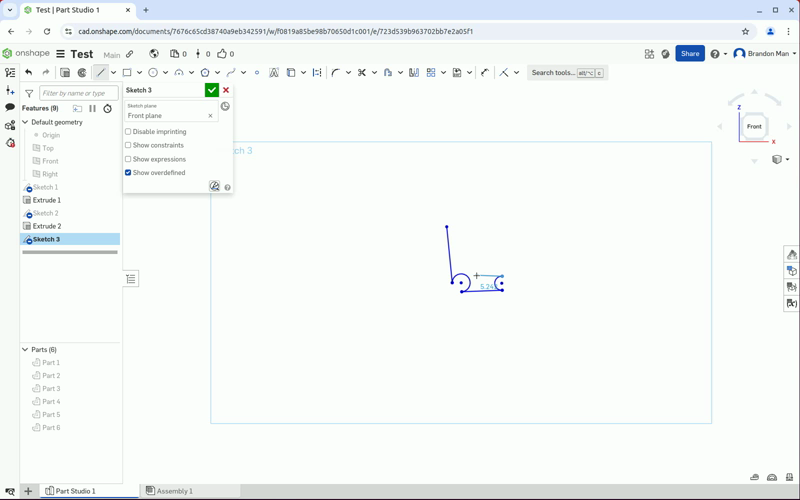
click(476, 275)
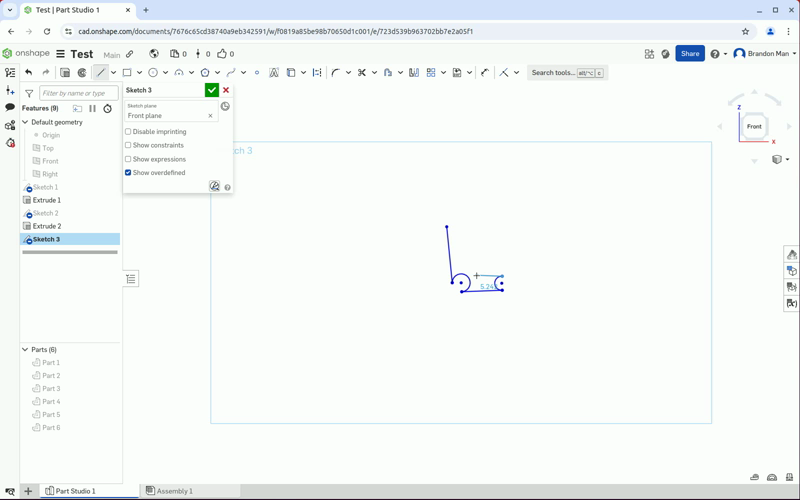
key_up(shift)
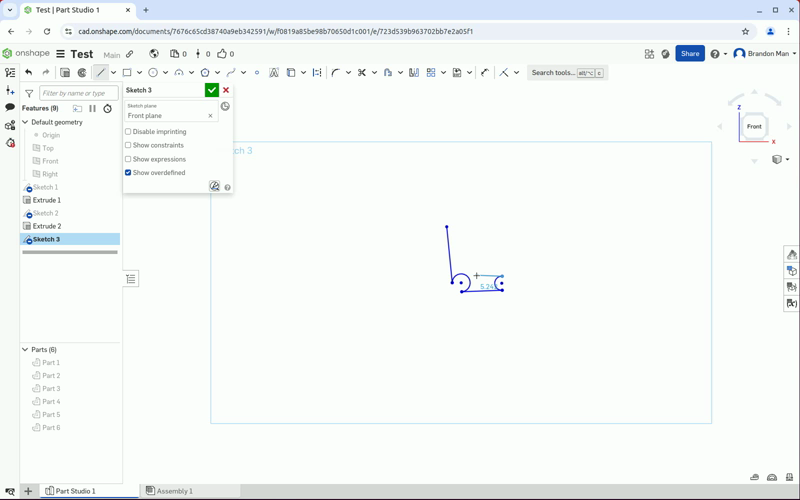
key(esc)
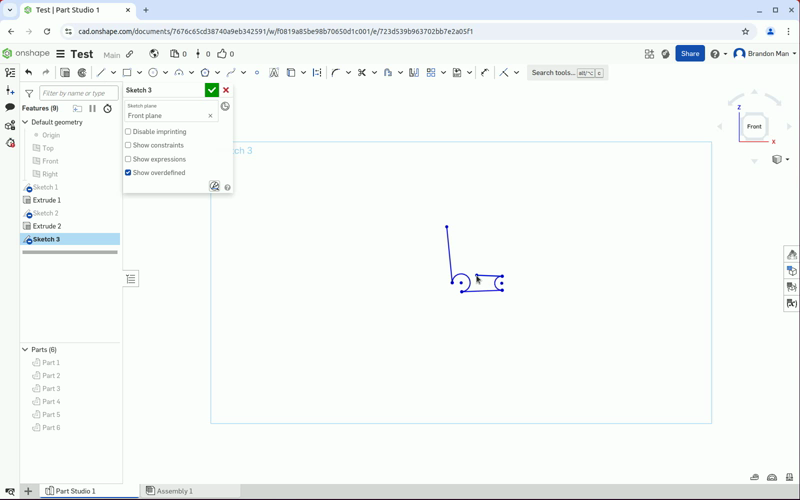
key(a)
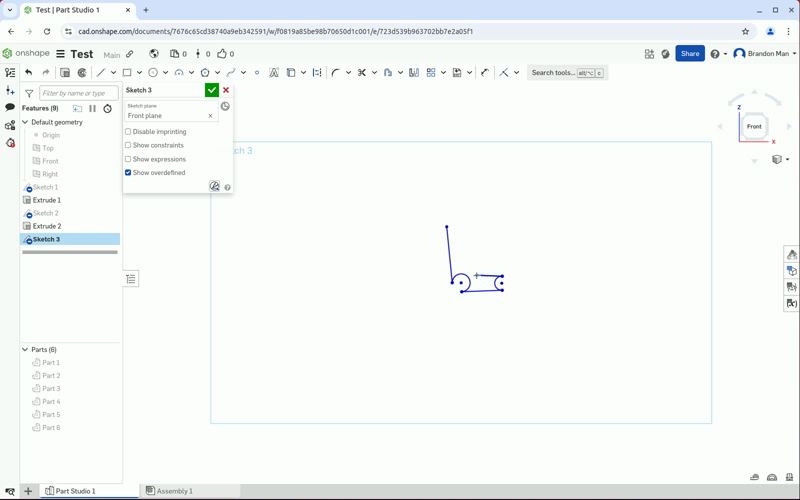
mouse_move(476, 275)
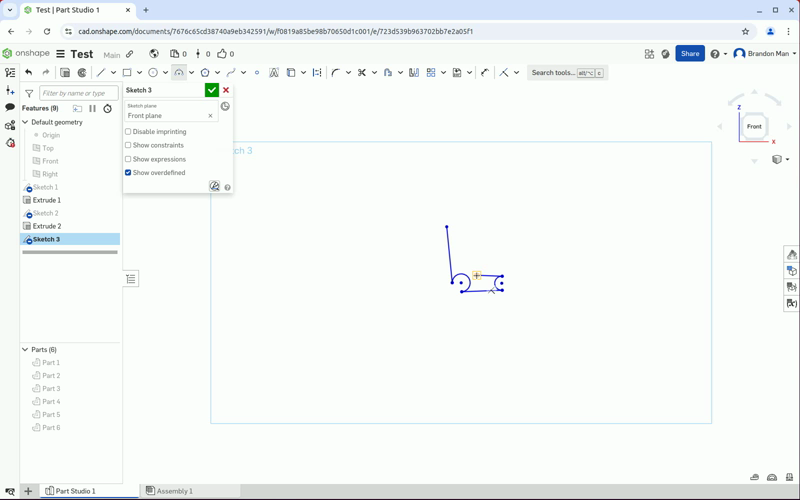
click(476, 275)
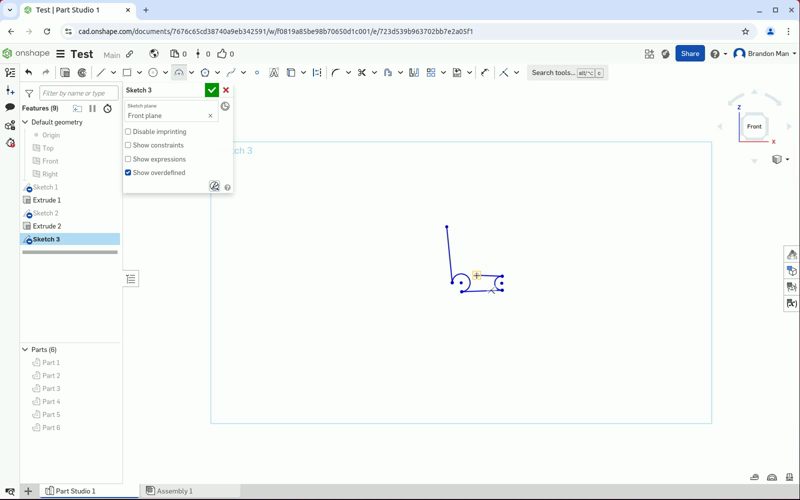
key_down(shift)
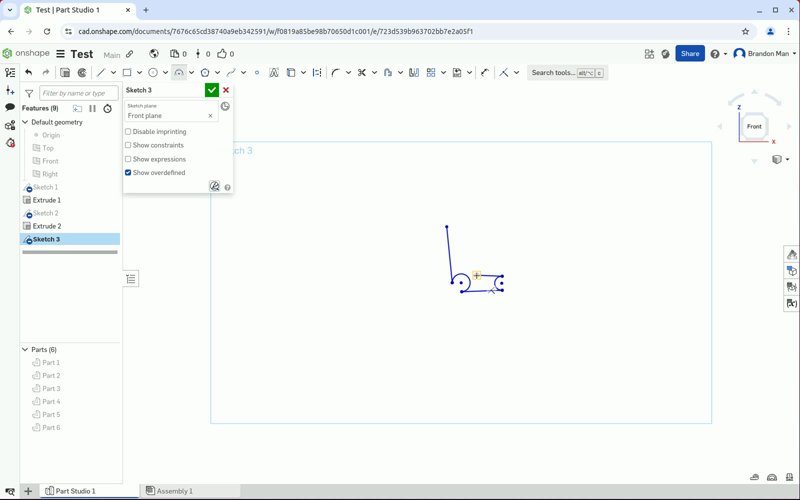
mouse_move(471, 268)
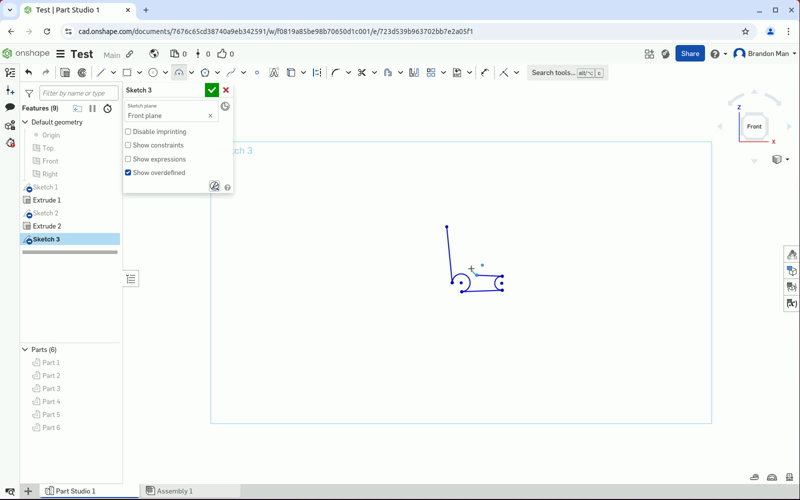
click(471, 268)
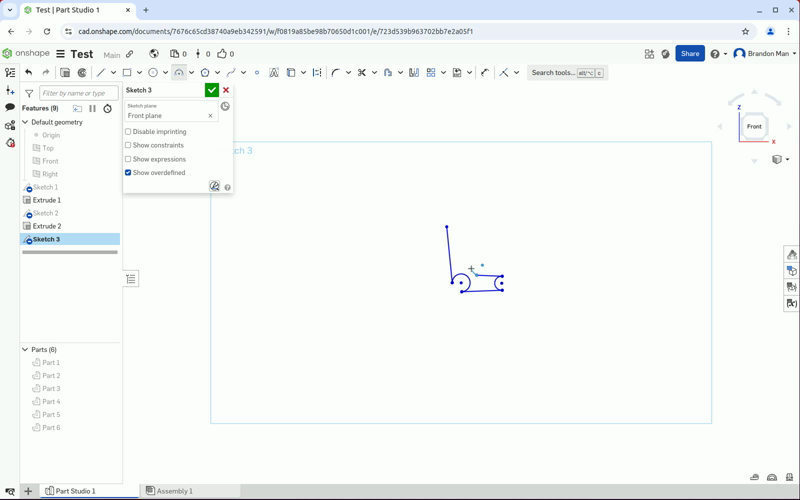
mouse_move(472, 273)
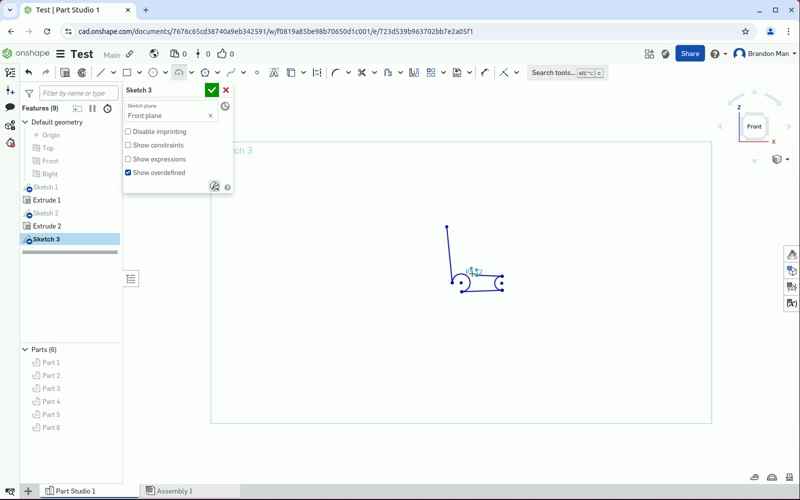
click(472, 273)
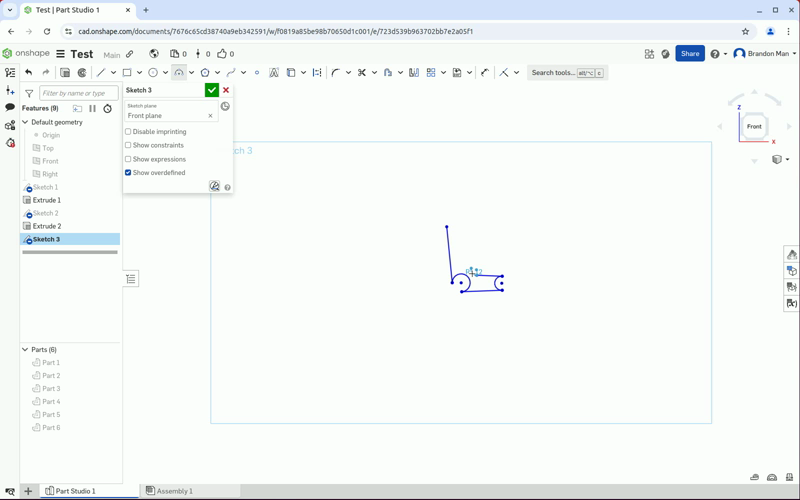
key_up(shift)
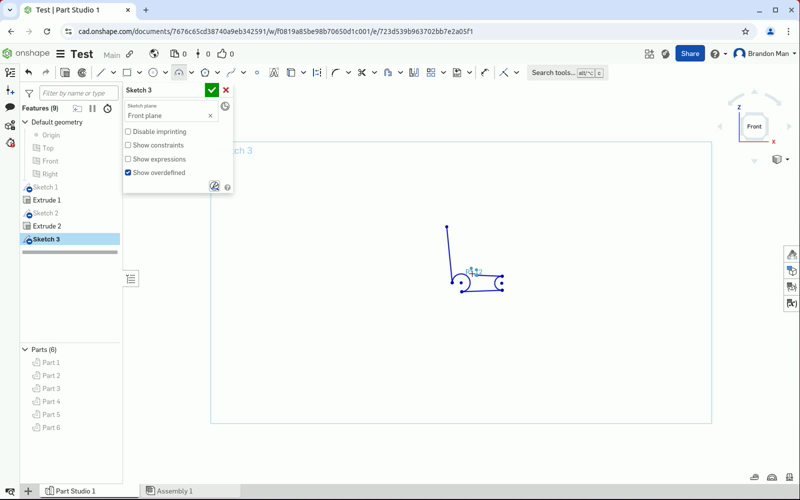
key(esc)
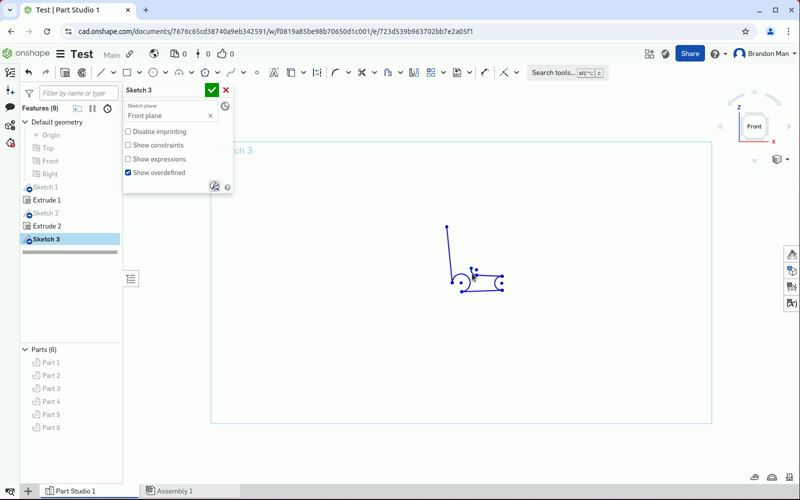
key(l)
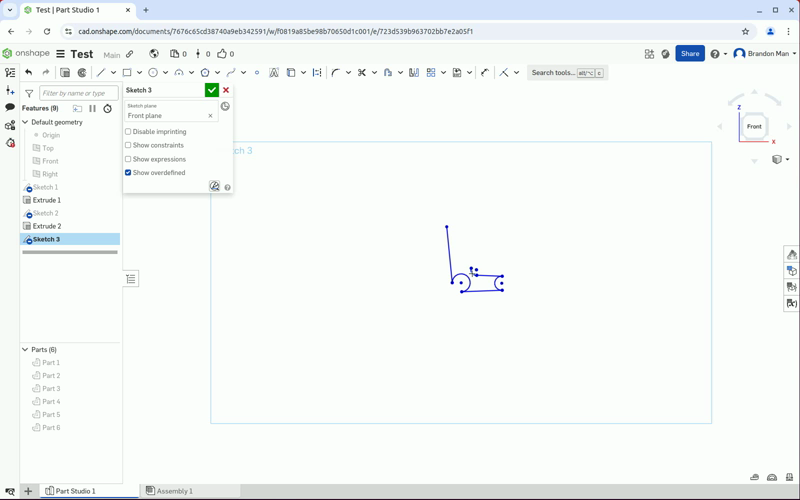
mouse_move(471, 268)
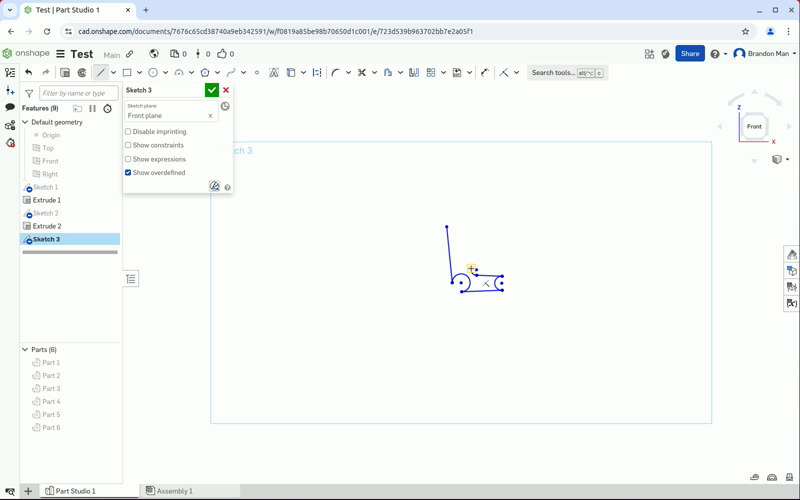
click(471, 268)
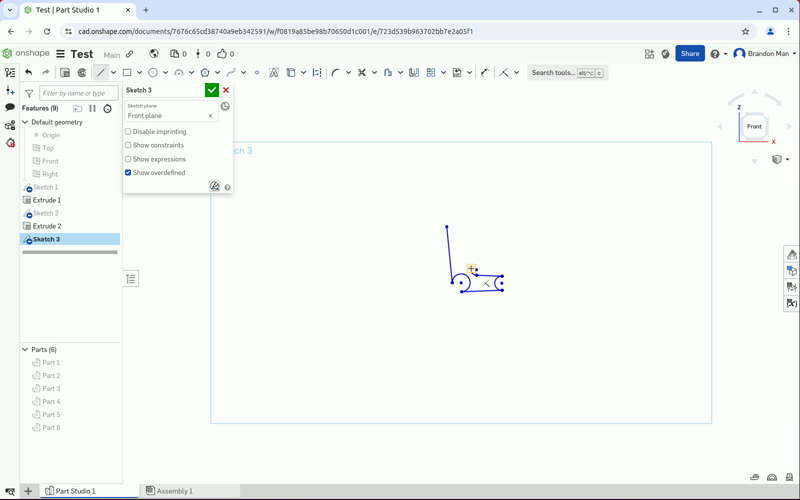
key_down(shift)
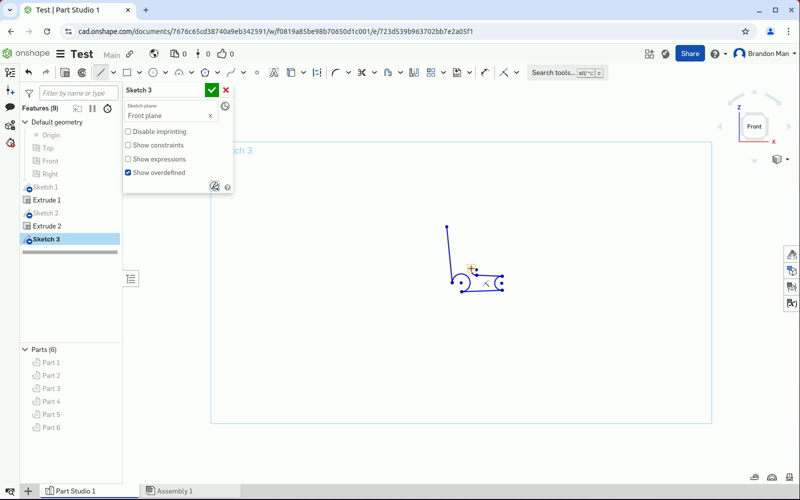
mouse_move(501, 268)
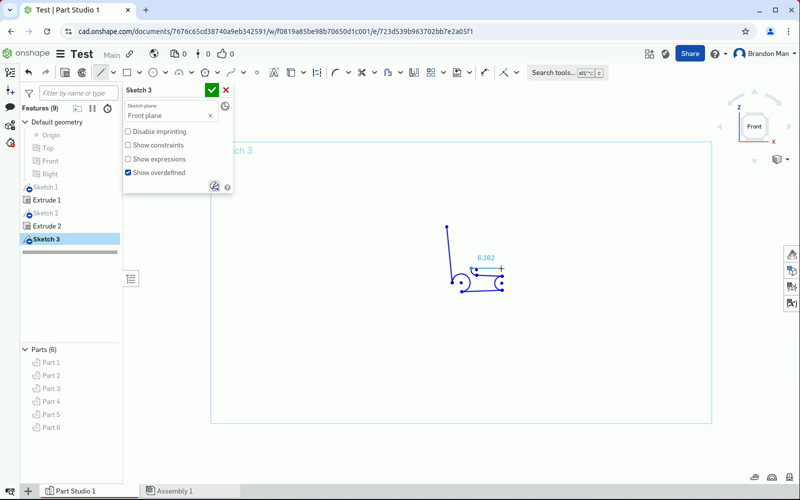
mouse_move(475, 226)
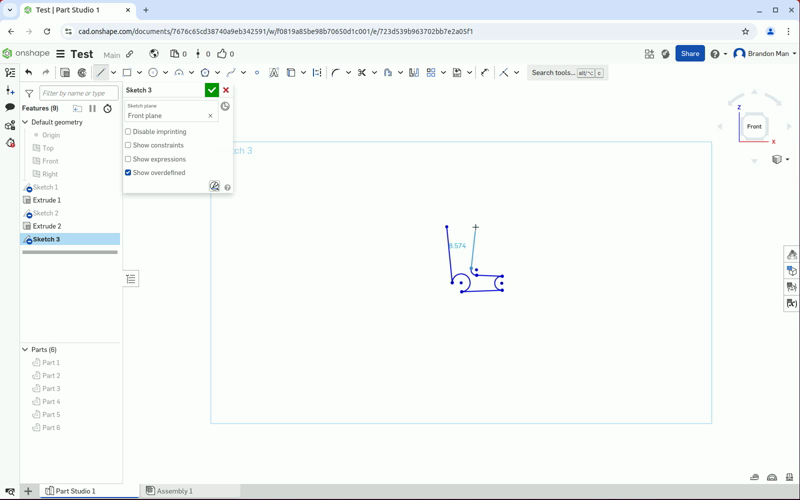
click(475, 226)
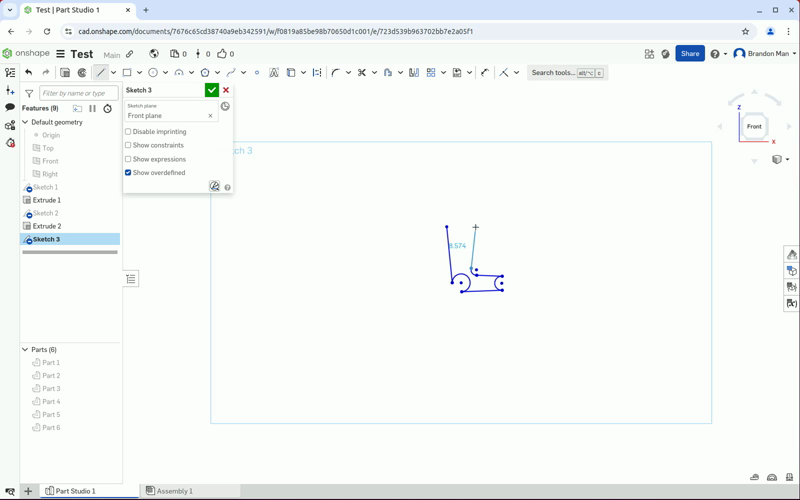
key_up(shift)
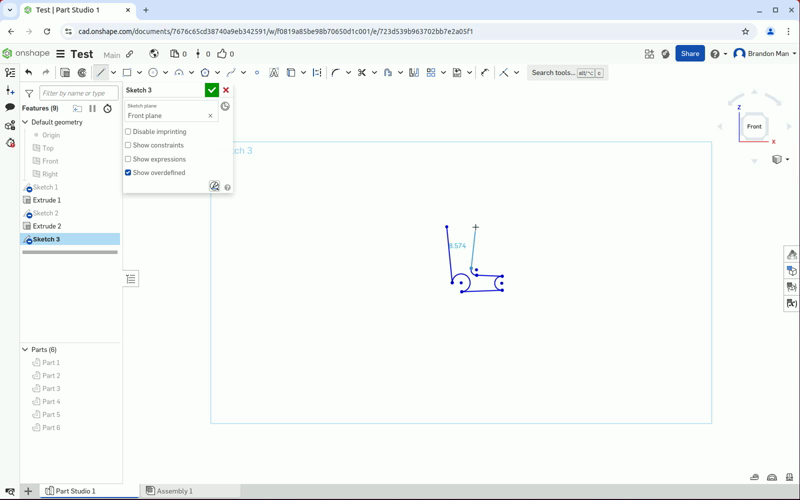
key(esc)
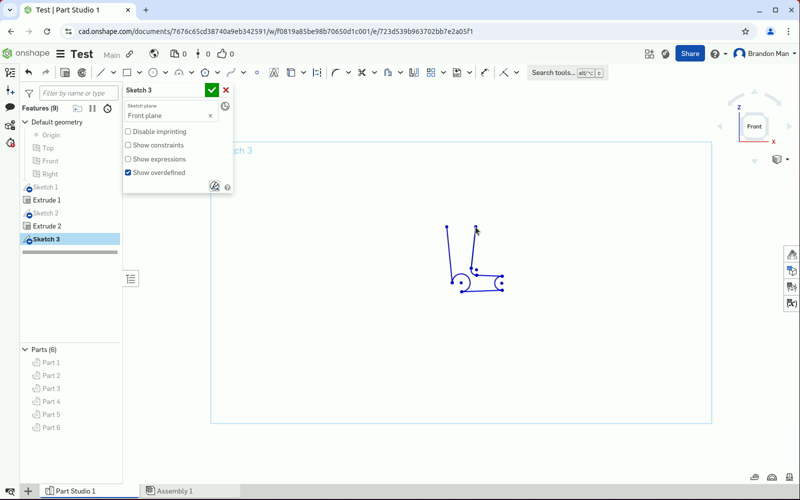
key(a)
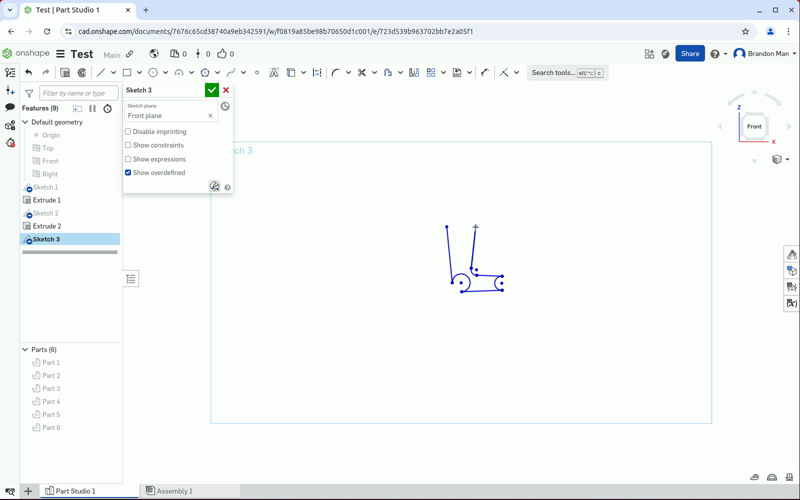
mouse_move(475, 226)
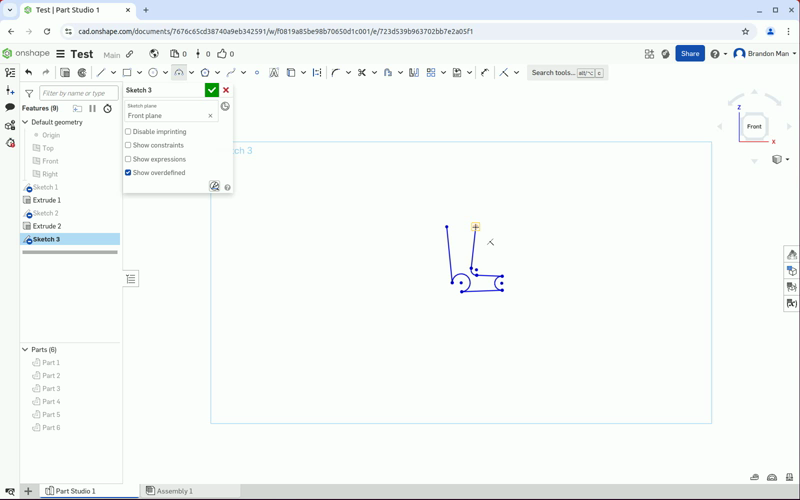
click(475, 226)
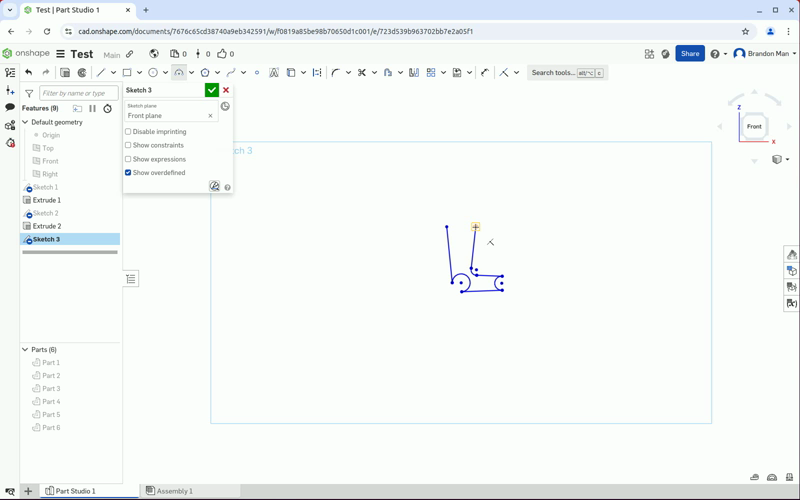
mouse_move(446, 226)
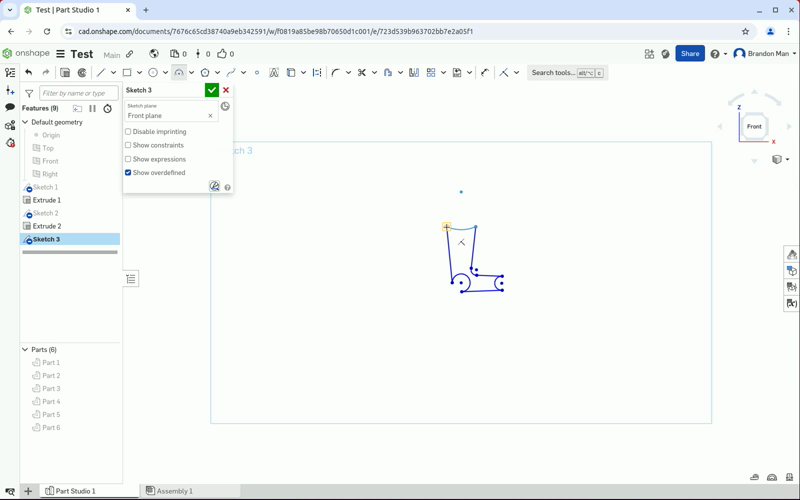
click(446, 226)
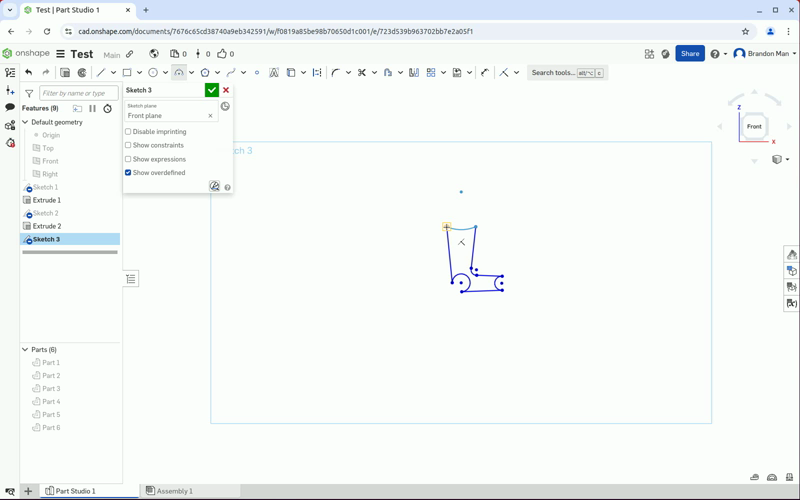
key_down(shift)
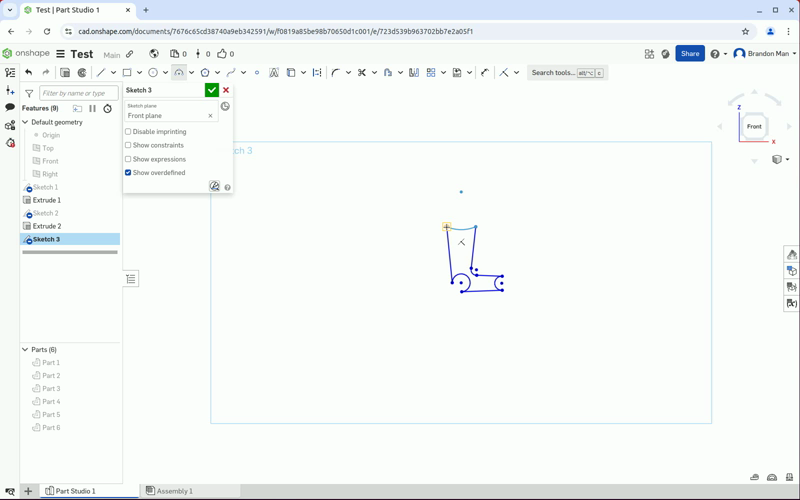
mouse_move(461, 239)
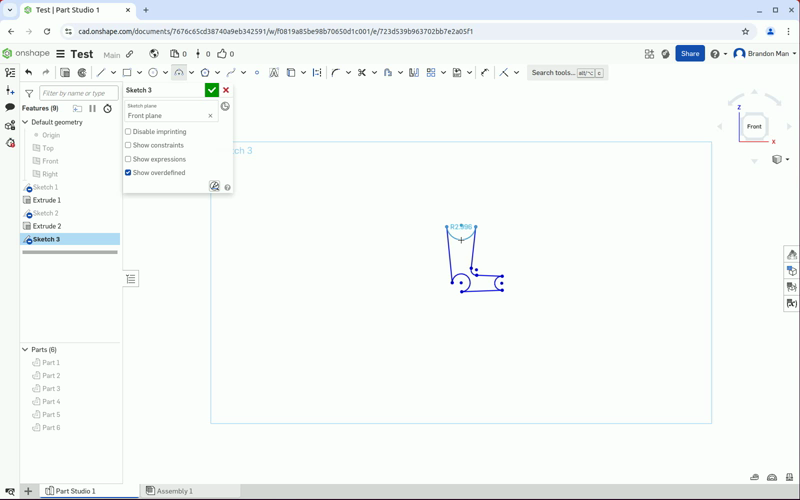
click(461, 239)
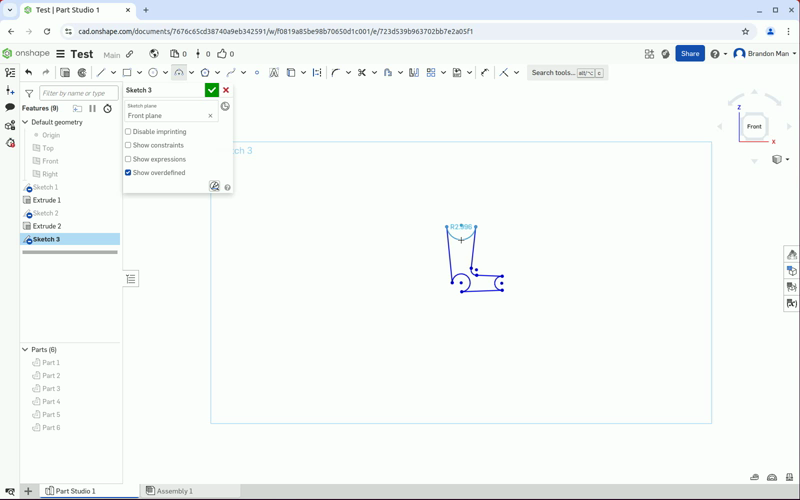
key_up(shift)
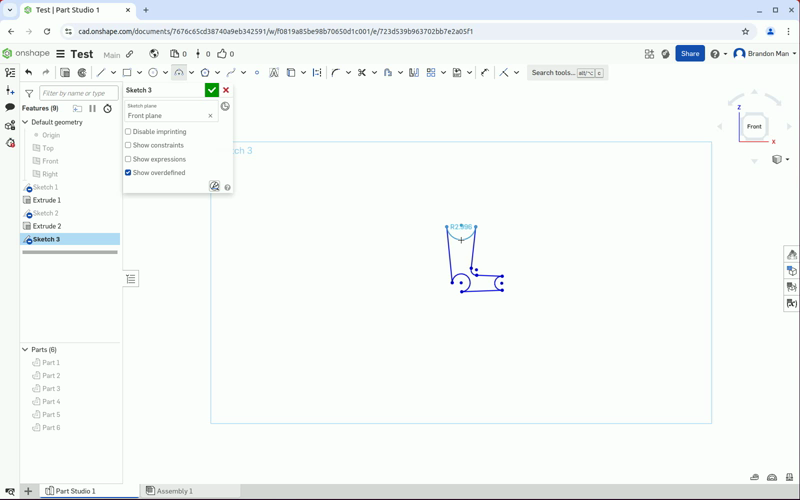
key(esc)
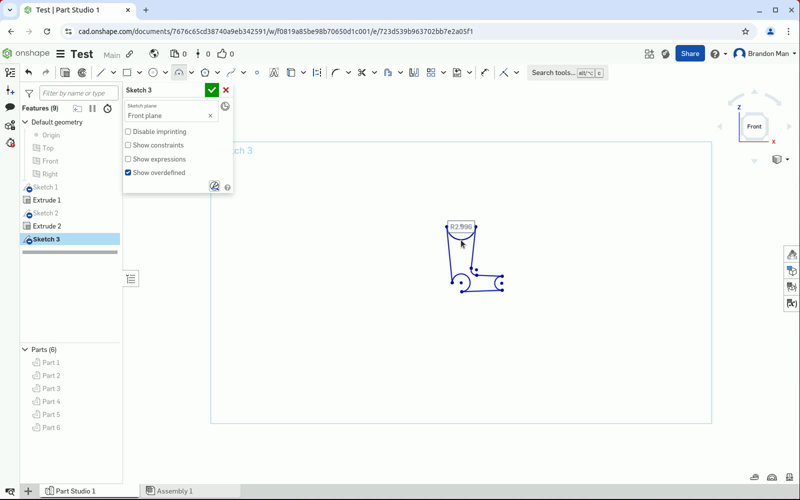
mouse_move(482, 280)
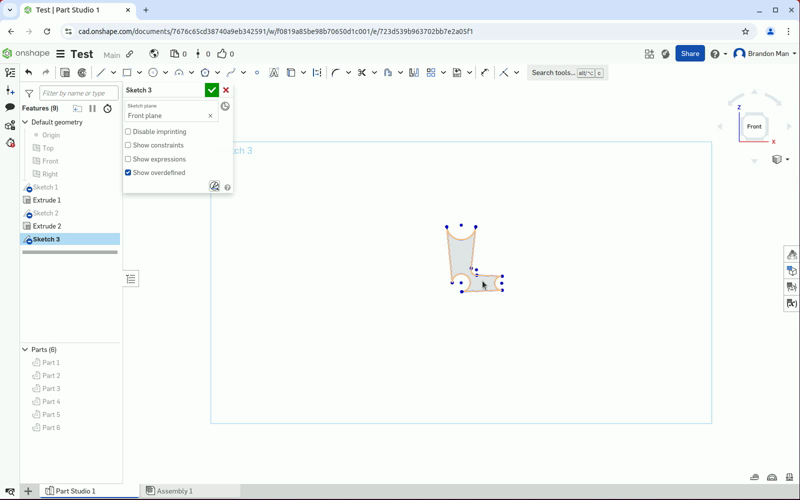
scroll(6)
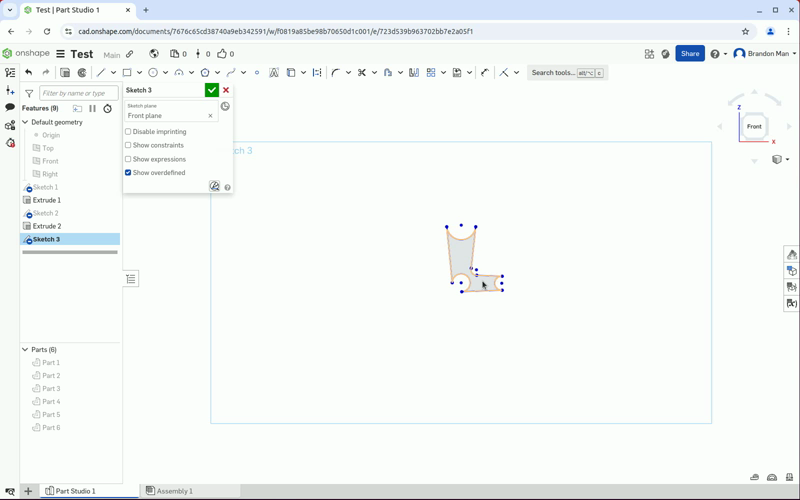
scroll(6)
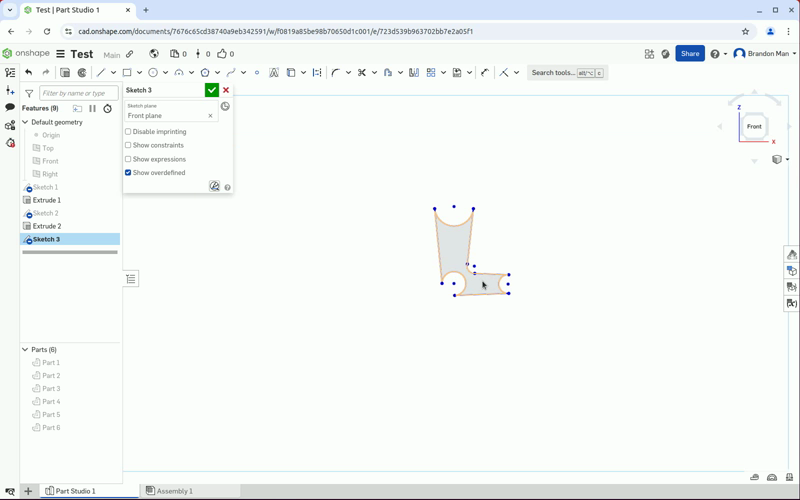
scroll(6)
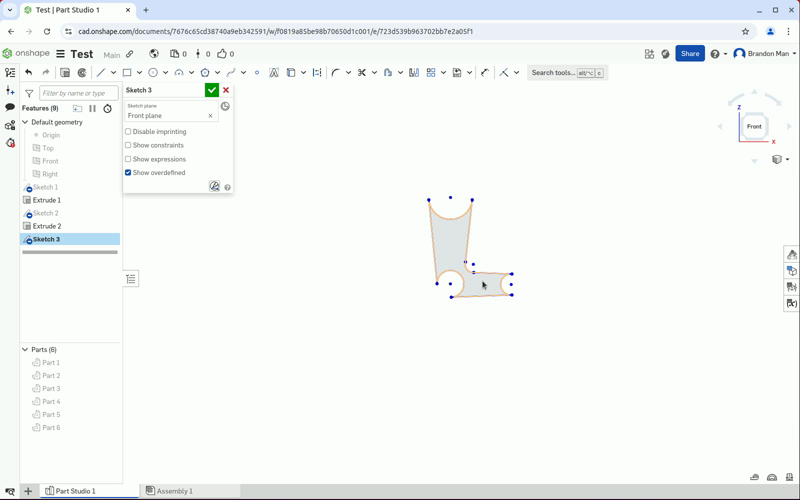
scroll(6)
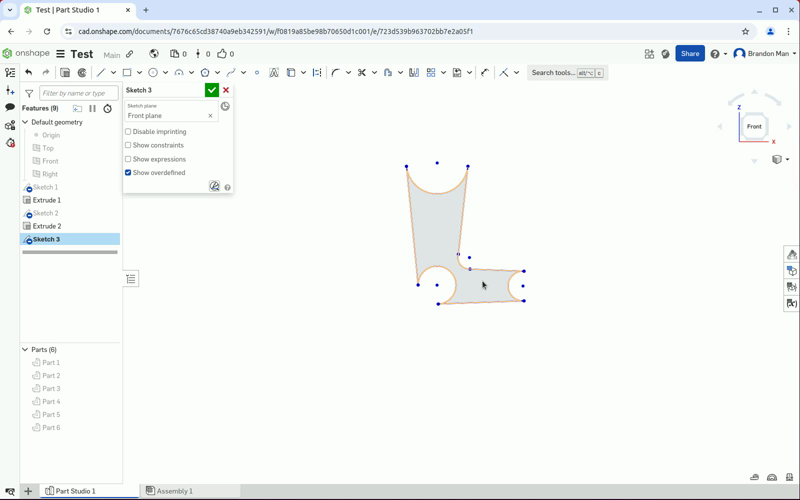
scroll(6)
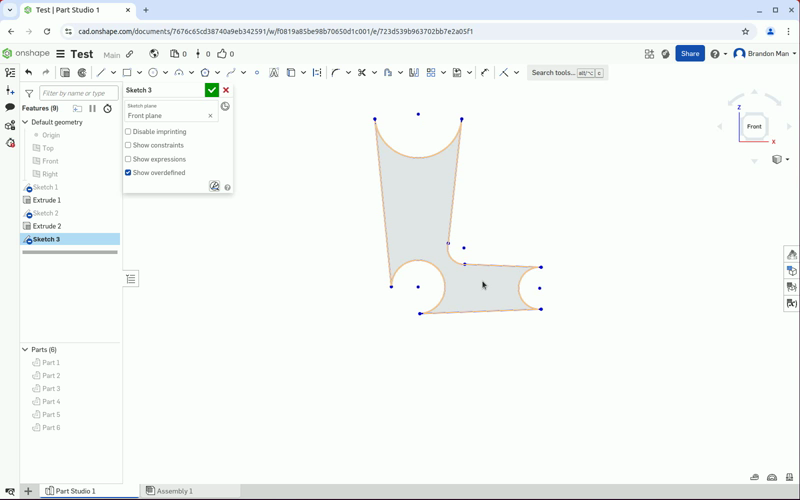
scroll(6)
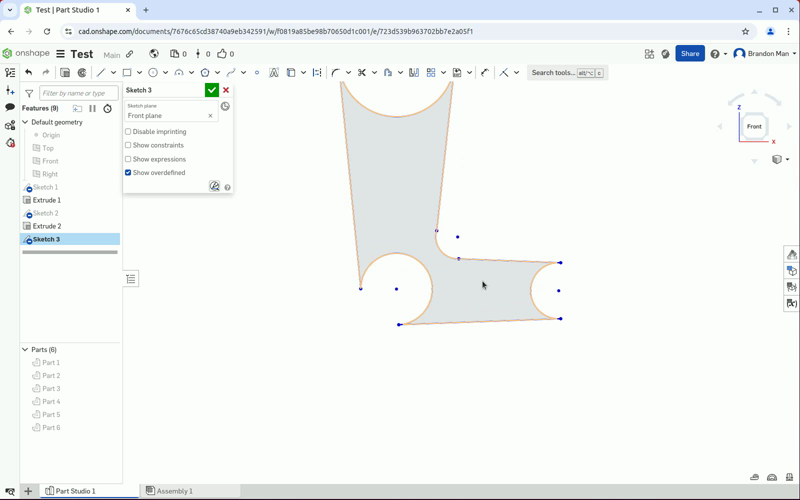
scroll(6)
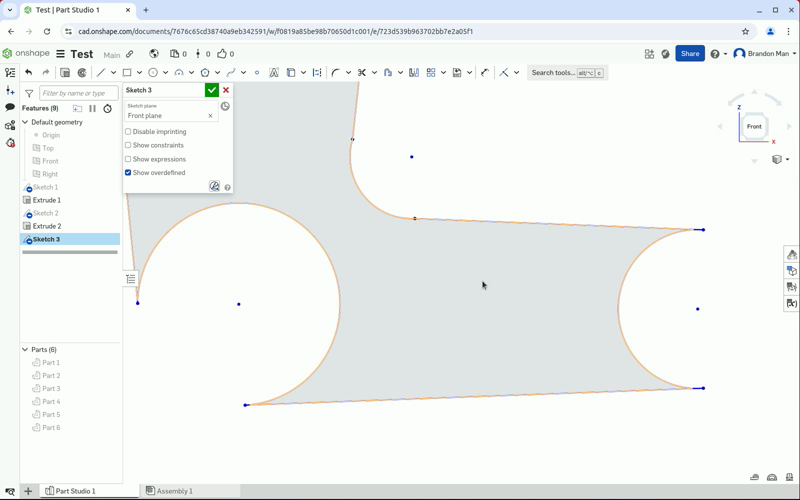
click(482, 280)
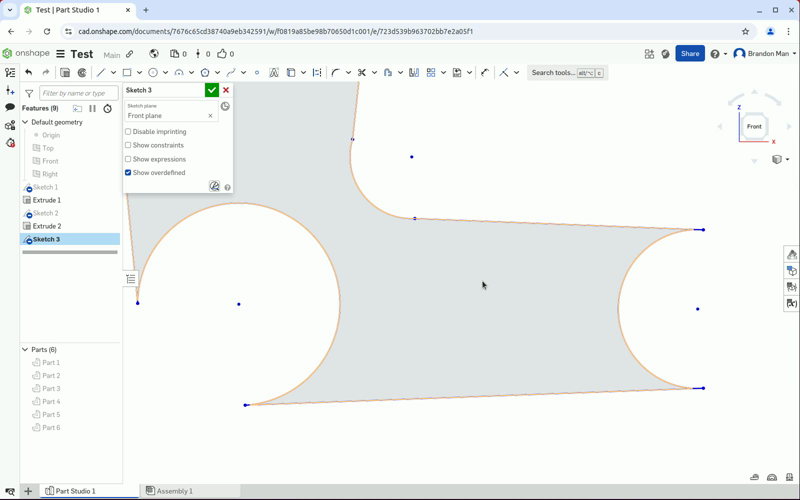
scroll(-6)
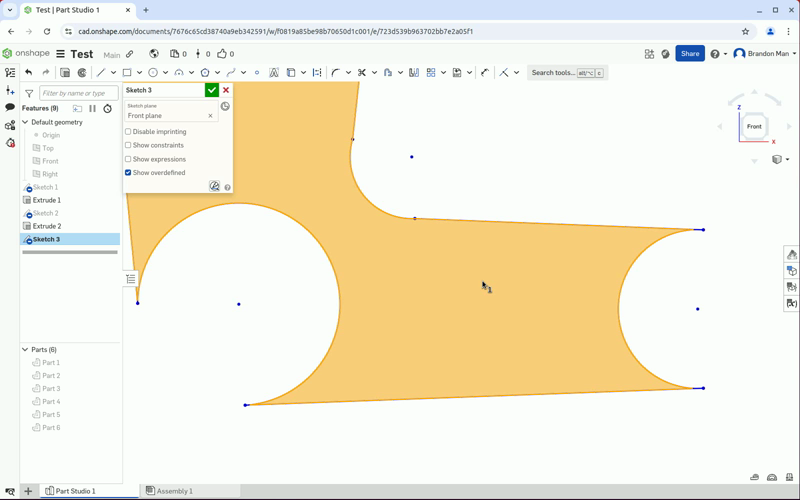
scroll(-6)
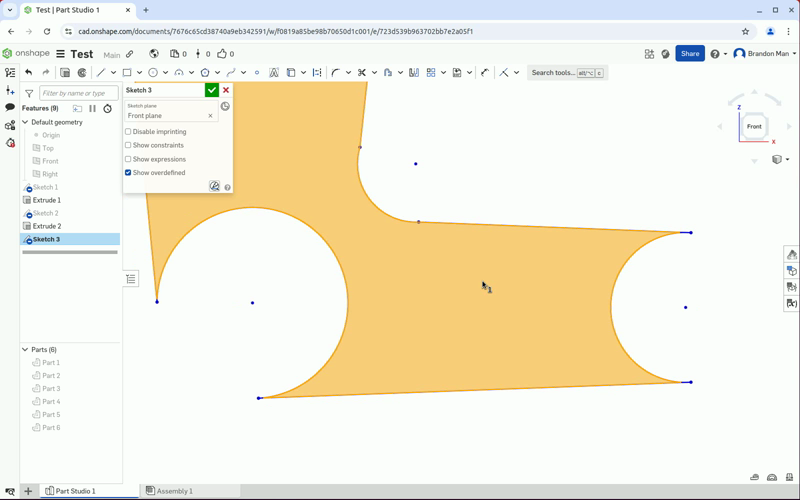
scroll(-6)
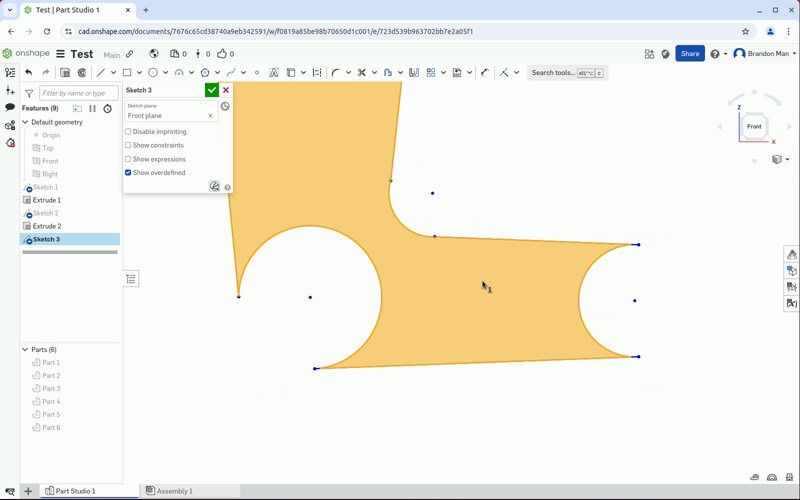
scroll(-6)
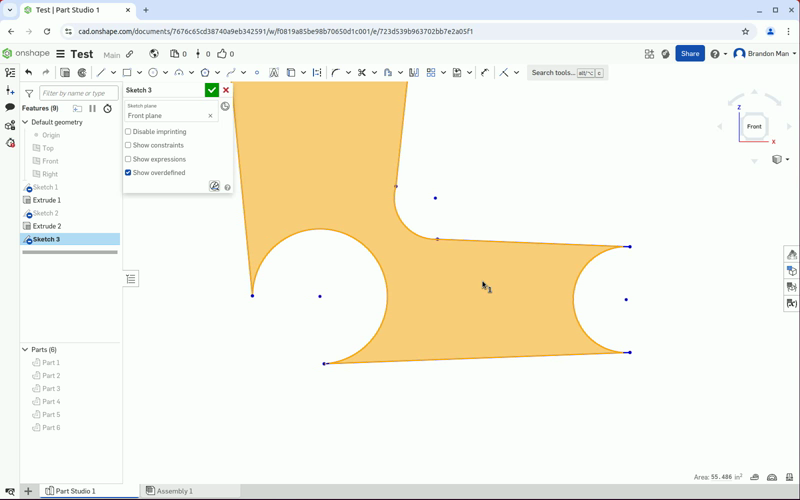
scroll(-6)
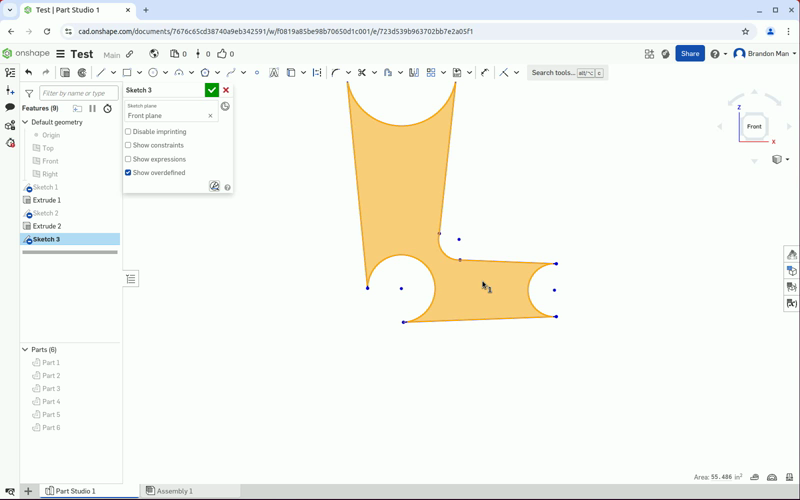
scroll(-6)
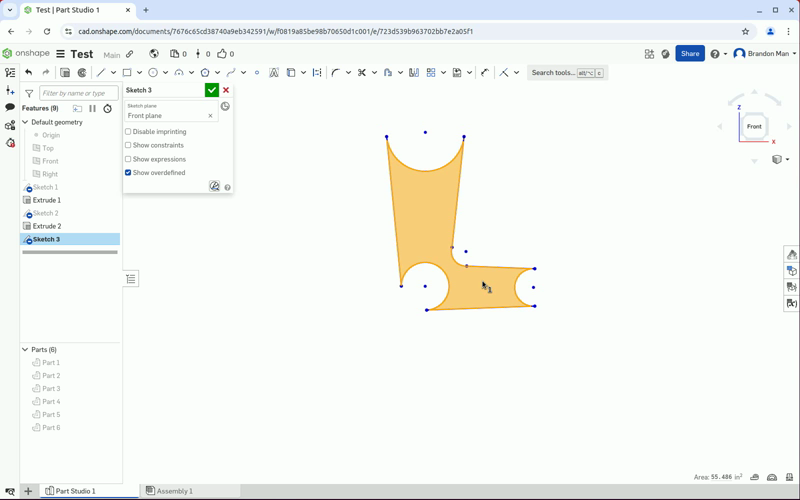
scroll(-6)
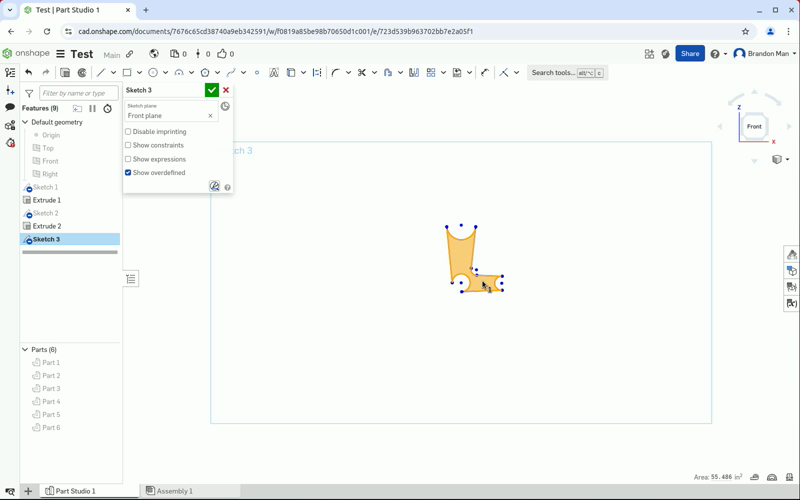
mouse_move(73, 352)
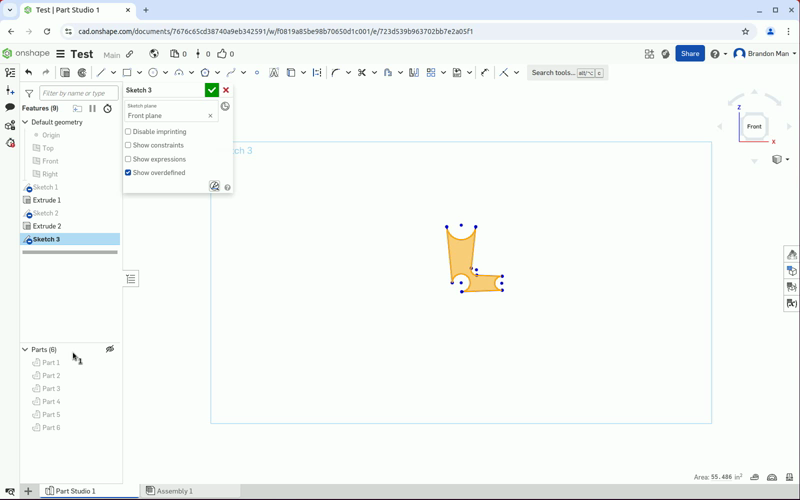
key(shift+y)
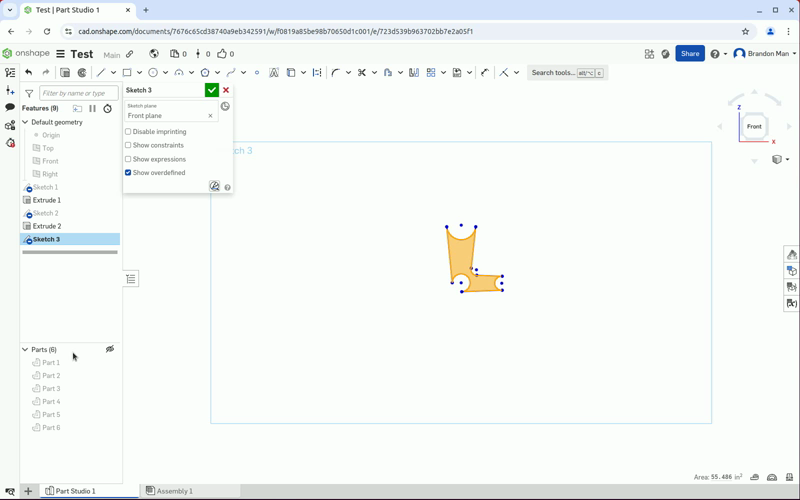
key(shift+e)
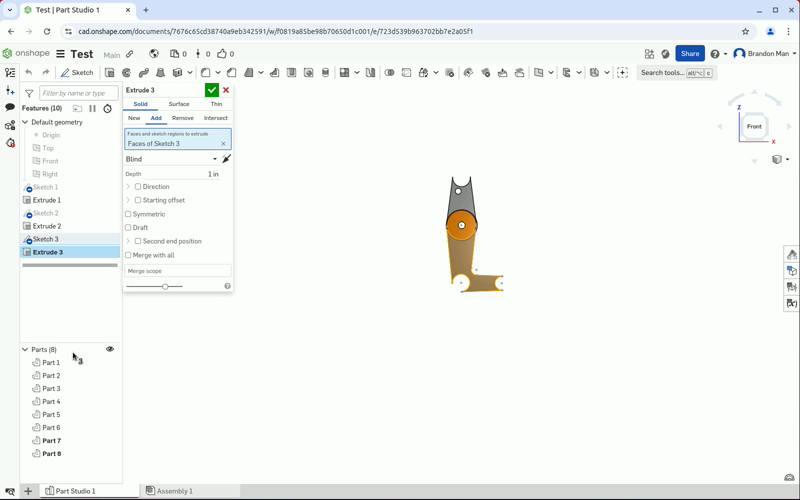
mouse_move(143, 106)
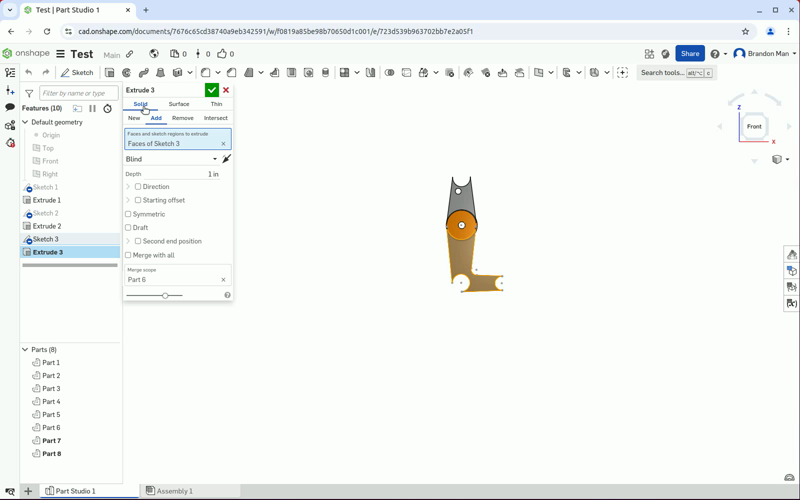
click(143, 106)
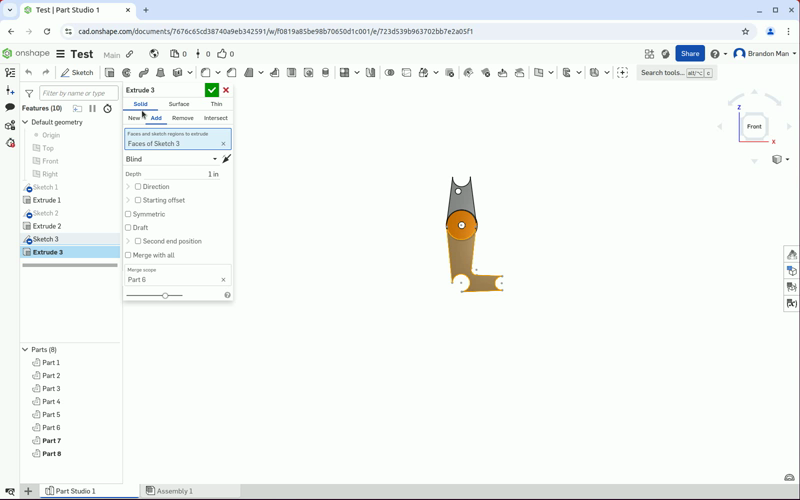
mouse_move(137, 120)
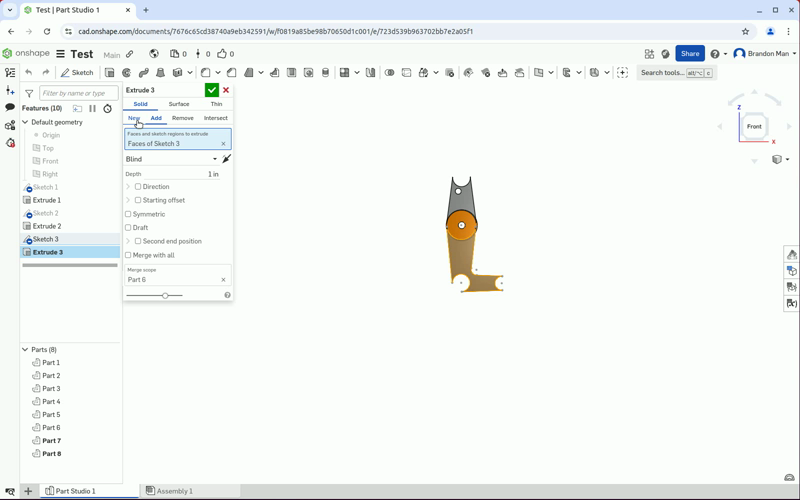
click(137, 120)
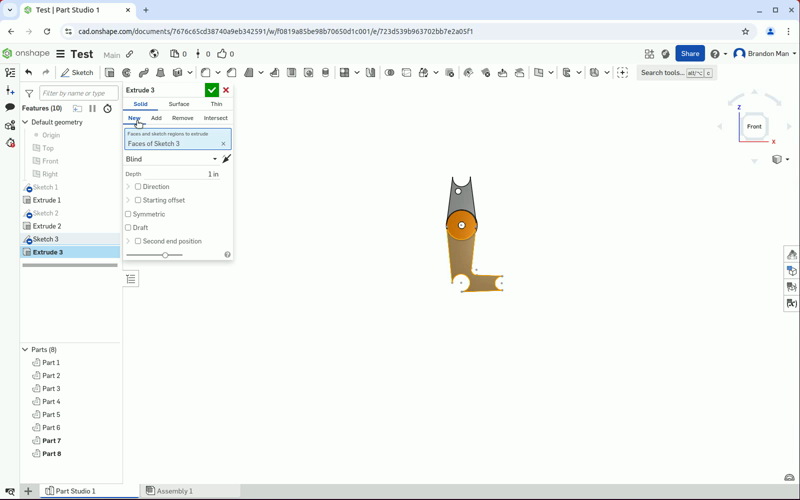
key(tab, 4)
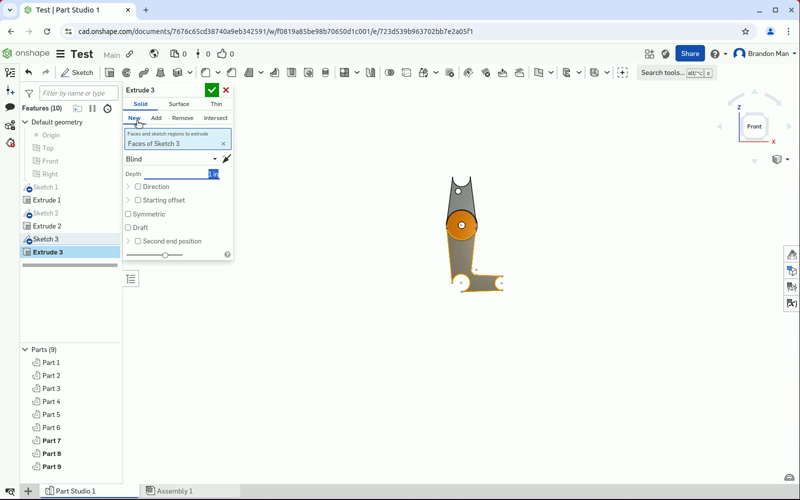
text(0.481)
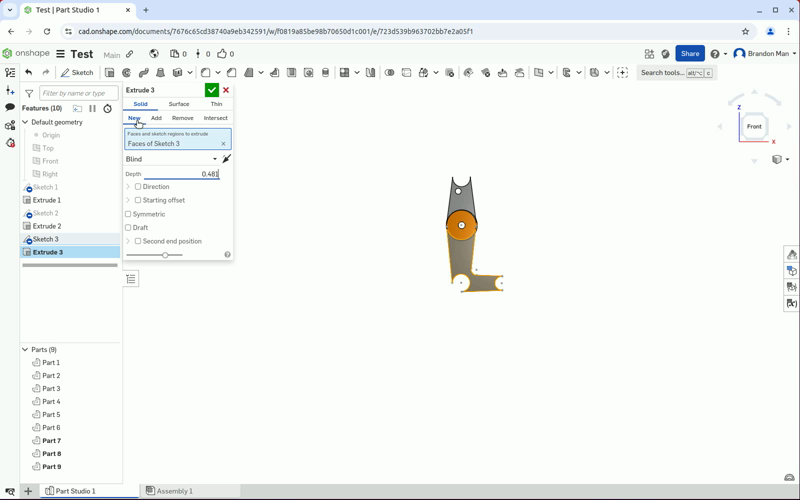
key(enter)
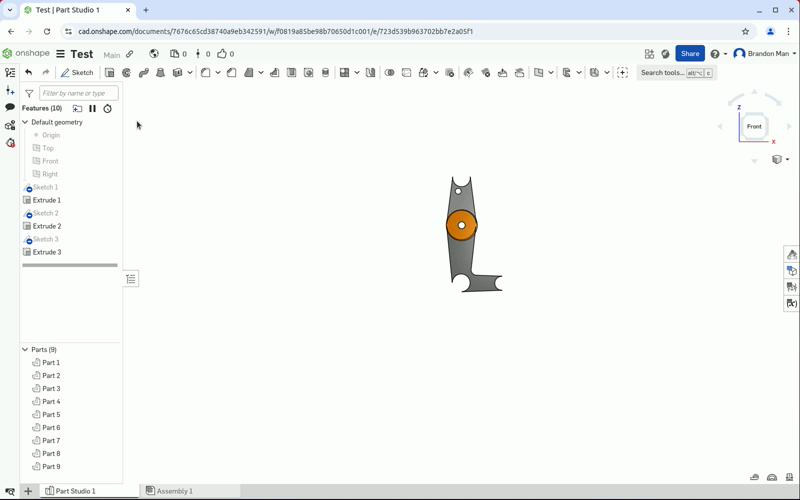
key(shift+h)
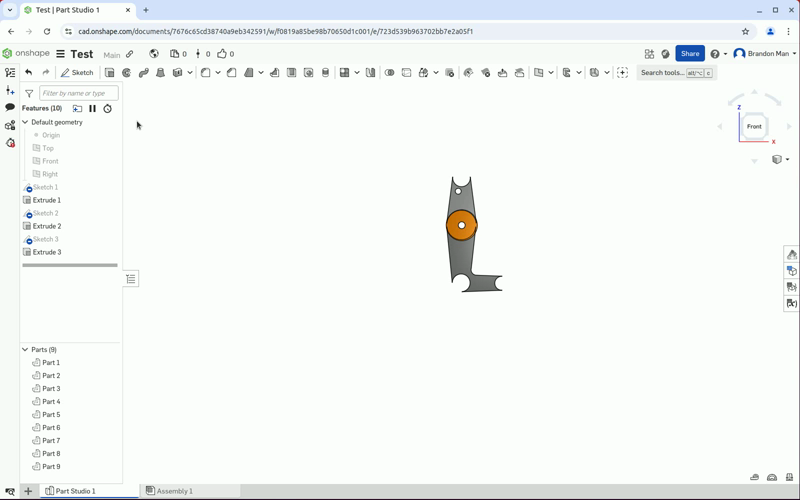
key(shift+h)
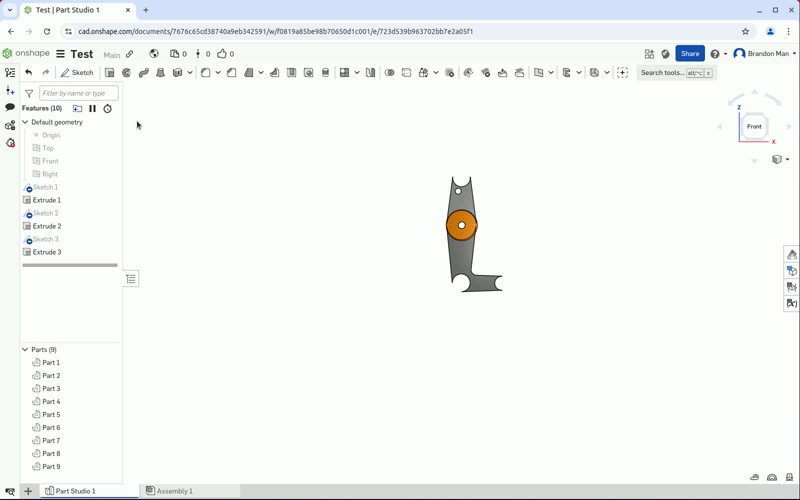
mouse_move(73, 189)
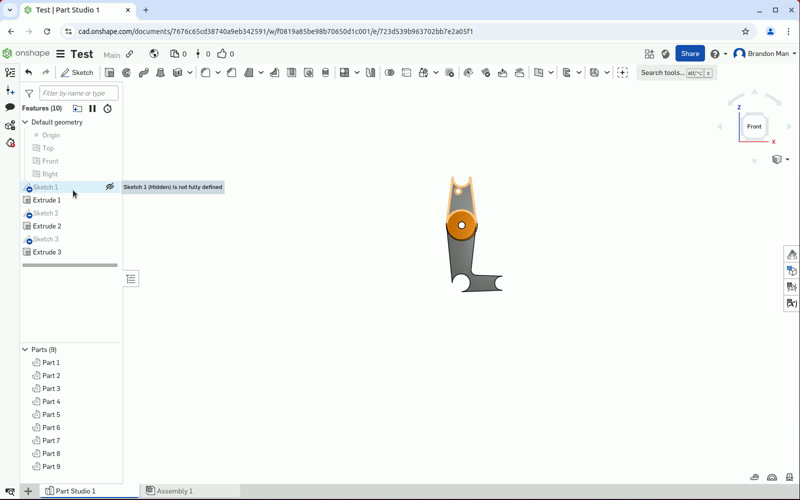
click(73, 189)
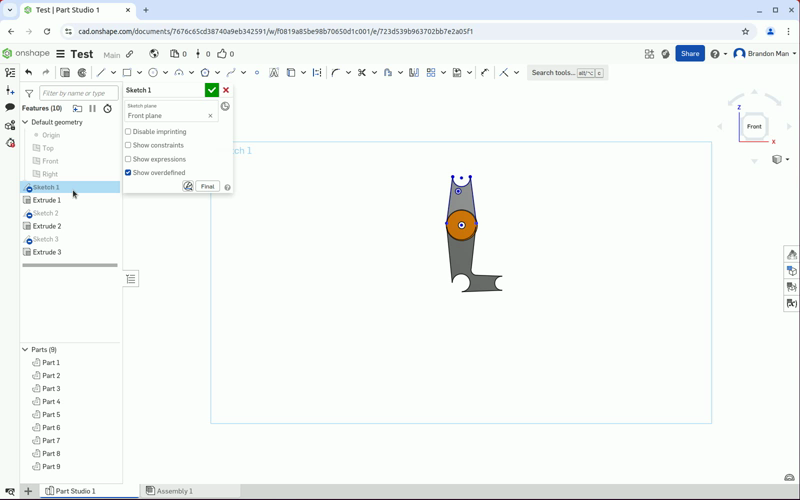
mouse_move(229, 92)
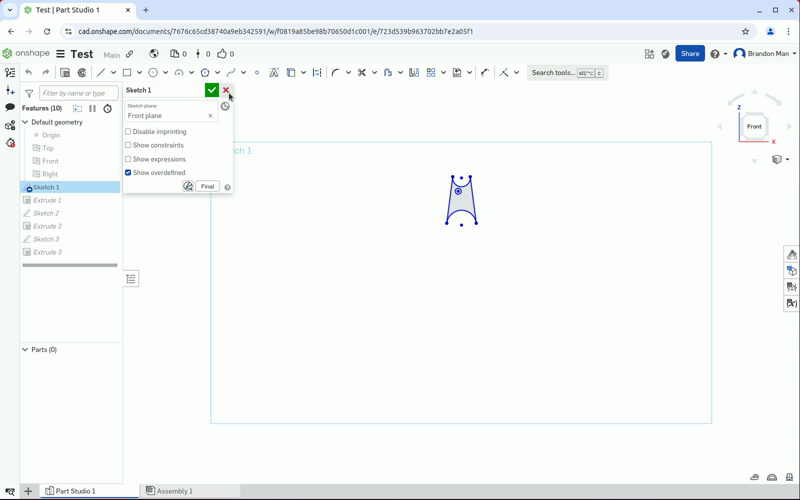
click(229, 92)
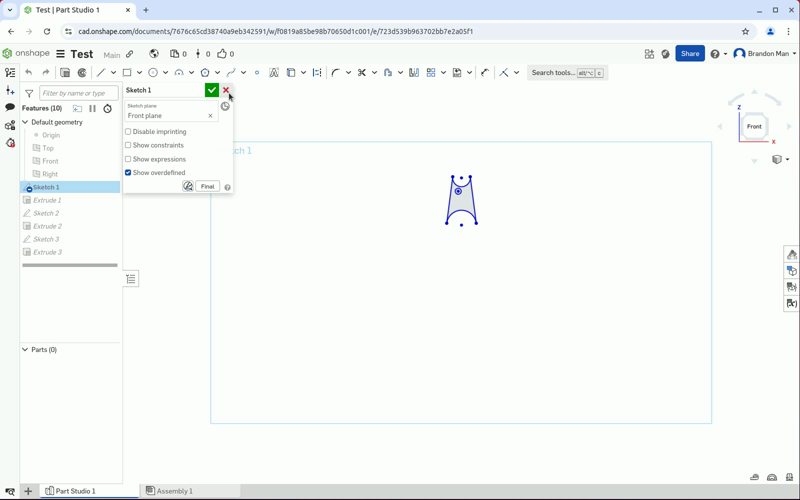
key(shift+s)
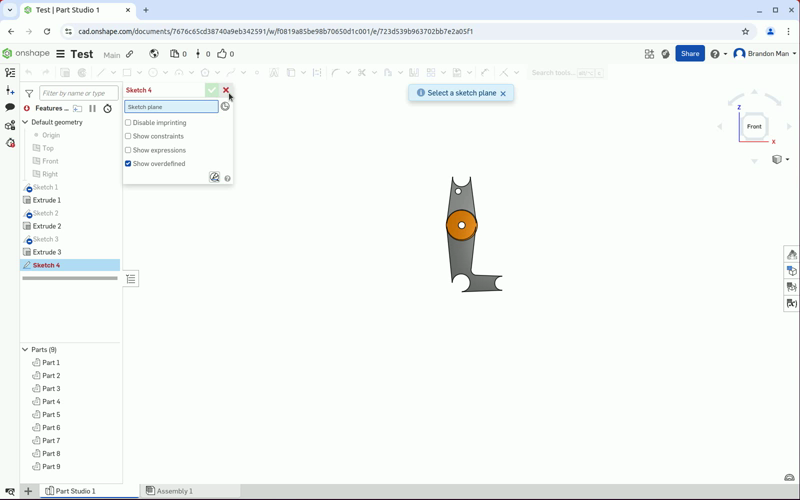
mouse_move(73, 163)
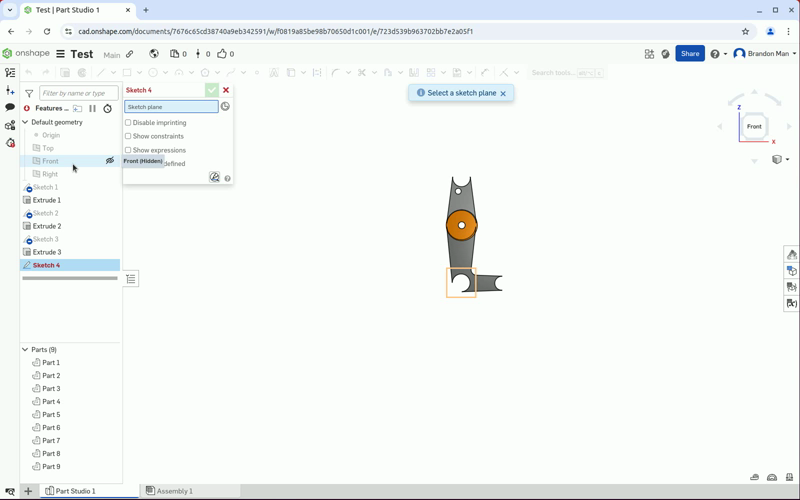
click(73, 163)
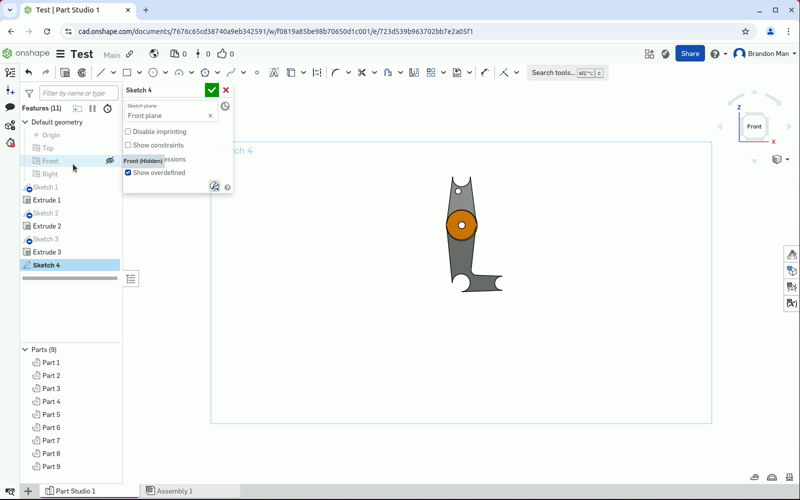
mouse_move(73, 352)
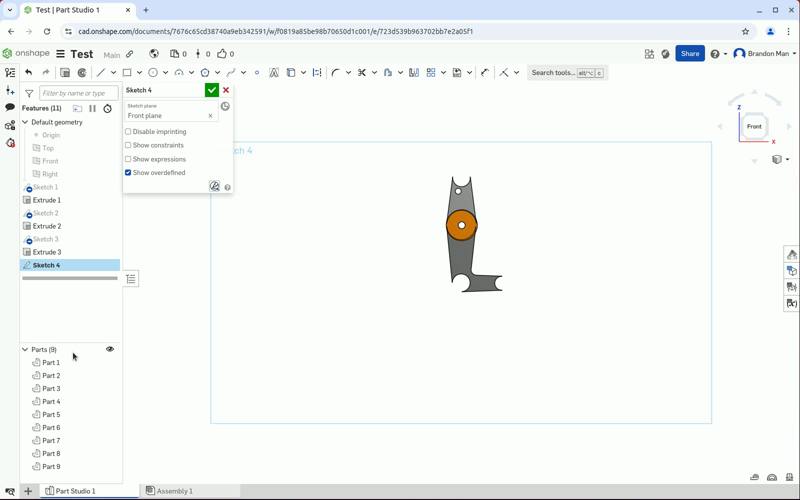
key(y)
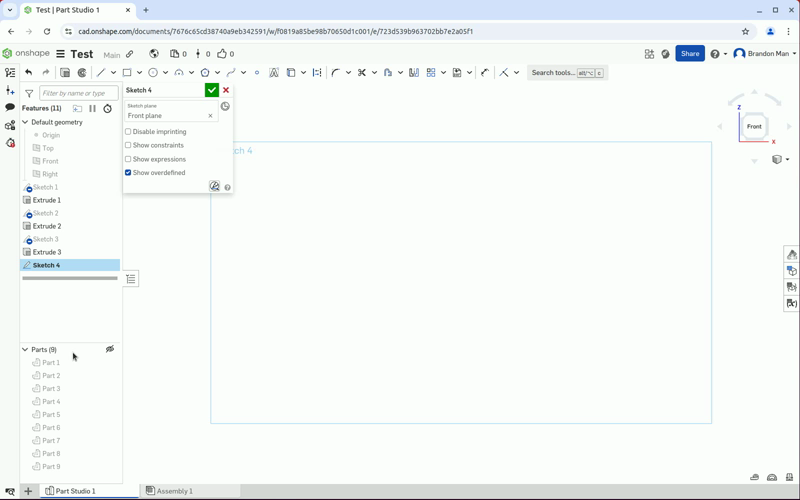
key(c)
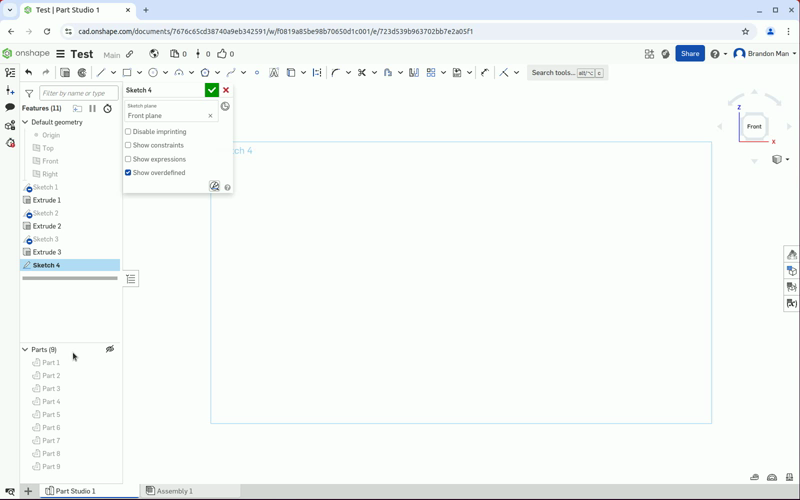
key_down(shift)
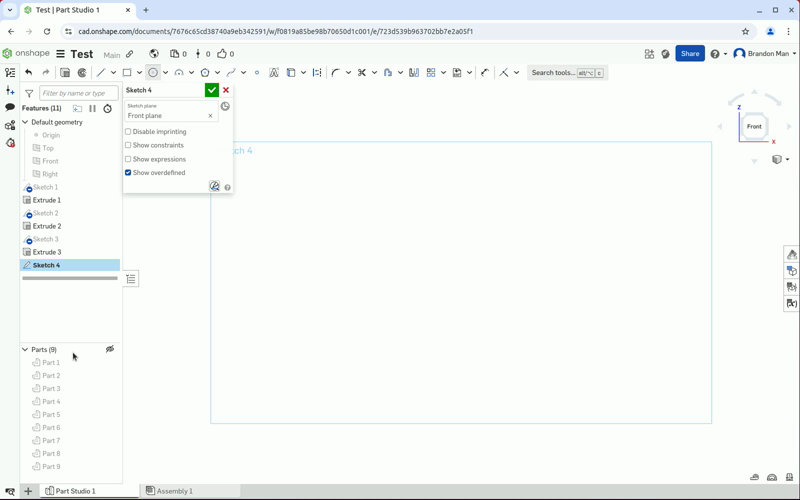
mouse_move(461, 178)
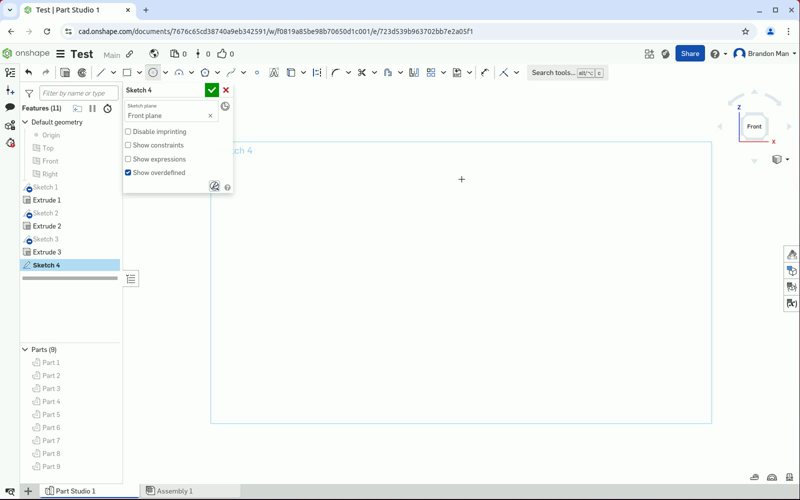
click(461, 178)
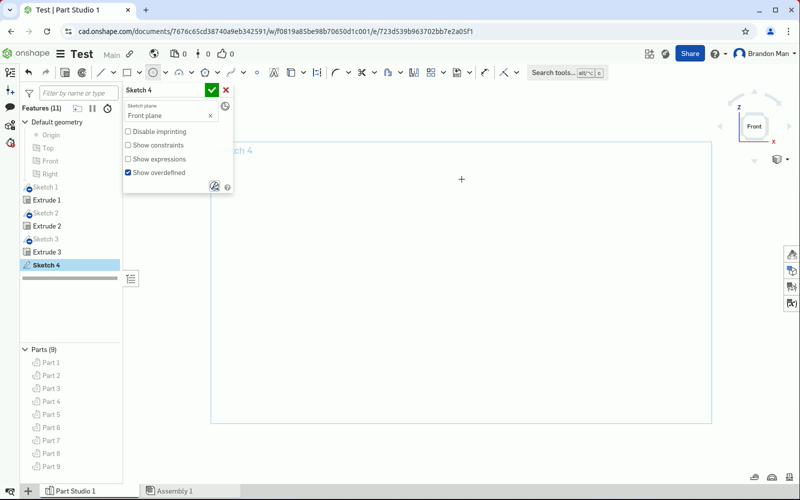
key_up(shift)
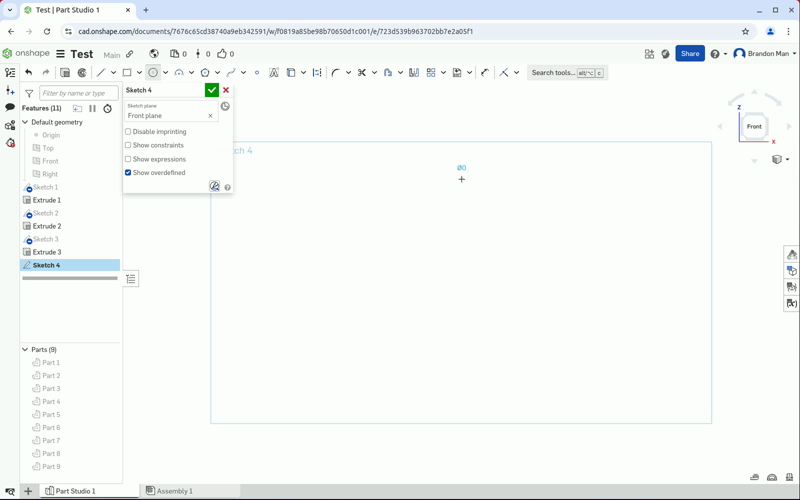
mouse_move(471, 178)
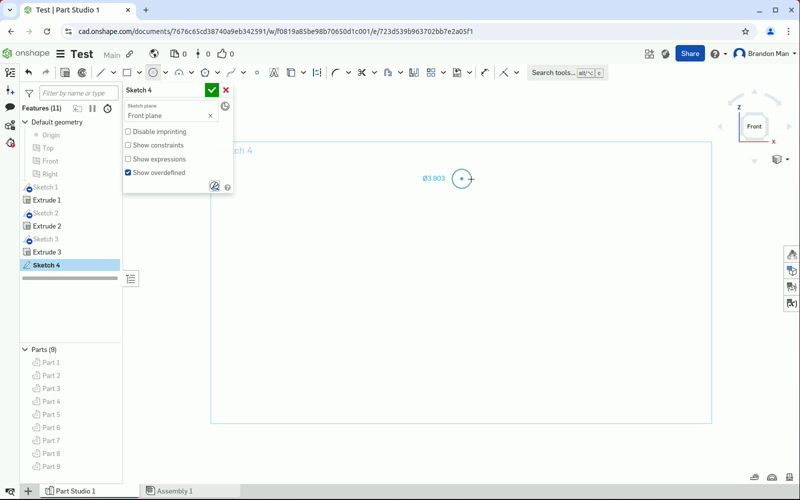
click(471, 178)
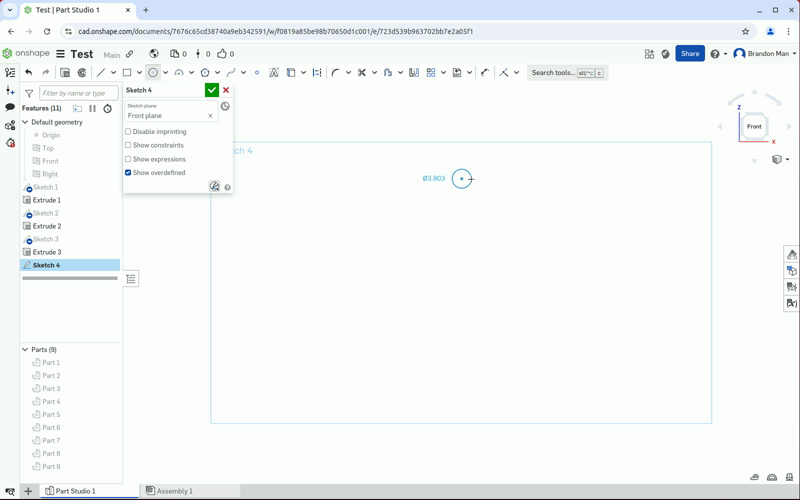
key(esc)
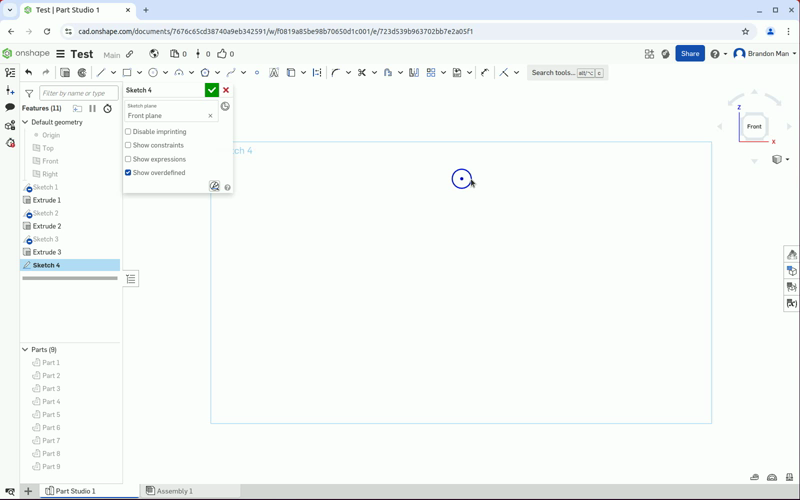
key(c)
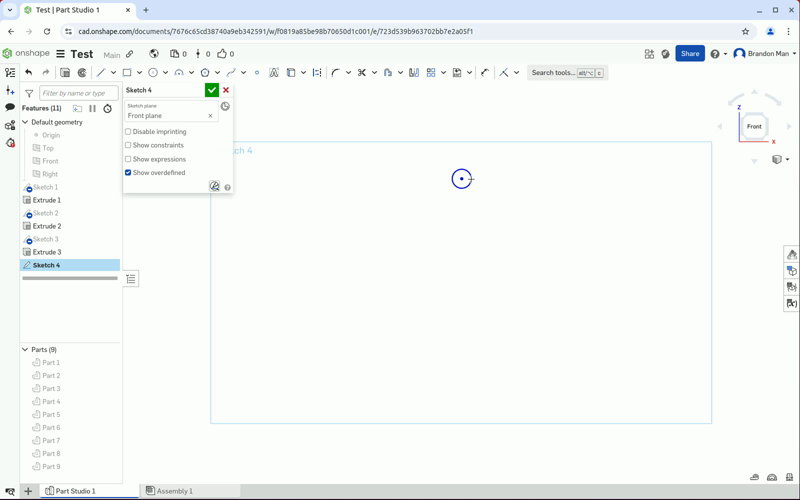
key_down(shift)
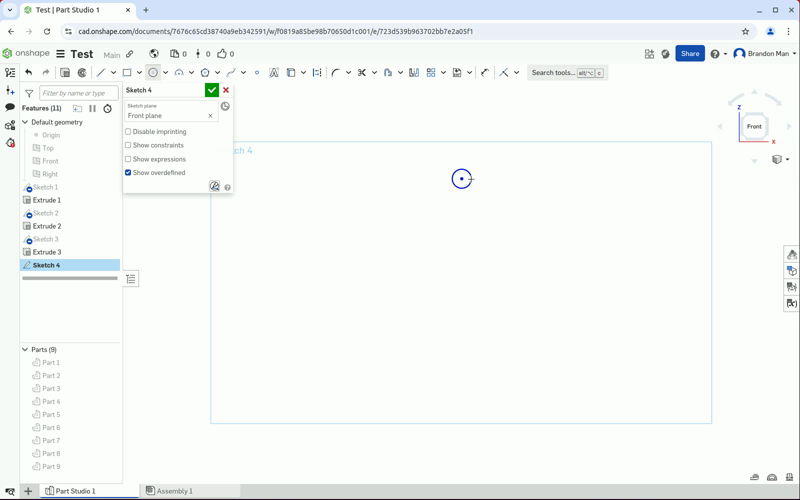
mouse_move(461, 178)
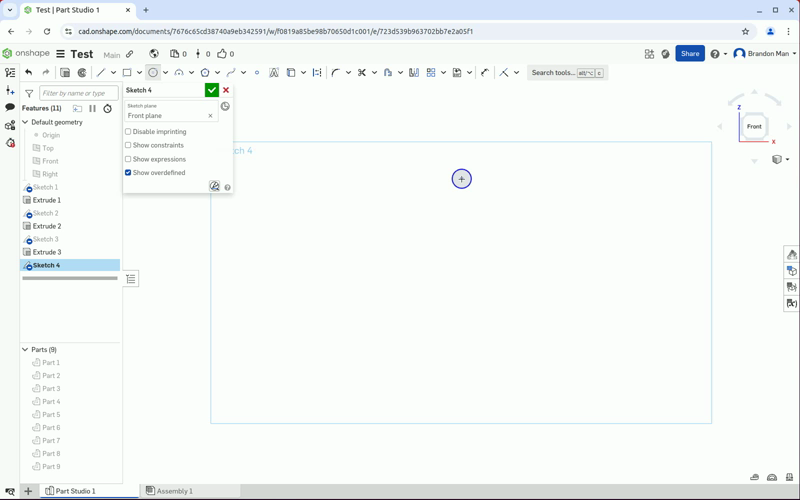
click(461, 178)
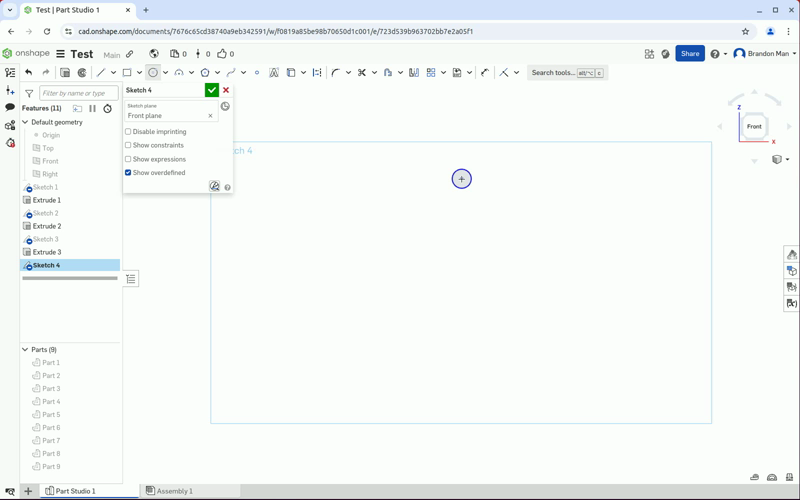
key_up(shift)
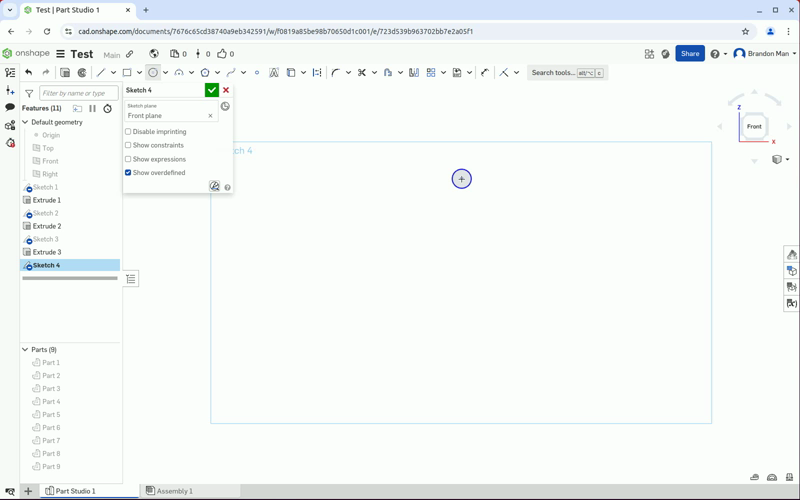
mouse_move(464, 178)
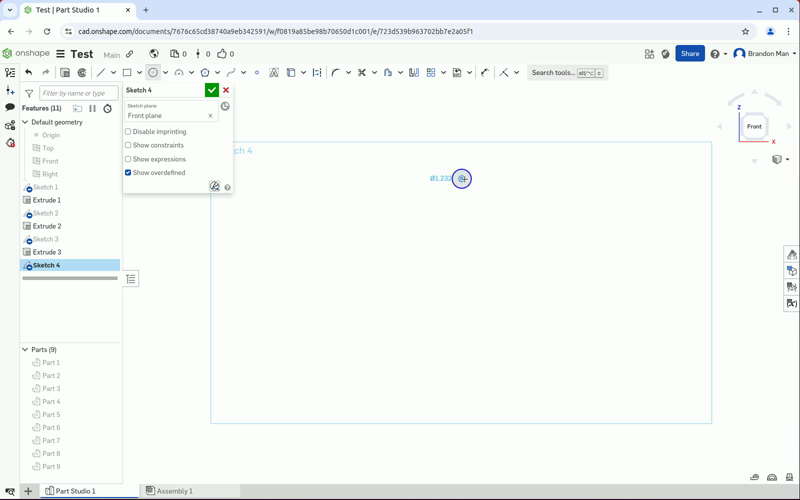
scroll(6)
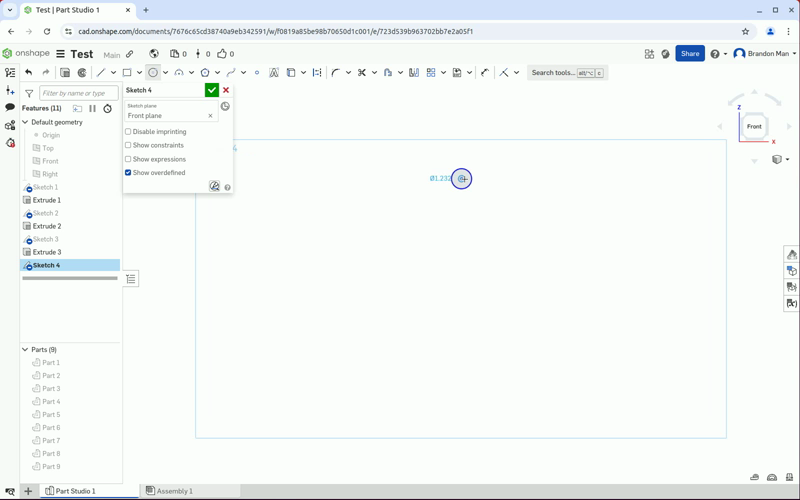
scroll(6)
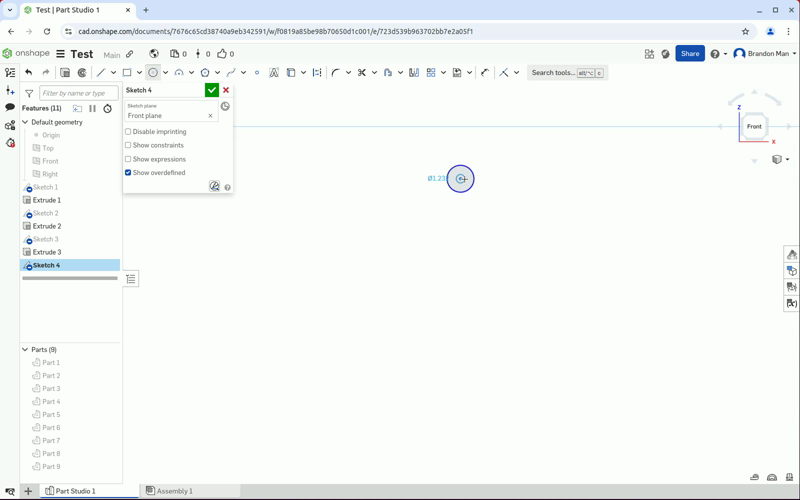
scroll(6)
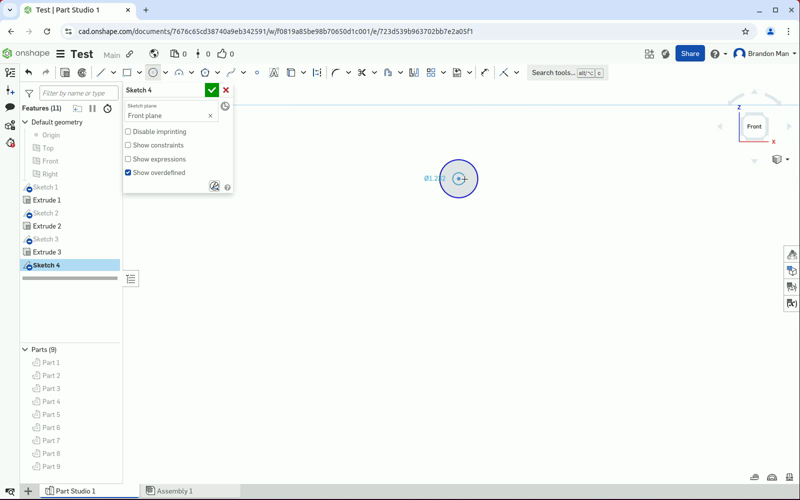
scroll(6)
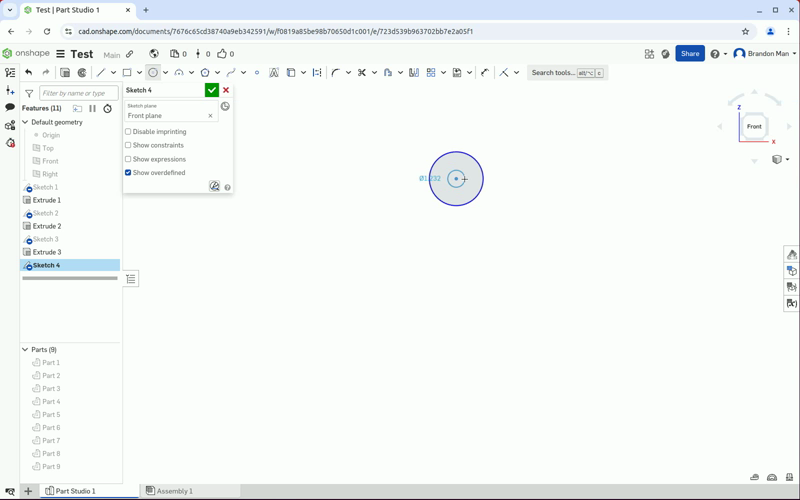
scroll(6)
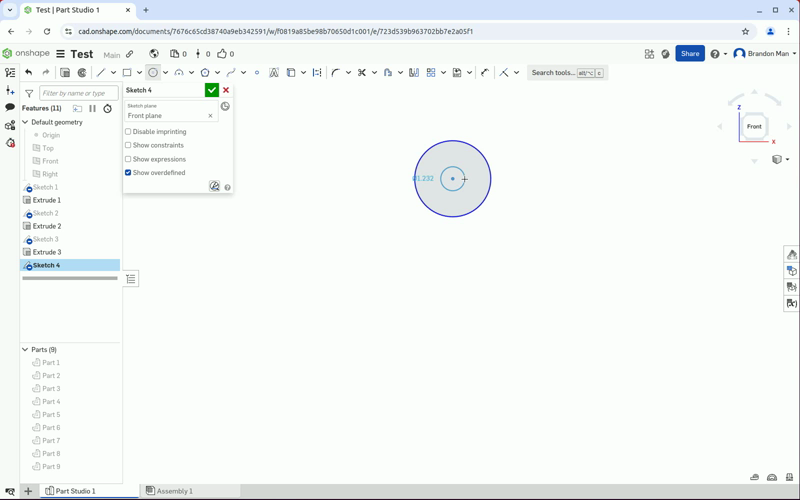
scroll(6)
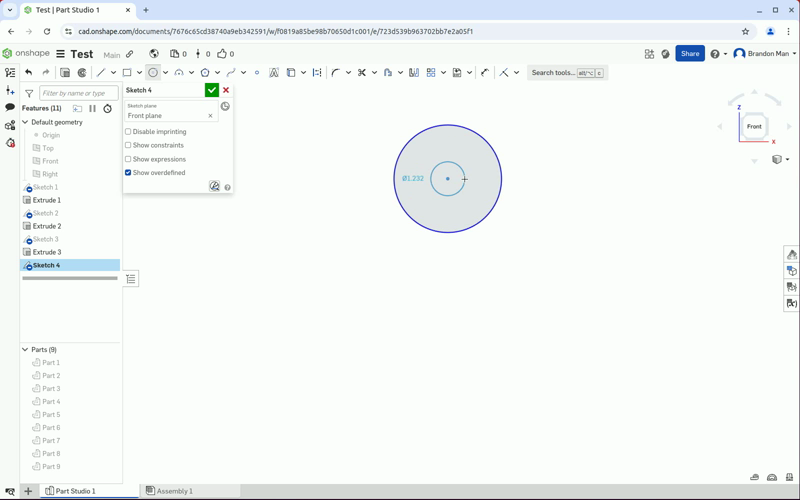
scroll(6)
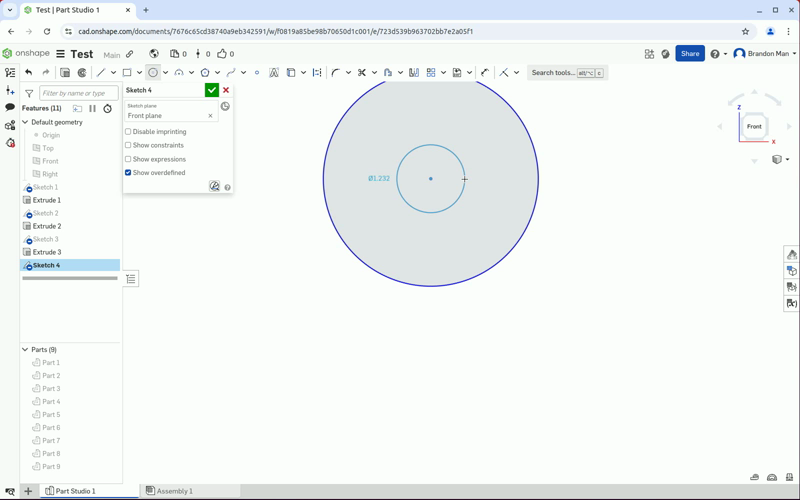
click(464, 178)
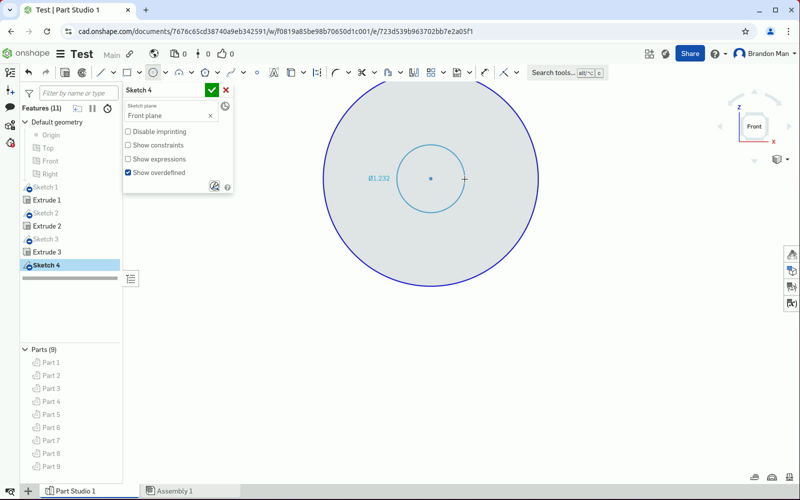
scroll(-6)
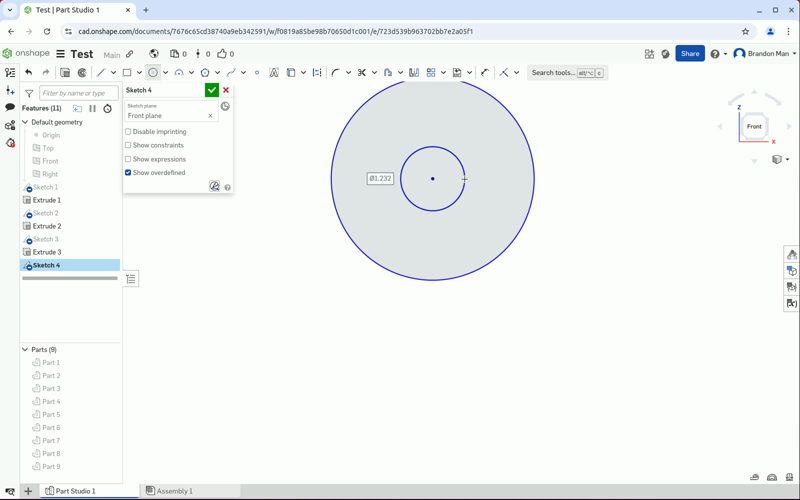
scroll(-6)
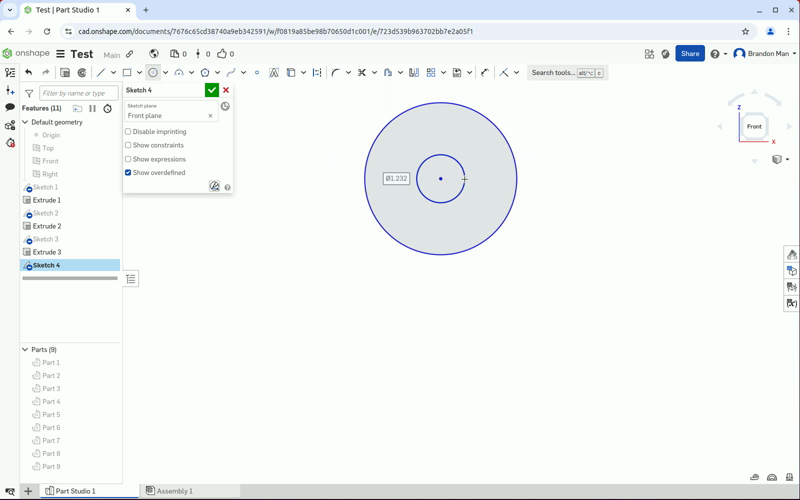
scroll(-6)
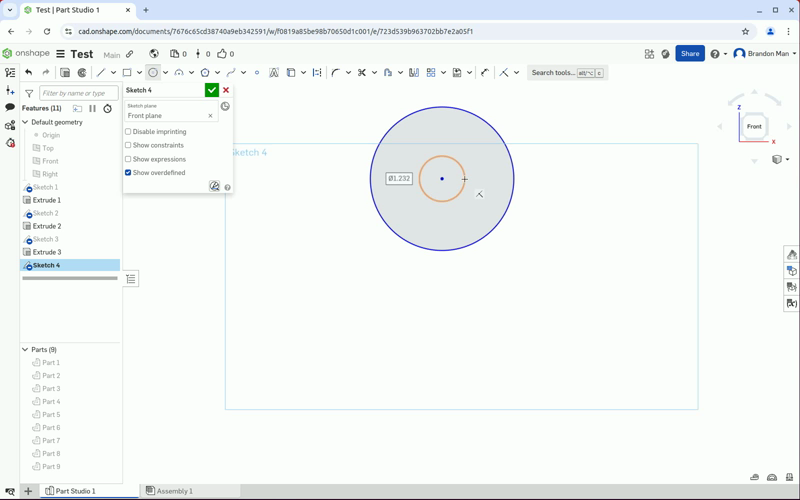
scroll(-6)
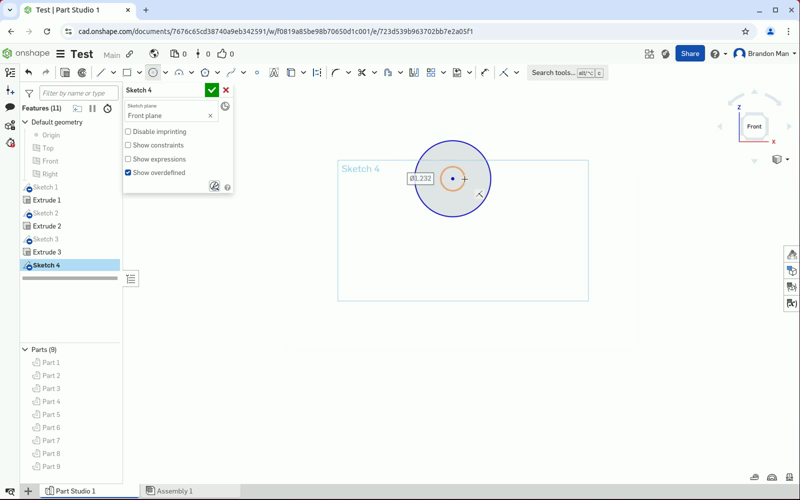
scroll(-6)
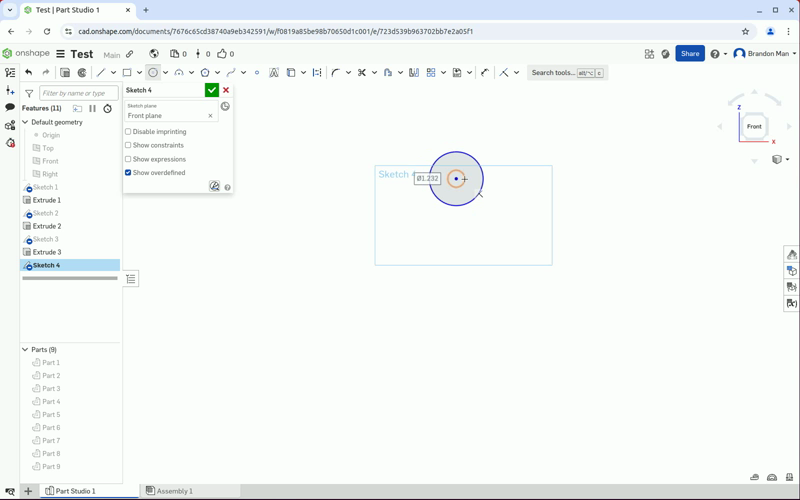
scroll(-6)
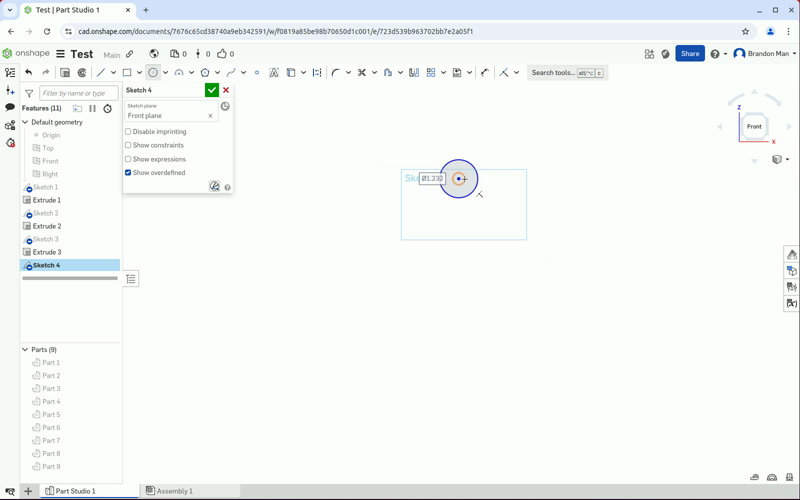
scroll(-6)
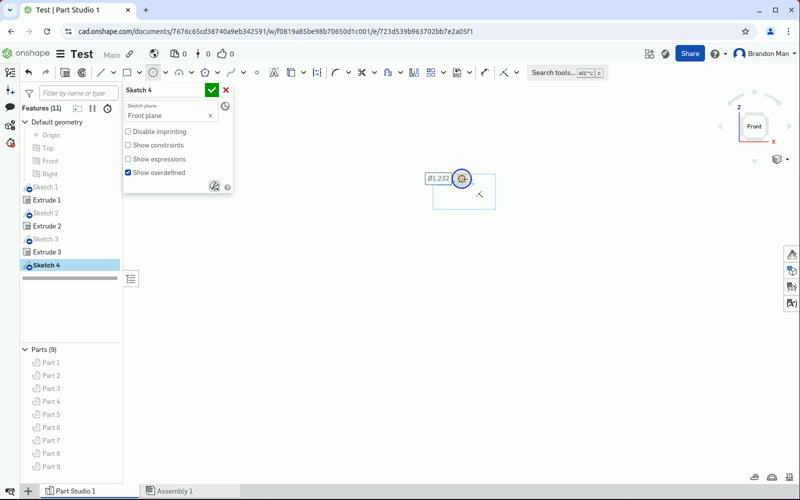
key(esc)
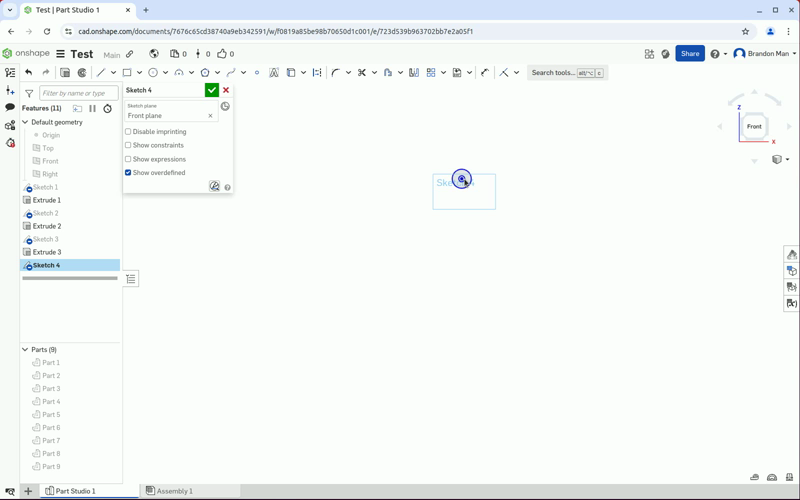
mouse_move(456, 182)
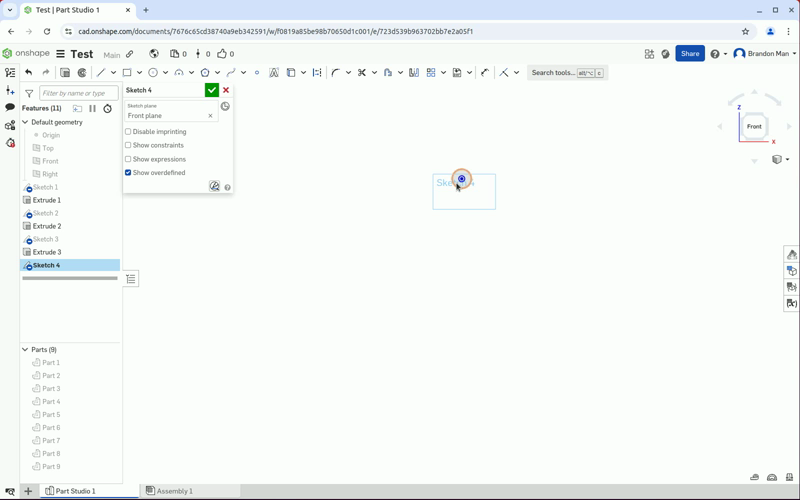
scroll(6)
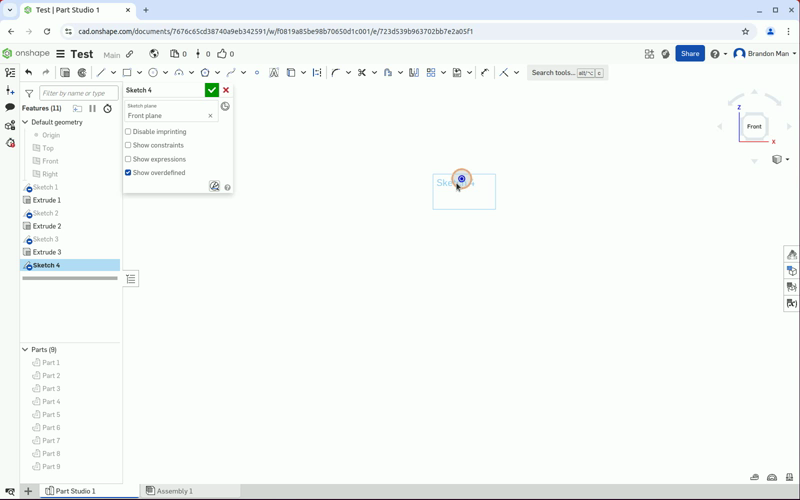
scroll(6)
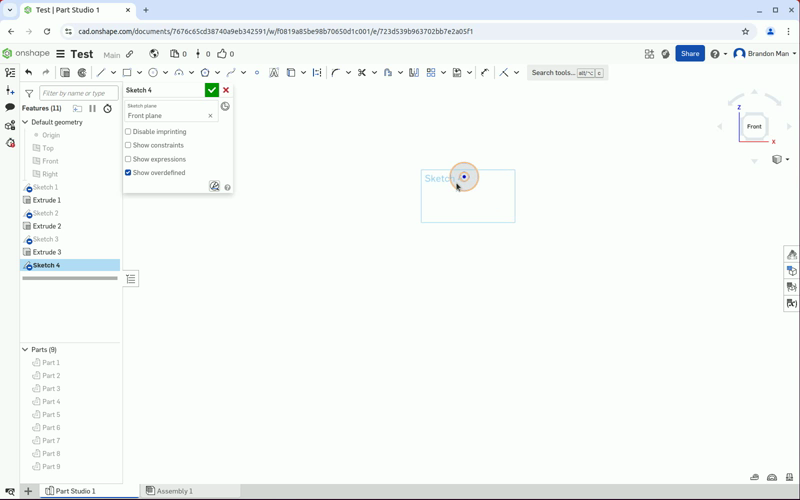
scroll(6)
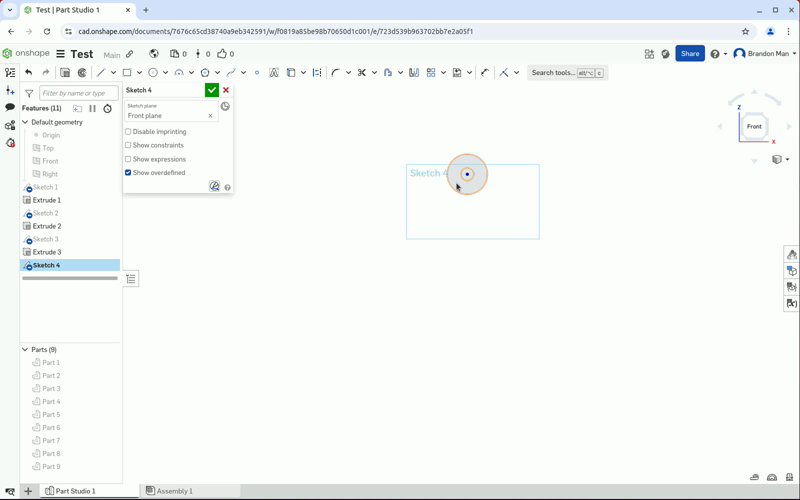
scroll(6)
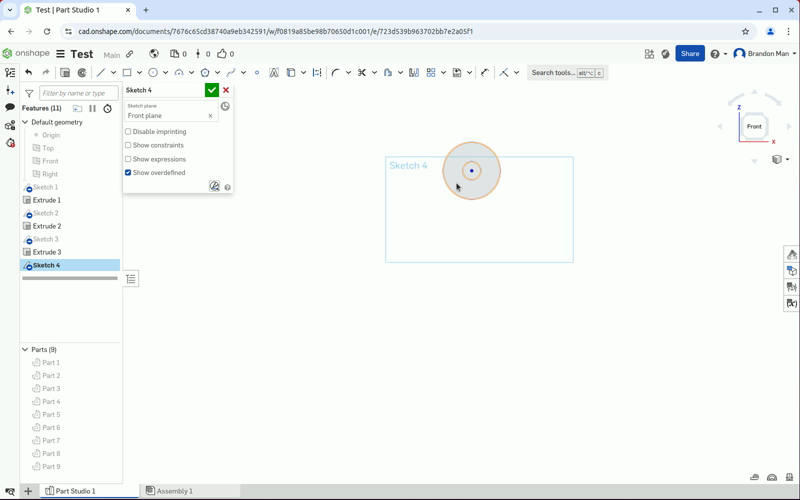
scroll(6)
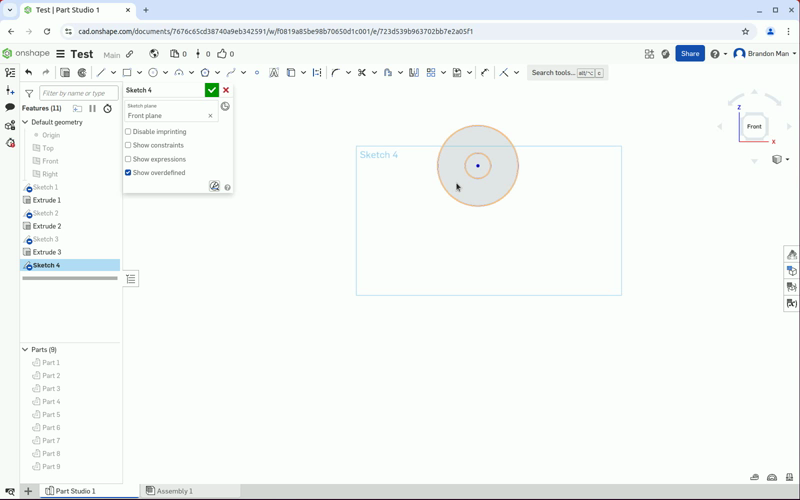
scroll(6)
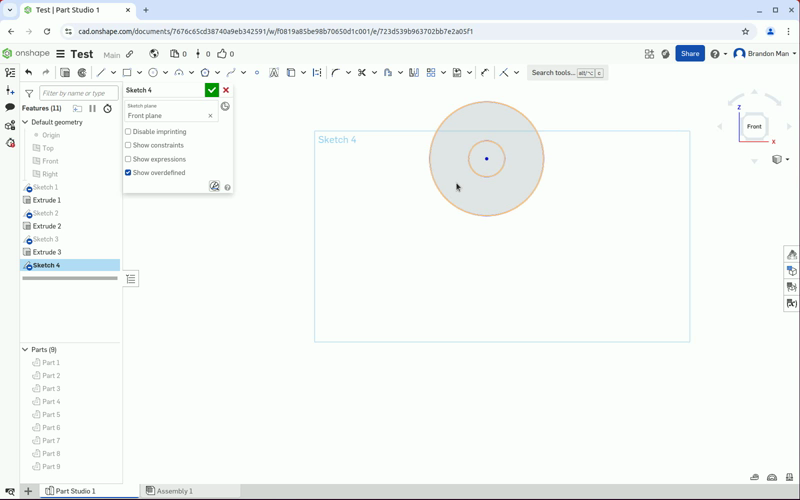
scroll(6)
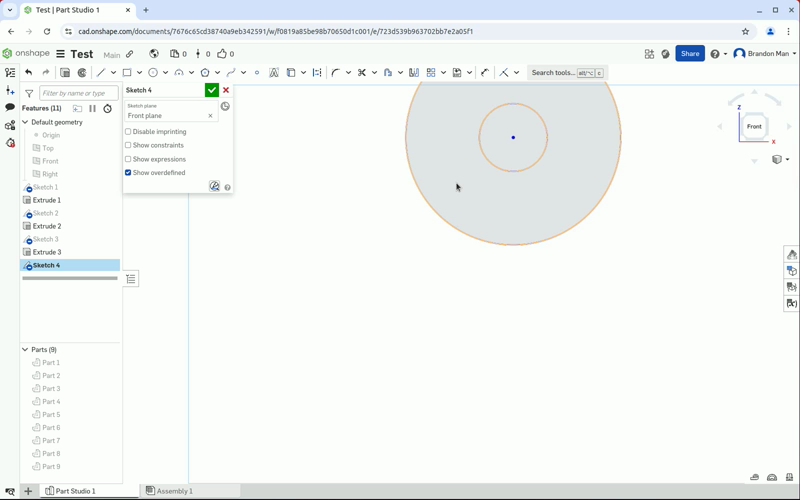
click(456, 182)
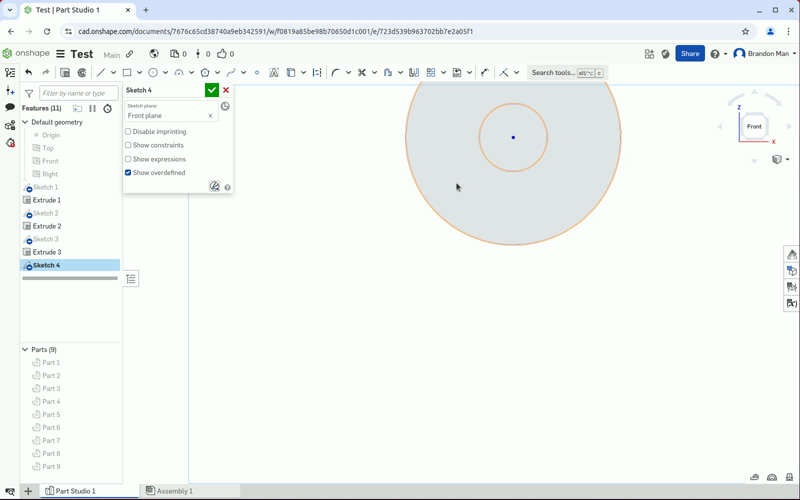
scroll(-6)
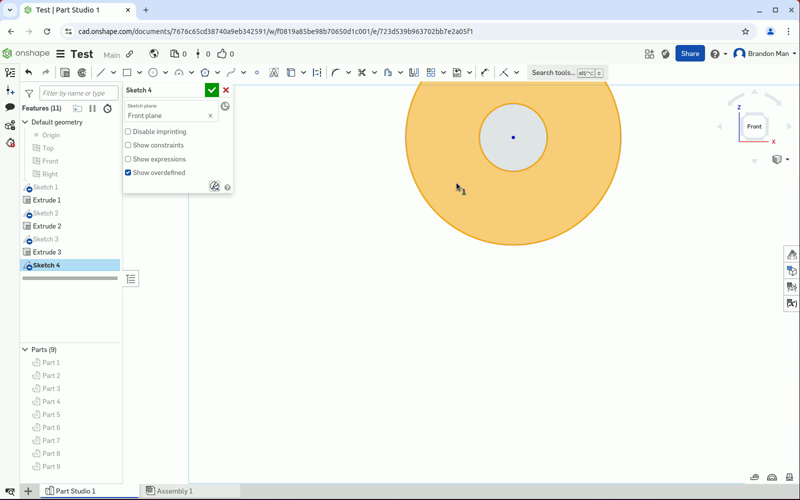
scroll(-6)
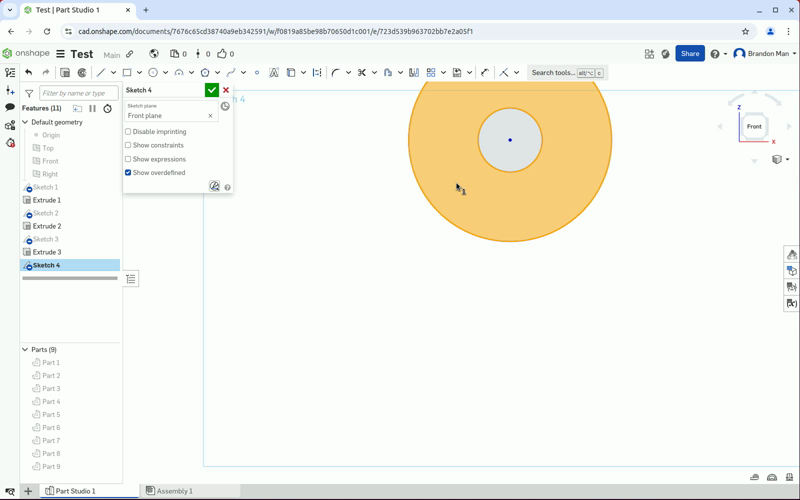
scroll(-6)
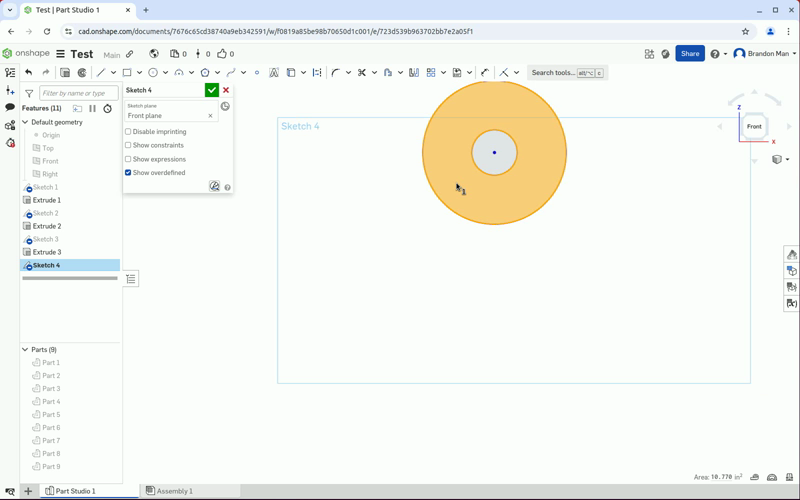
scroll(-6)
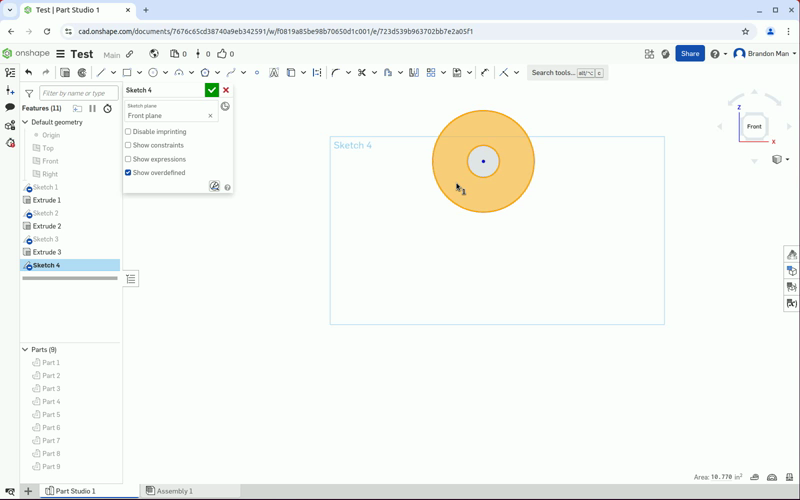
scroll(-6)
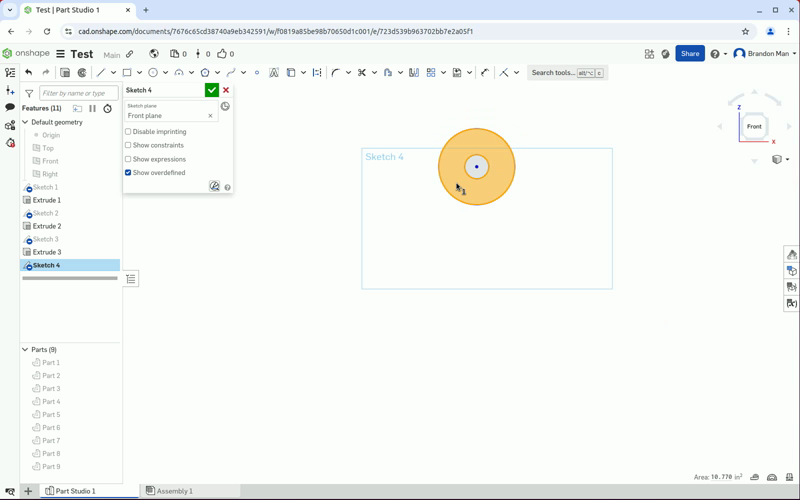
scroll(-6)
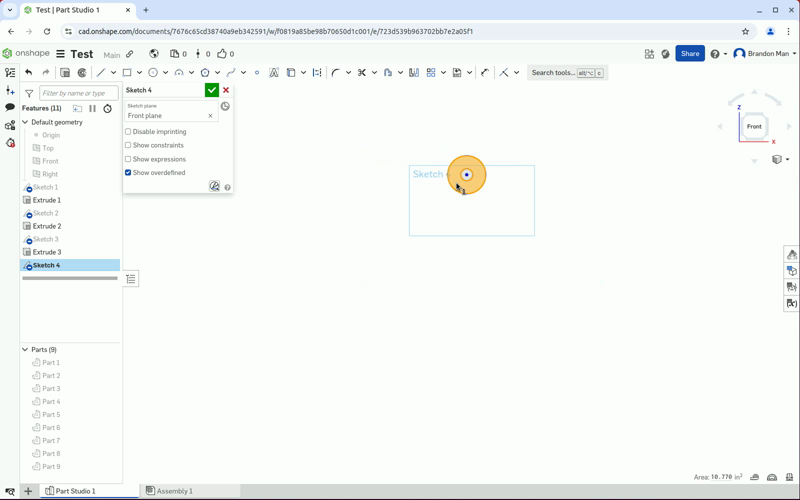
scroll(-6)
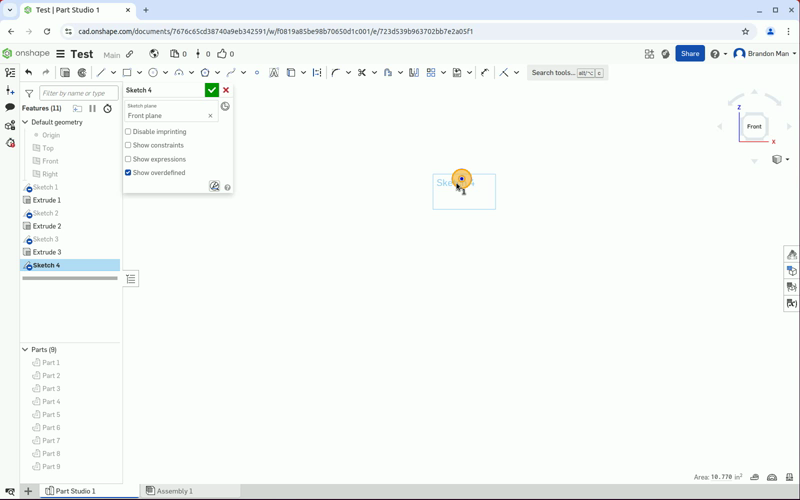
mouse_move(73, 352)
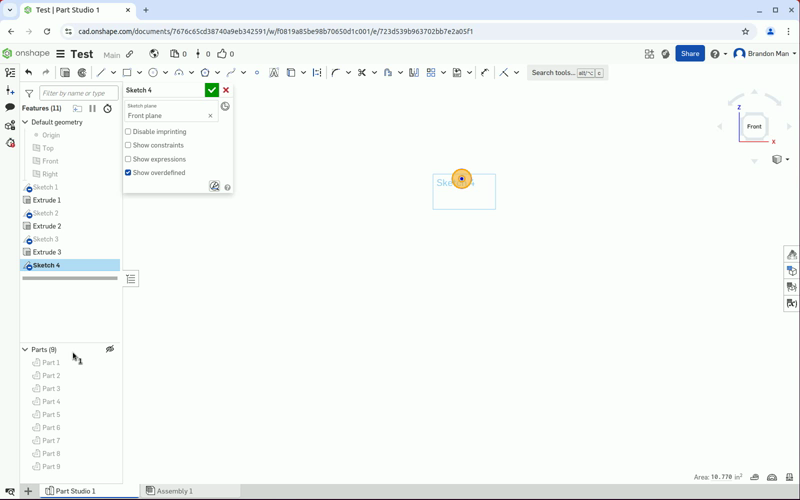
key(shift+y)
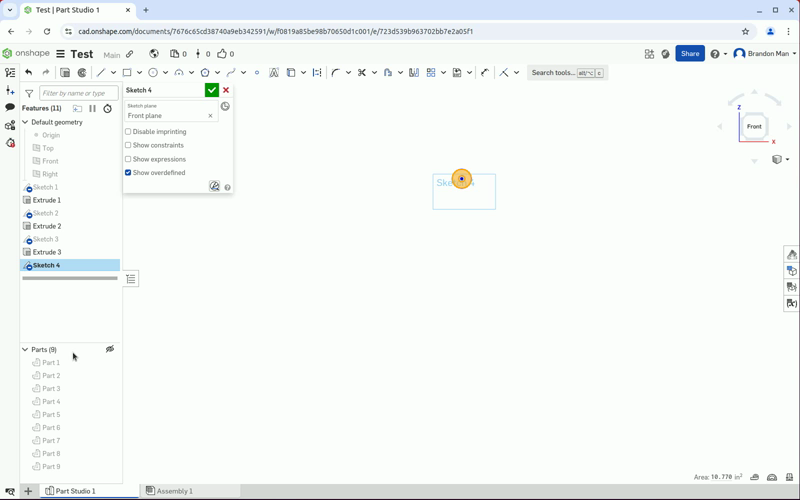
key(shift+e)
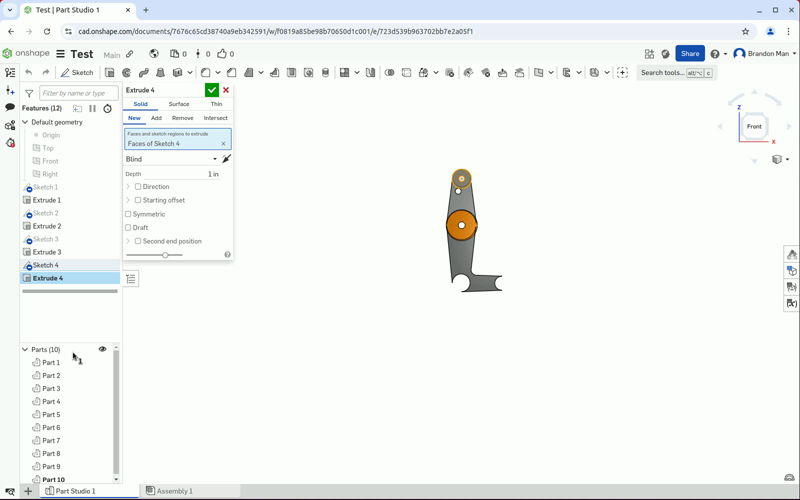
mouse_move(143, 106)
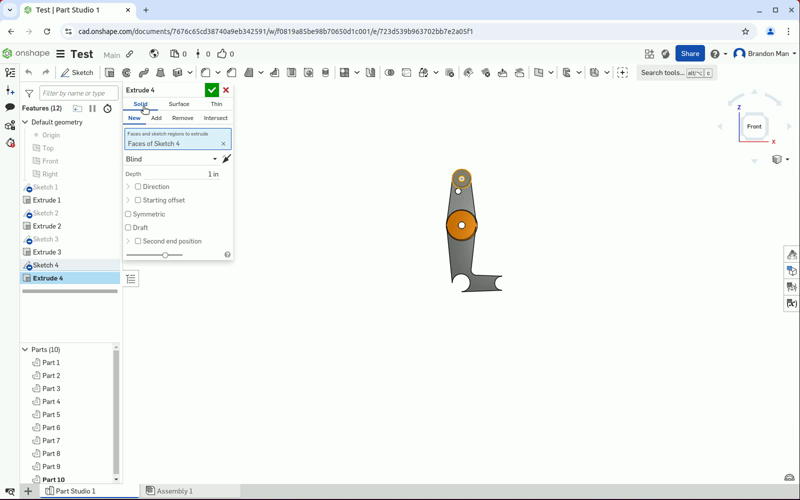
click(143, 106)
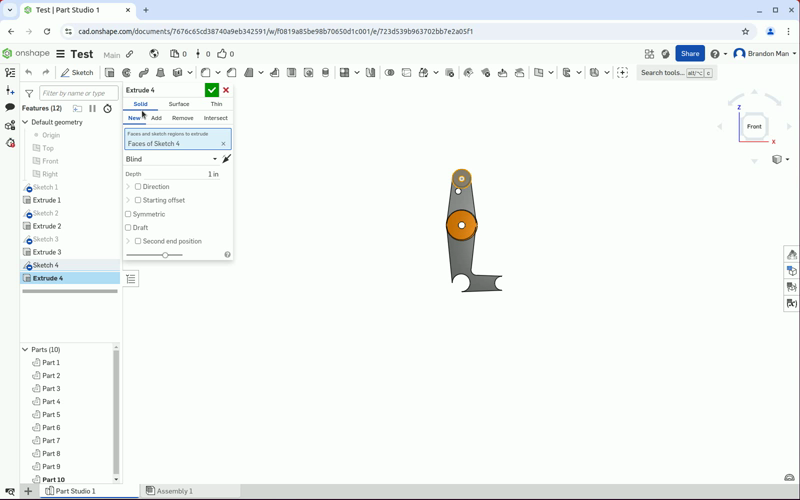
mouse_move(137, 120)
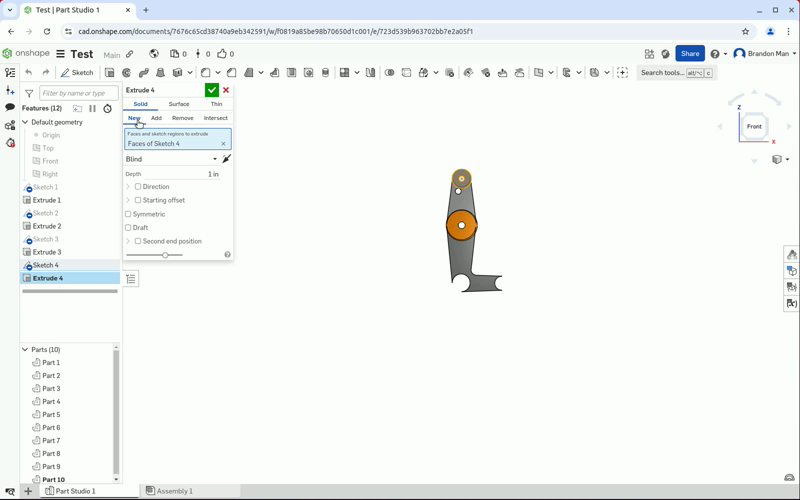
click(137, 120)
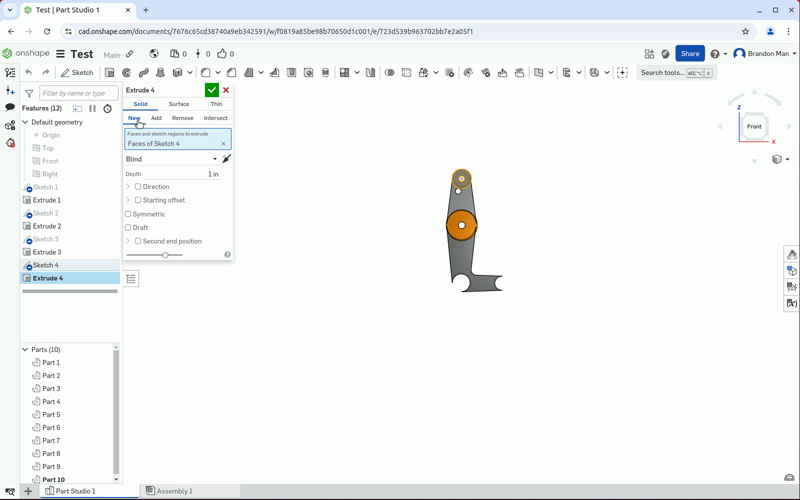
key(tab, 4)
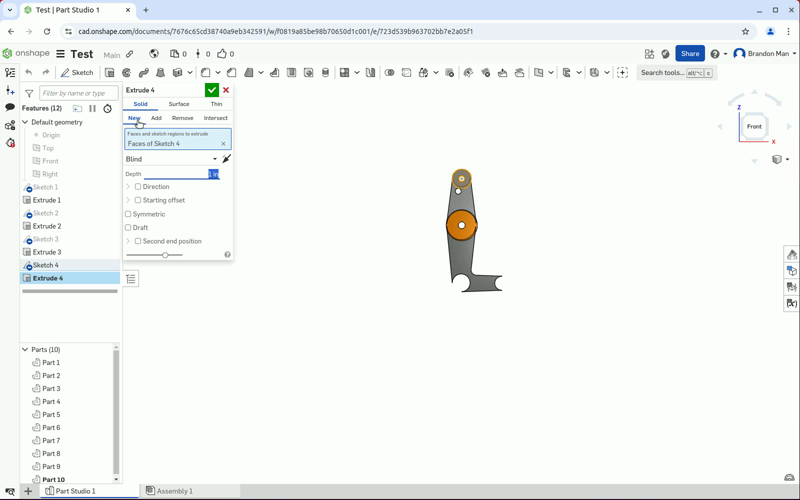
text(0.481)
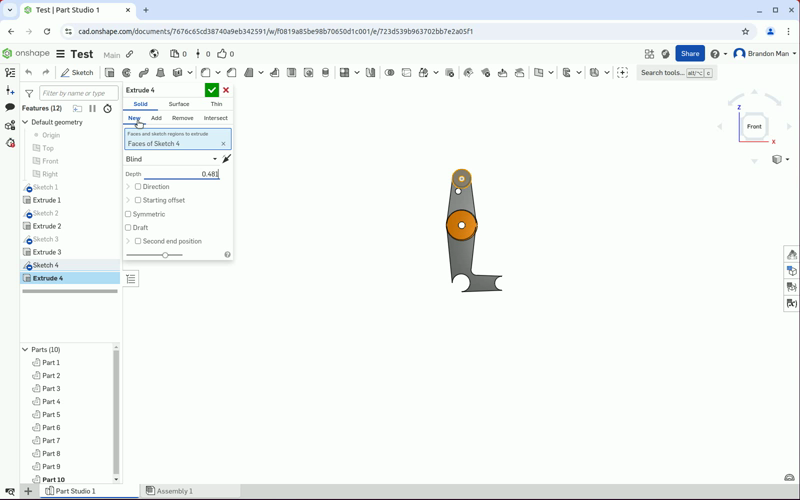
key(enter)
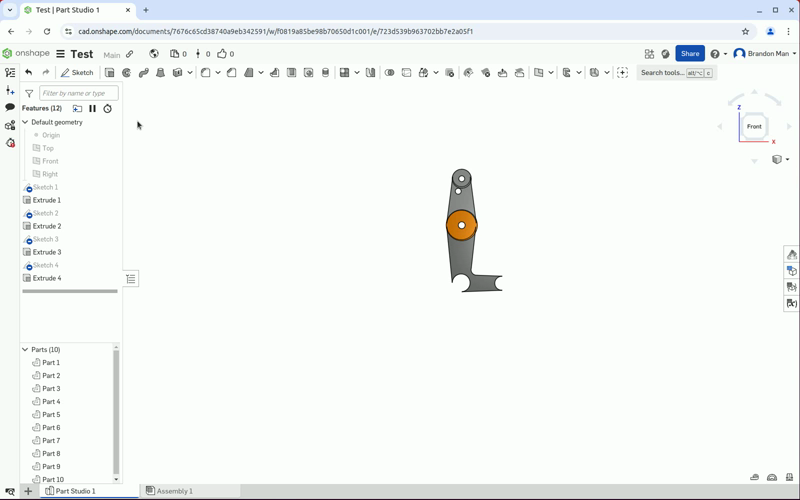
key(shift+h)
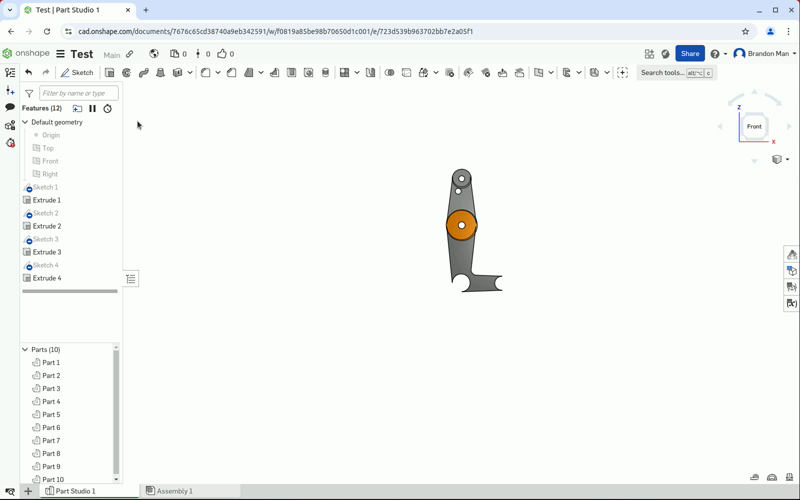
key(shift+h)
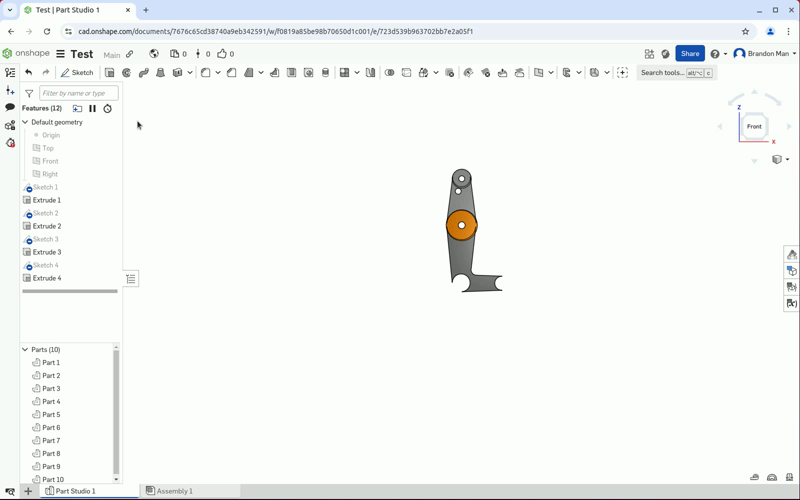
mouse_move(73, 189)
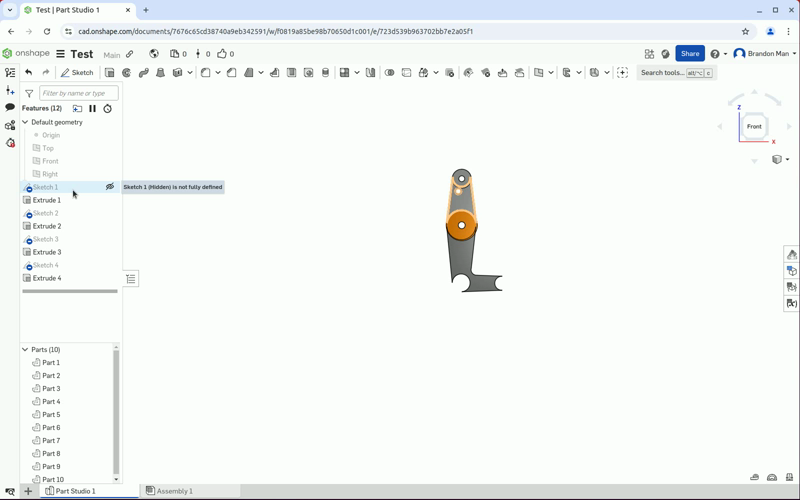
click(73, 189)
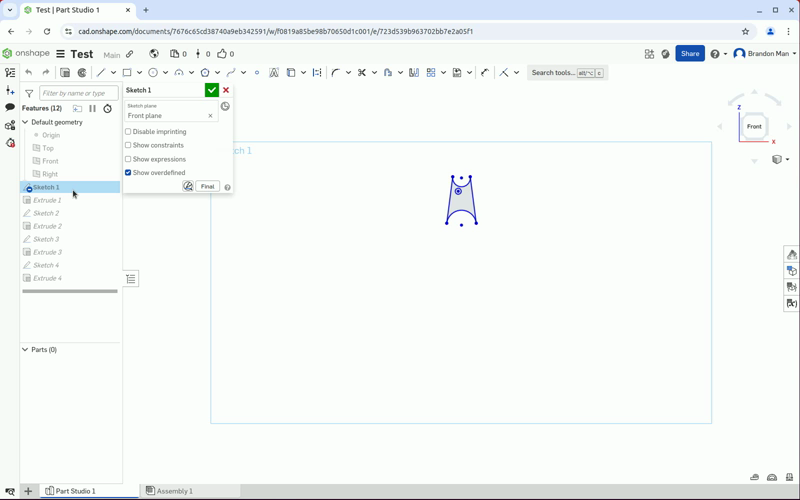
mouse_move(229, 92)
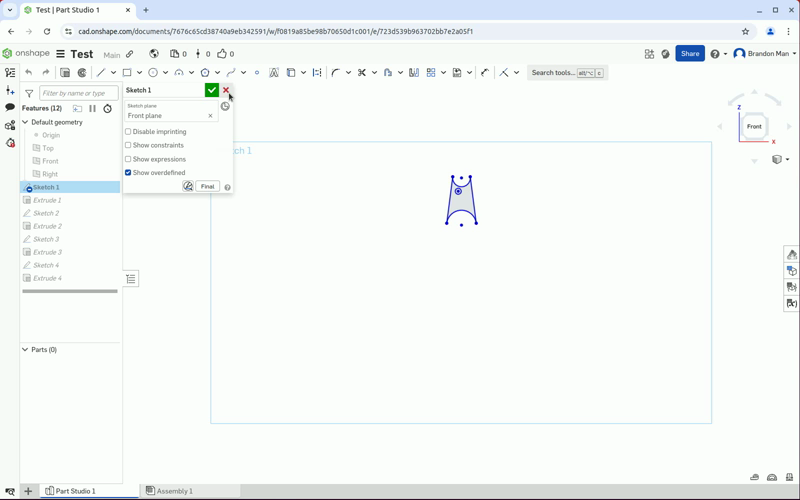
click(229, 92)
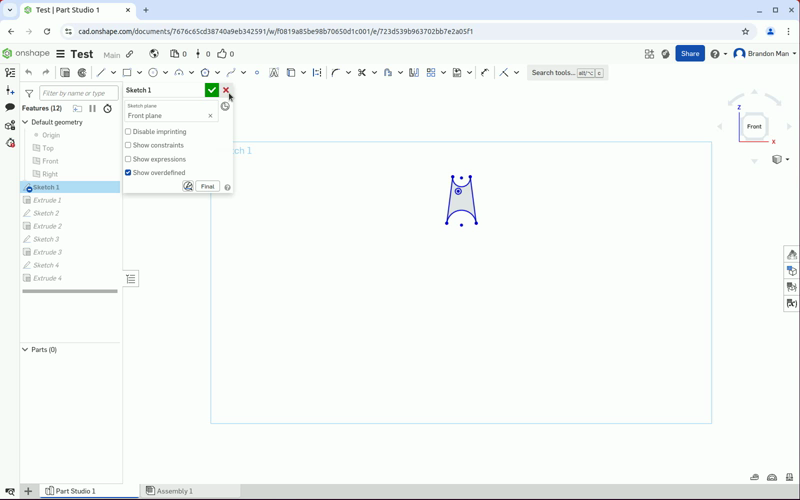
key(shift+s)
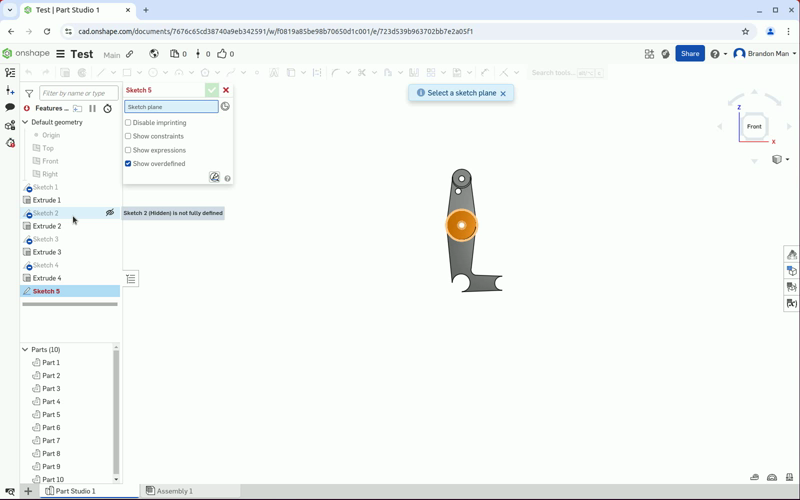
scroll(3)
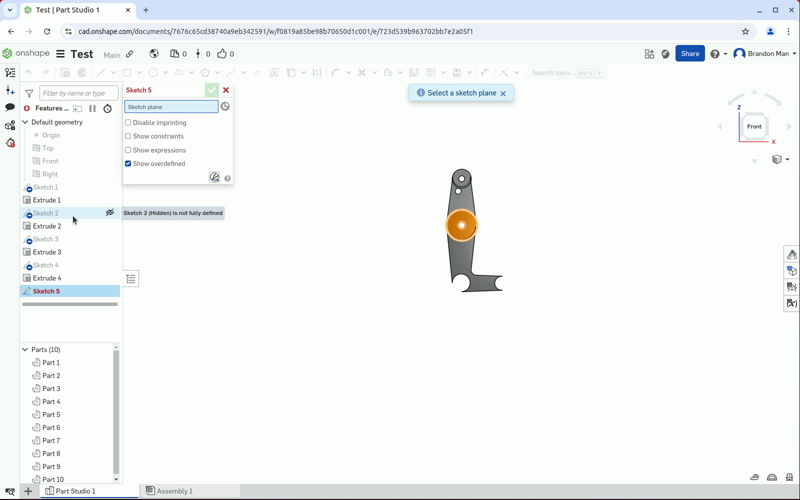
mouse_move(73, 163)
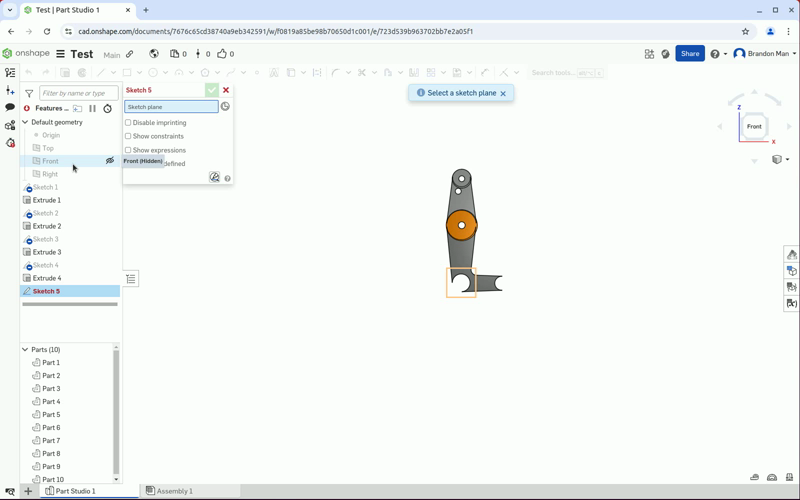
click(73, 163)
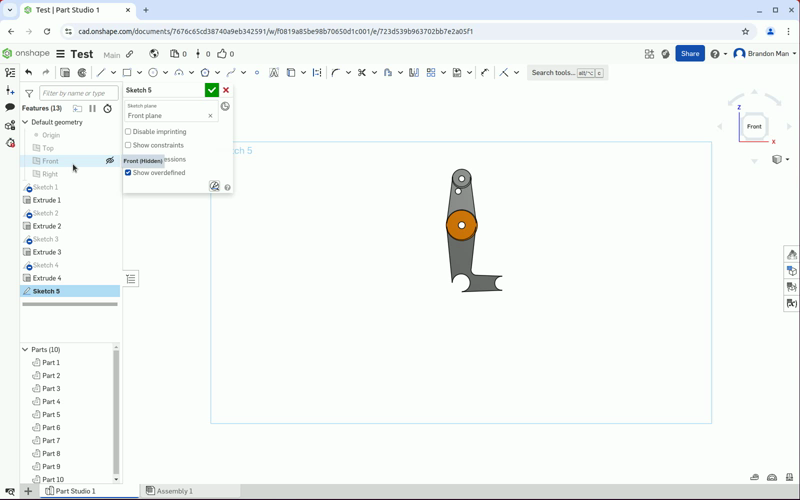
mouse_move(69, 352)
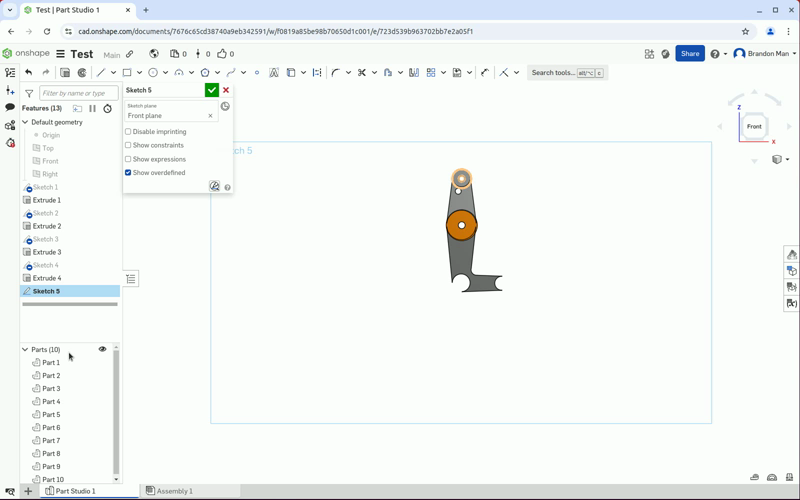
key(y)
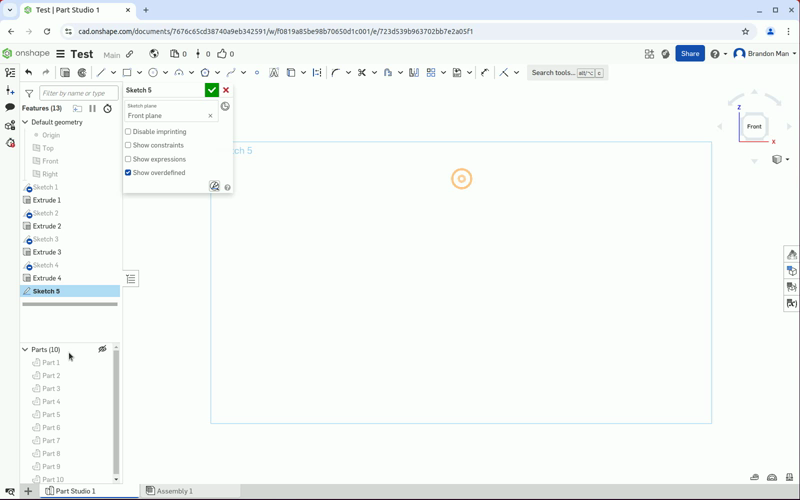
key(l)
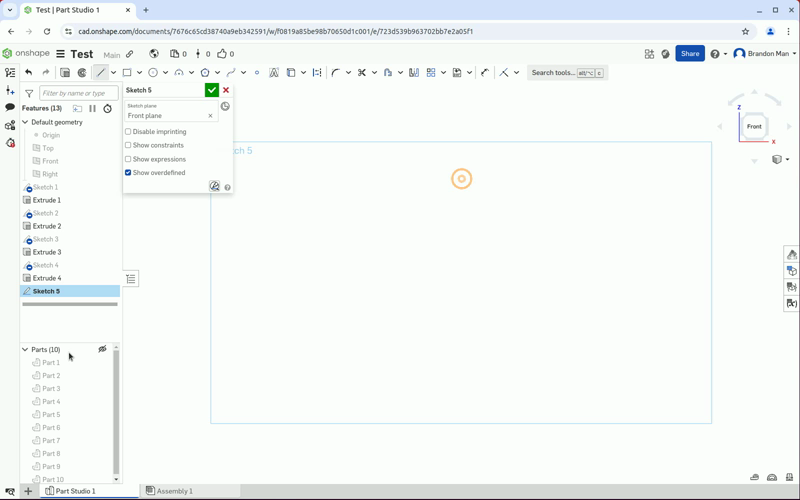
key_down(shift)
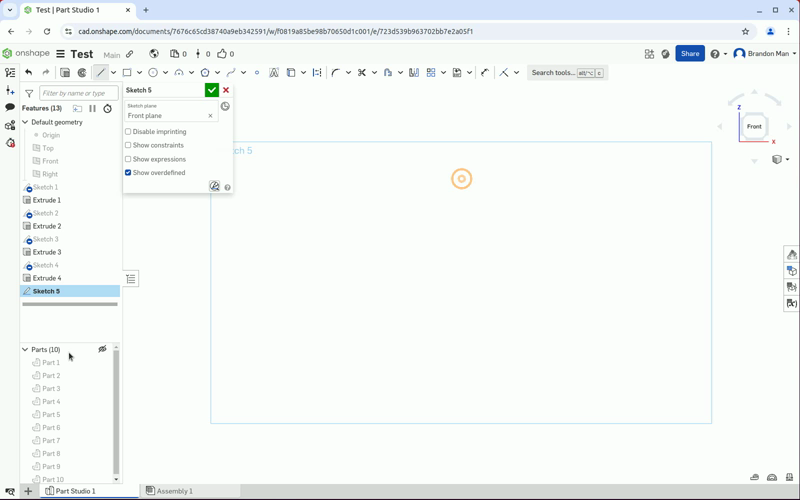
mouse_move(446, 226)
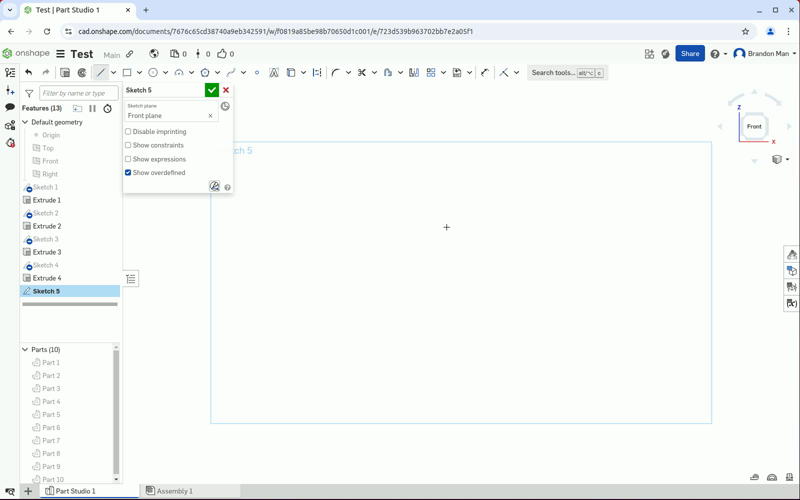
click(446, 226)
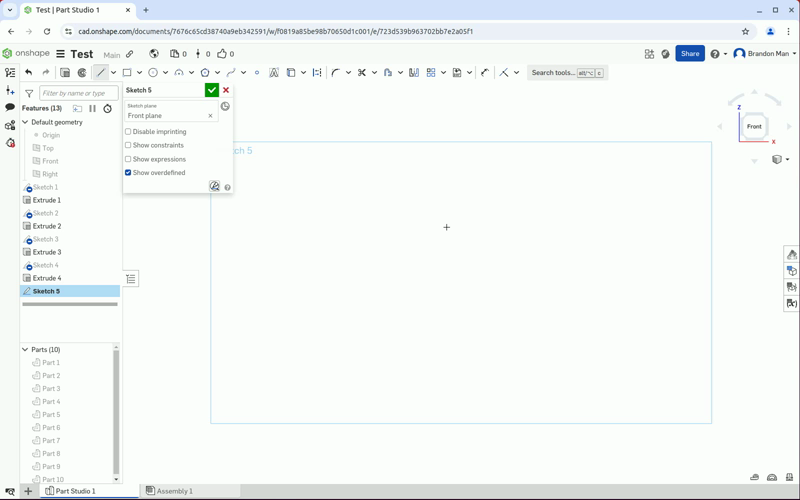
key_up(shift)
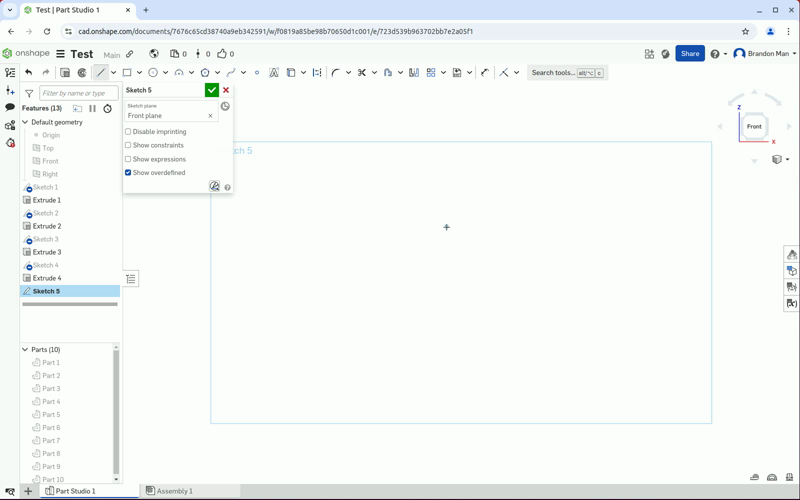
key_down(shift)
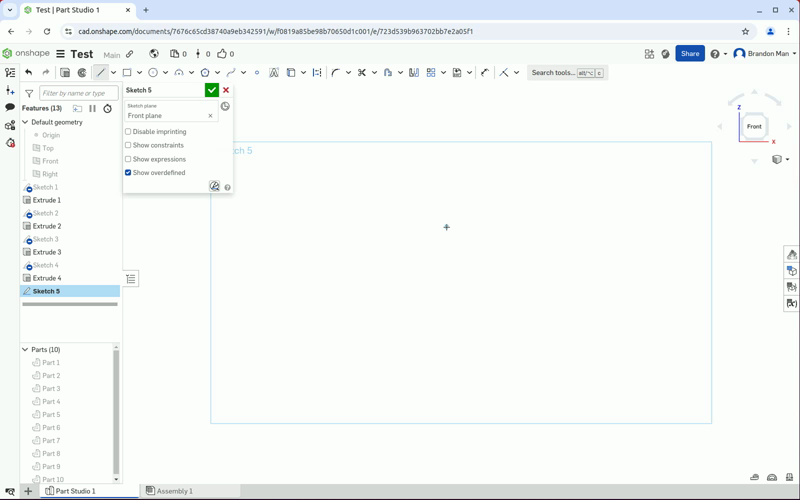
mouse_move(476, 226)
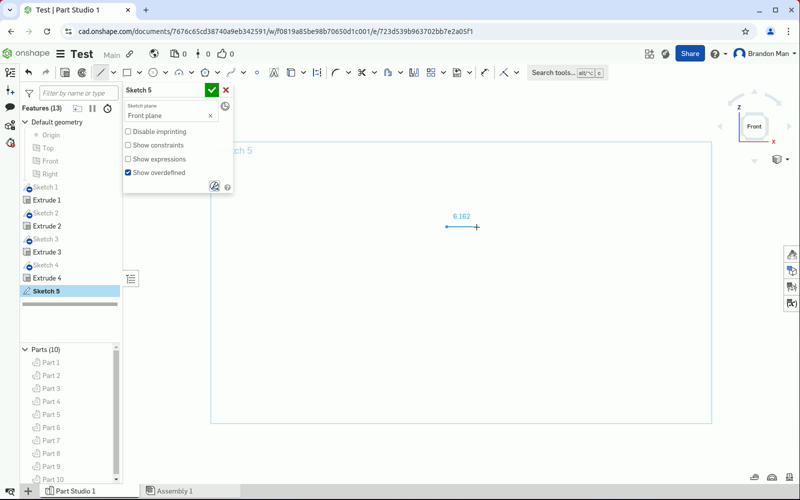
mouse_move(452, 282)
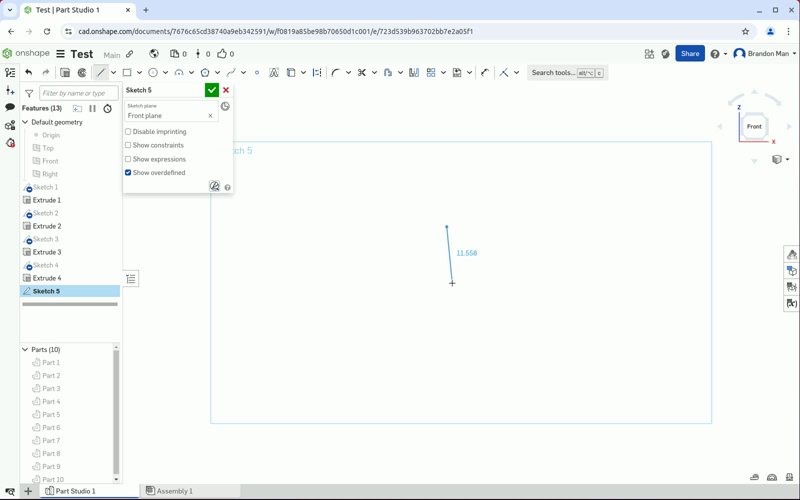
click(452, 282)
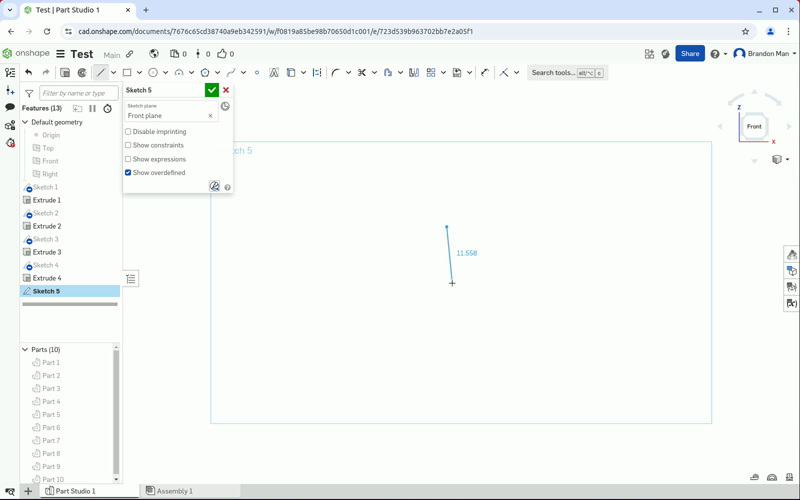
key_up(shift)
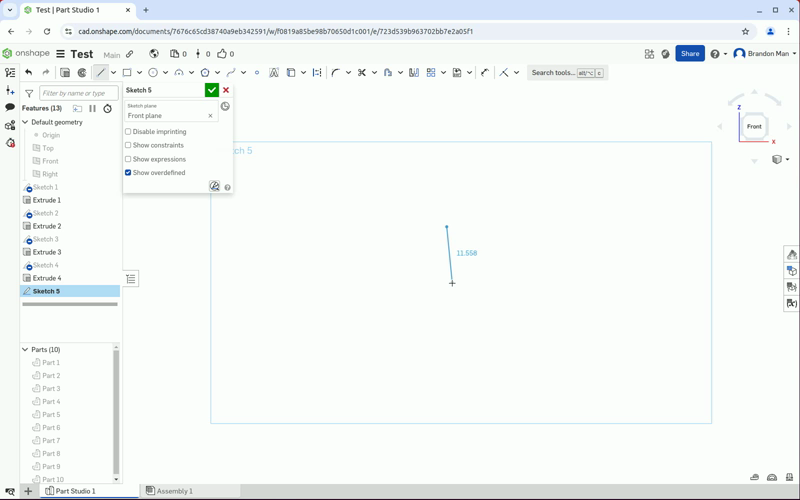
key(esc)
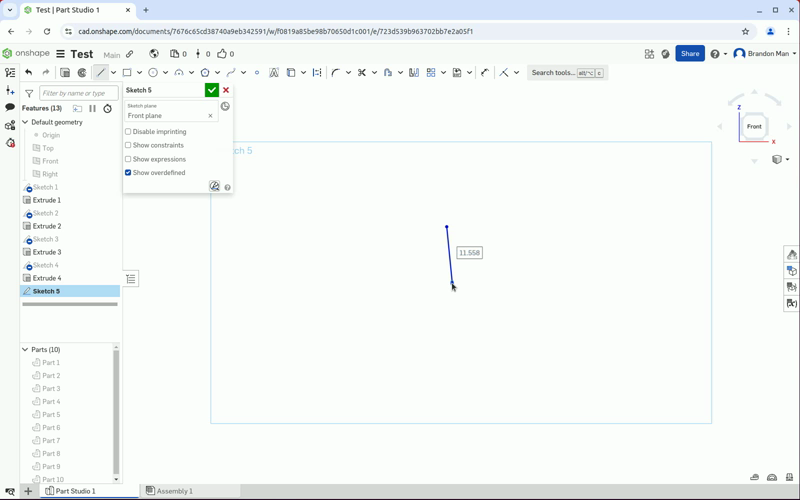
key(a)
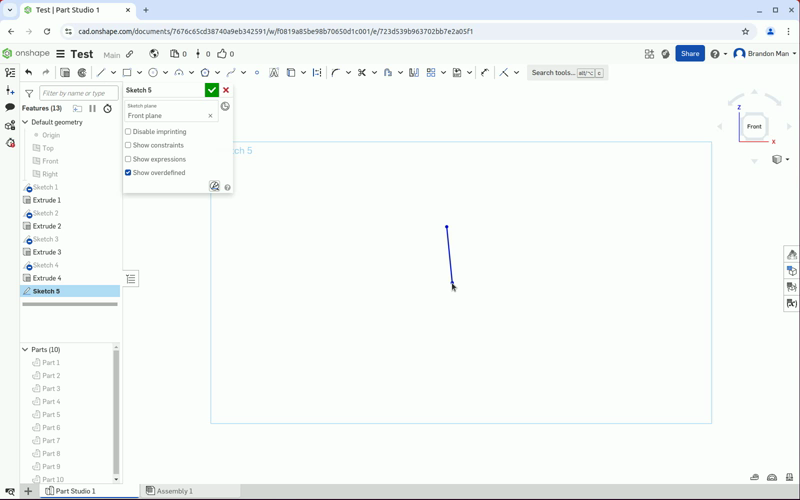
mouse_move(452, 282)
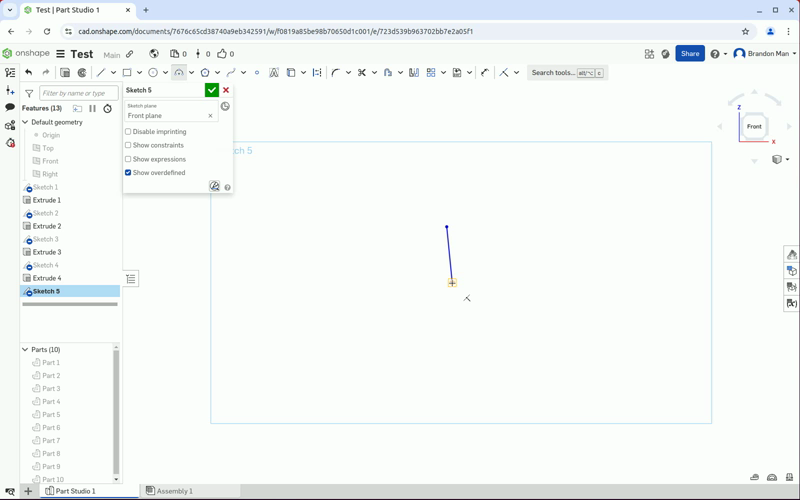
click(452, 282)
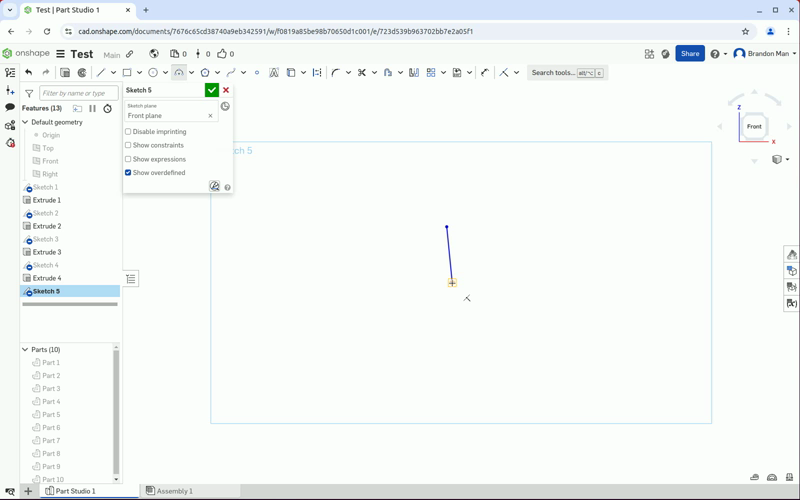
key_down(shift)
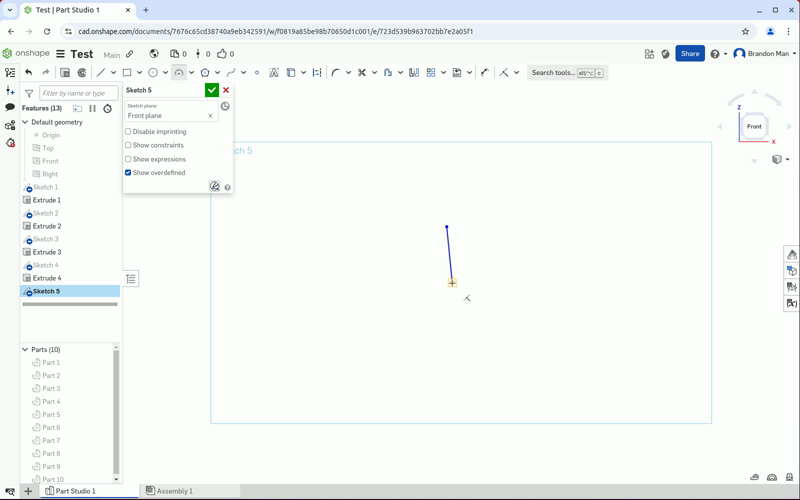
mouse_move(461, 291)
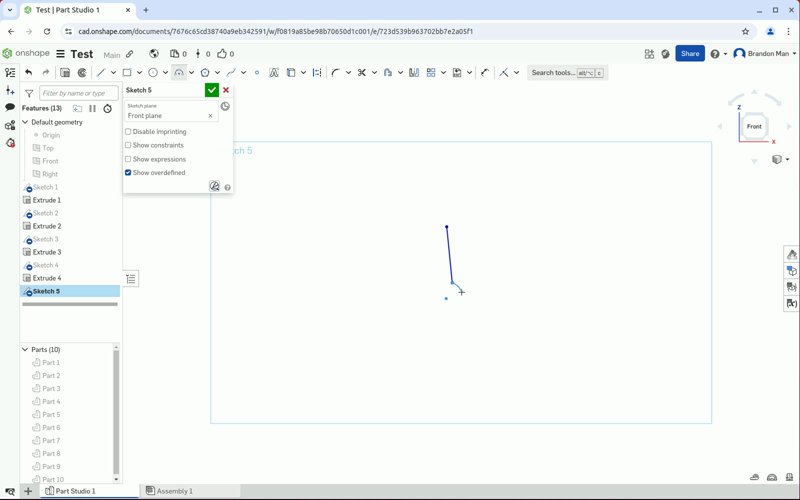
click(461, 291)
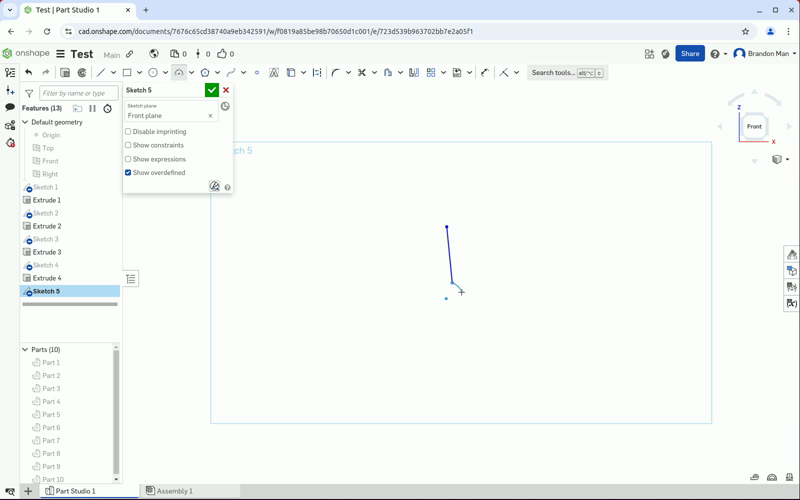
mouse_move(467, 276)
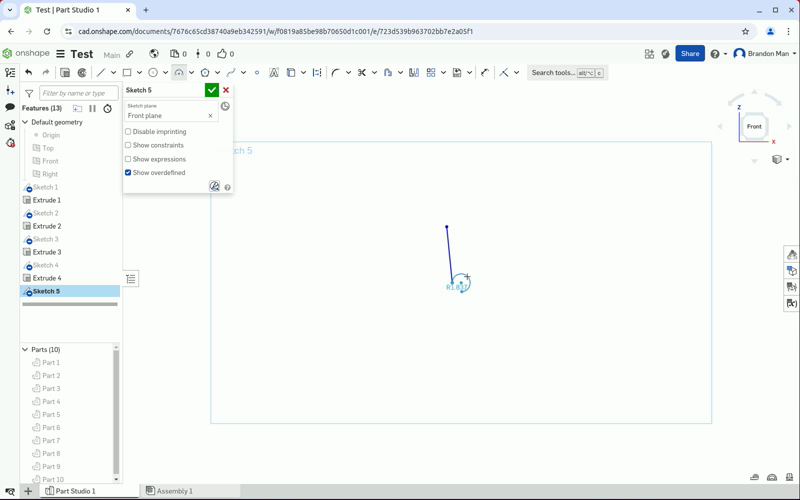
click(467, 276)
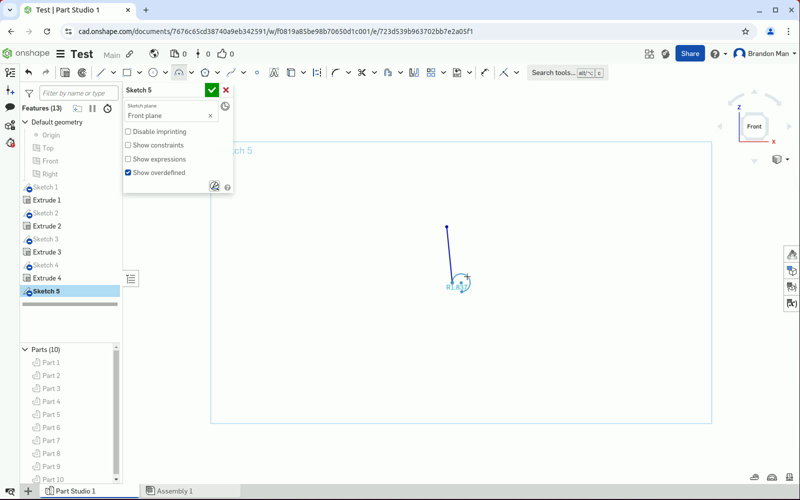
key_up(shift)
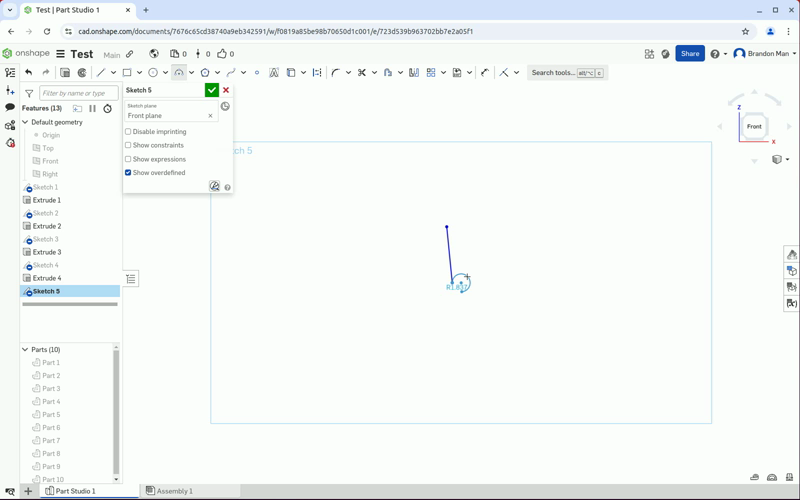
key(esc)
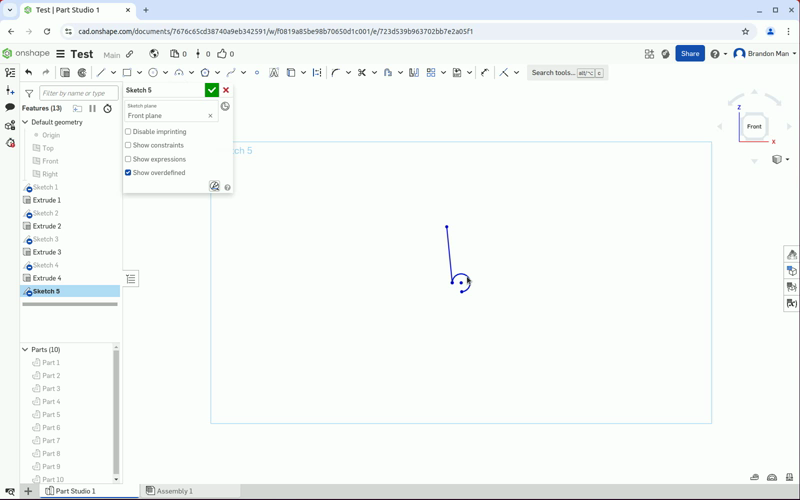
key(l)
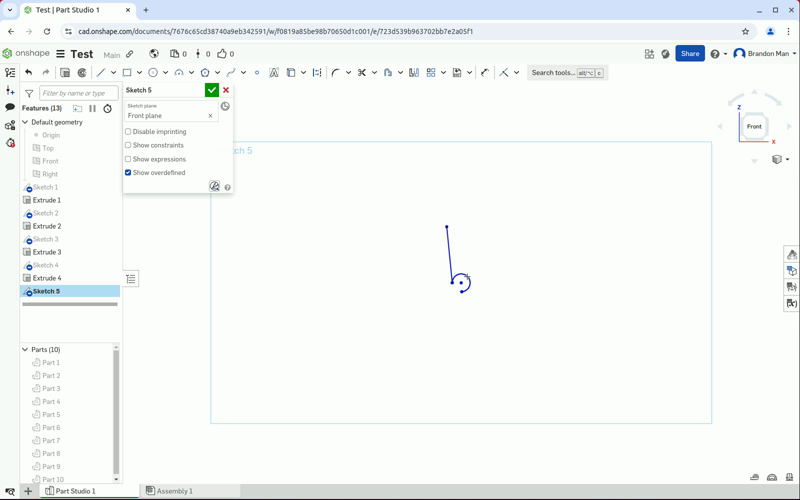
mouse_move(461, 291)
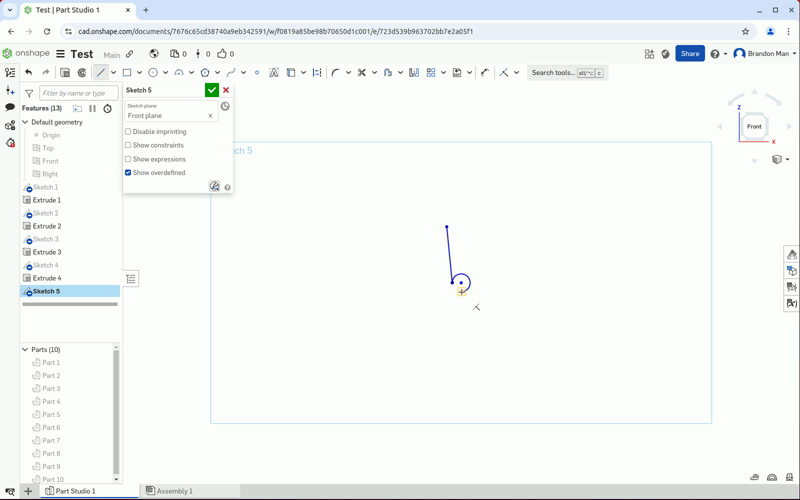
click(461, 291)
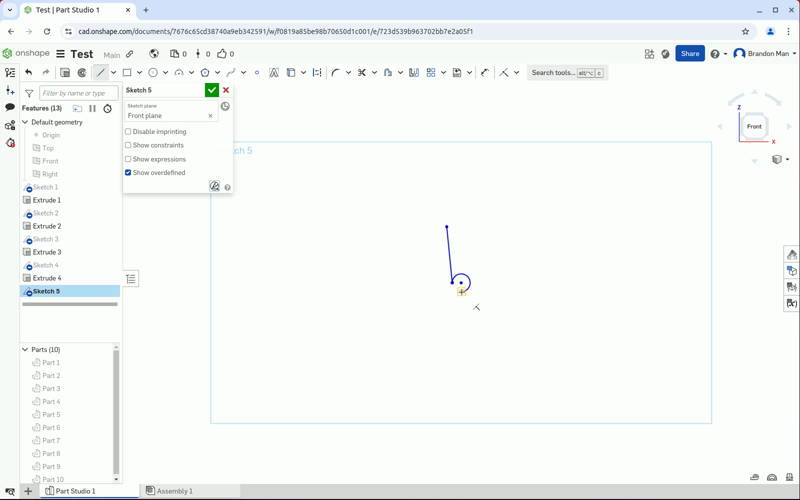
key_down(shift)
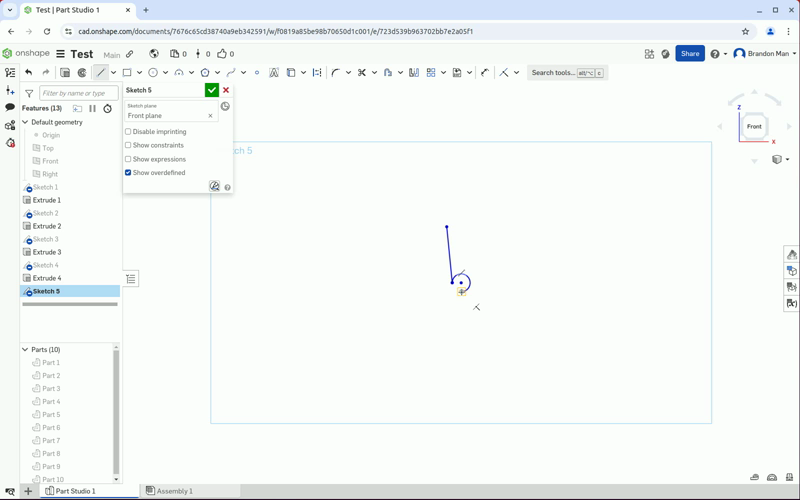
mouse_move(491, 291)
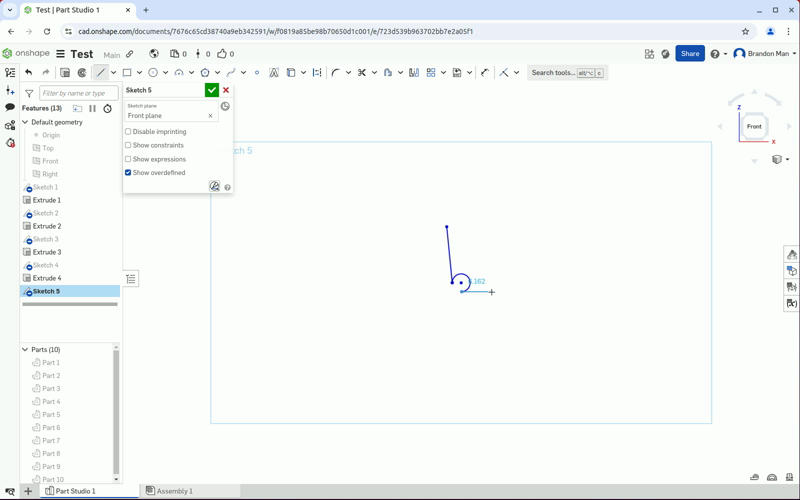
mouse_move(502, 290)
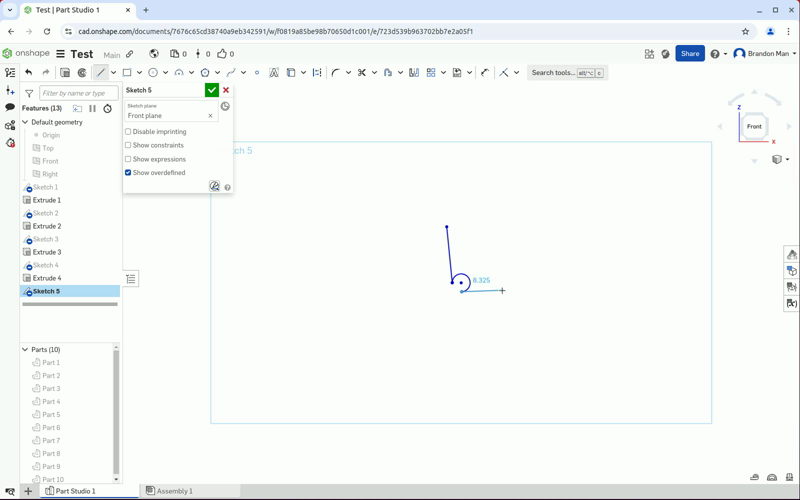
click(502, 290)
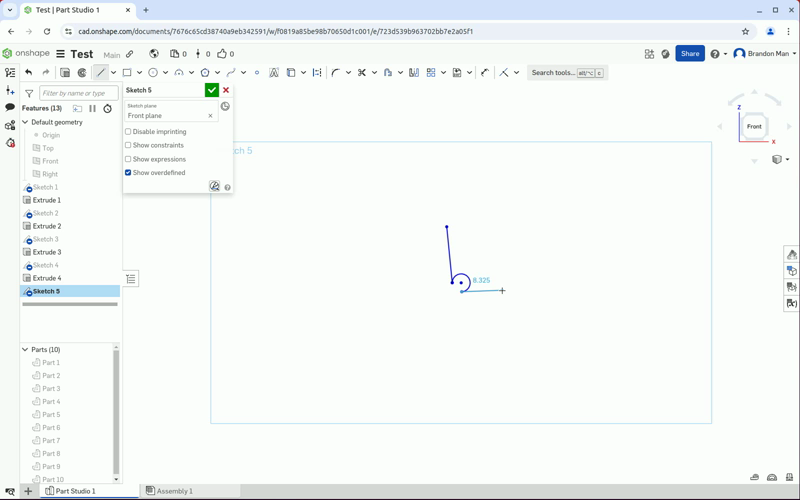
key_up(shift)
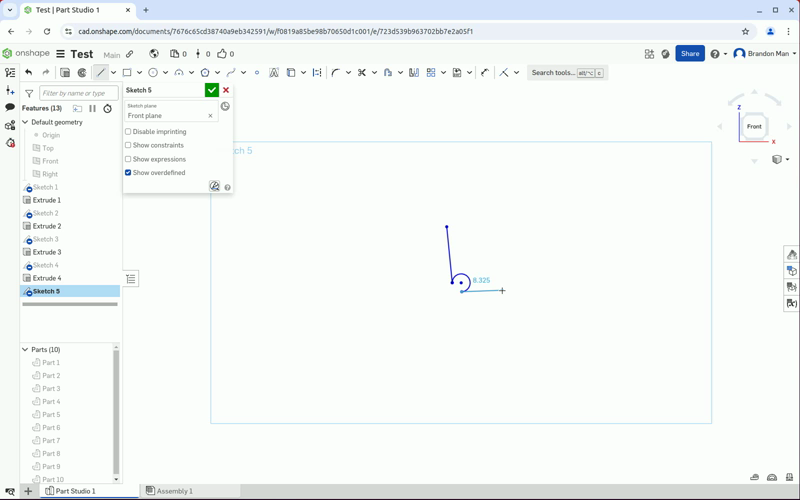
key(esc)
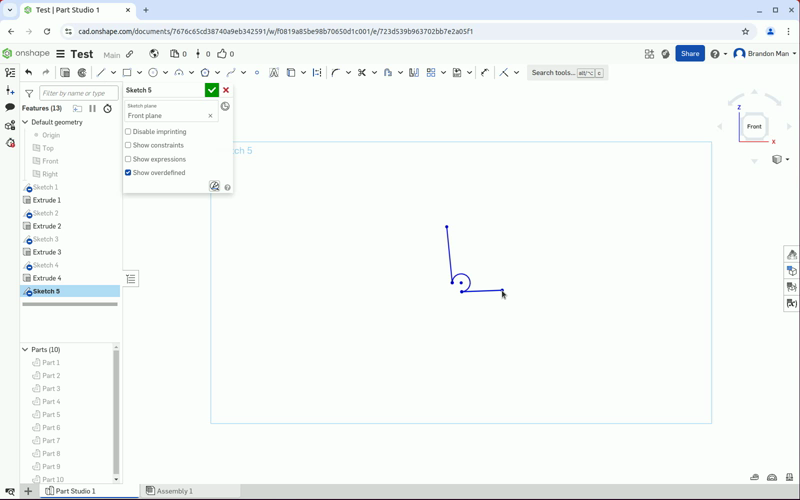
key(a)
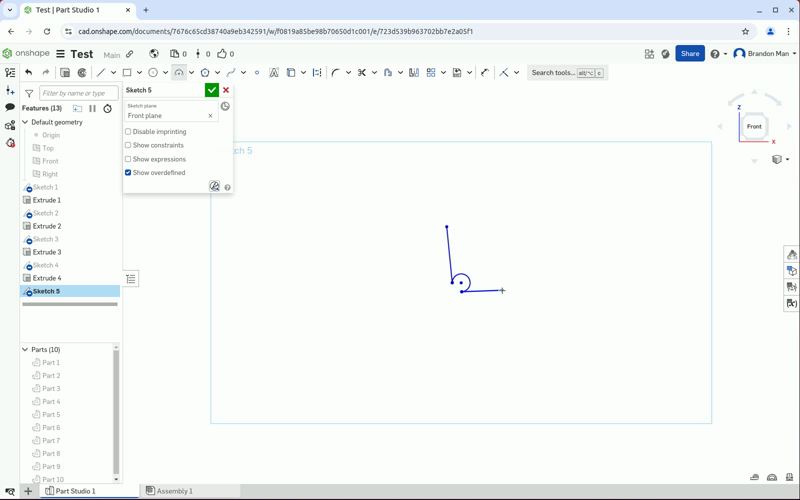
mouse_move(502, 290)
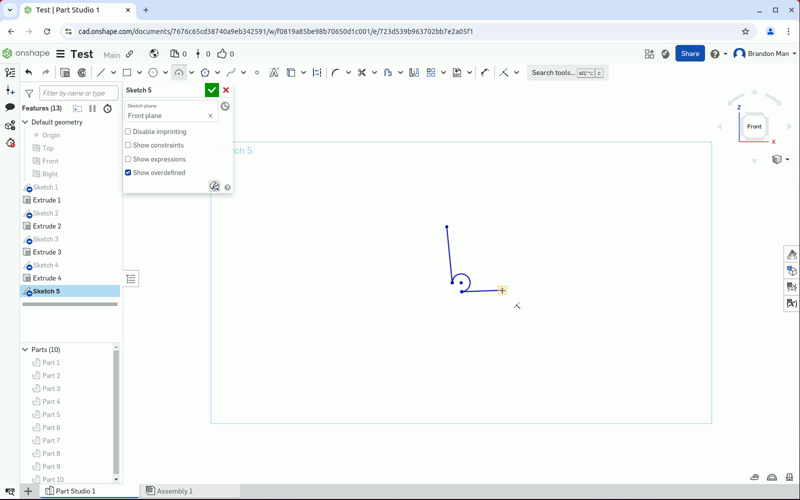
click(502, 290)
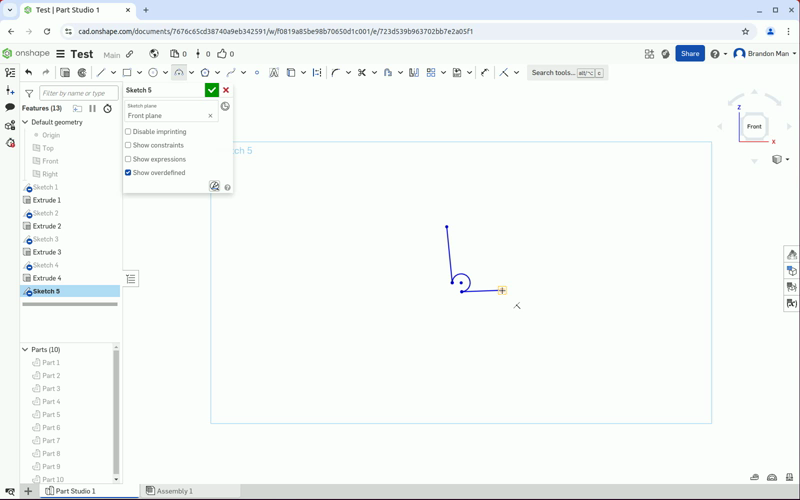
key_down(shift)
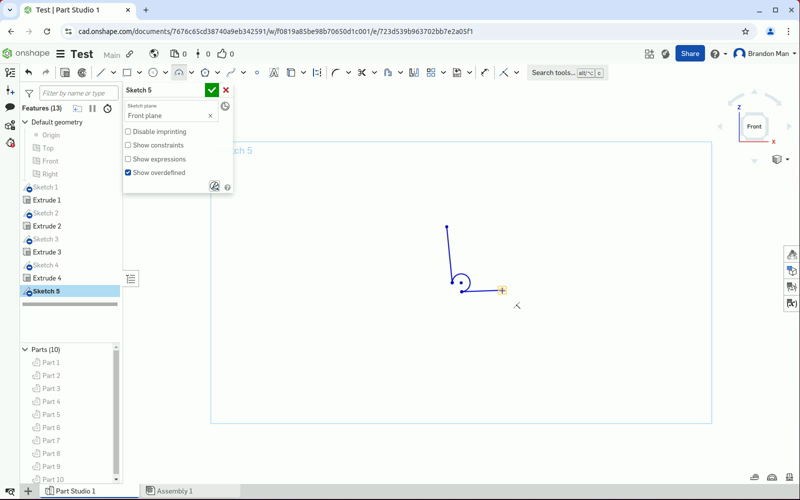
mouse_move(502, 276)
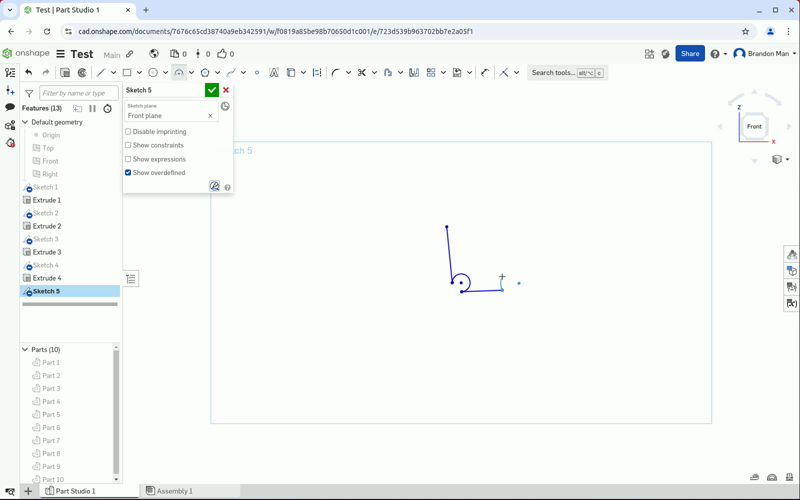
click(502, 276)
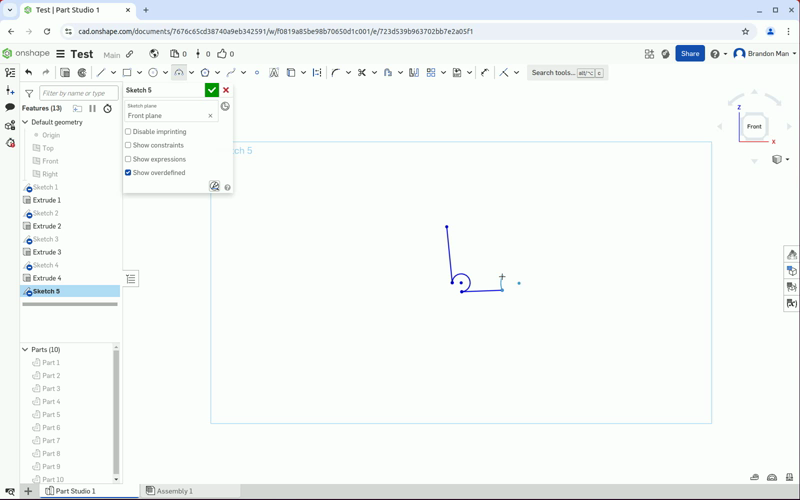
mouse_move(494, 282)
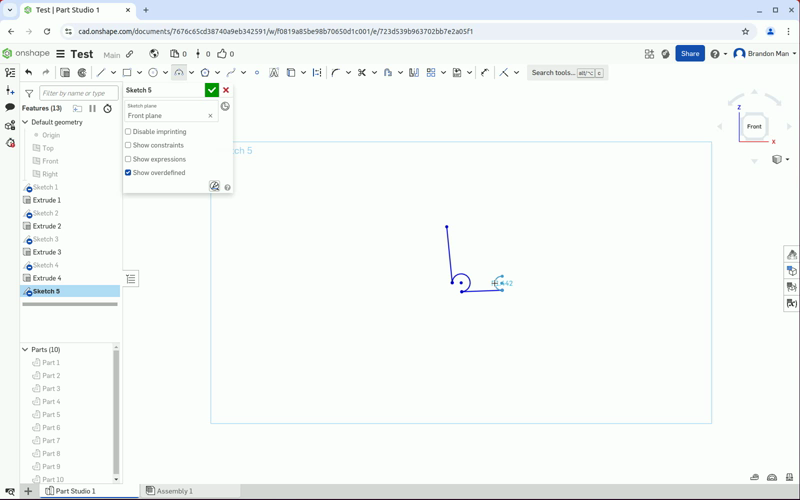
click(494, 282)
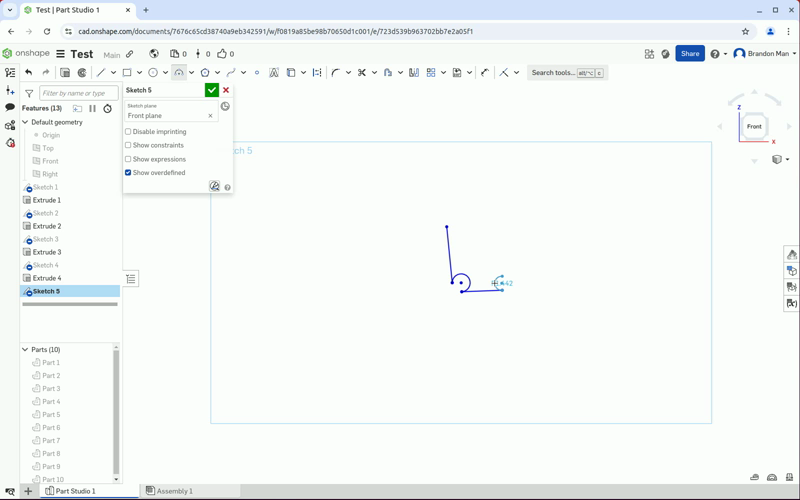
key_up(shift)
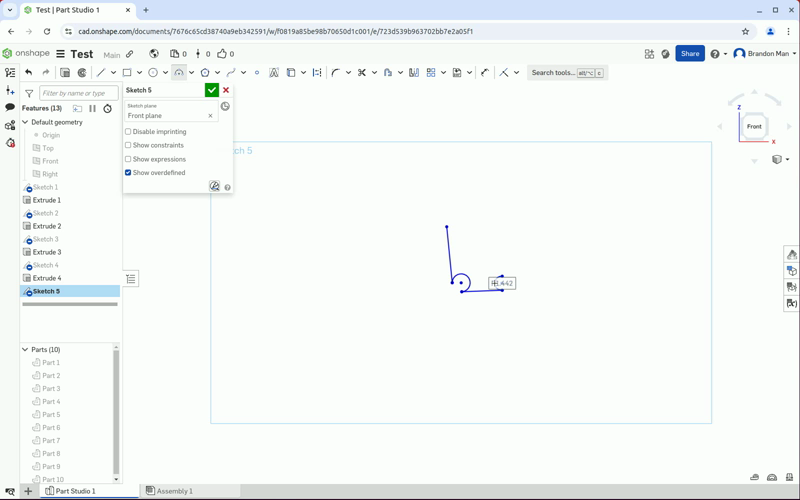
key(esc)
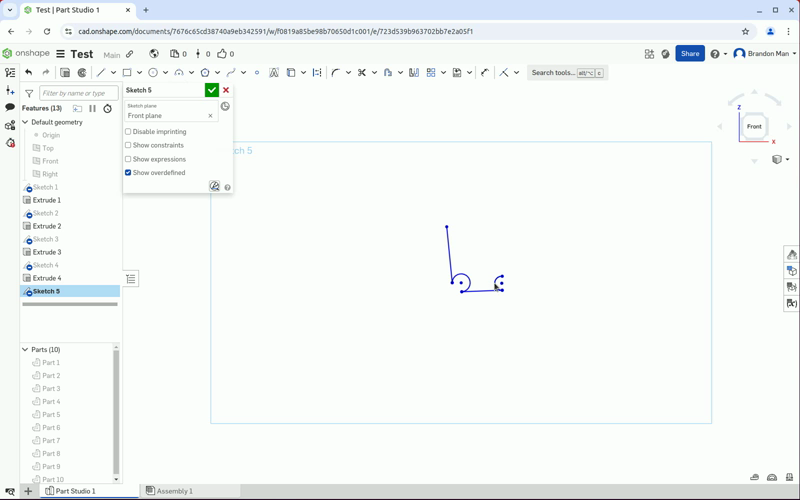
key(l)
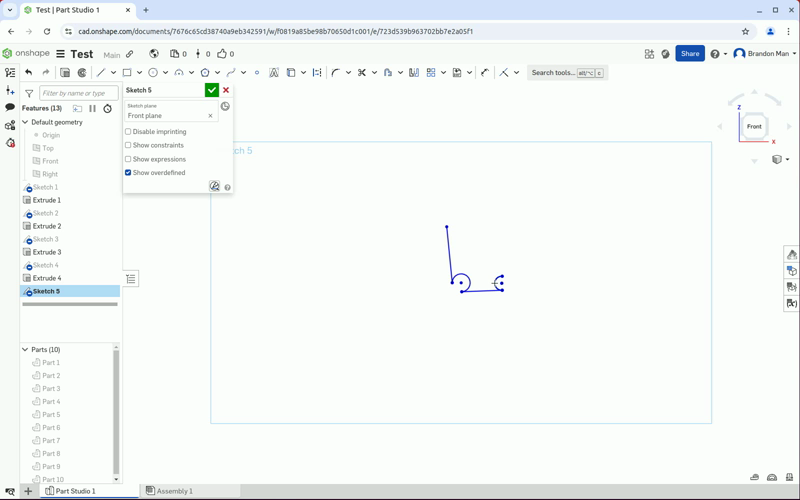
mouse_move(502, 276)
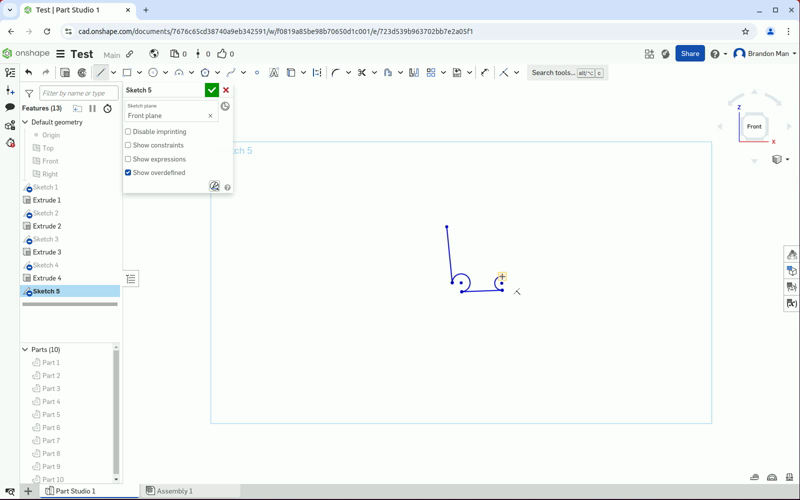
click(502, 276)
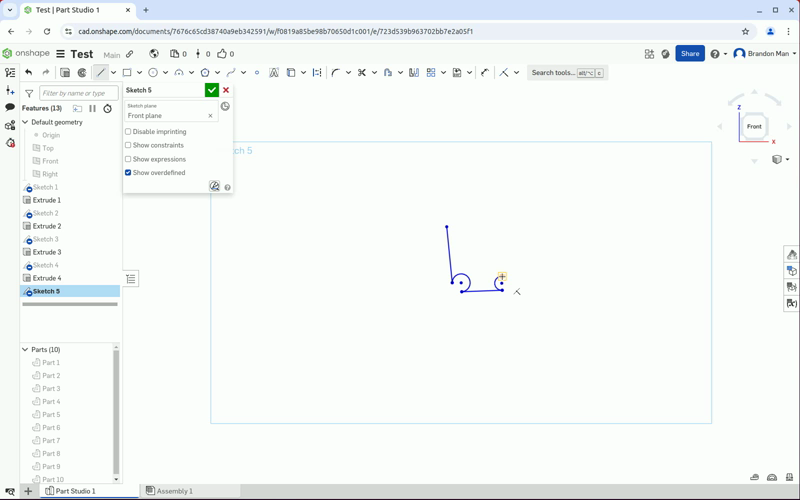
key_down(shift)
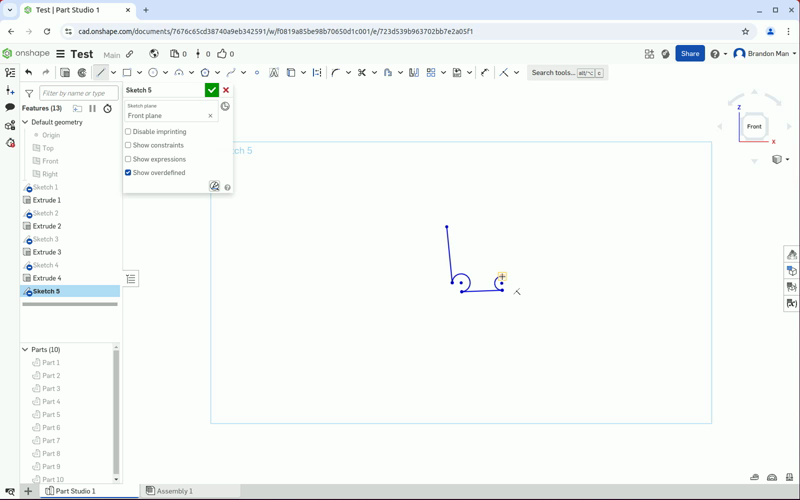
mouse_move(532, 276)
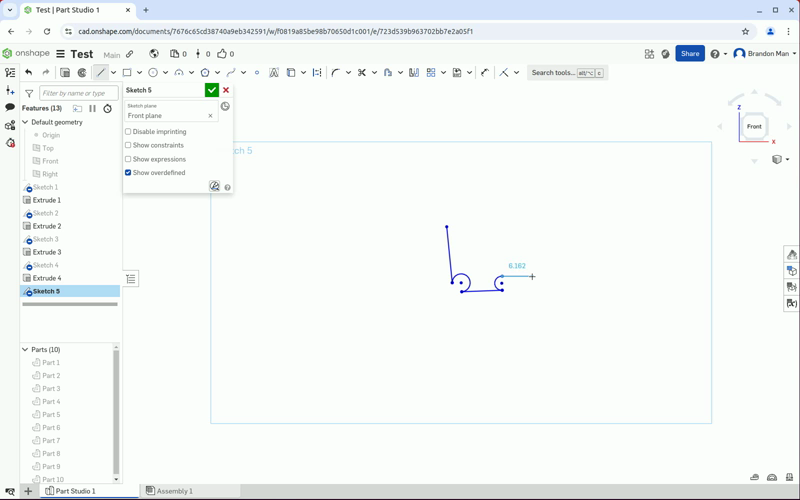
mouse_move(476, 275)
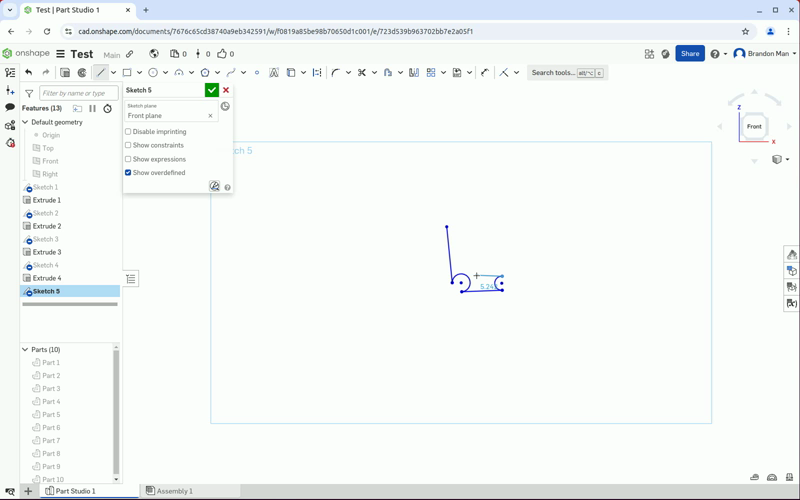
click(476, 275)
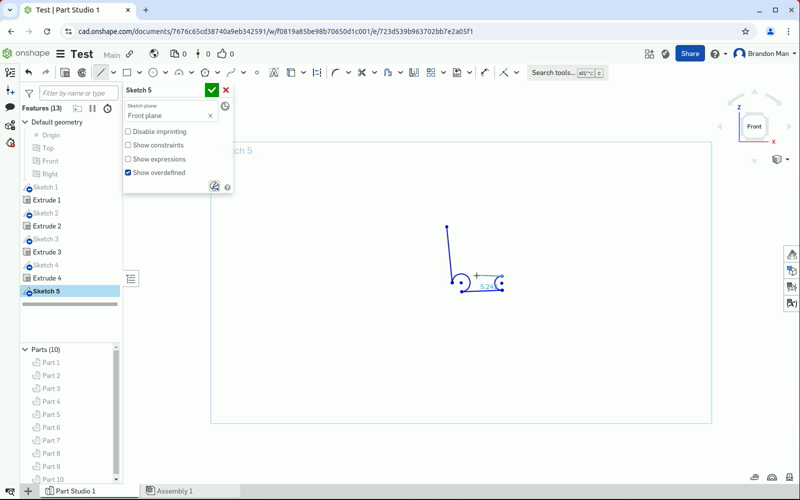
key_up(shift)
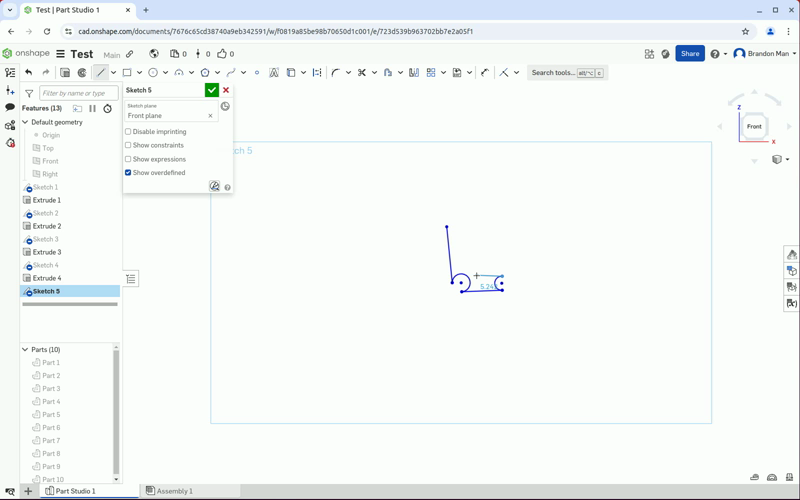
key(esc)
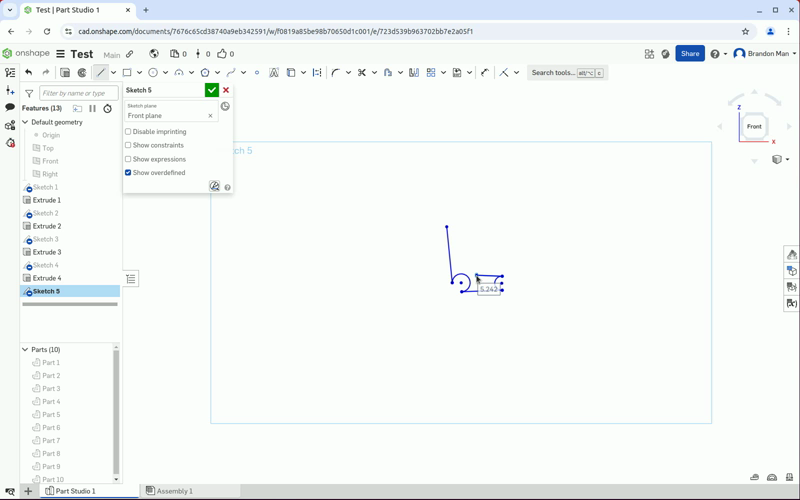
key(a)
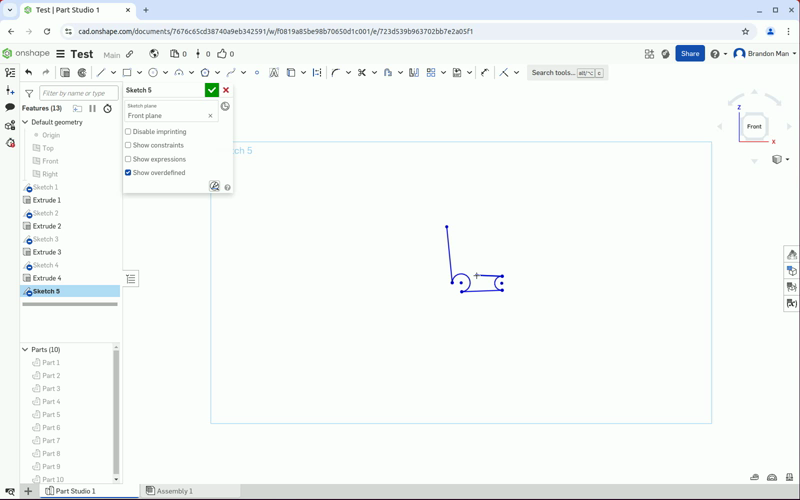
mouse_move(476, 275)
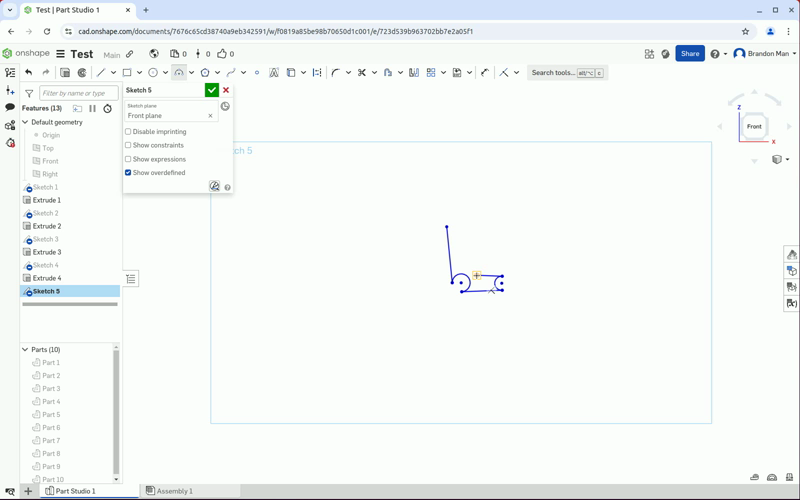
click(476, 275)
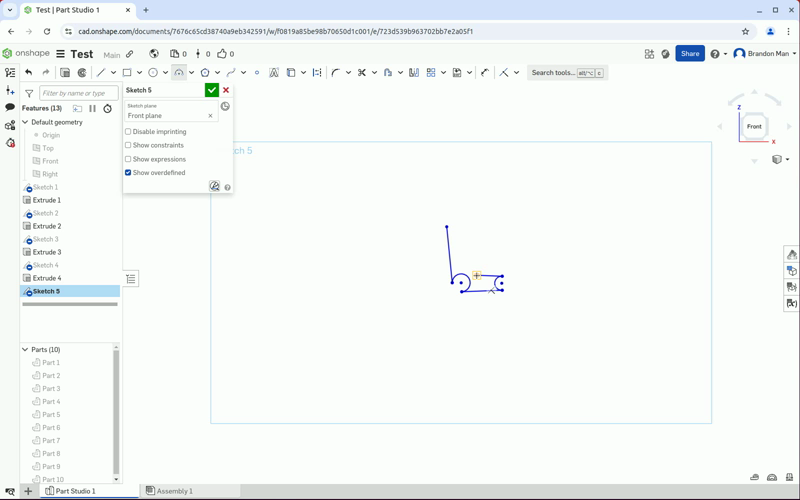
key_down(shift)
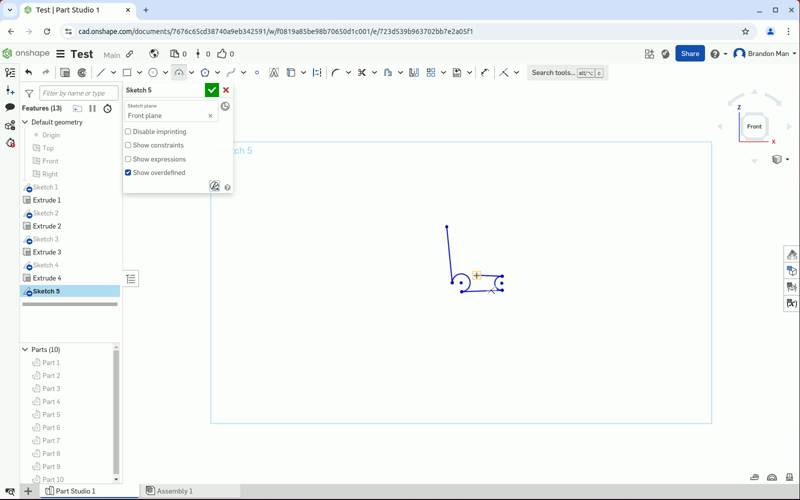
mouse_move(471, 268)
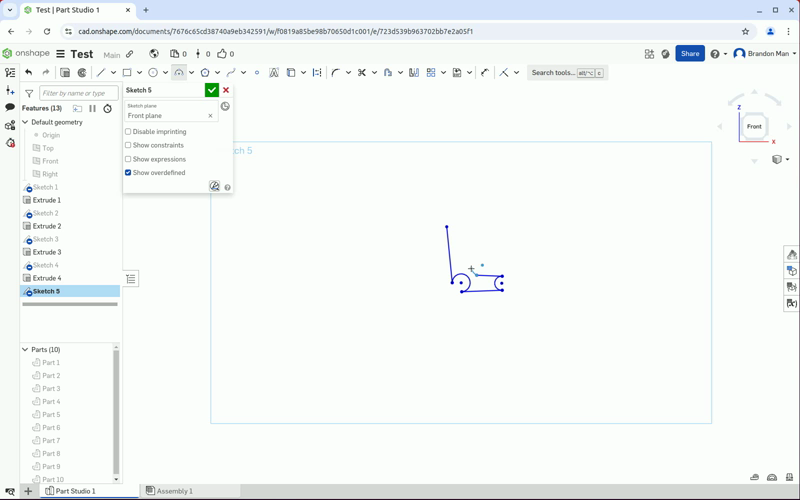
click(471, 268)
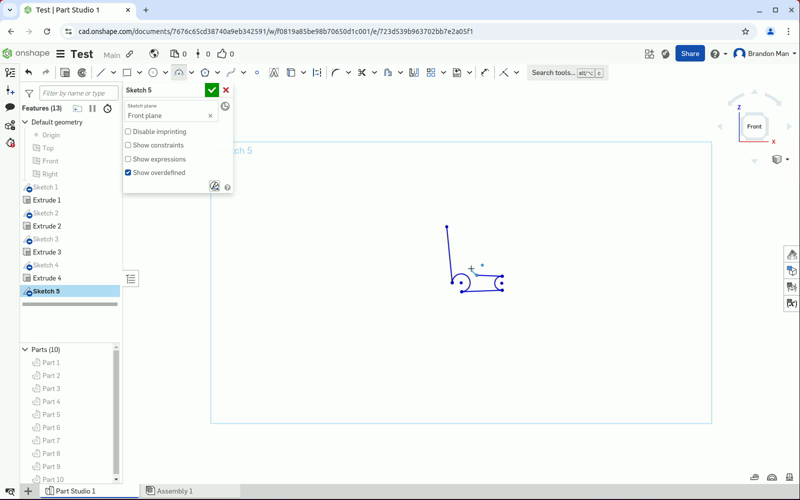
mouse_move(472, 273)
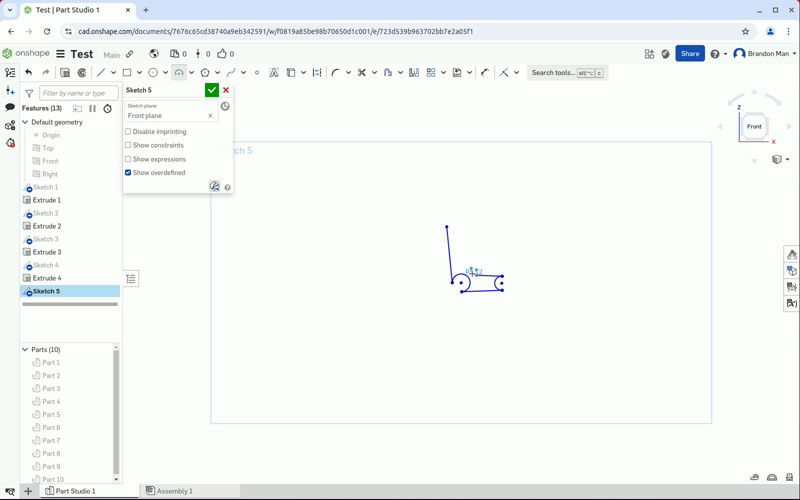
click(472, 273)
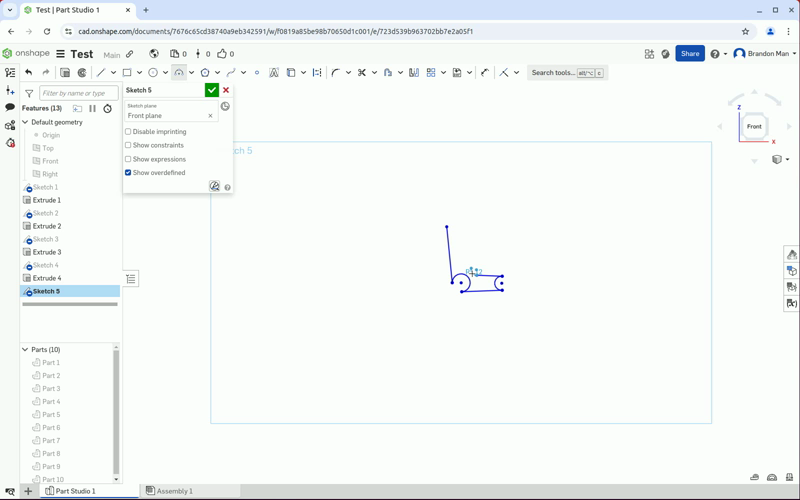
key_up(shift)
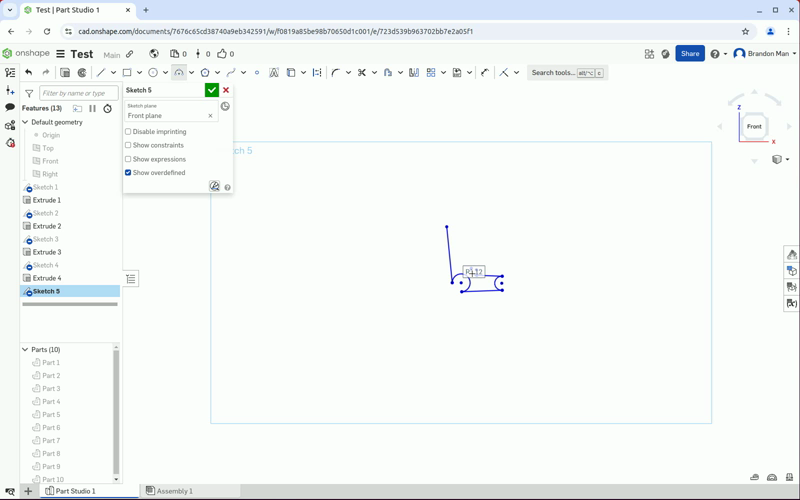
key(esc)
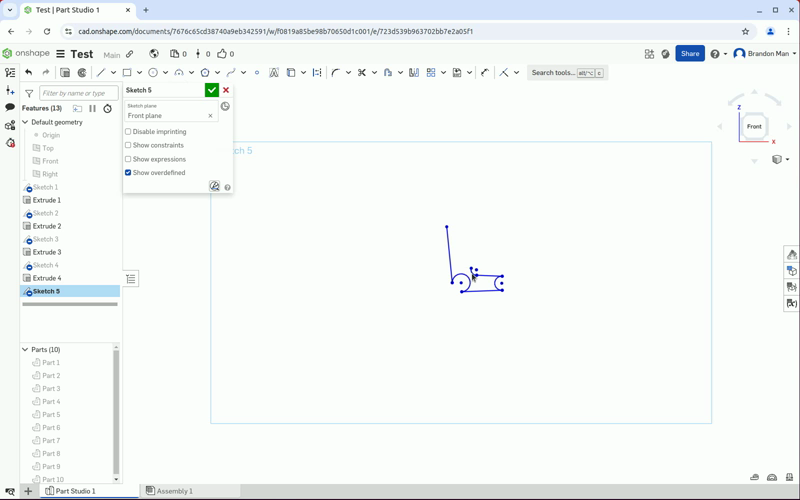
key(l)
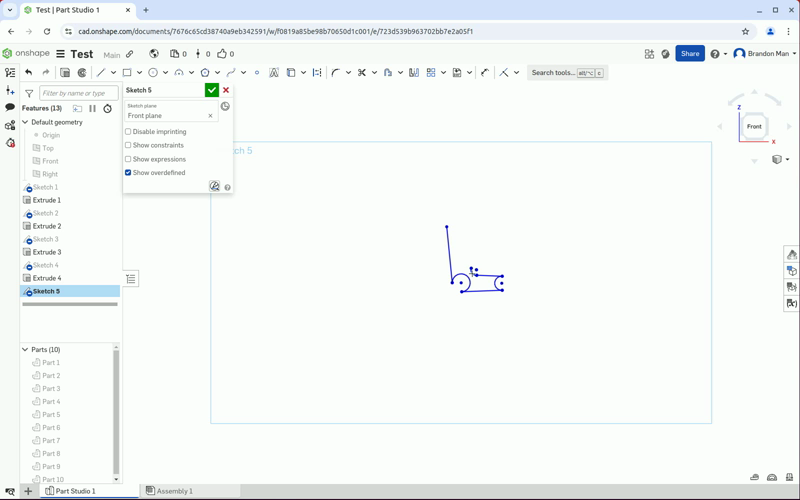
mouse_move(471, 268)
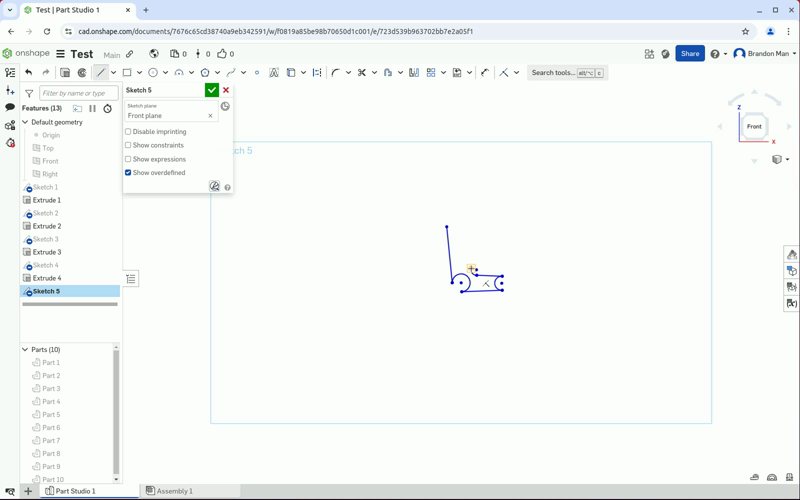
click(471, 268)
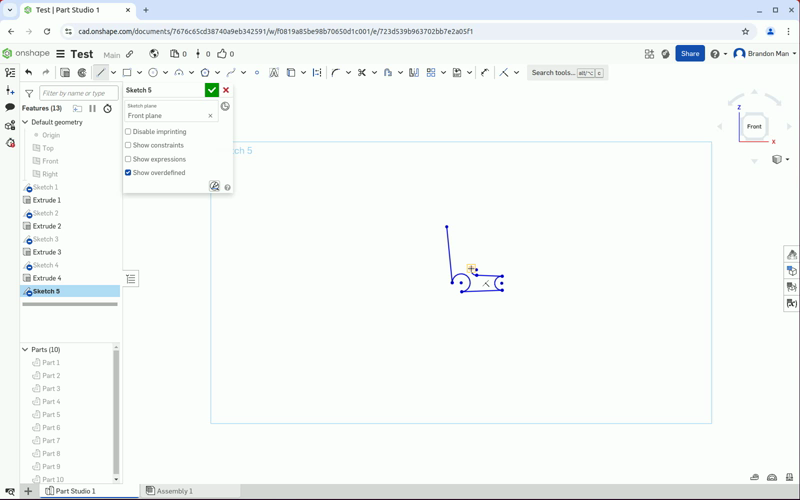
key_down(shift)
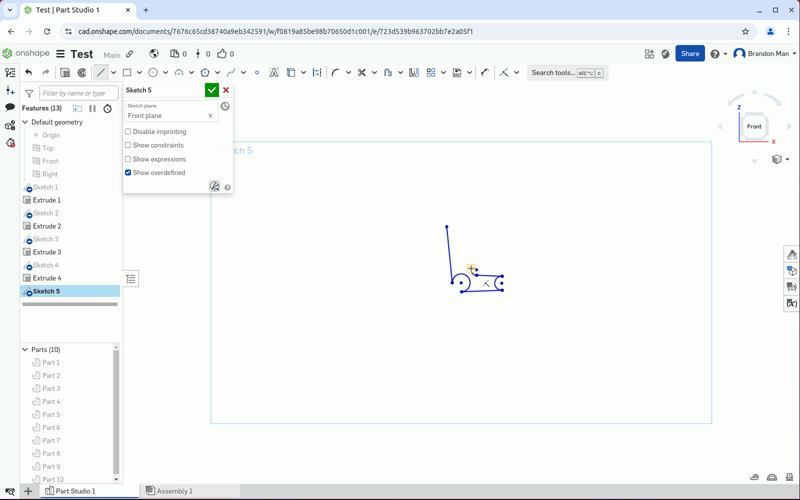
mouse_move(501, 268)
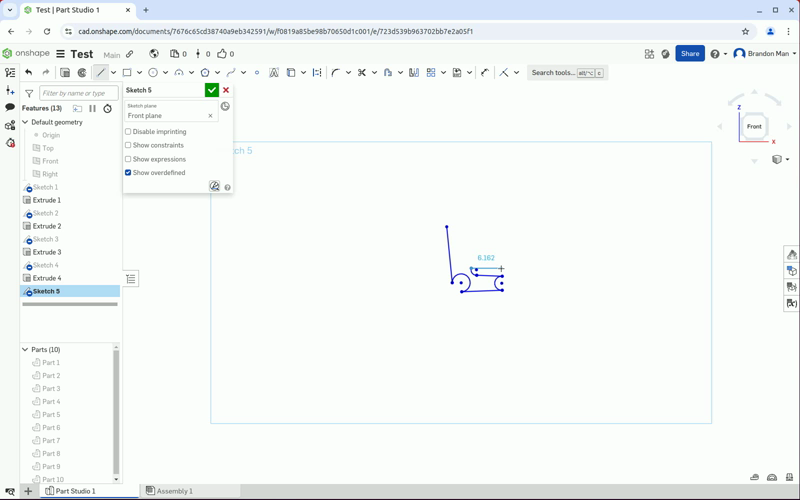
mouse_move(475, 226)
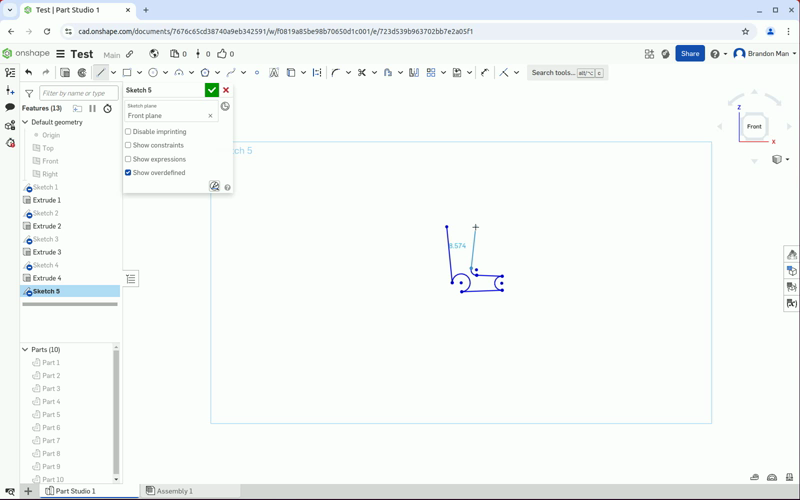
click(475, 226)
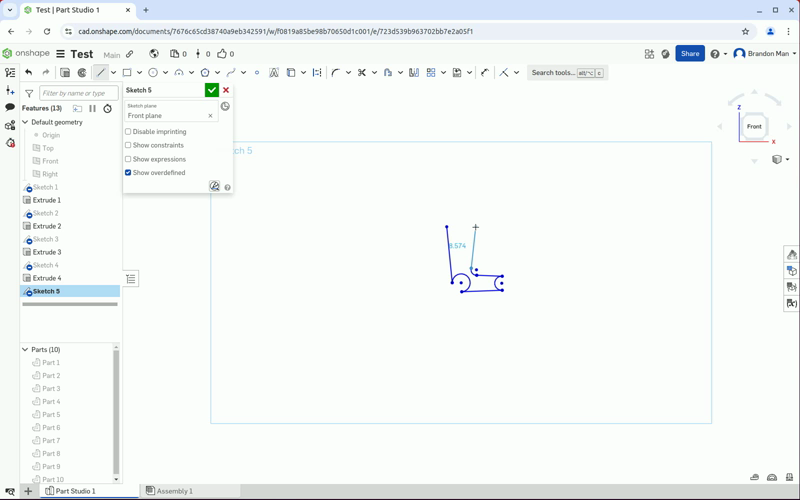
key_up(shift)
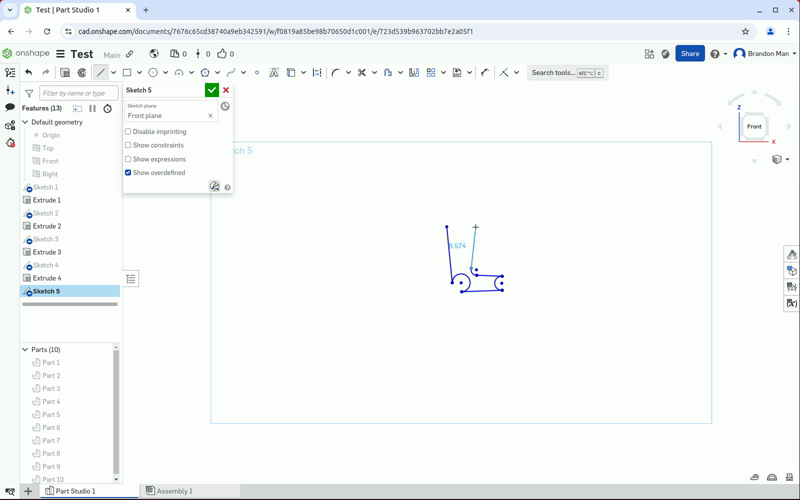
key(esc)
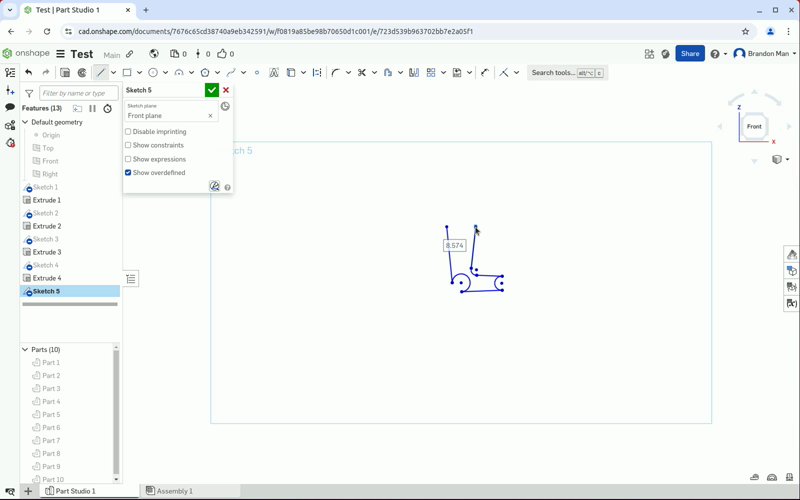
key(a)
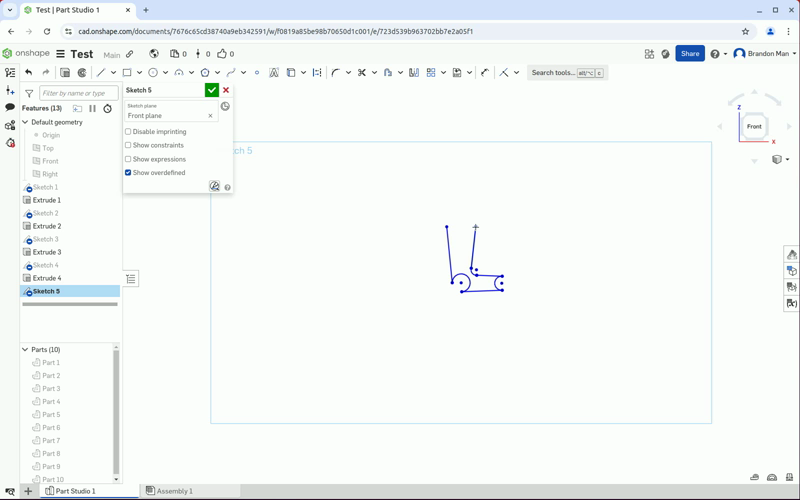
mouse_move(475, 226)
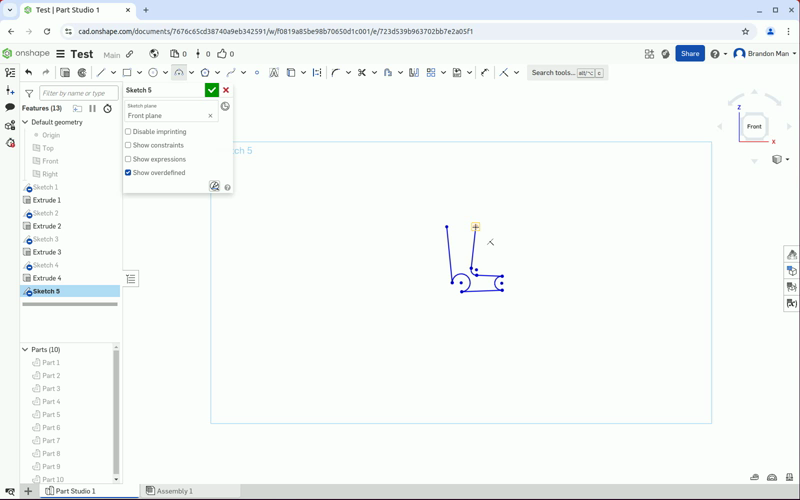
click(475, 226)
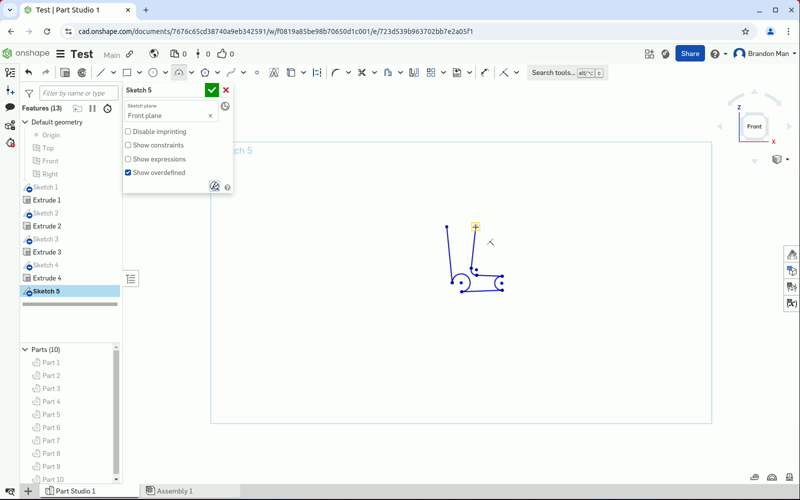
mouse_move(446, 226)
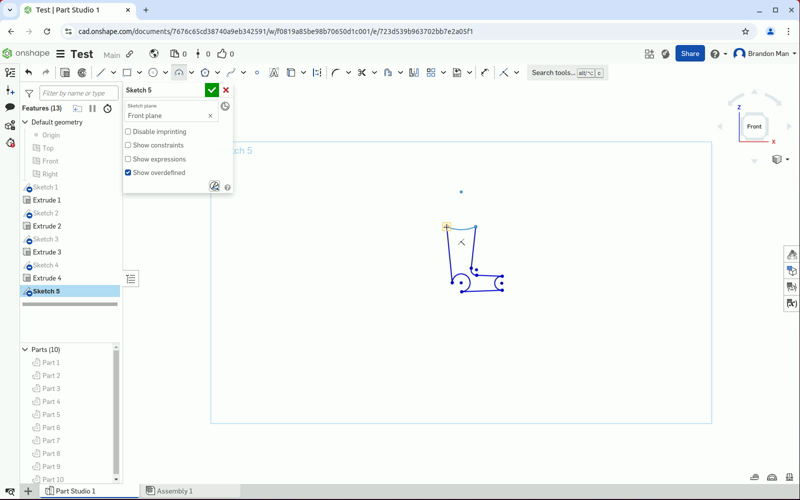
click(446, 226)
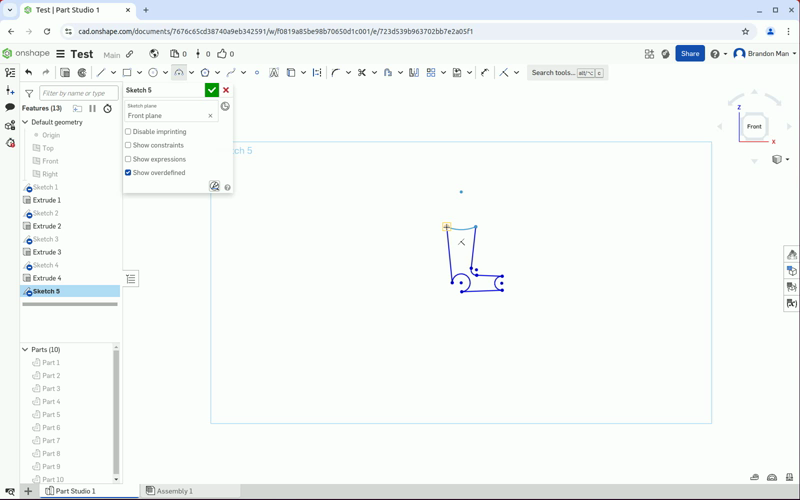
key_down(shift)
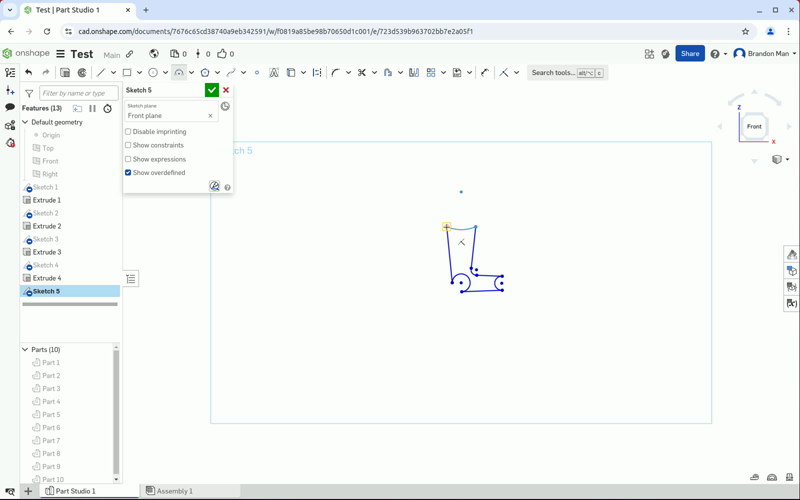
mouse_move(461, 239)
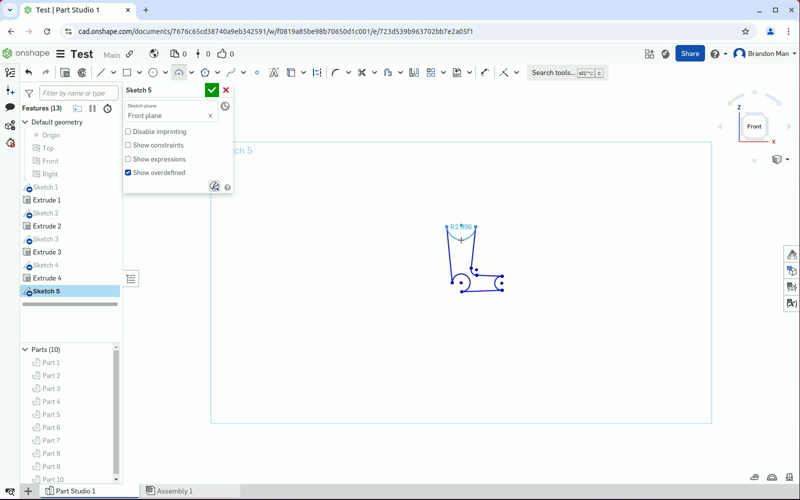
click(461, 239)
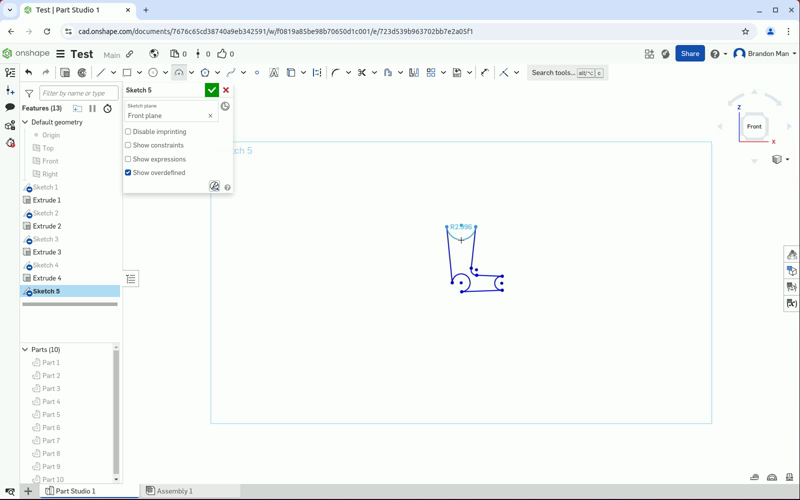
key_up(shift)
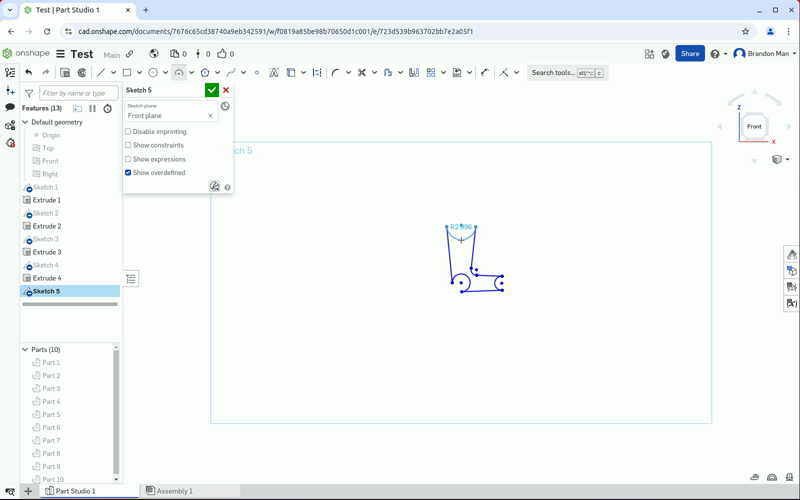
key(esc)
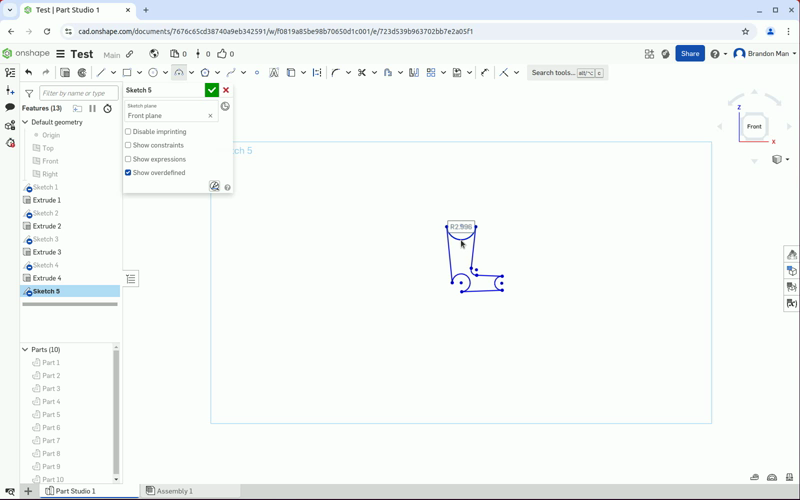
mouse_move(450, 246)
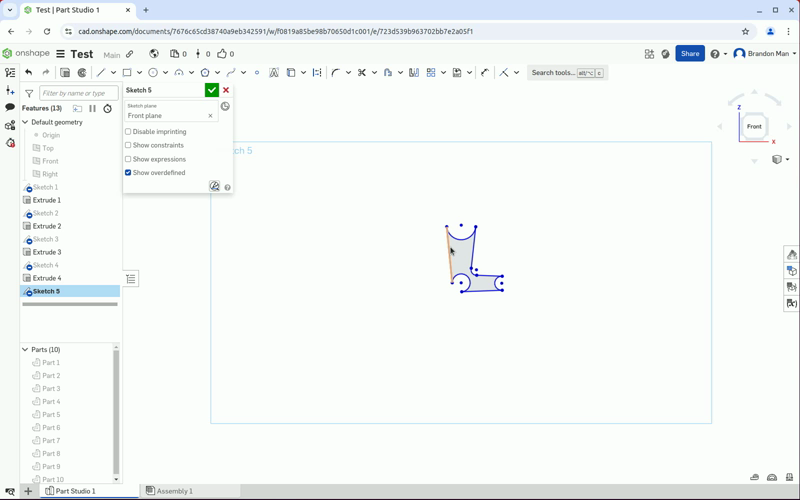
scroll(6)
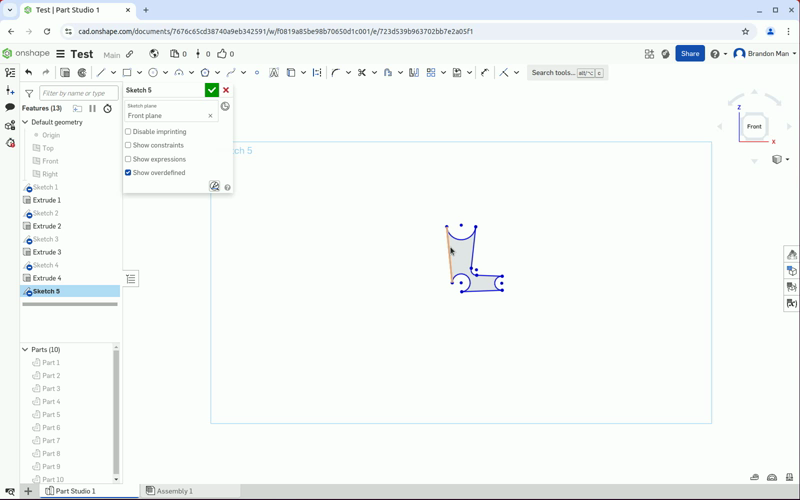
scroll(6)
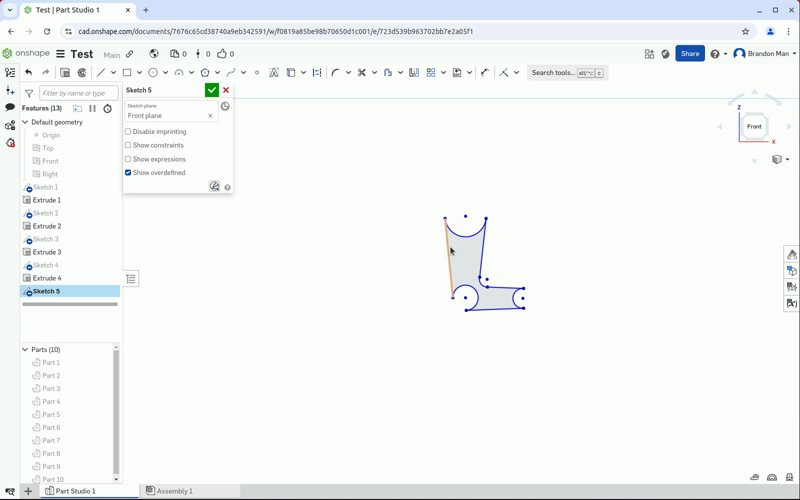
scroll(6)
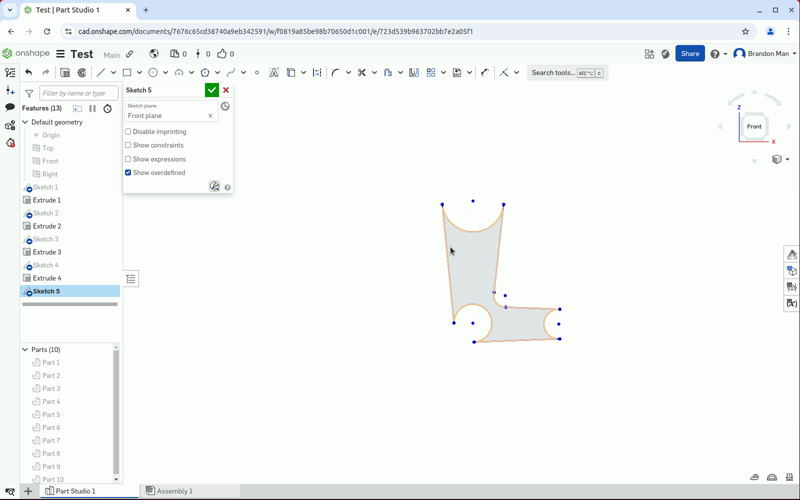
scroll(6)
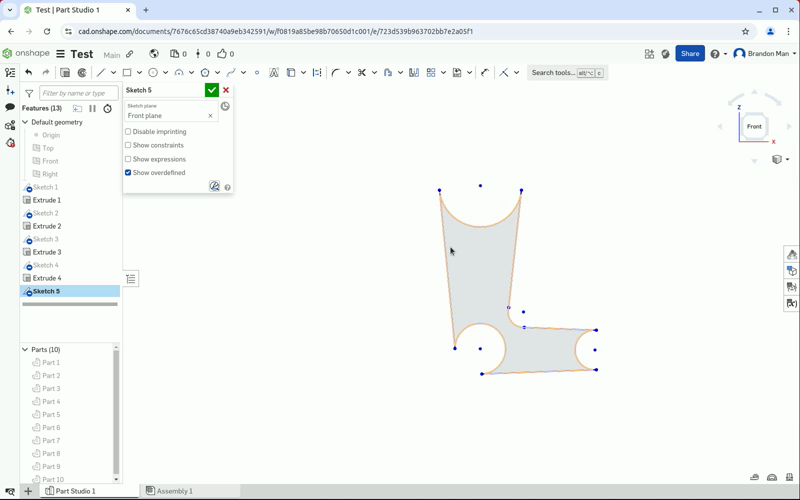
scroll(6)
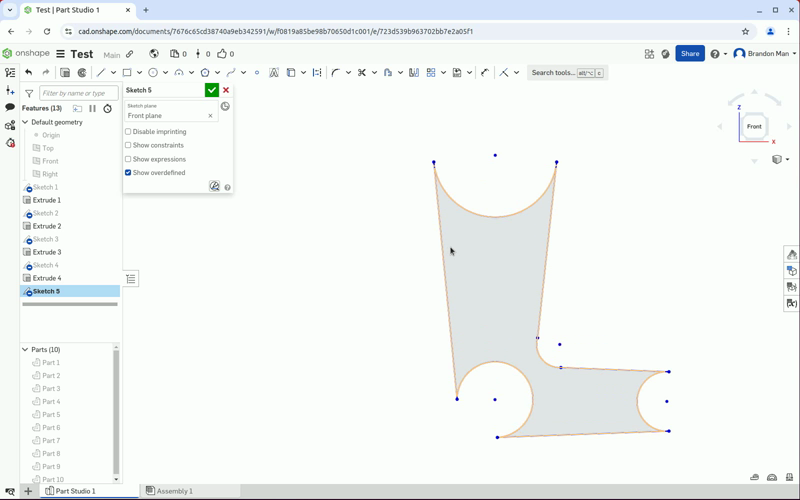
scroll(6)
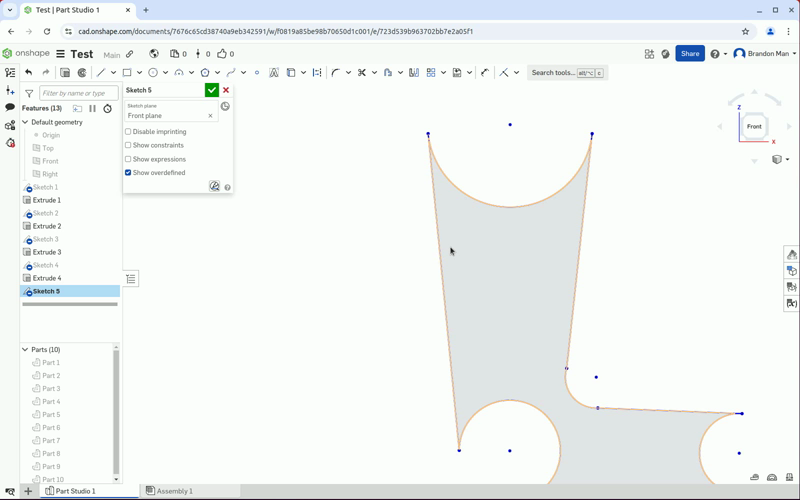
scroll(6)
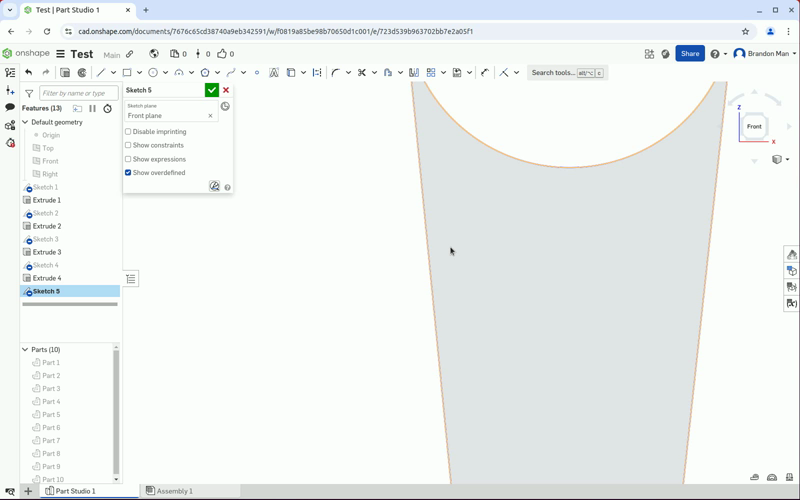
click(450, 246)
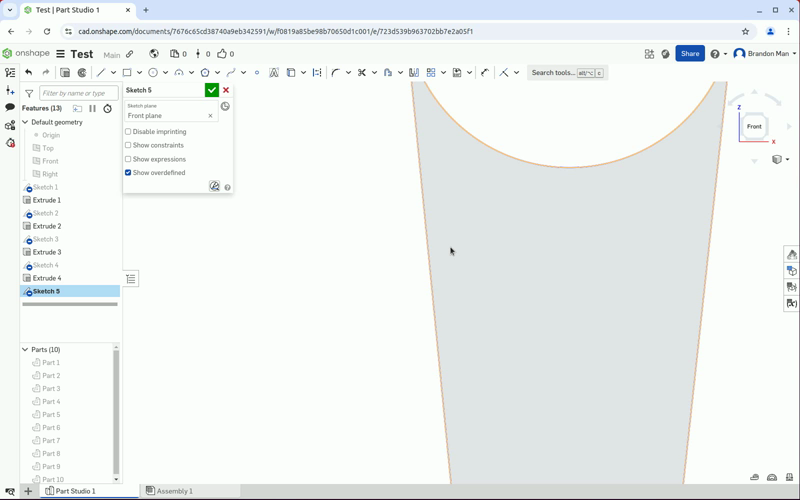
scroll(-6)
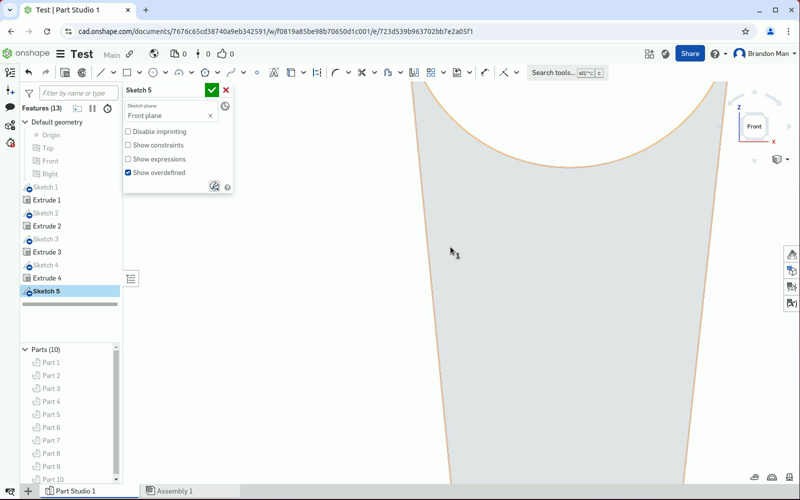
scroll(-6)
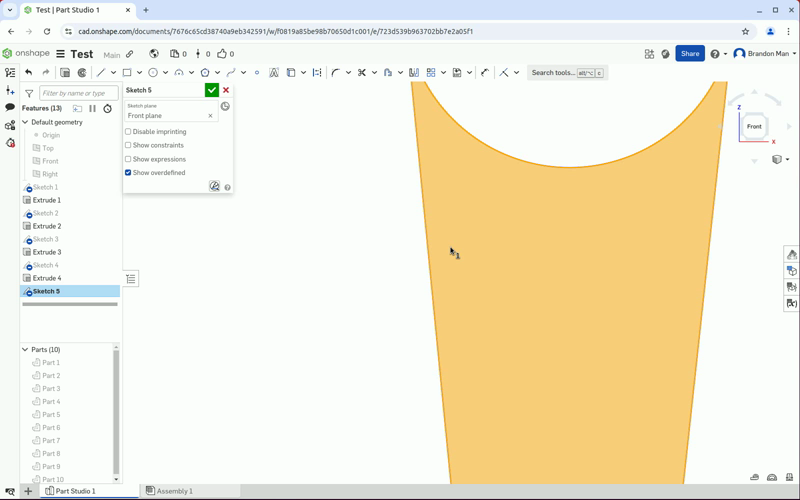
scroll(-6)
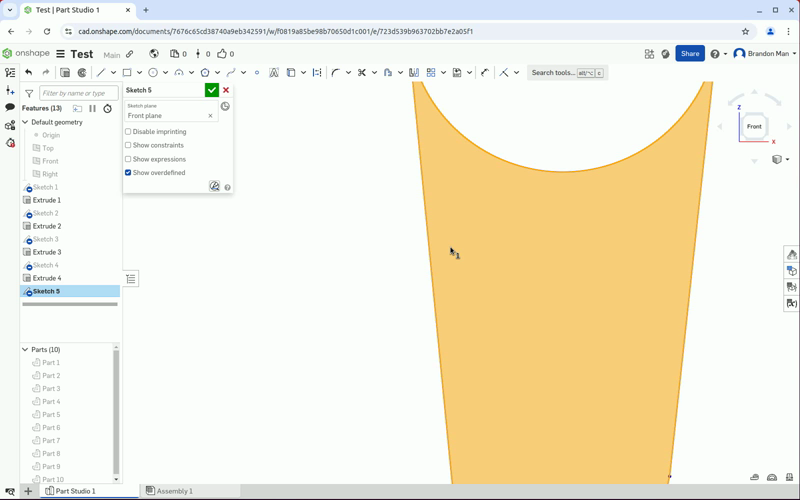
scroll(-6)
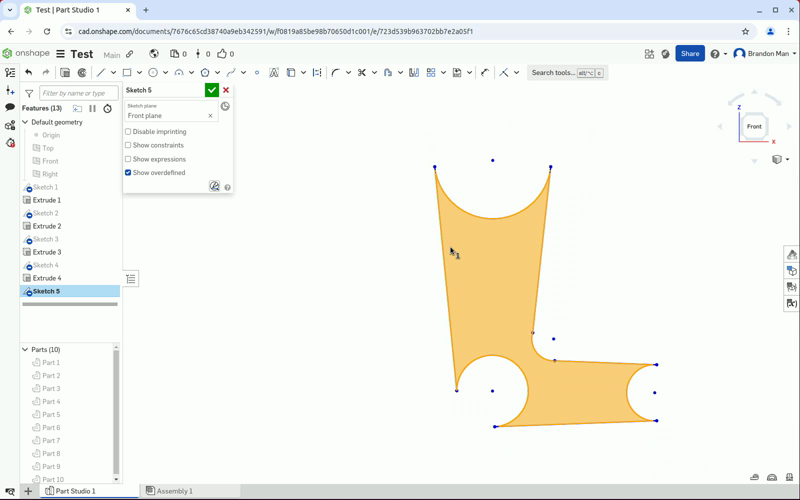
scroll(-6)
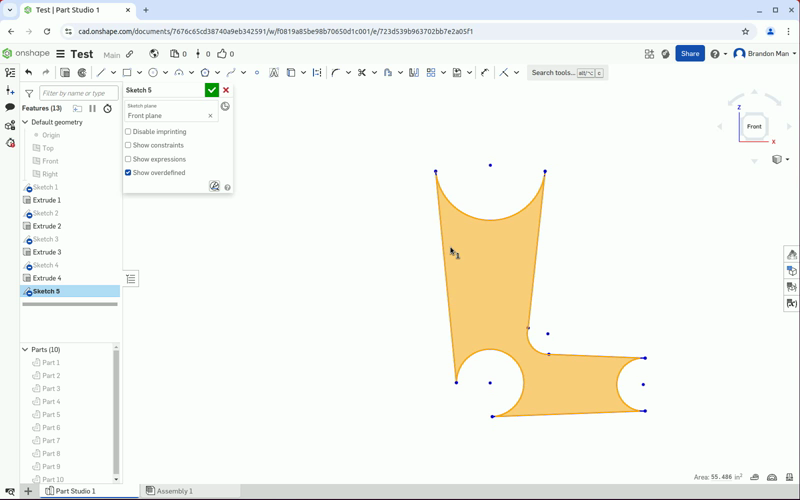
scroll(-6)
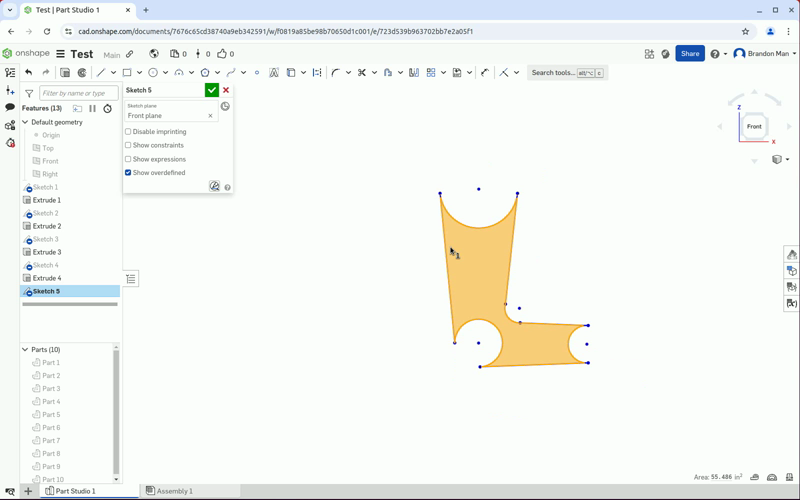
scroll(-6)
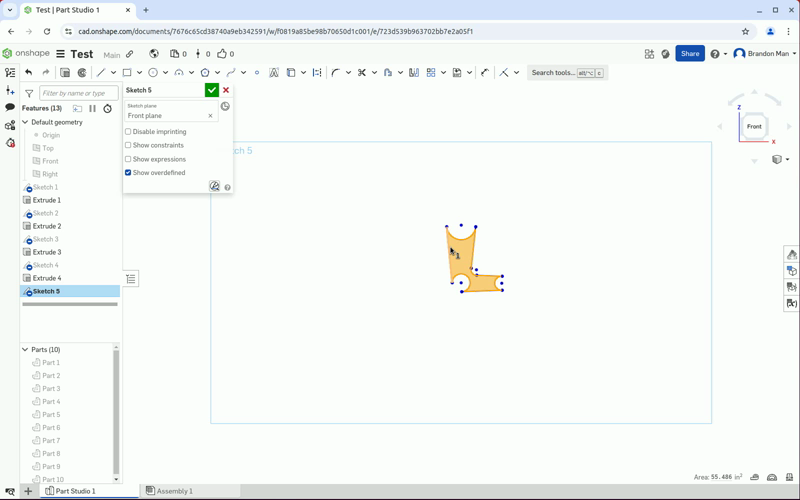
mouse_move(69, 352)
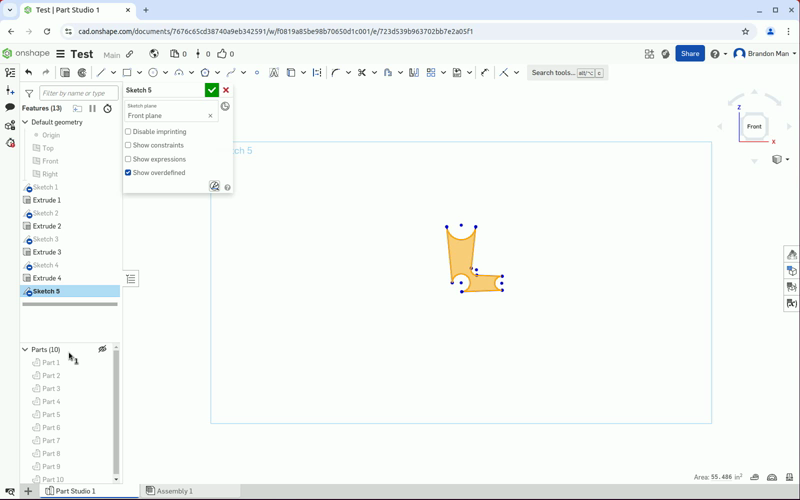
key(shift+y)
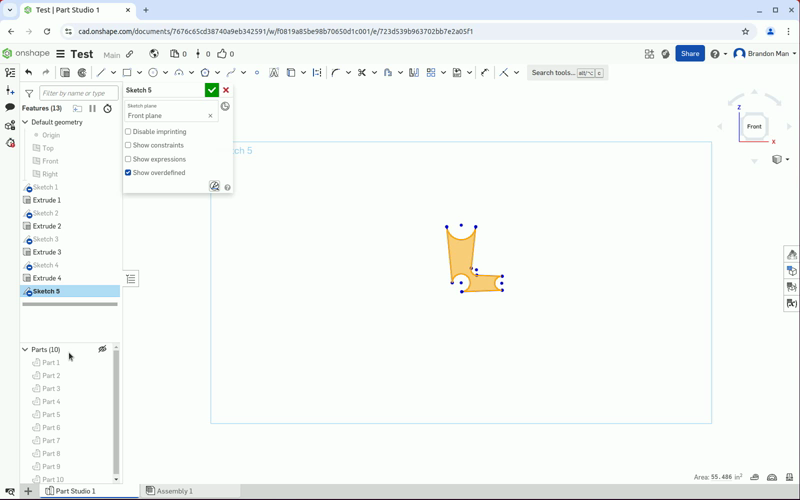
key(shift+e)
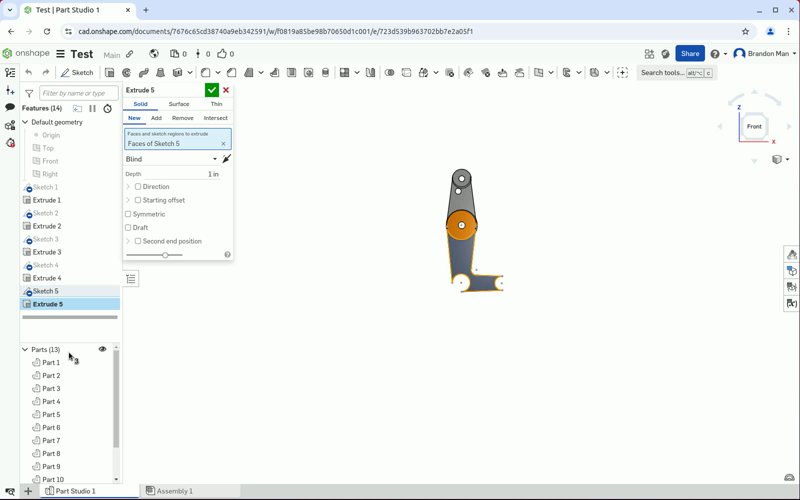
mouse_move(143, 106)
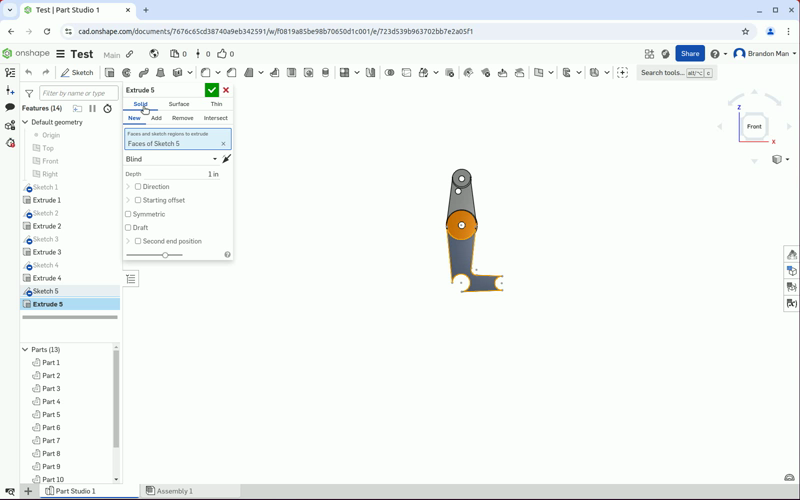
click(143, 106)
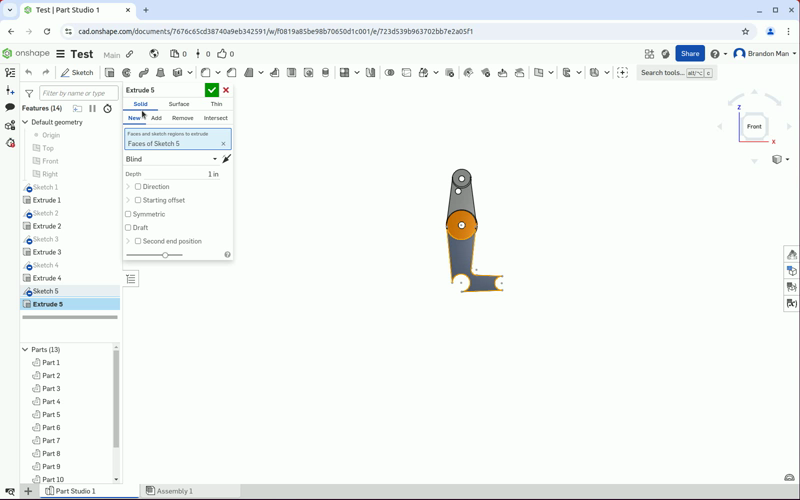
mouse_move(137, 120)
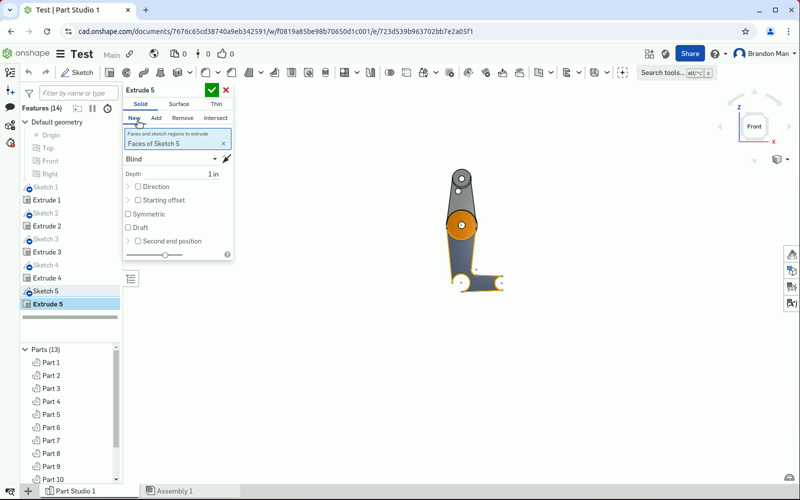
click(137, 120)
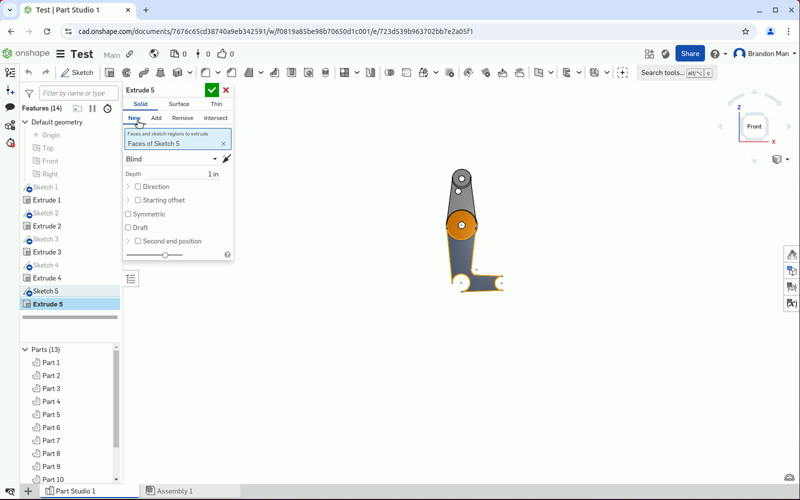
key(tab, 4)
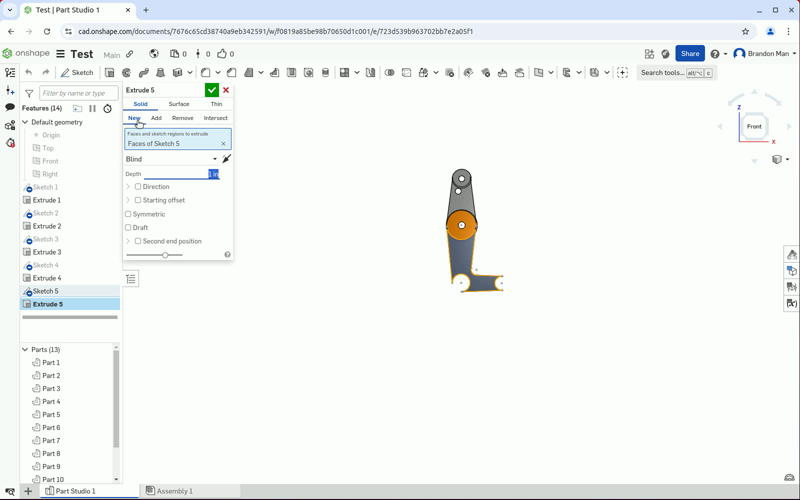
text(0.481)
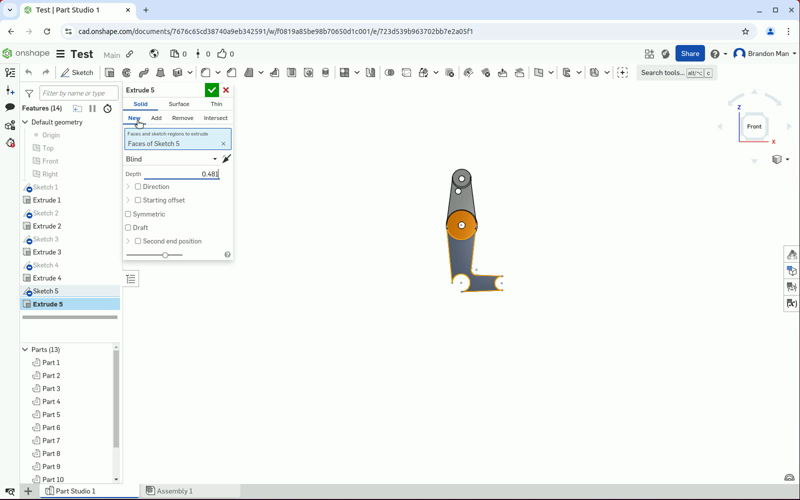
key(enter)
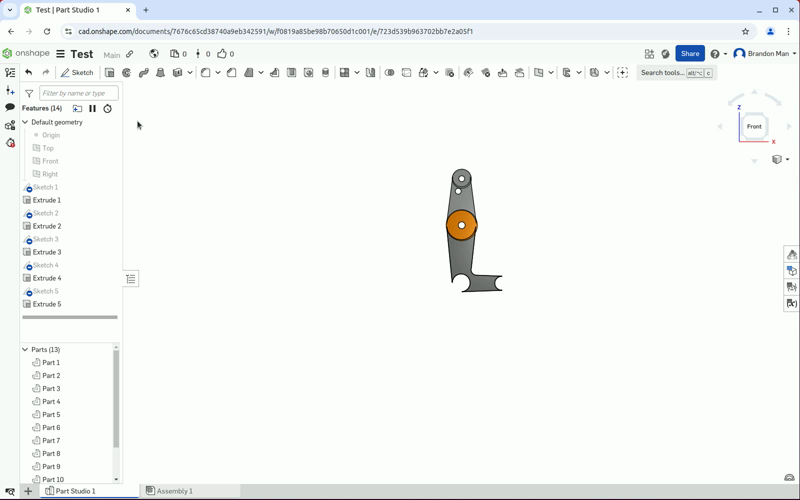
key(shift+h)
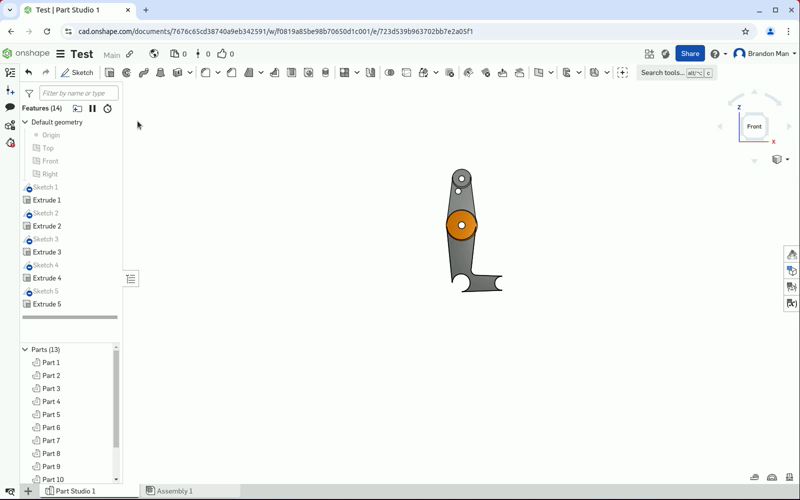
key(shift+h)
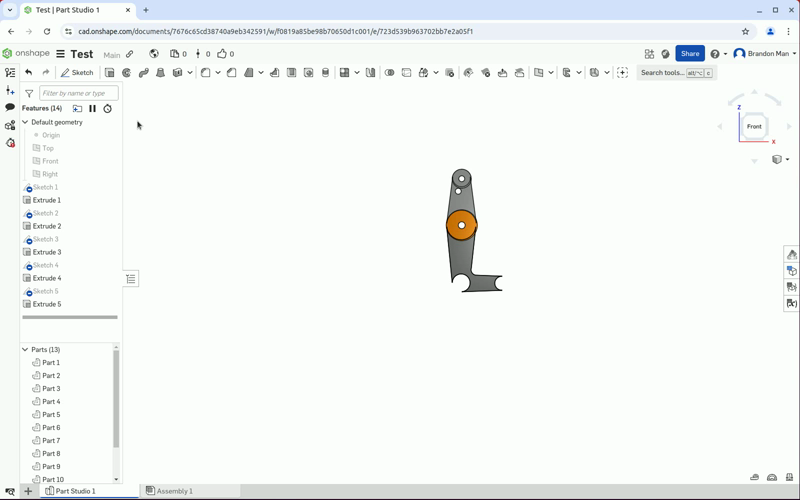
mouse_move(73, 189)
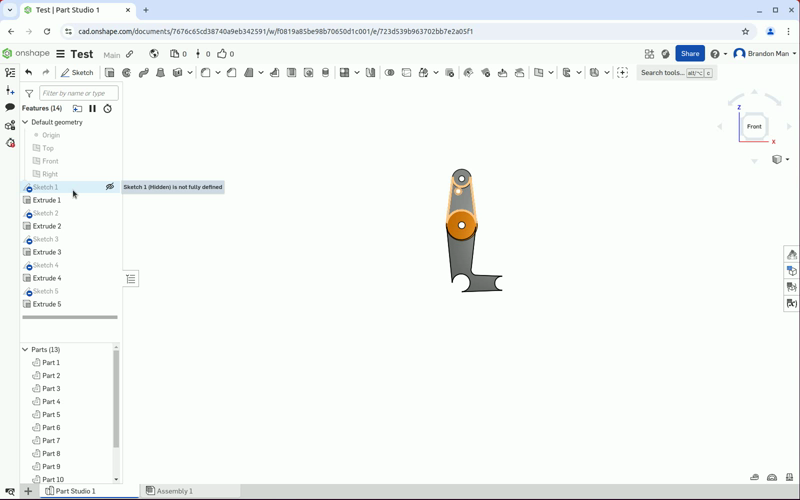
click(73, 189)
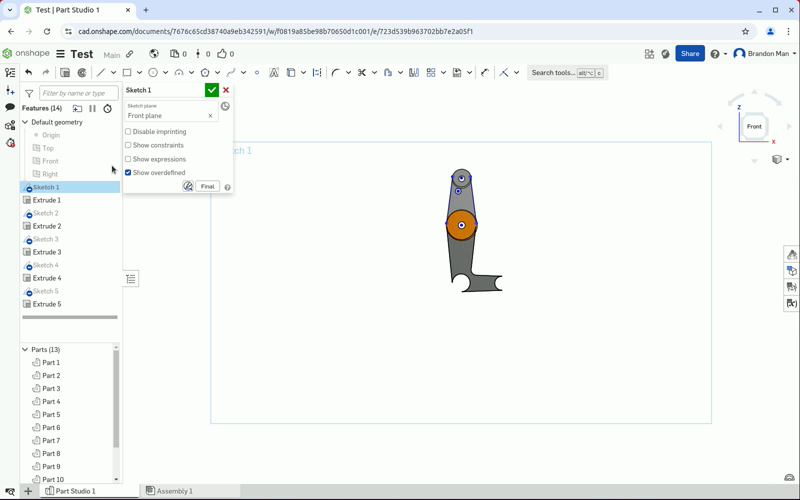
mouse_move(229, 92)
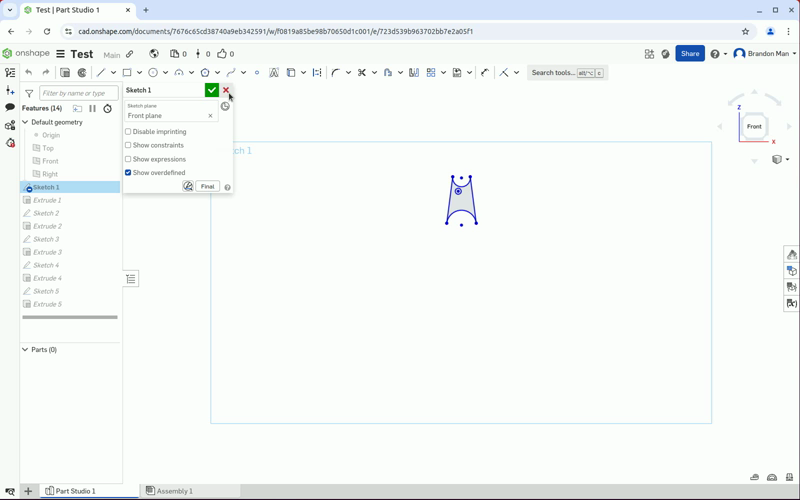
click(229, 92)
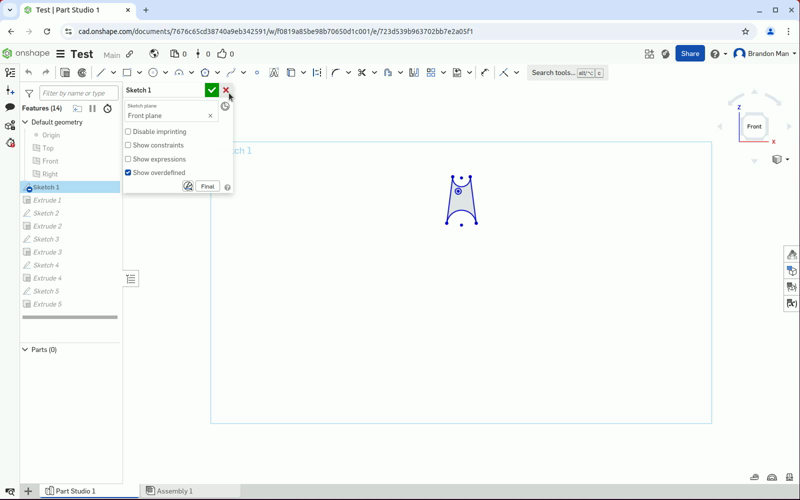
key(shift+s)
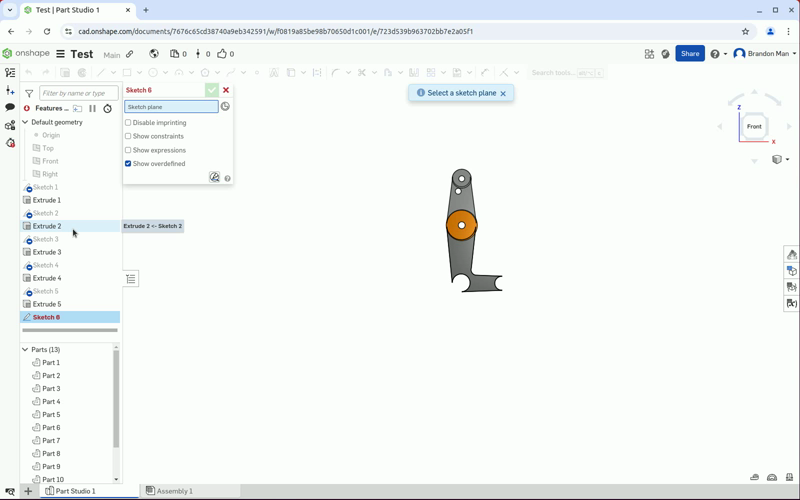
scroll(3)
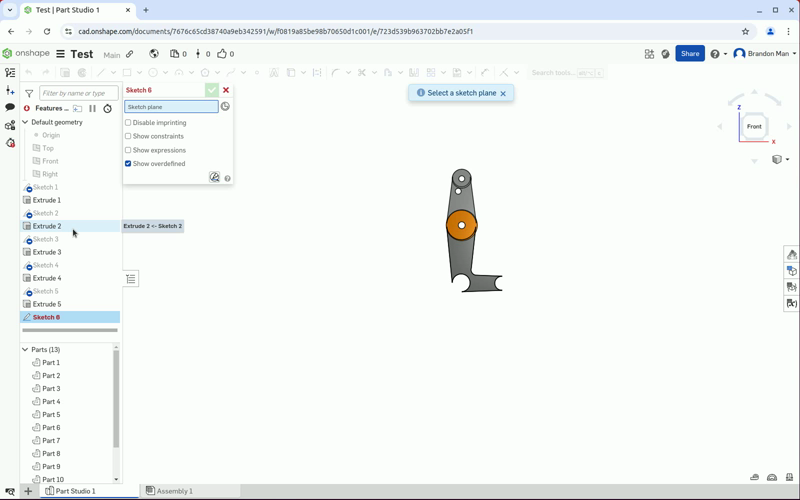
mouse_move(73, 163)
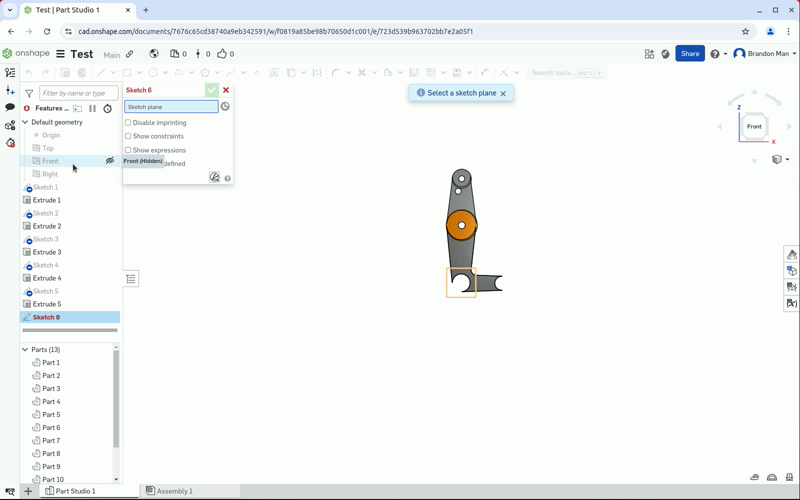
click(73, 163)
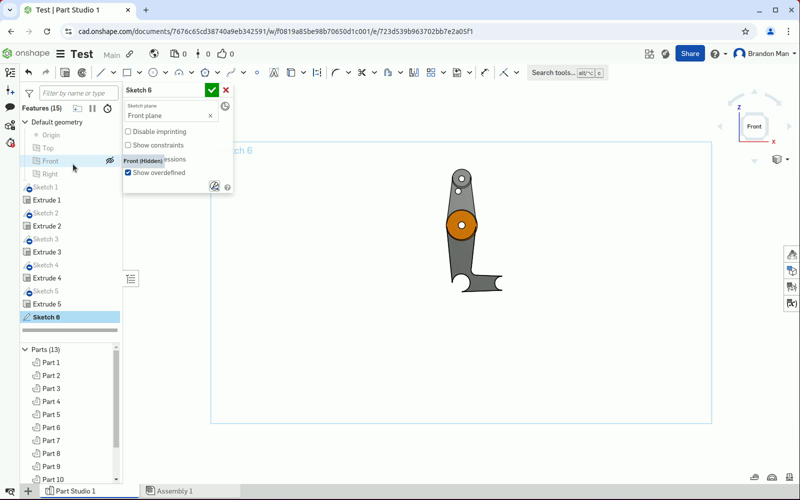
mouse_move(69, 352)
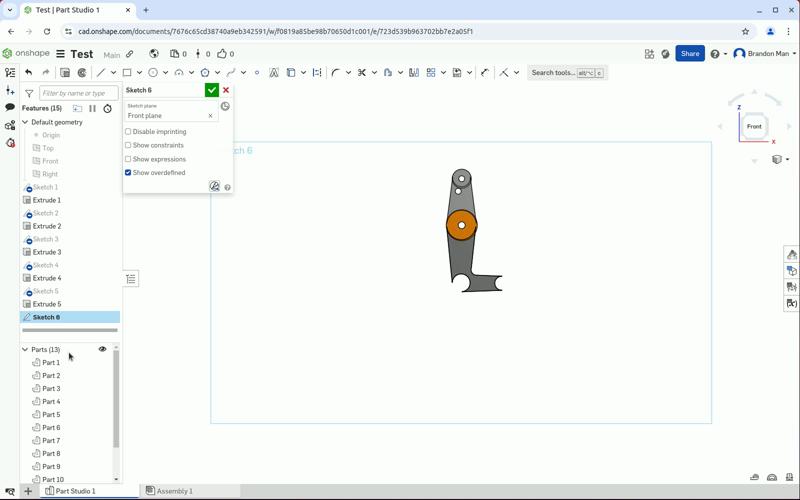
key(y)
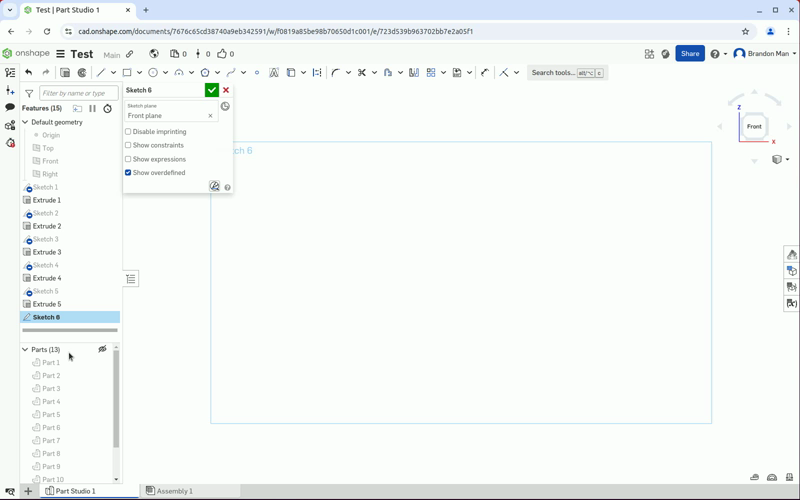
key(l)
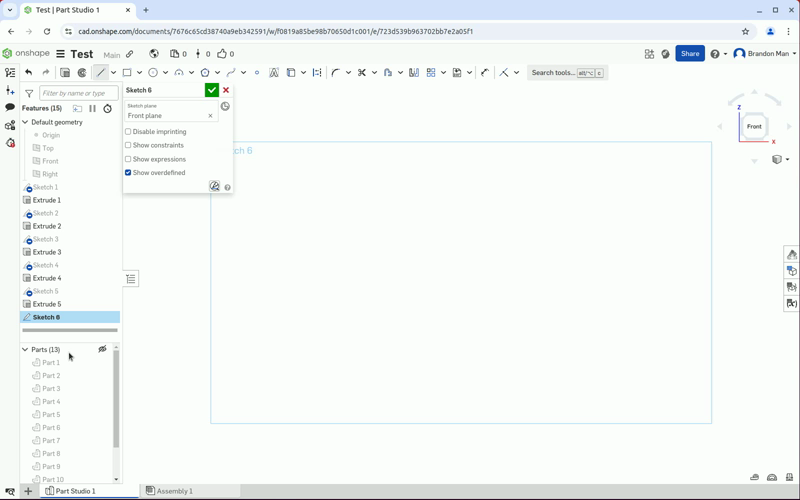
key_down(shift)
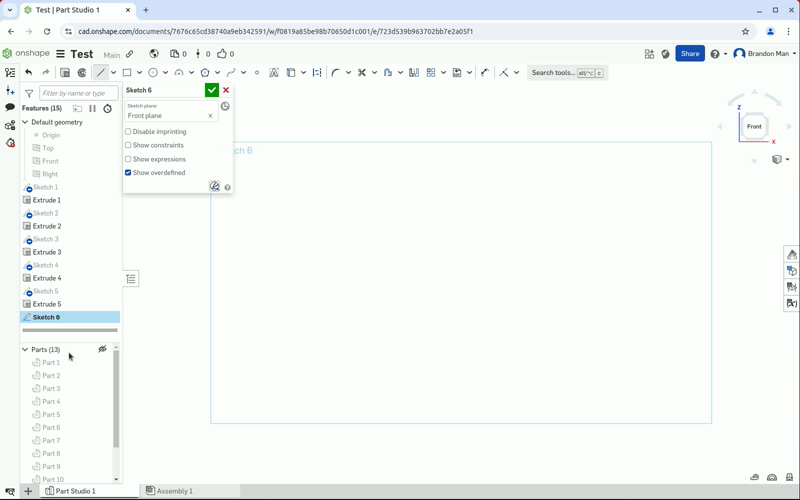
mouse_move(460, 291)
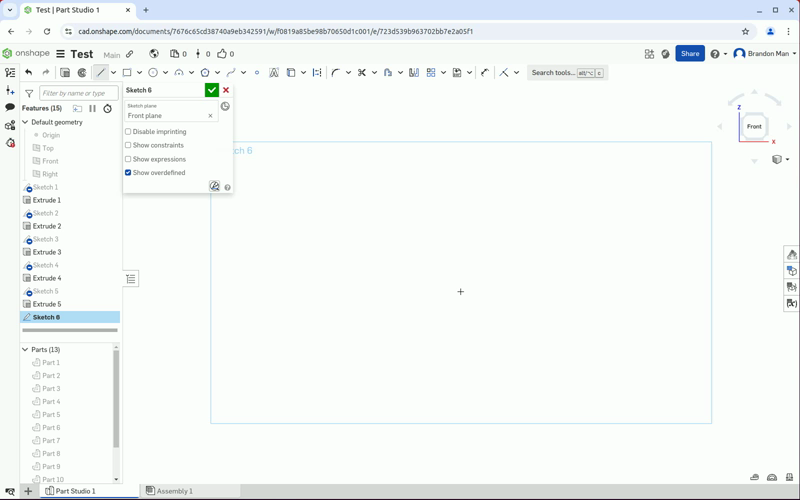
click(460, 291)
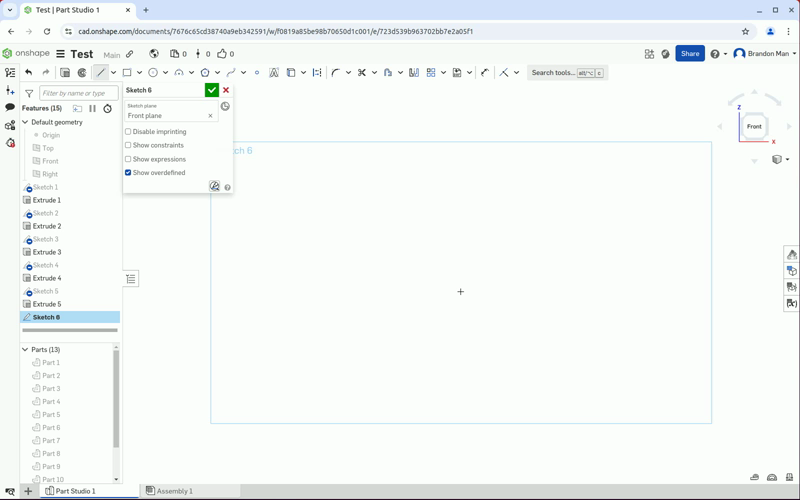
key_up(shift)
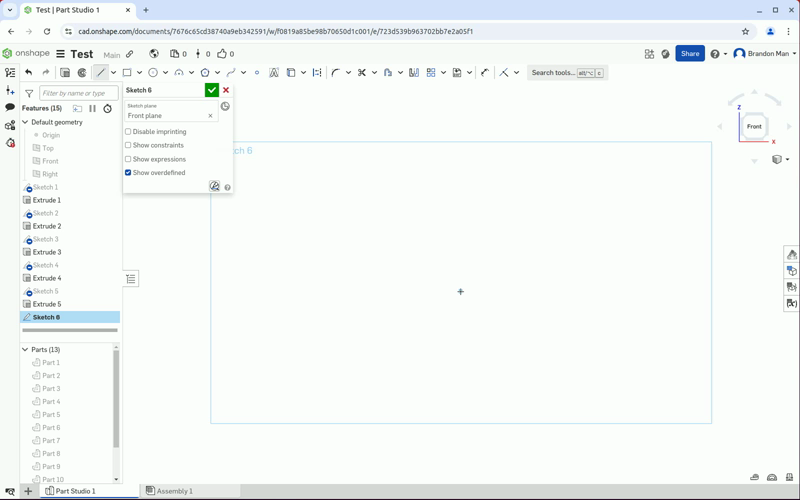
key_down(shift)
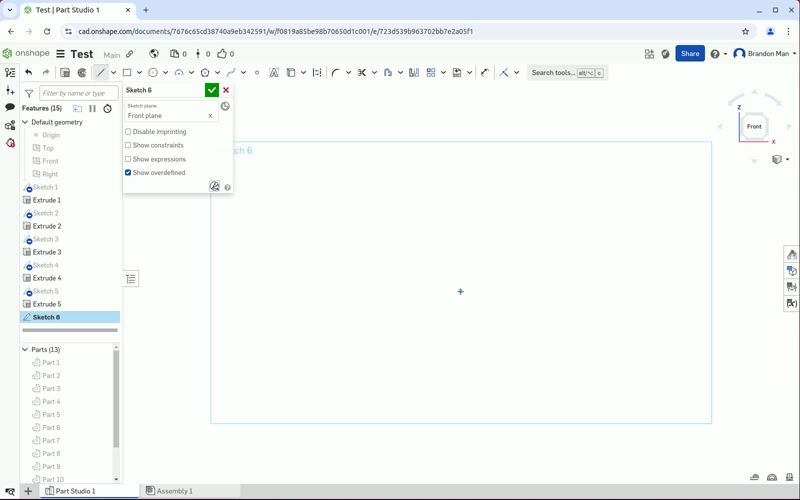
mouse_move(490, 291)
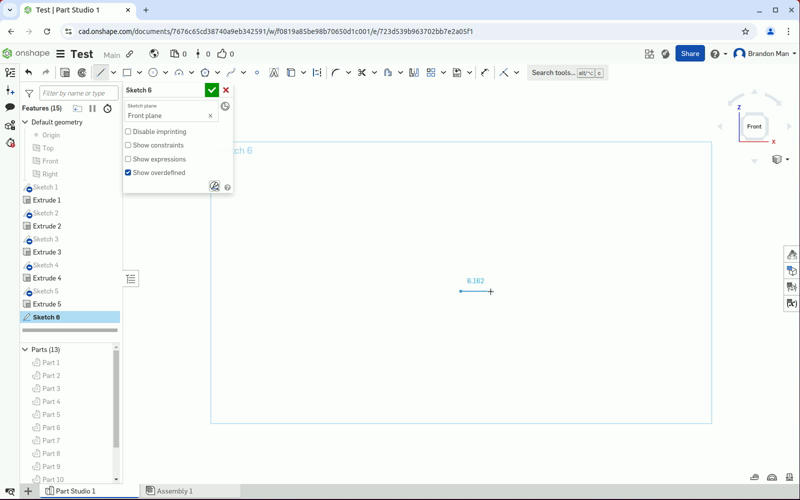
mouse_move(461, 291)
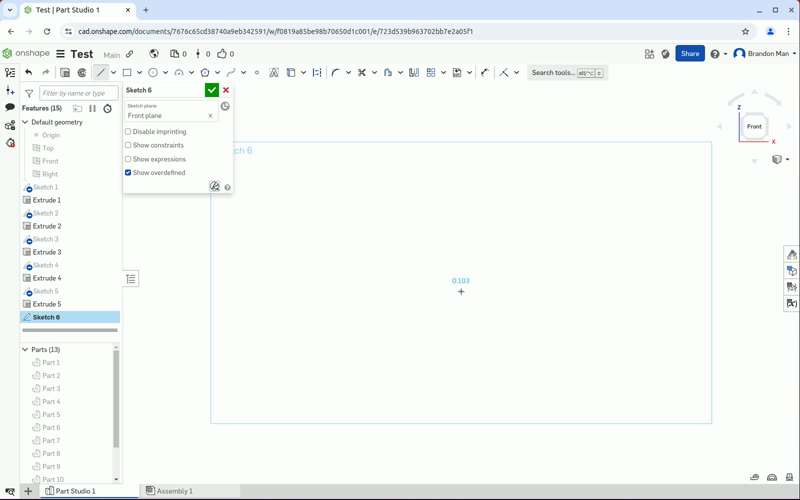
scroll(6)
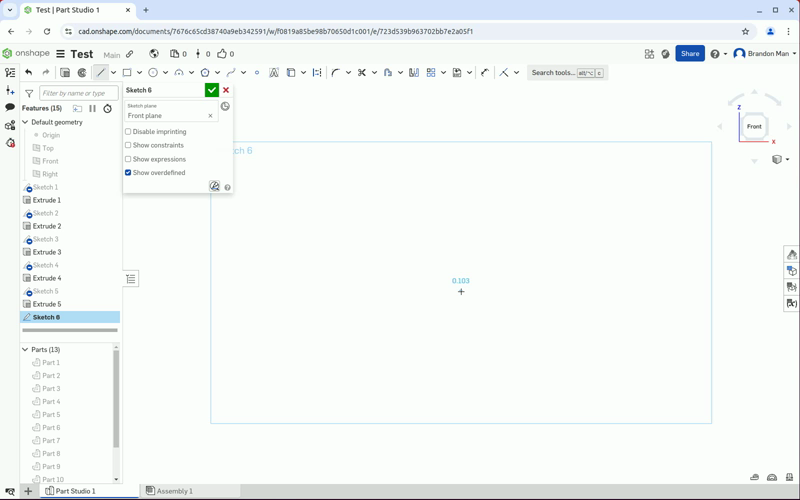
scroll(6)
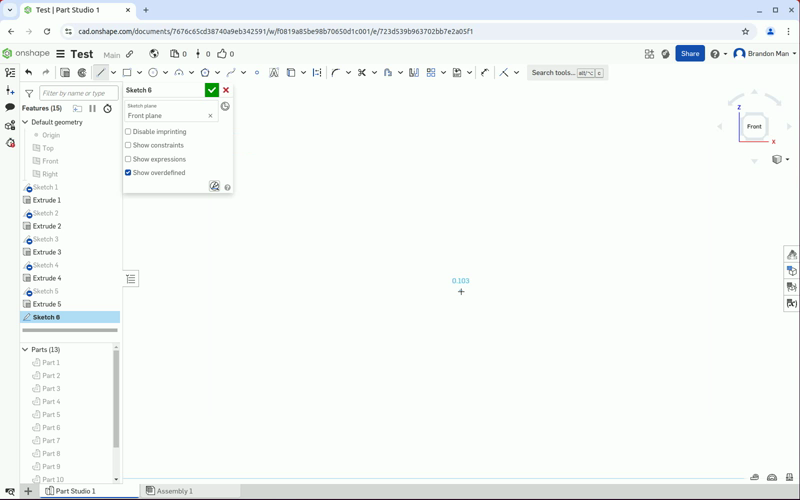
scroll(6)
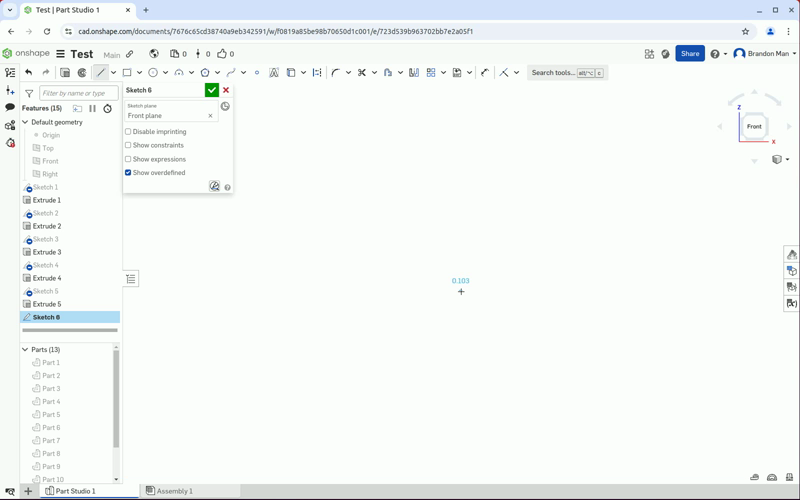
scroll(6)
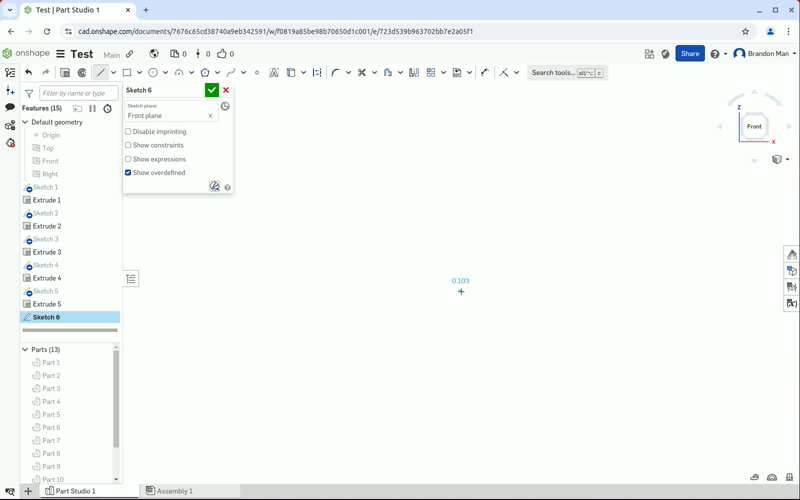
scroll(6)
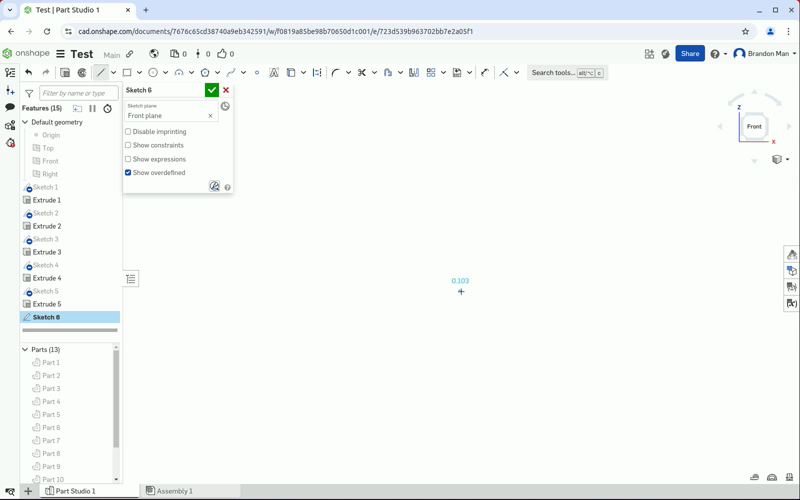
scroll(6)
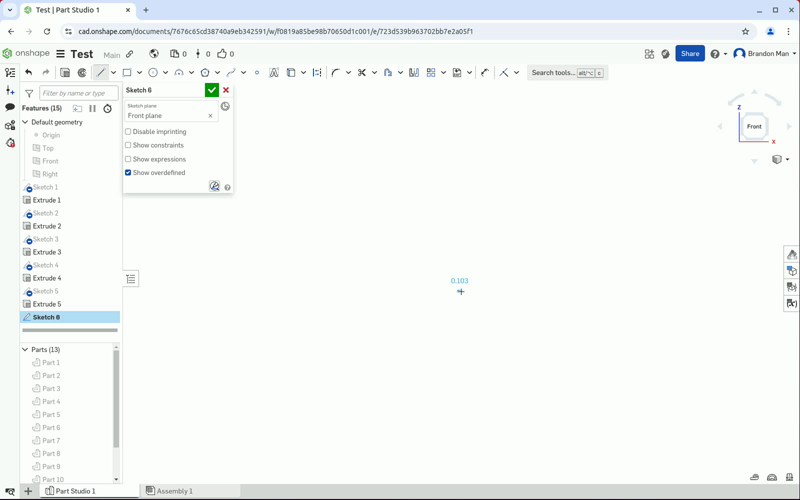
scroll(6)
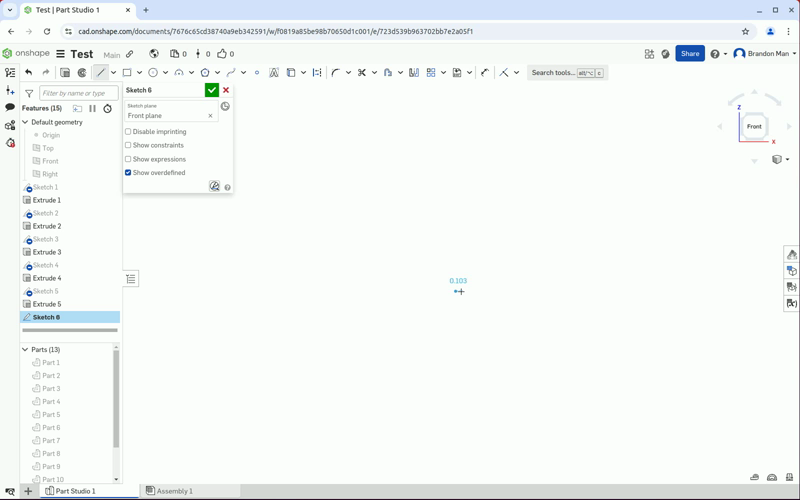
click(461, 291)
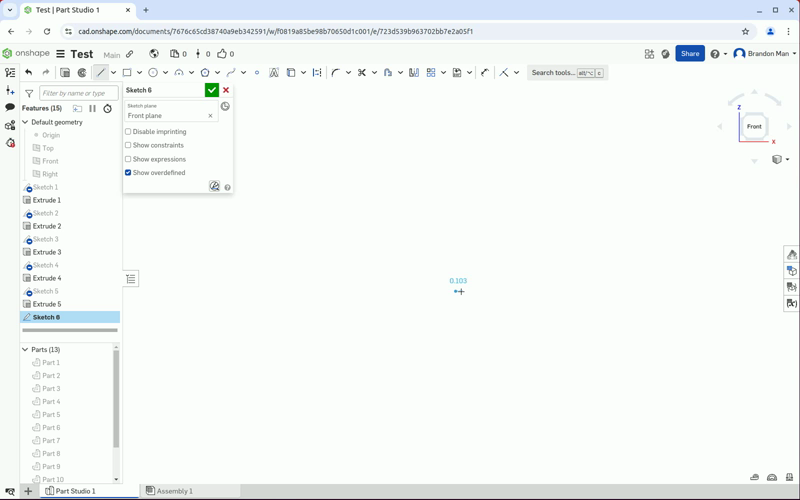
scroll(-6)
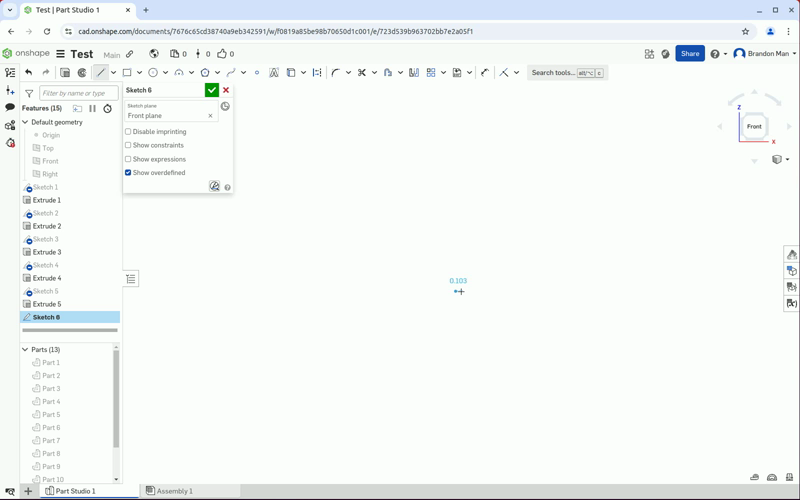
scroll(-6)
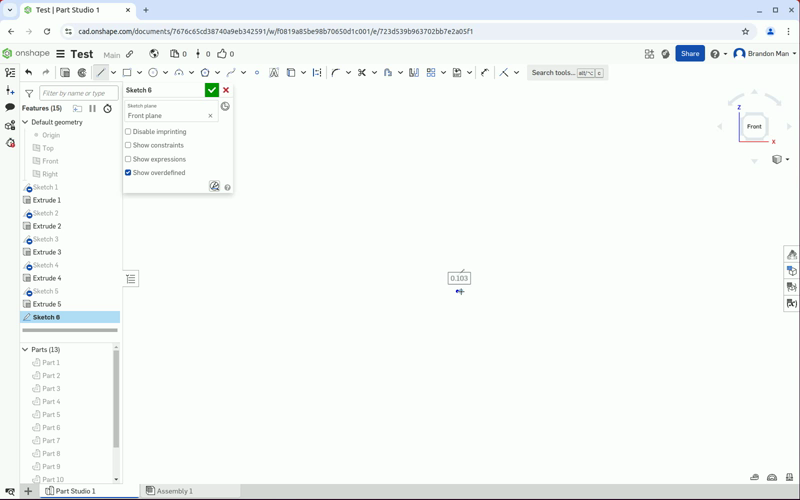
scroll(-6)
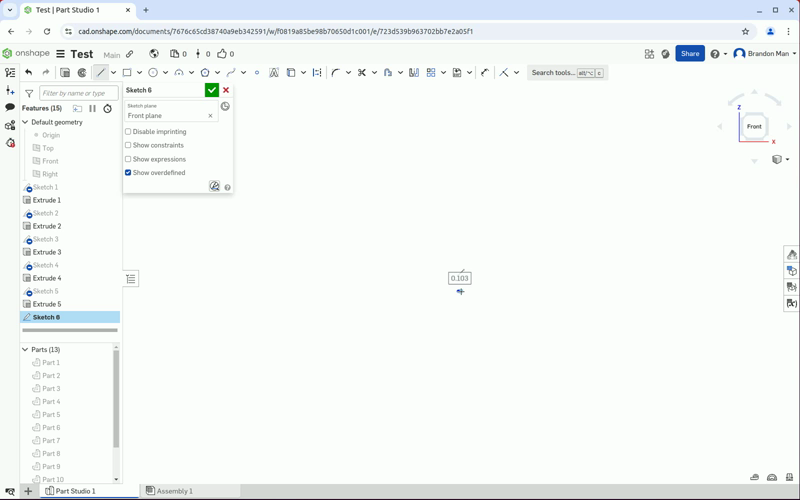
scroll(-6)
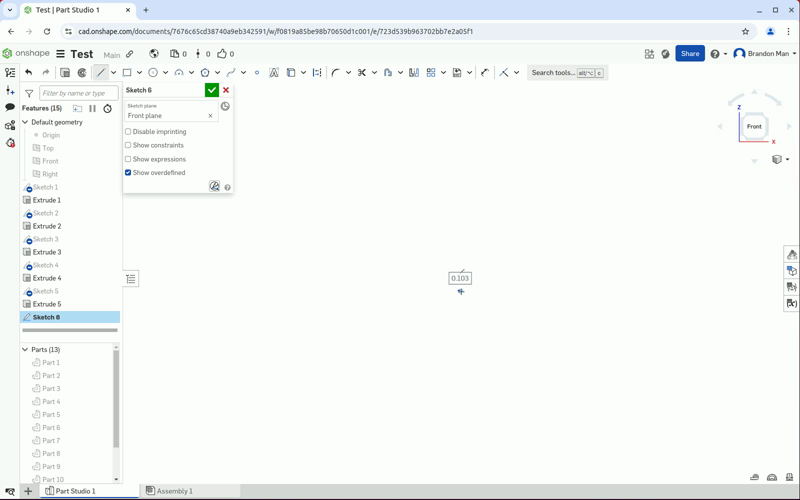
scroll(-6)
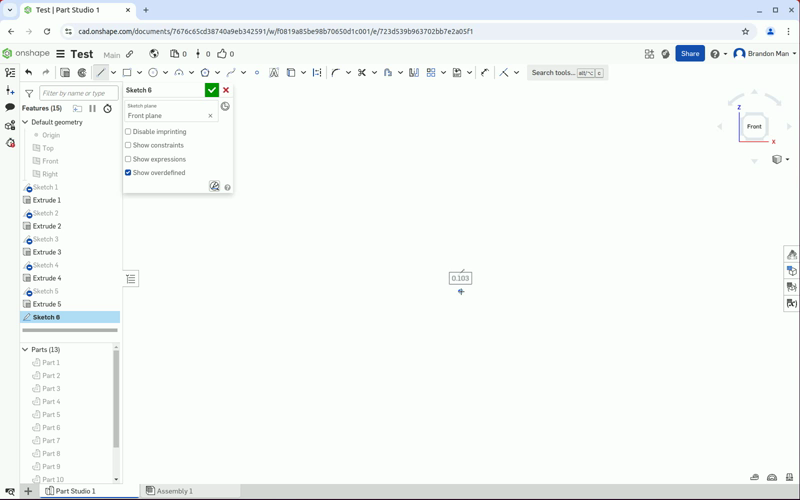
scroll(-6)
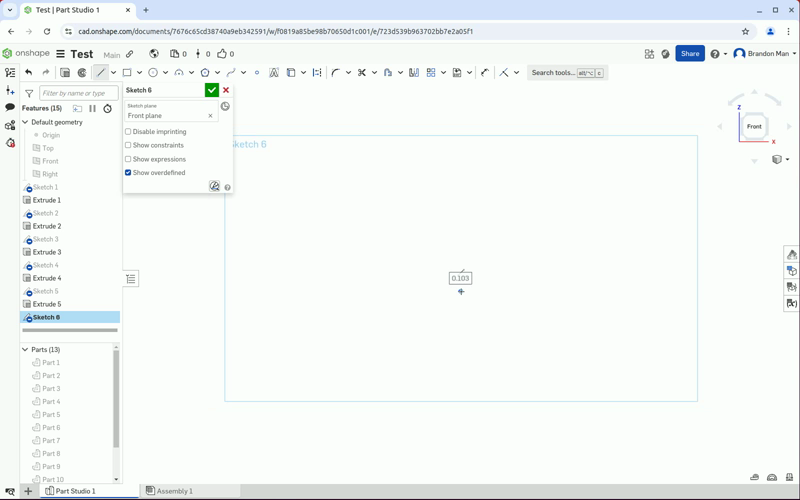
scroll(-6)
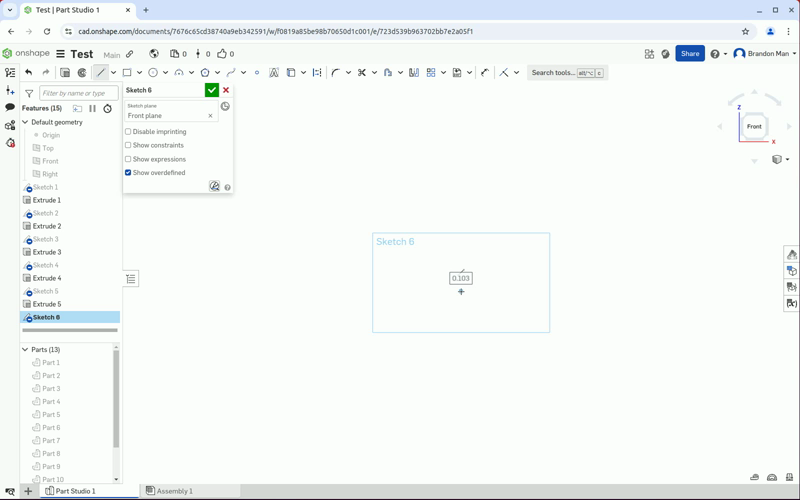
key_up(shift)
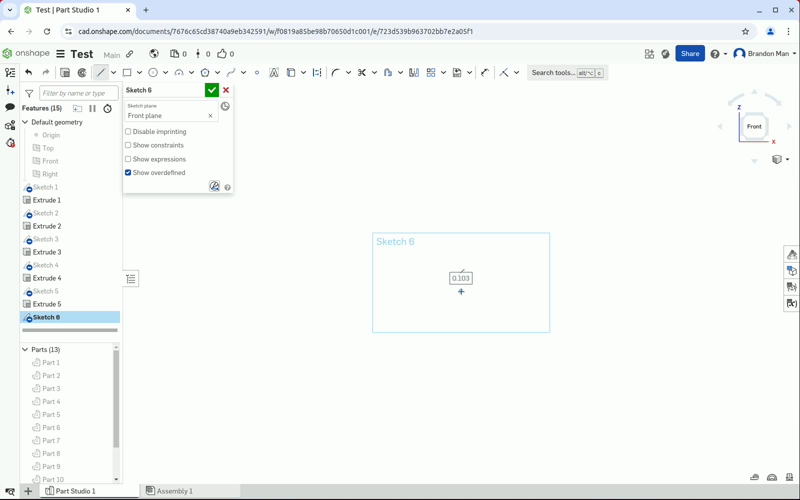
key(esc)
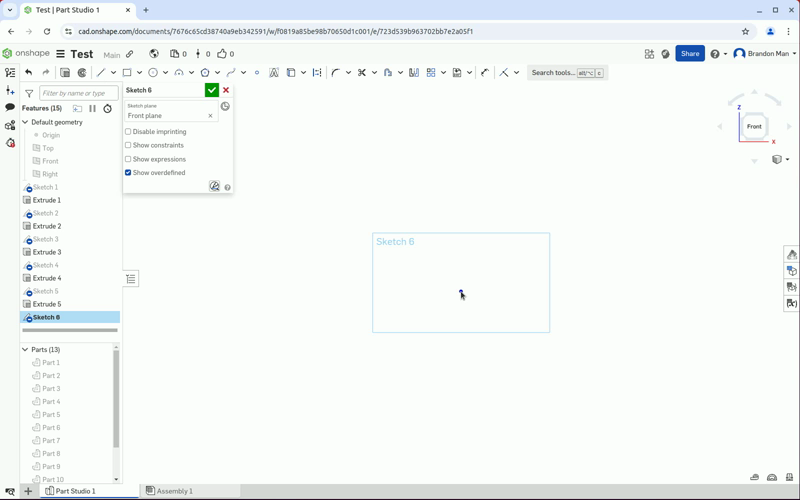
key(a)
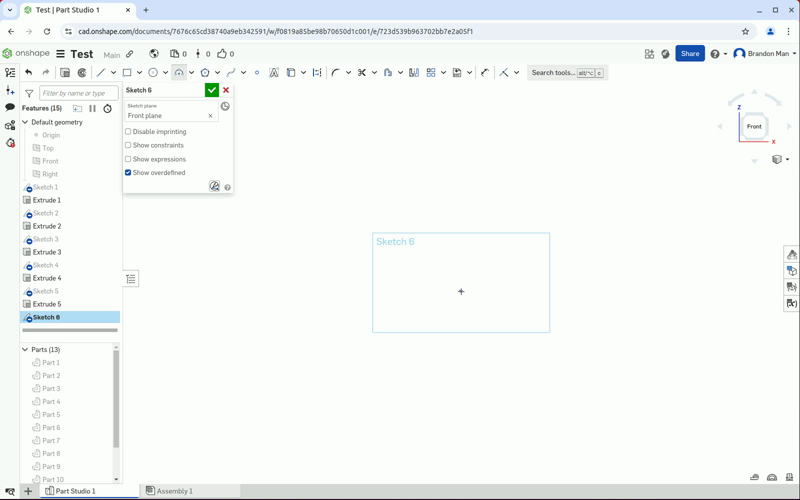
mouse_move(461, 291)
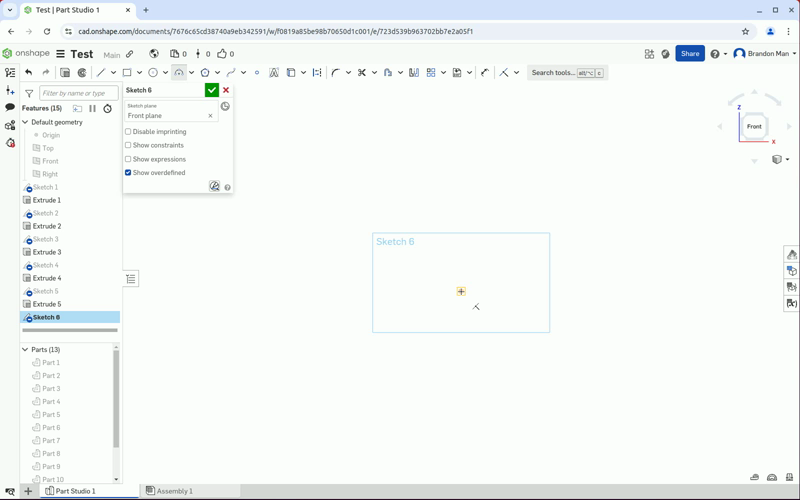
scroll(6)
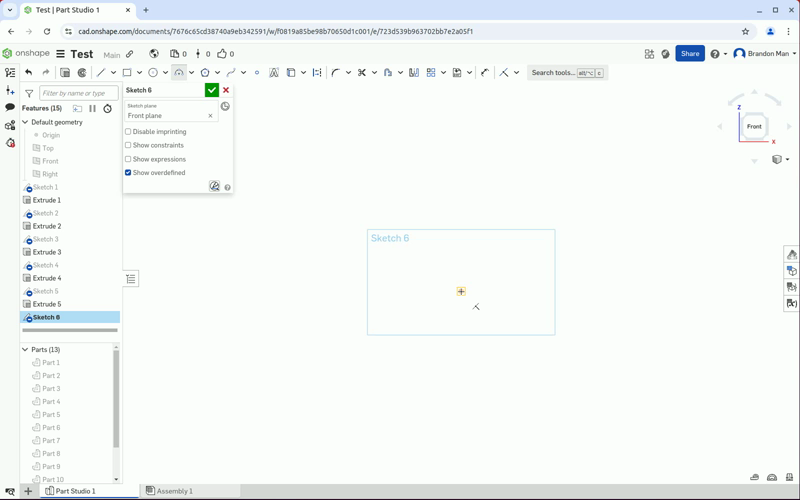
scroll(6)
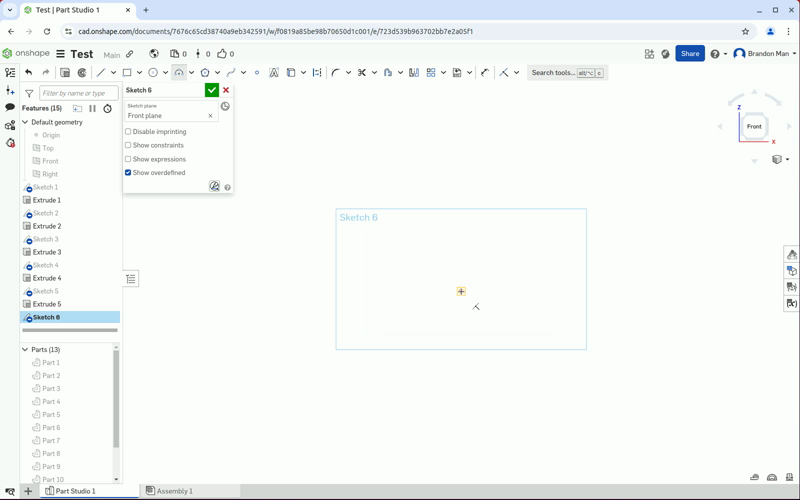
scroll(6)
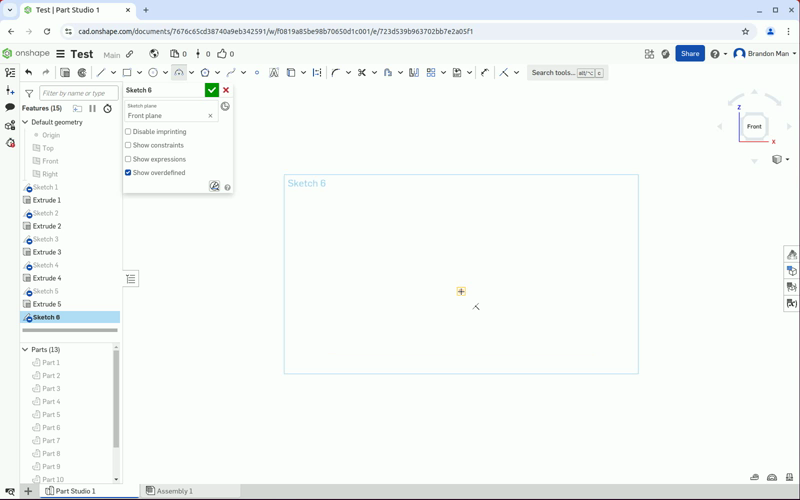
scroll(6)
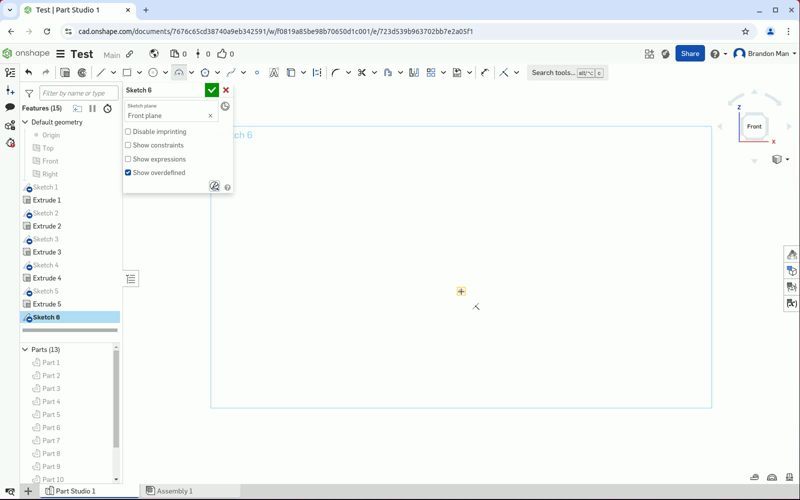
scroll(6)
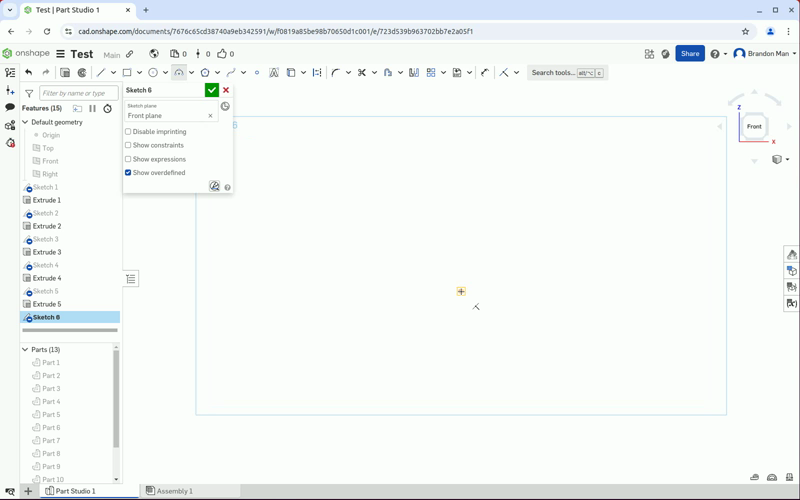
scroll(6)
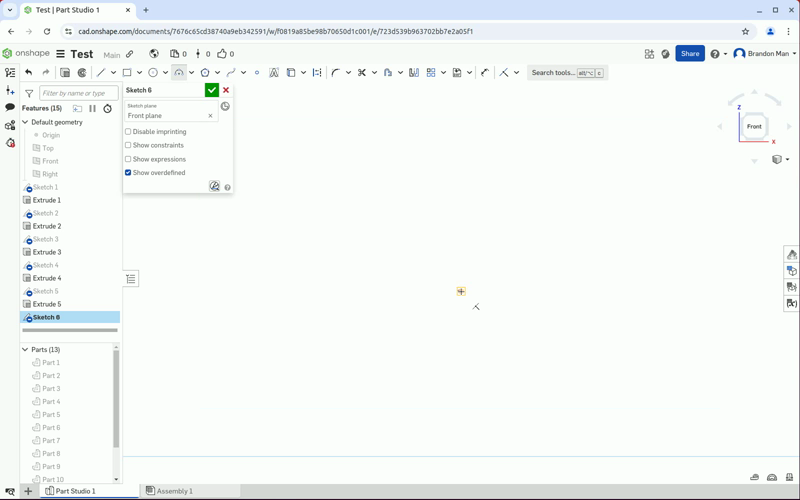
scroll(6)
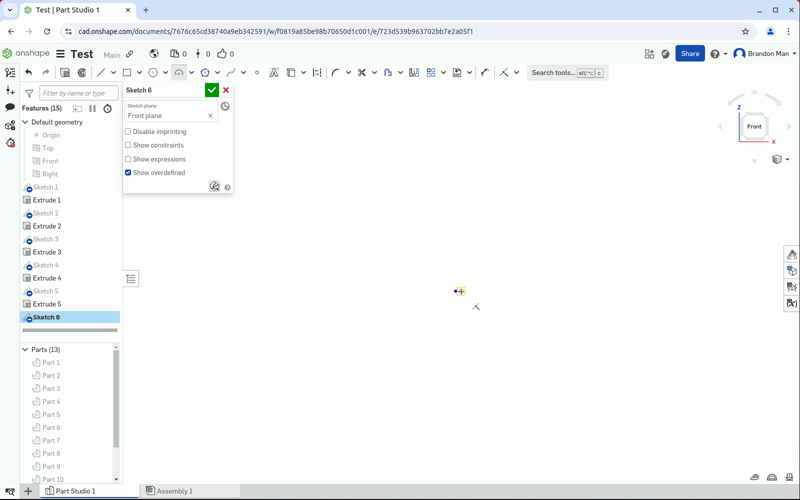
click(461, 291)
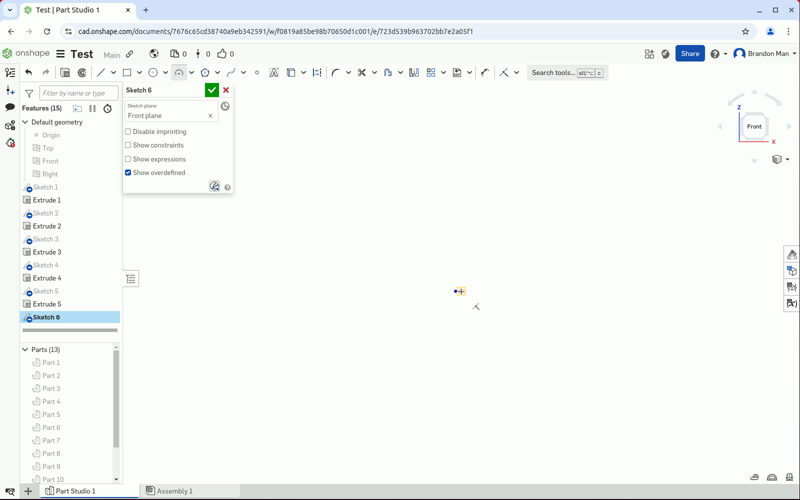
scroll(-6)
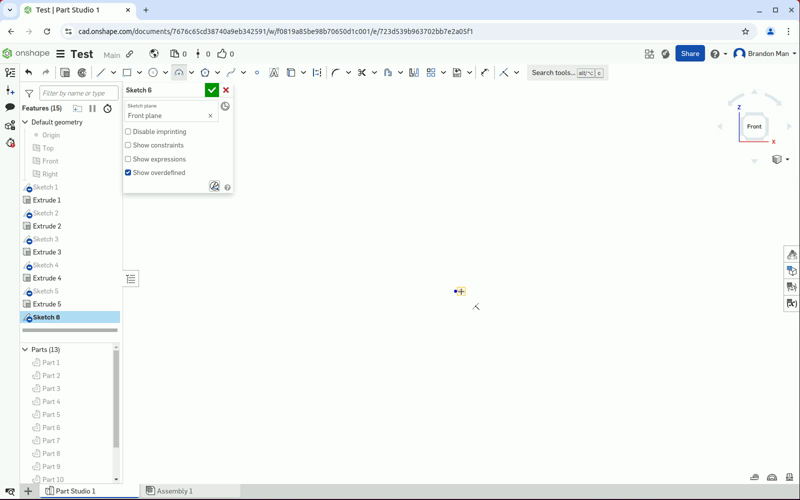
scroll(-6)
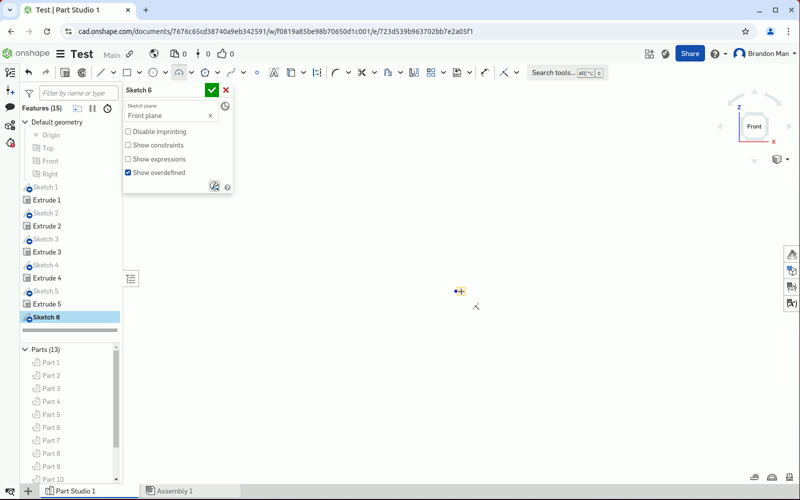
scroll(-6)
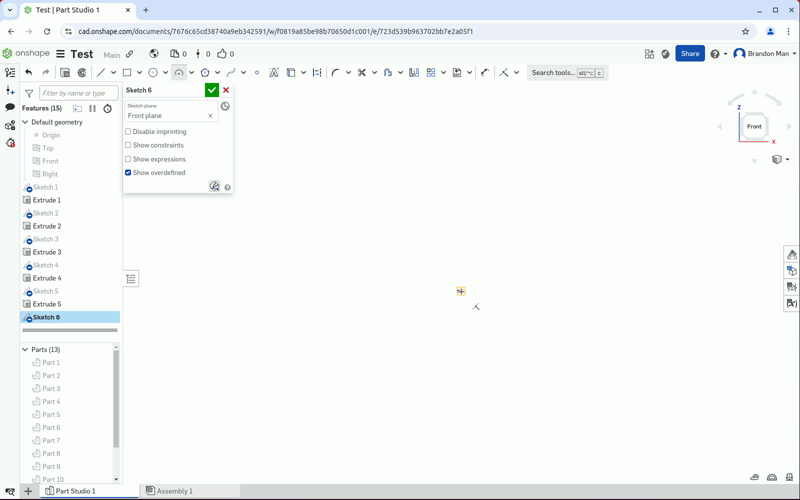
scroll(-6)
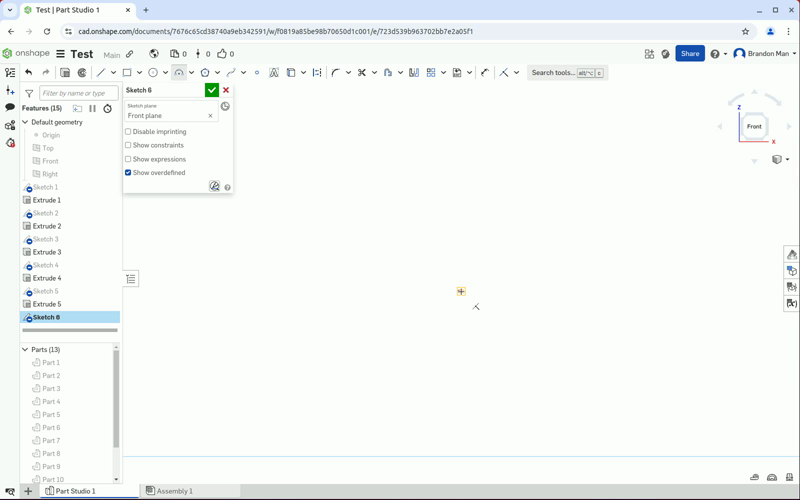
scroll(-6)
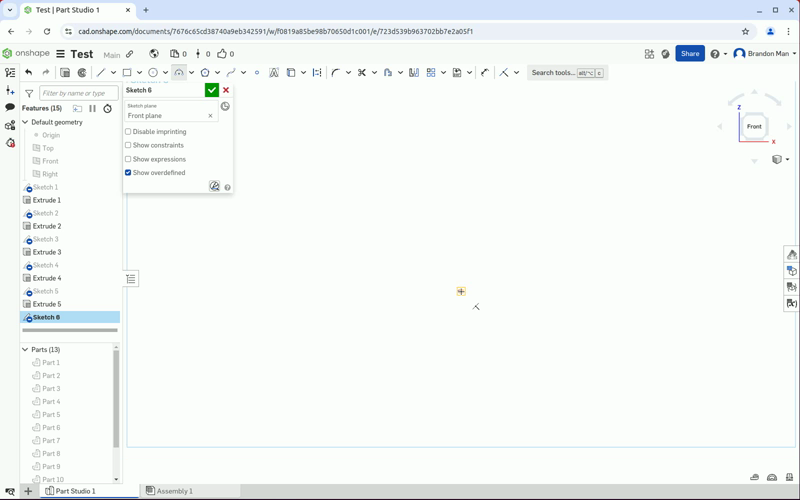
scroll(-6)
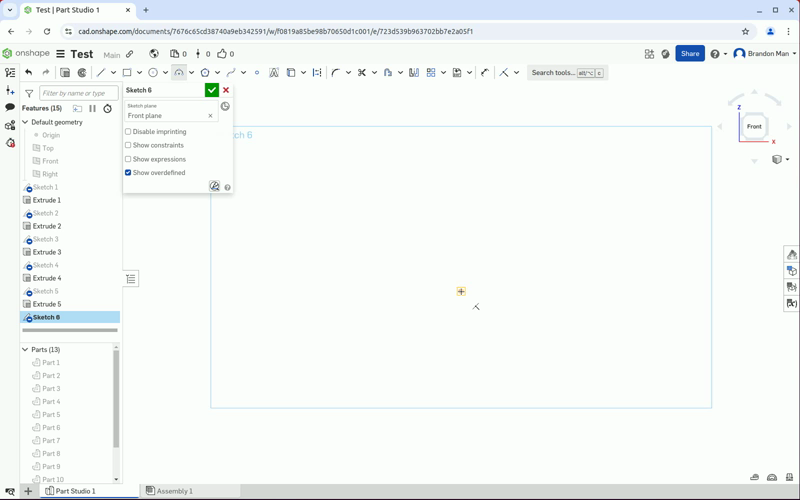
scroll(-6)
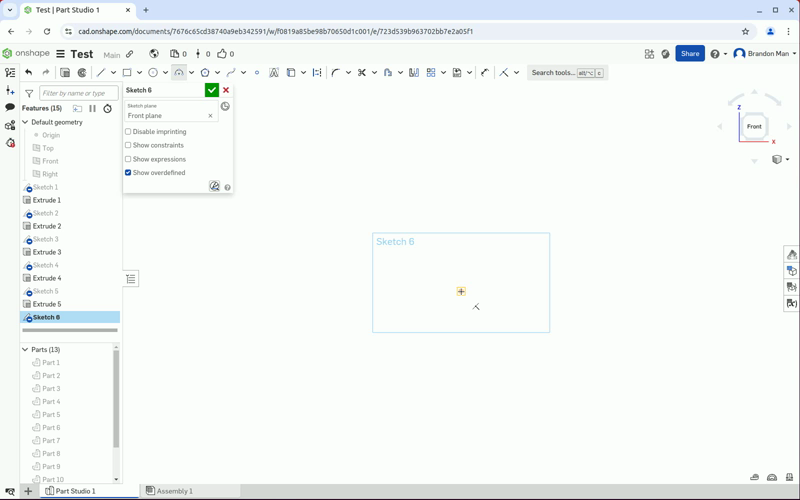
mouse_move(460, 291)
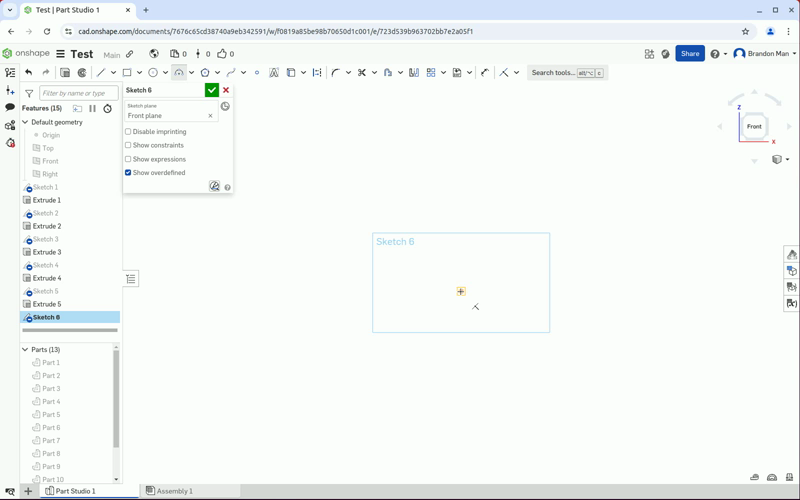
scroll(6)
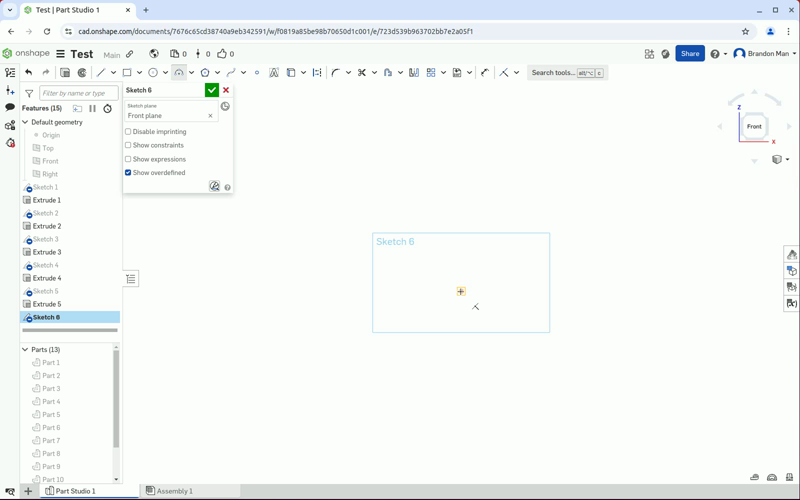
scroll(6)
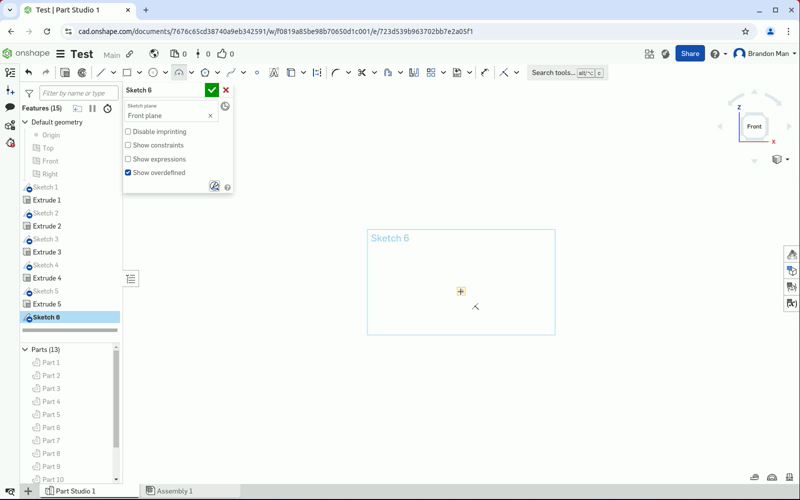
scroll(6)
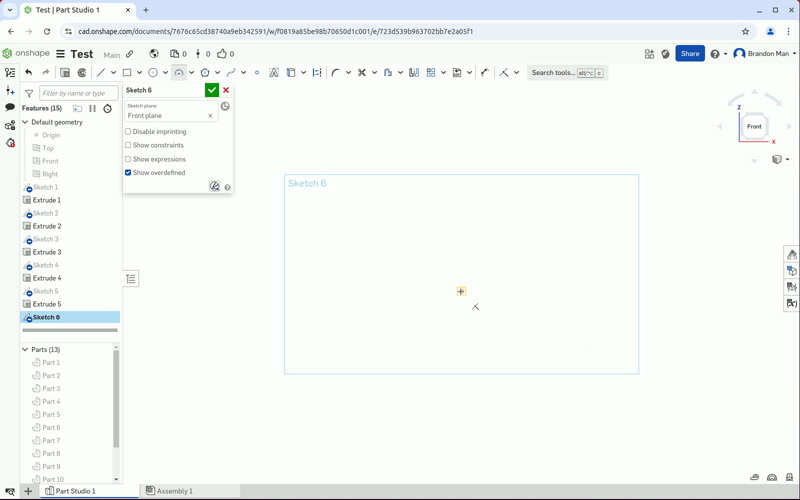
scroll(6)
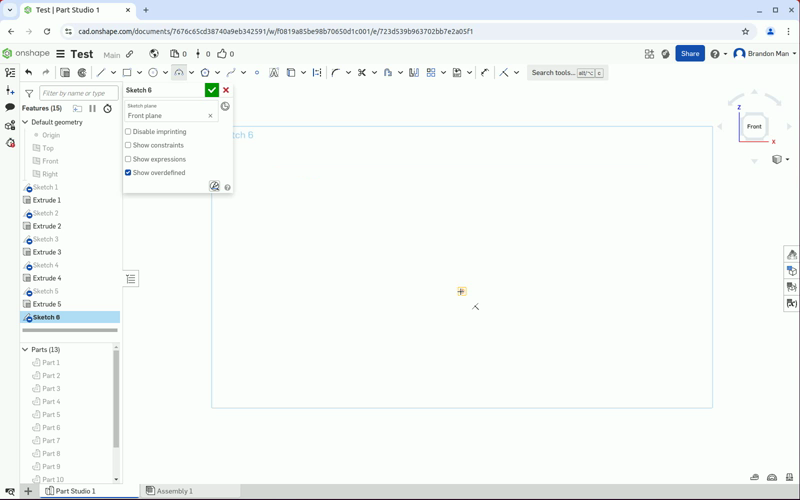
scroll(6)
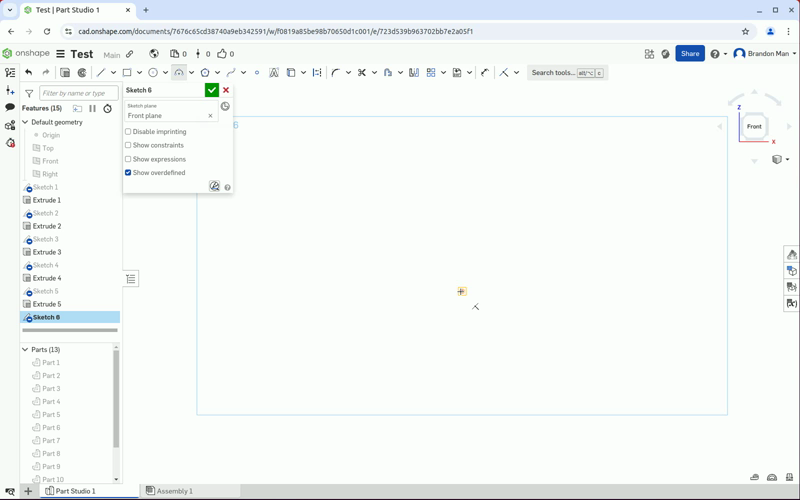
scroll(6)
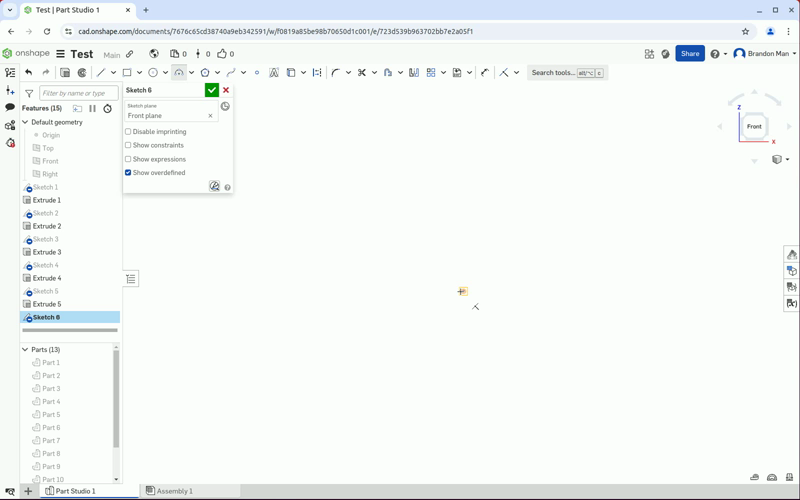
scroll(6)
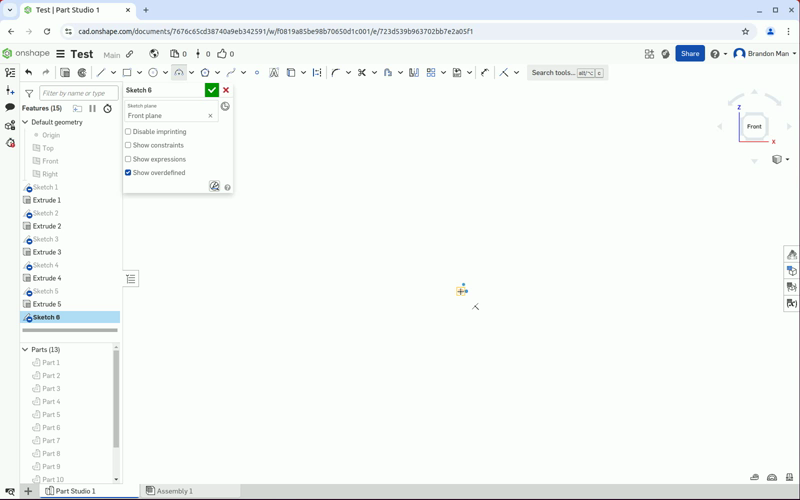
click(460, 291)
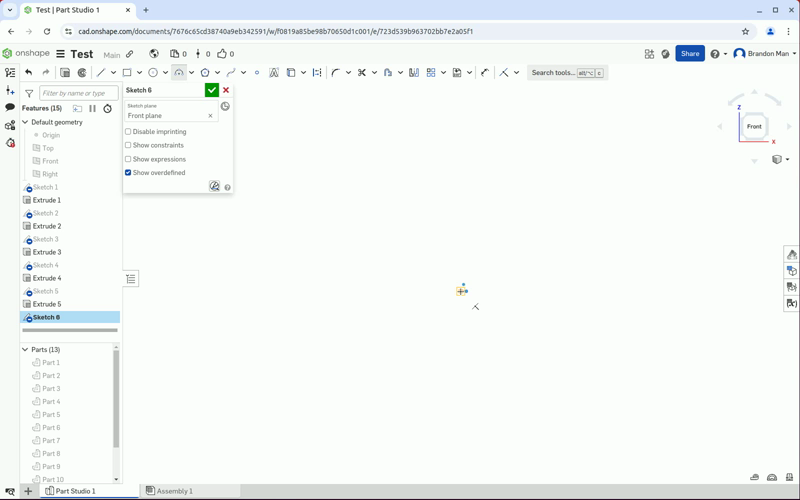
scroll(-6)
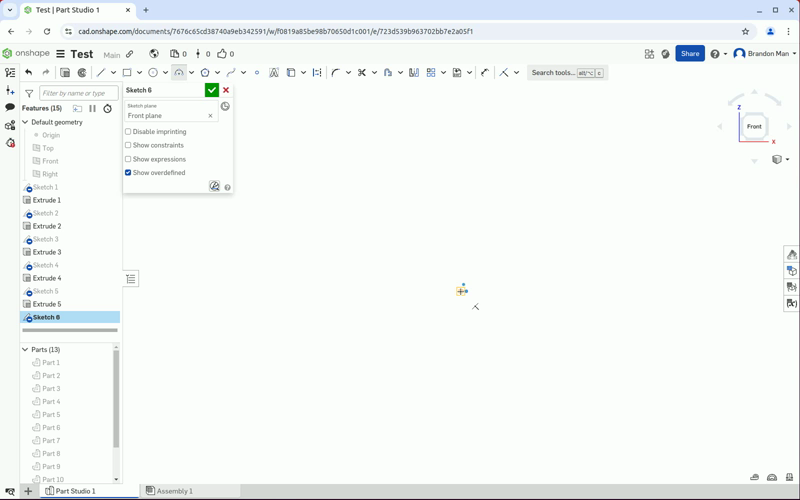
scroll(-6)
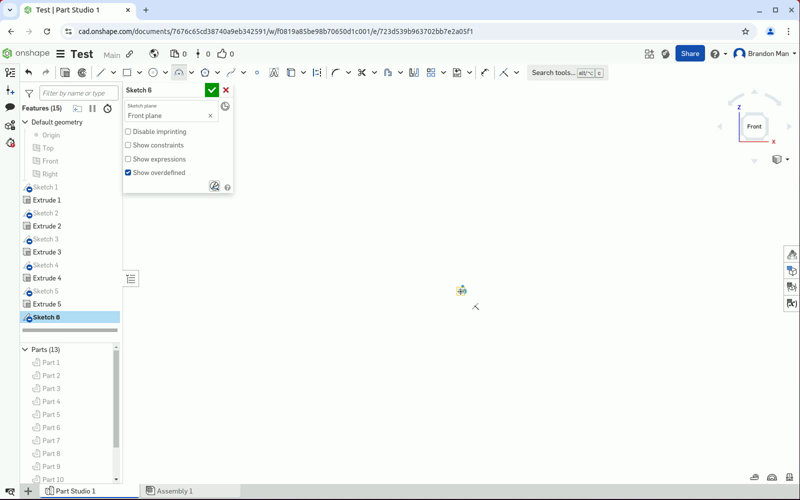
scroll(-6)
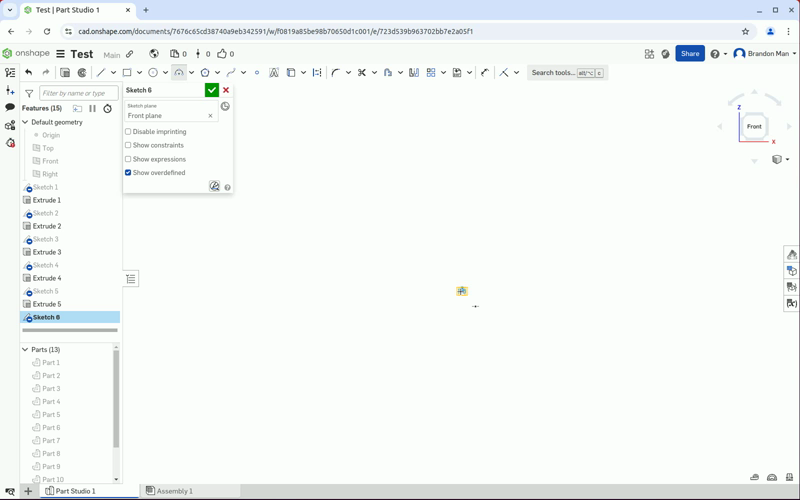
scroll(-6)
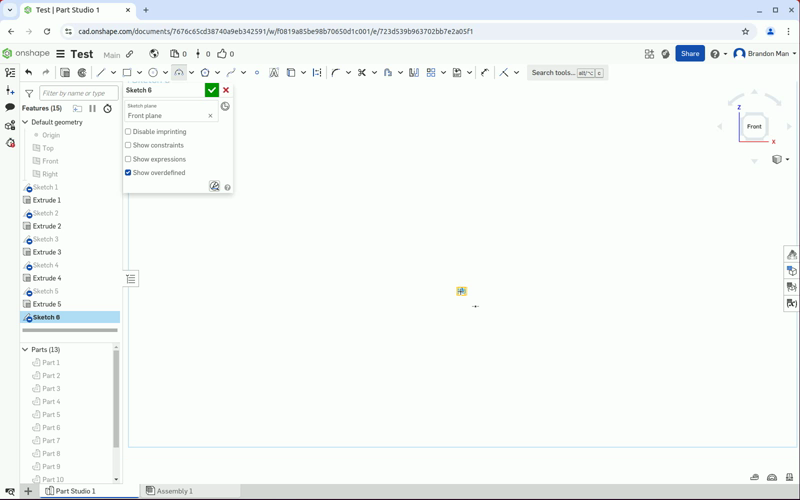
scroll(-6)
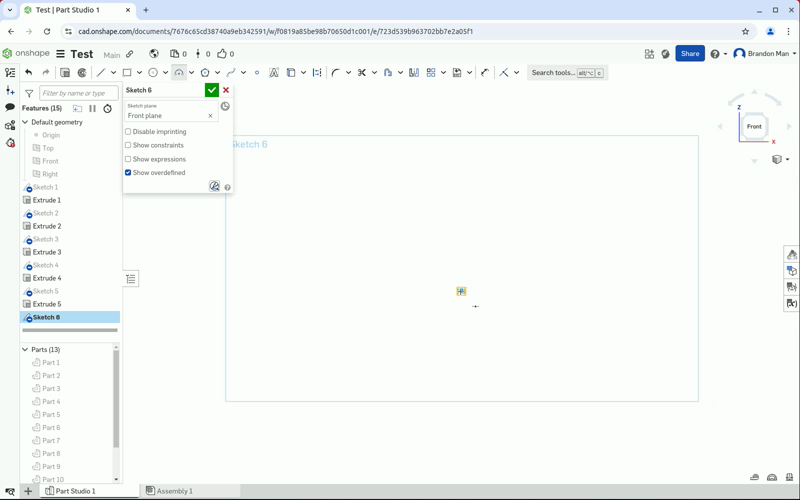
scroll(-6)
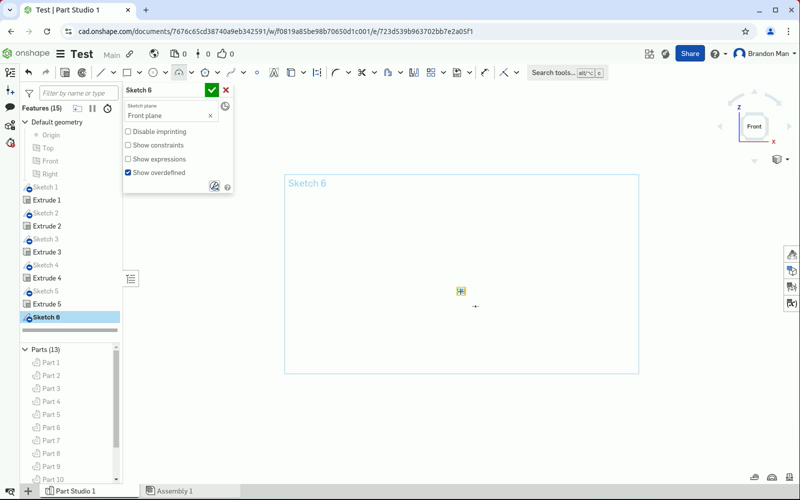
scroll(-6)
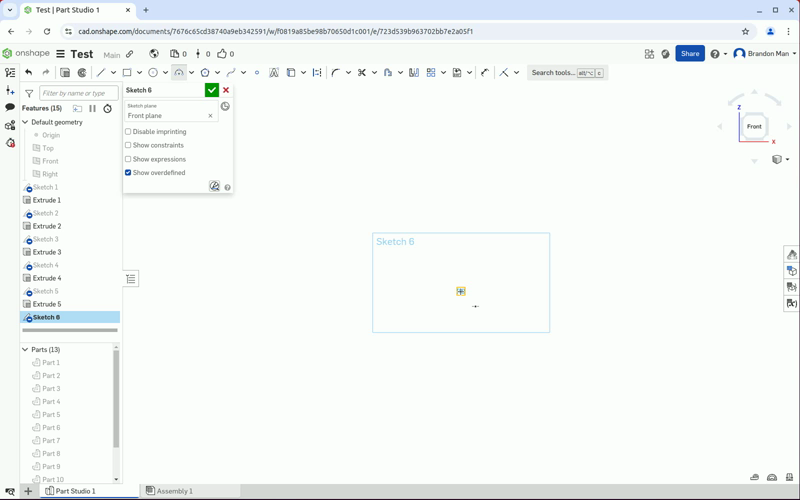
key_down(shift)
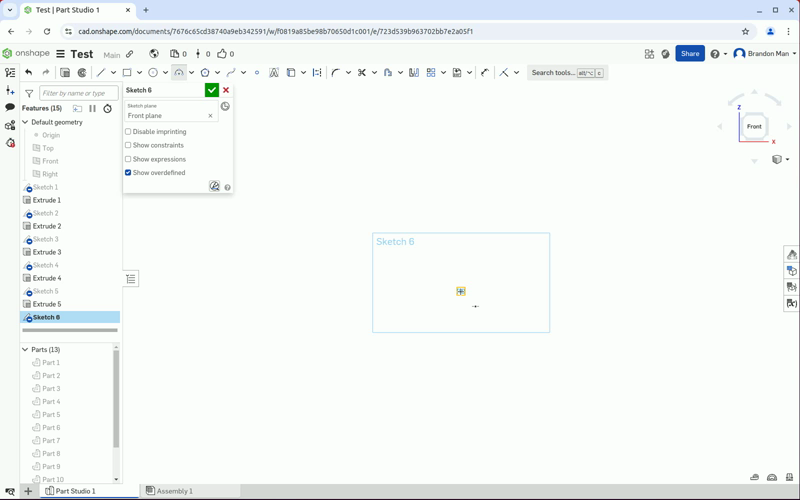
mouse_move(461, 275)
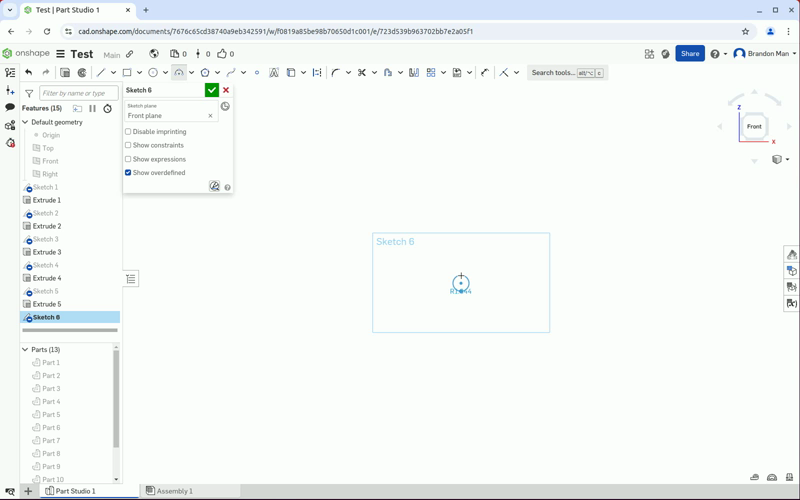
scroll(6)
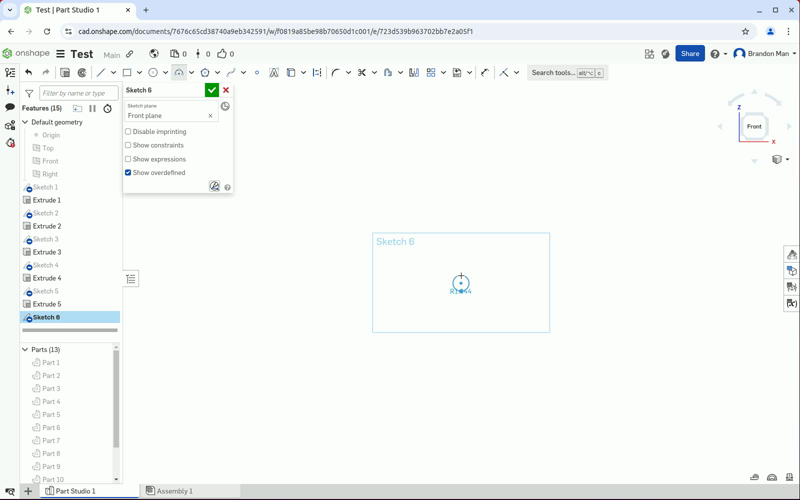
scroll(6)
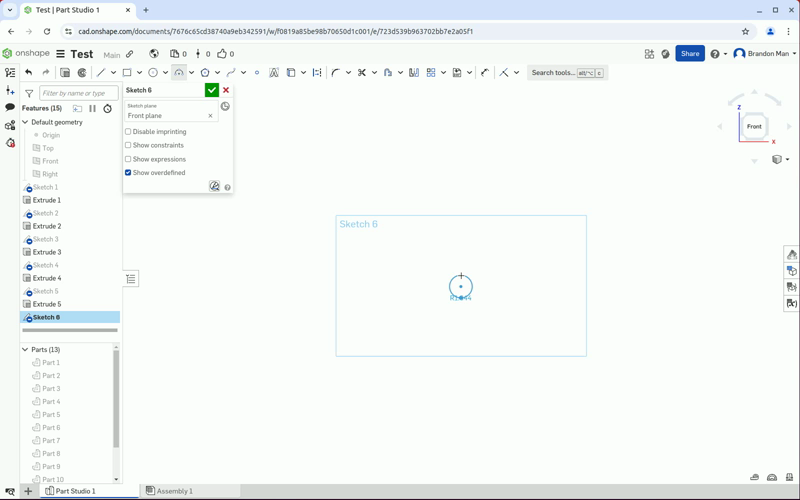
scroll(6)
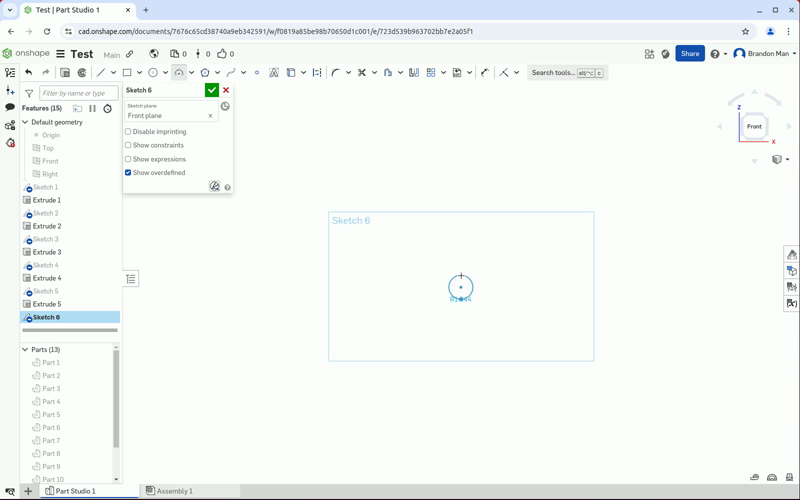
scroll(6)
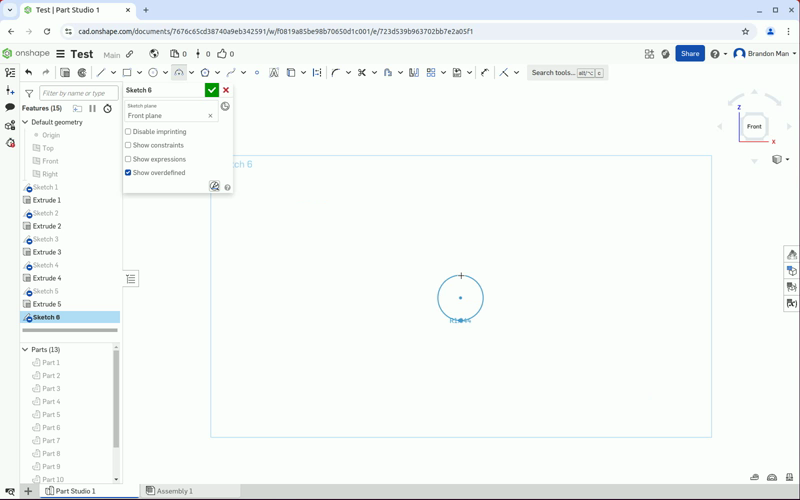
scroll(6)
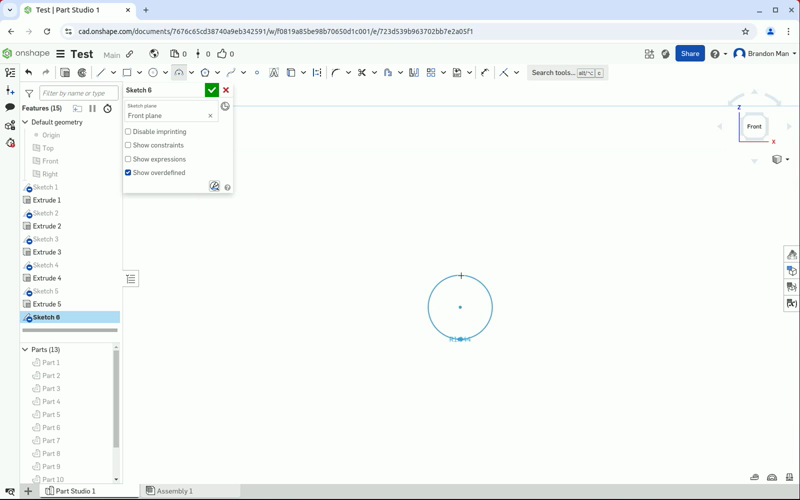
scroll(6)
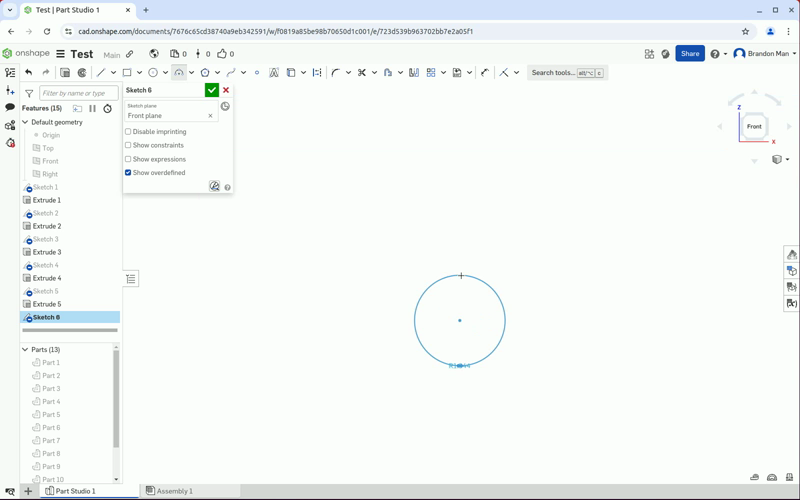
scroll(6)
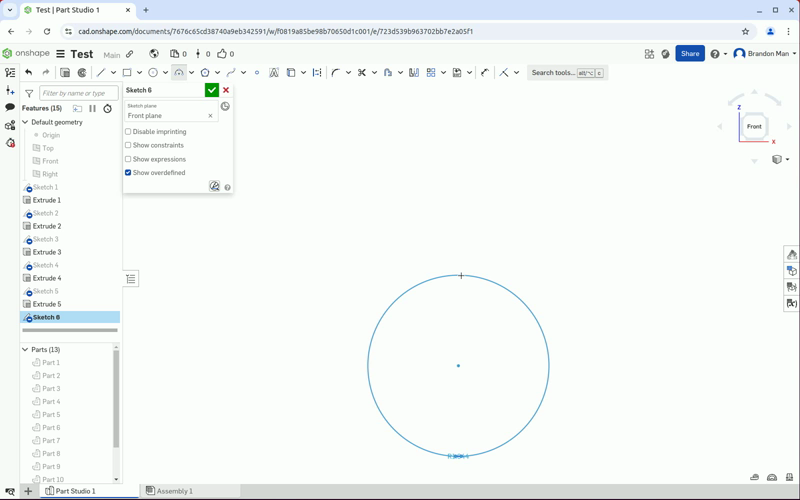
click(461, 275)
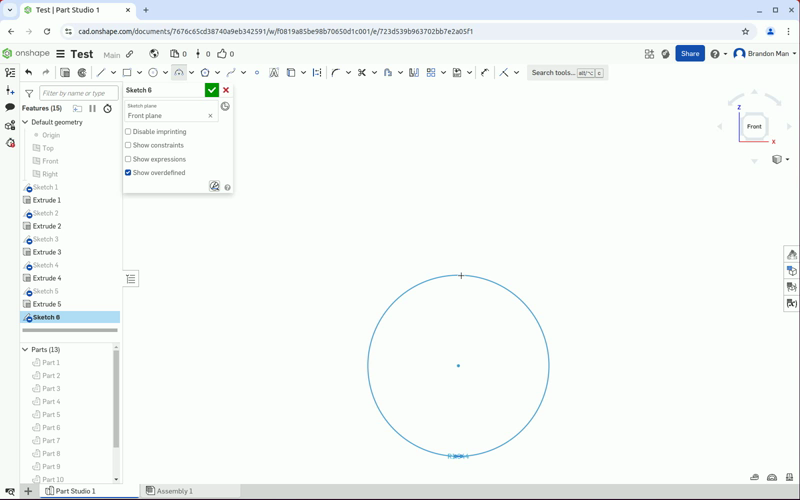
scroll(-6)
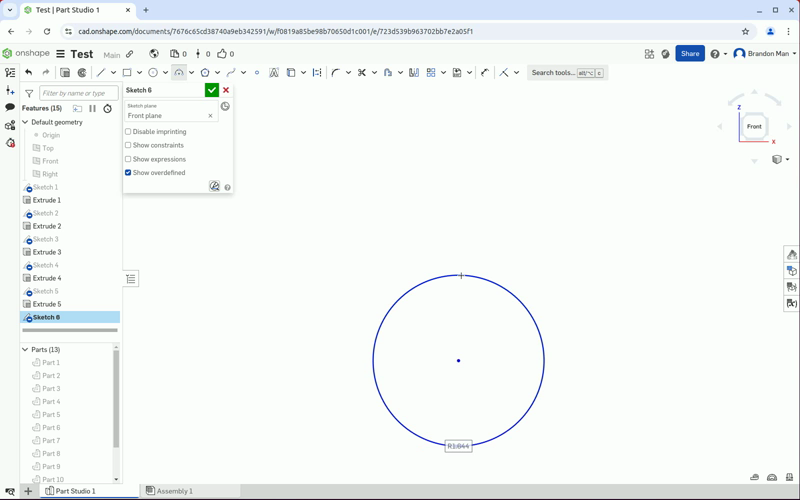
scroll(-6)
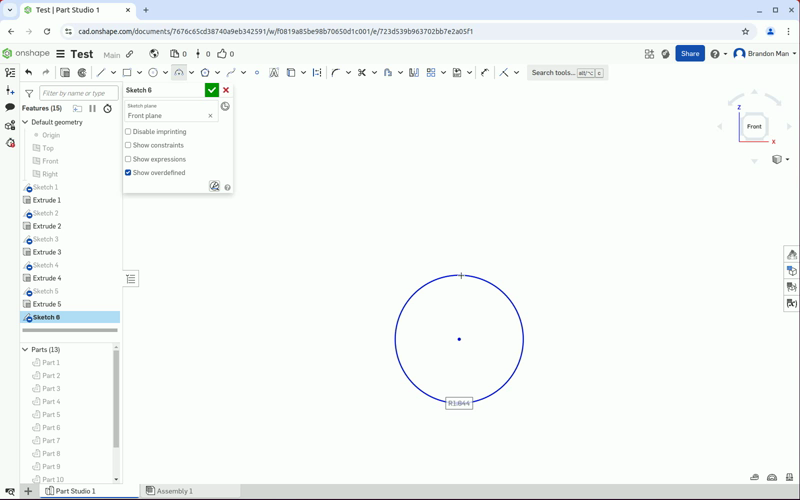
scroll(-6)
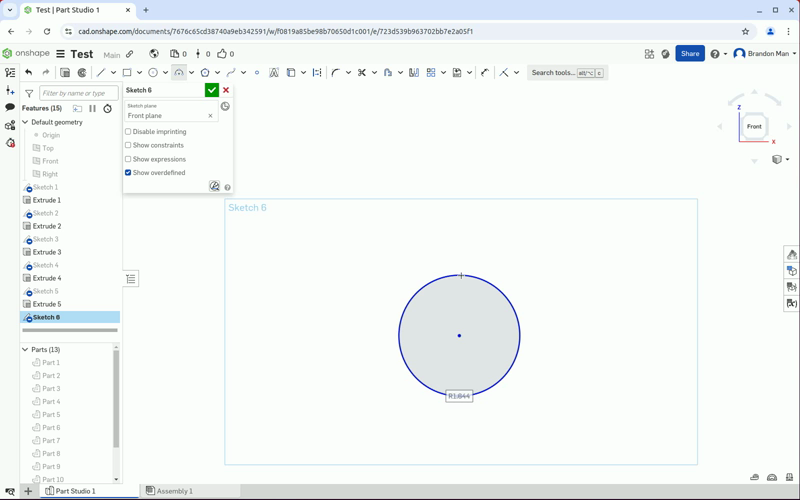
scroll(-6)
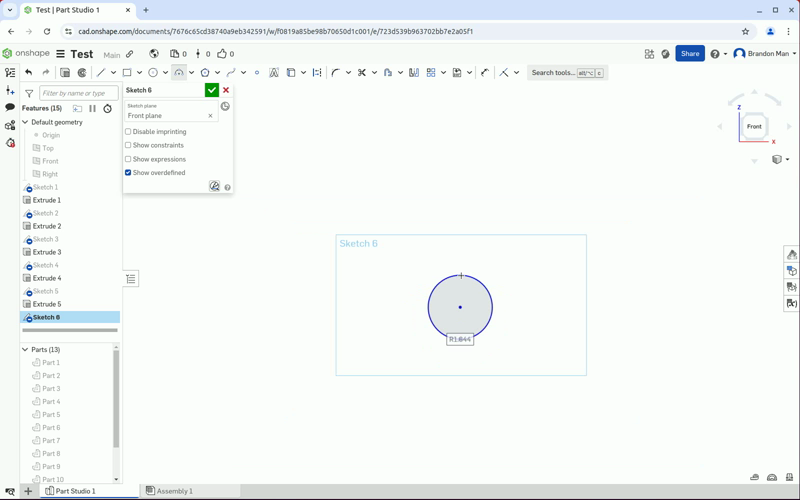
scroll(-6)
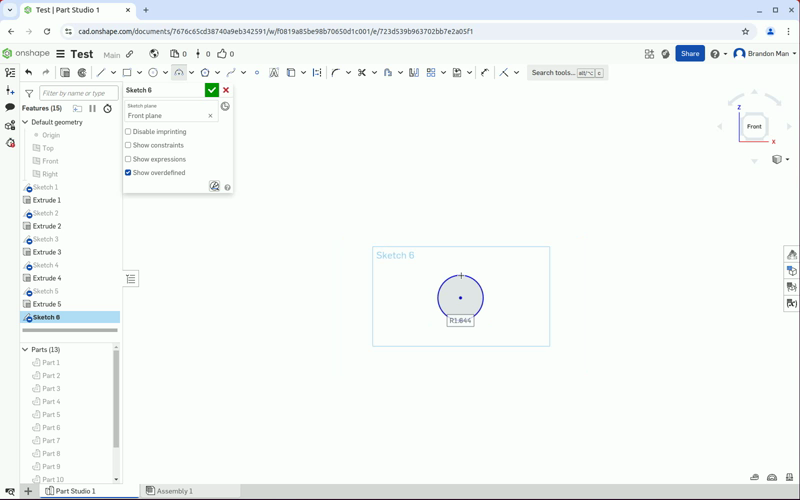
scroll(-6)
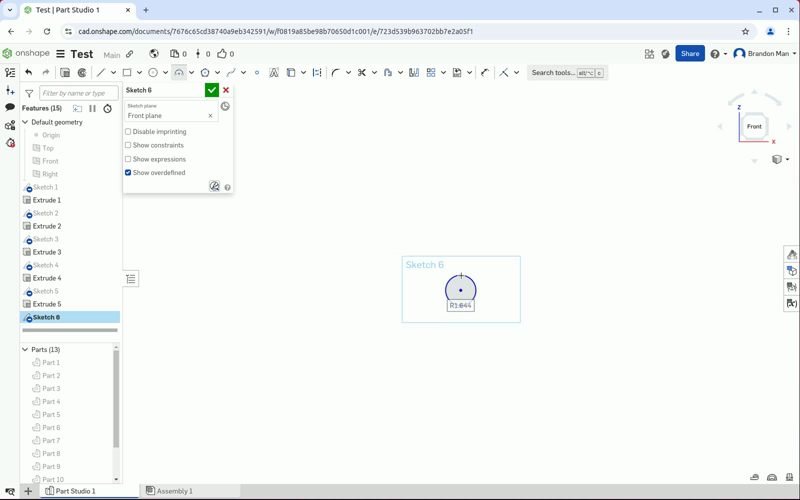
scroll(-6)
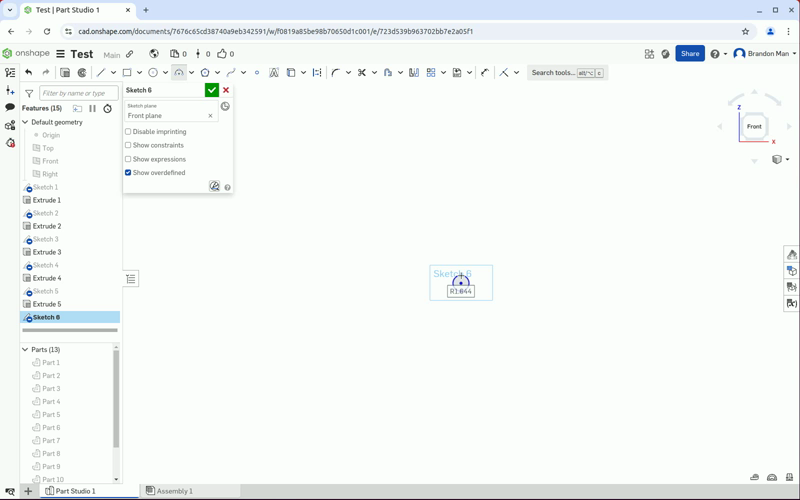
key_up(shift)
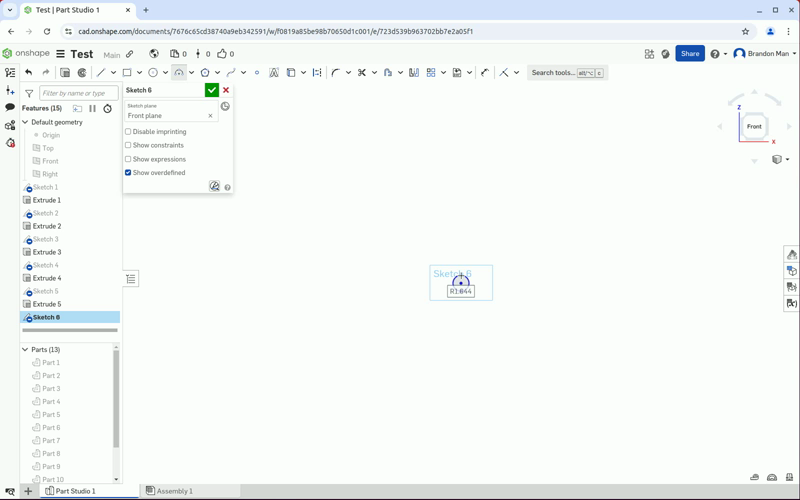
key(esc)
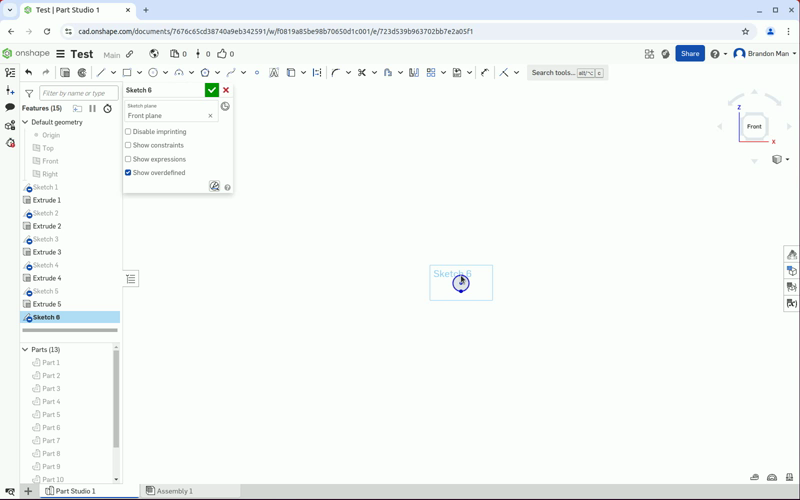
key(c)
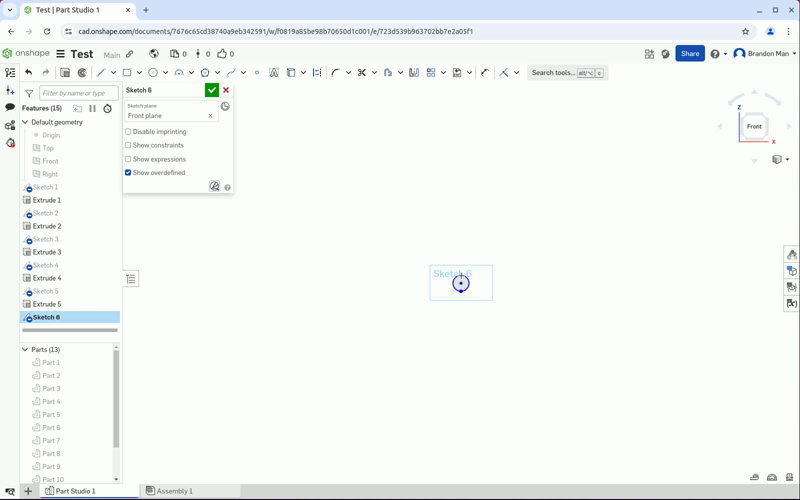
key_down(shift)
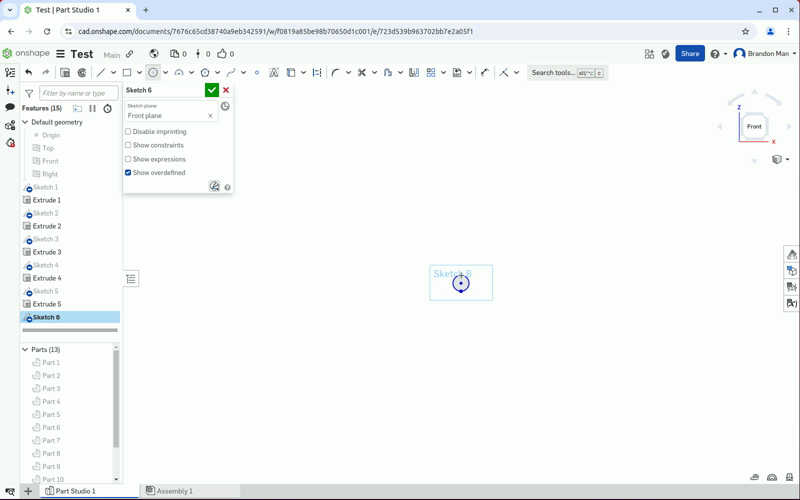
mouse_move(460, 281)
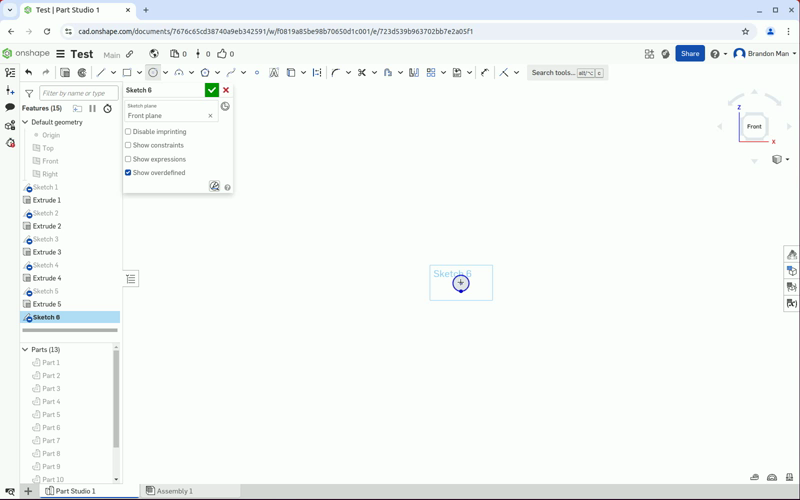
scroll(6)
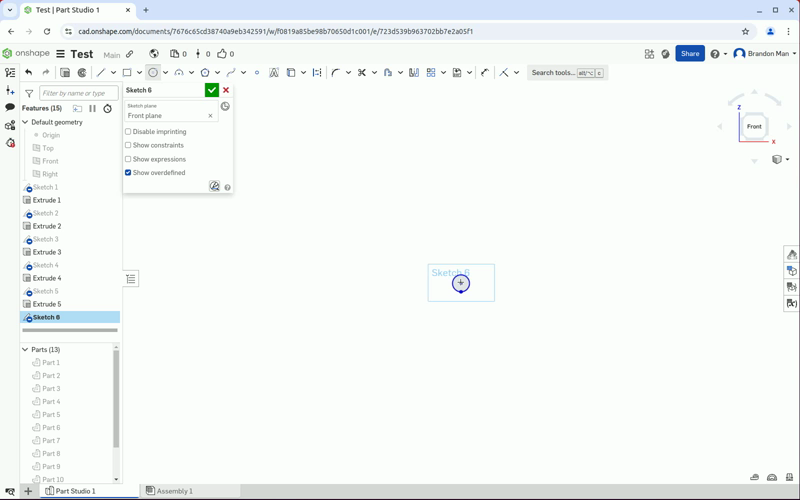
scroll(6)
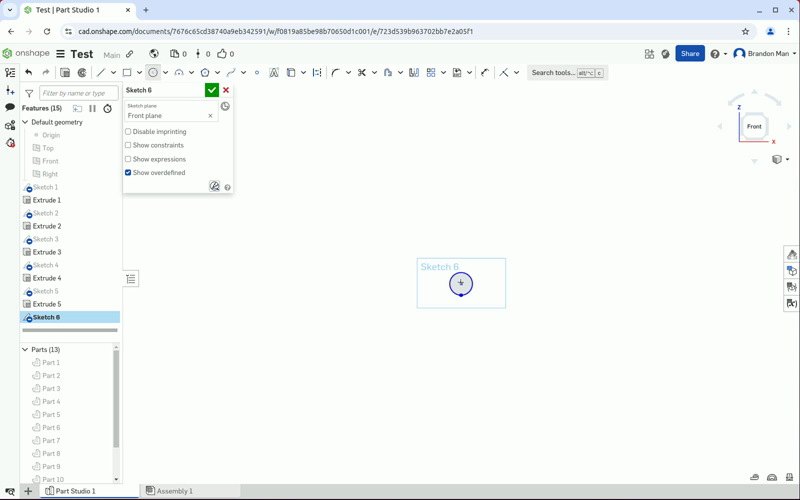
scroll(6)
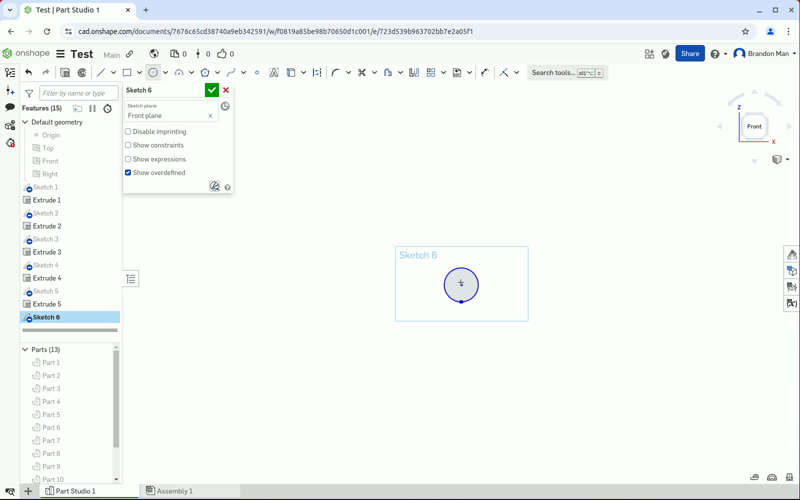
scroll(6)
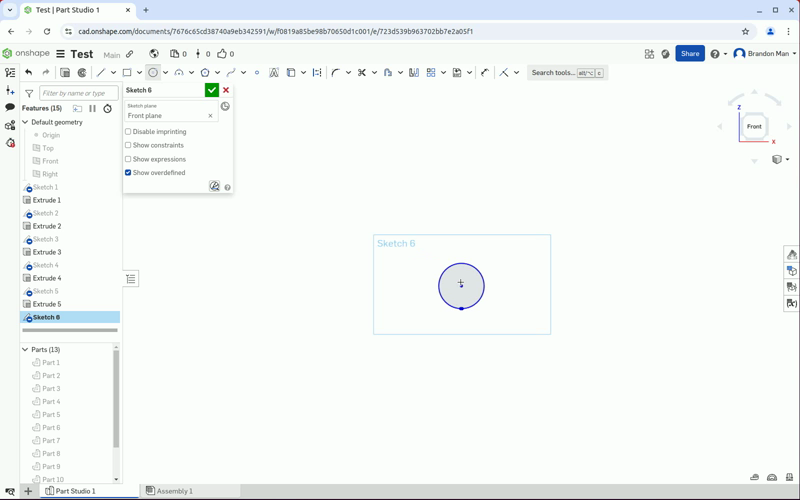
scroll(6)
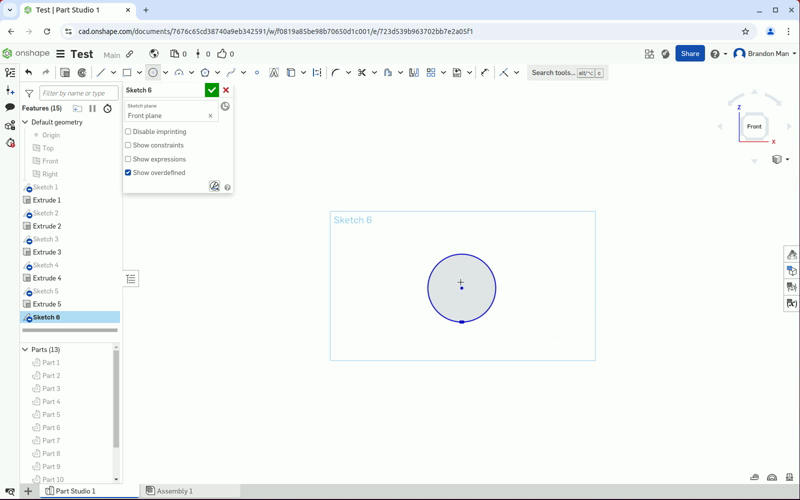
scroll(6)
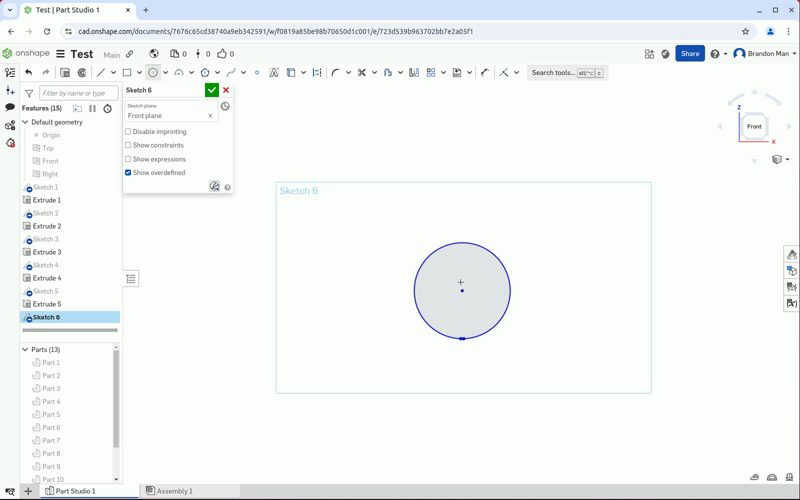
scroll(6)
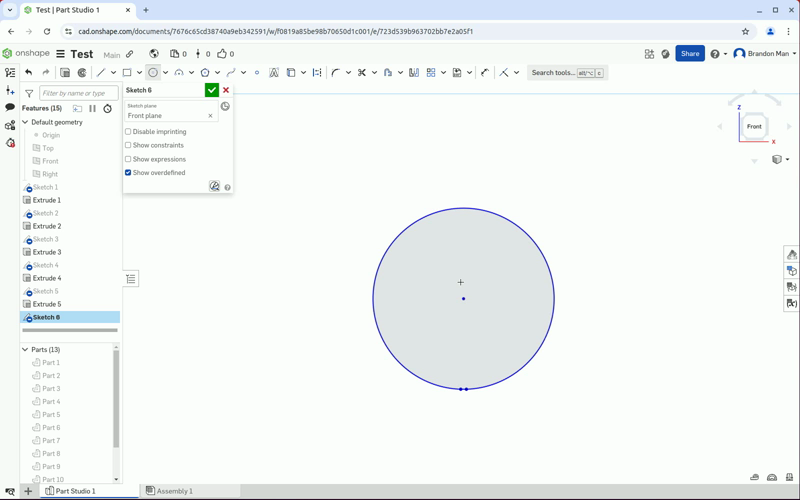
click(460, 281)
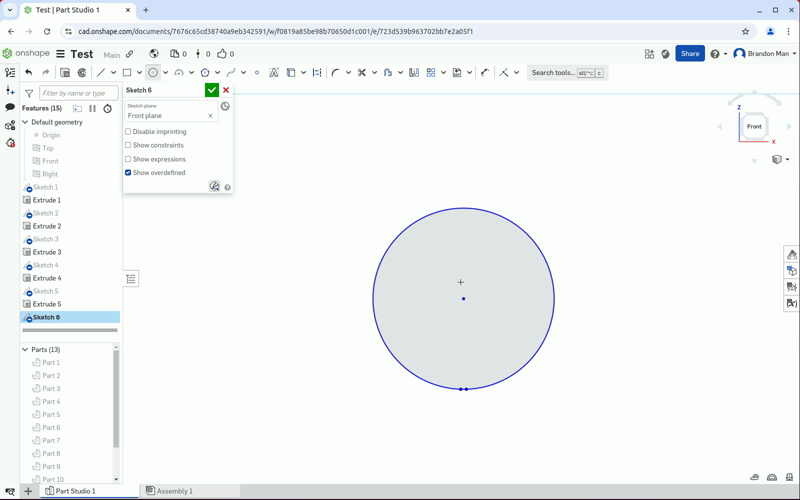
scroll(-6)
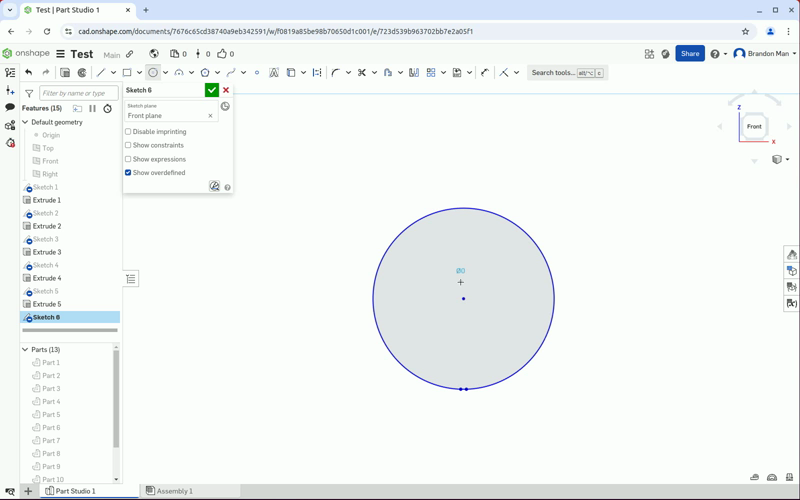
scroll(-6)
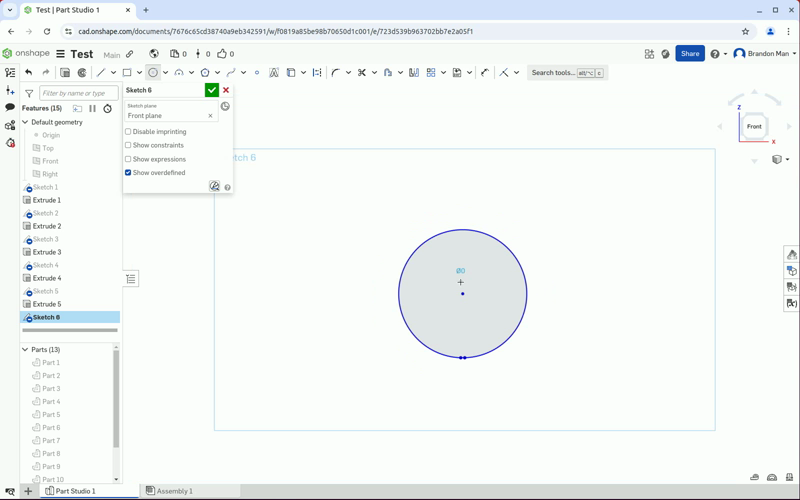
scroll(-6)
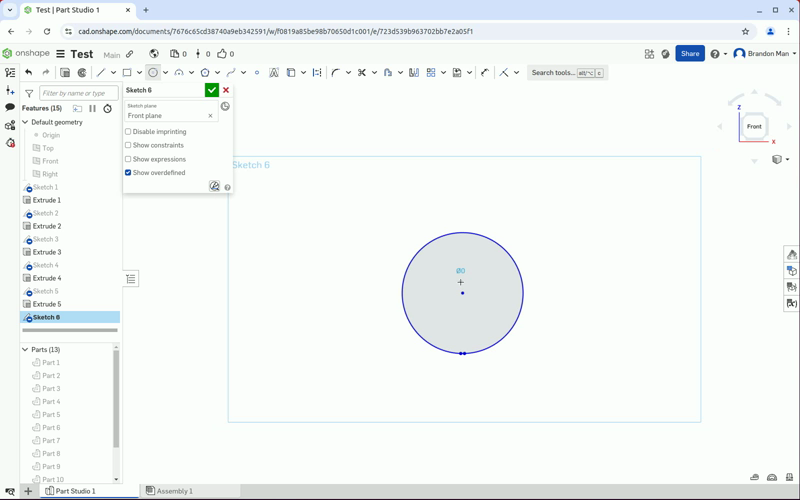
scroll(-6)
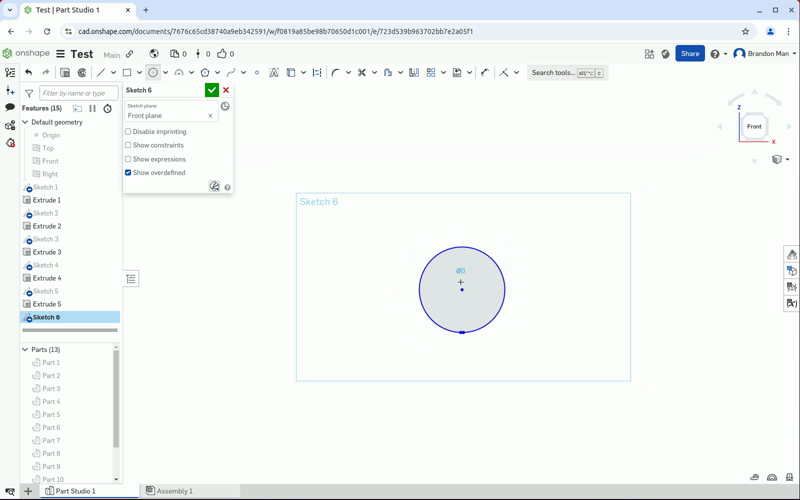
scroll(-6)
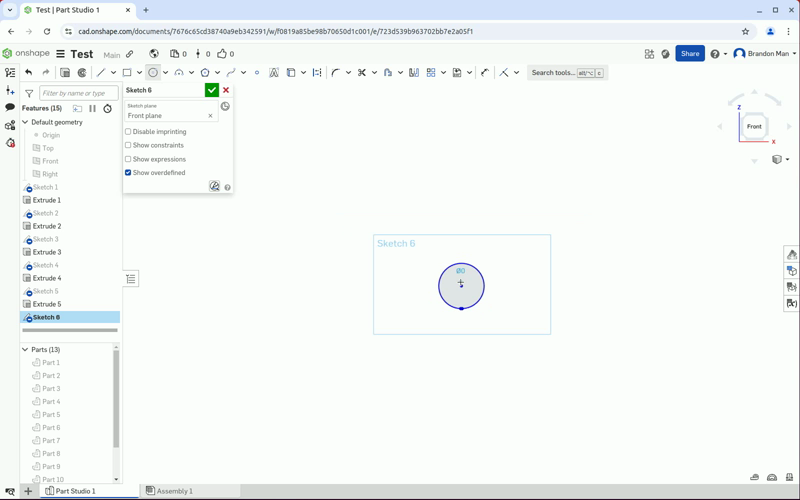
scroll(-6)
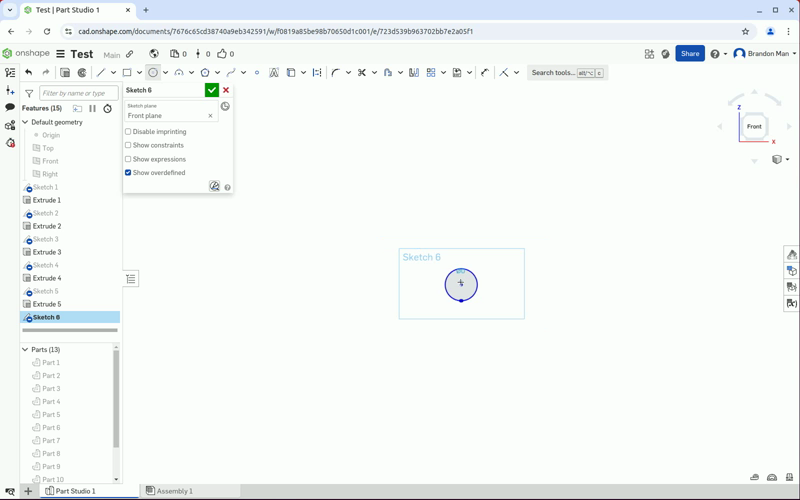
scroll(-6)
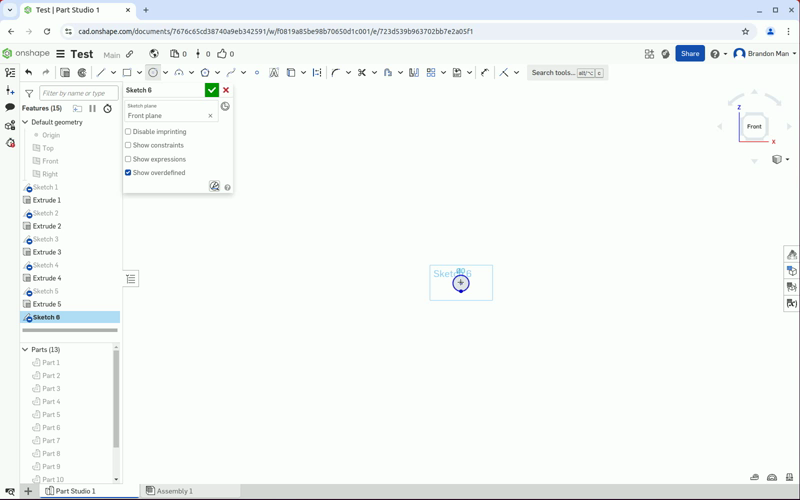
key_up(shift)
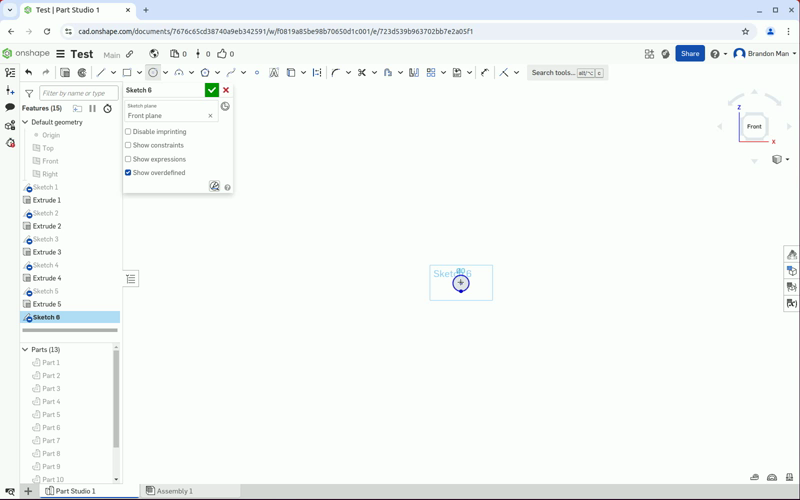
mouse_move(463, 281)
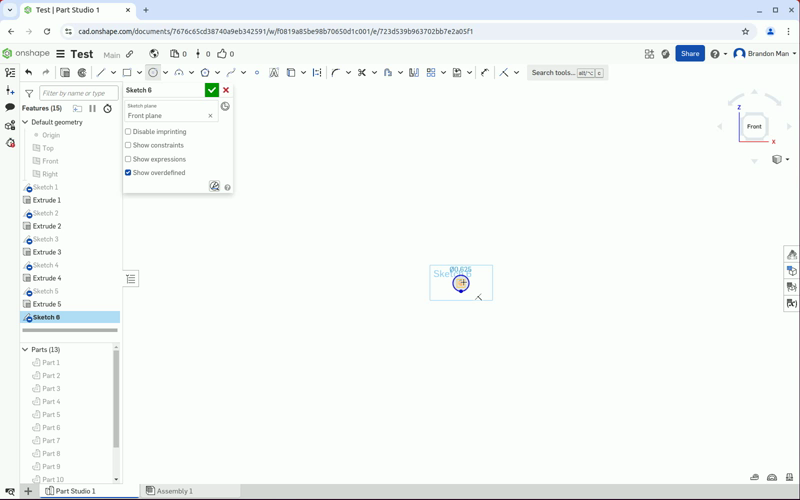
scroll(6)
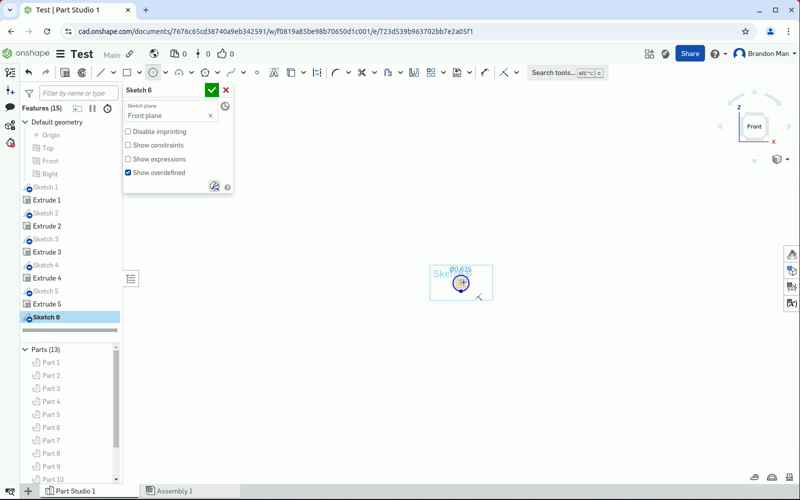
scroll(6)
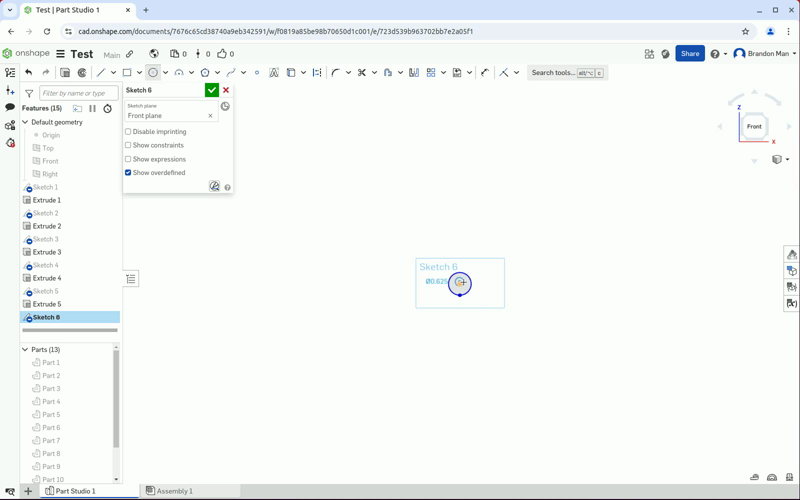
scroll(6)
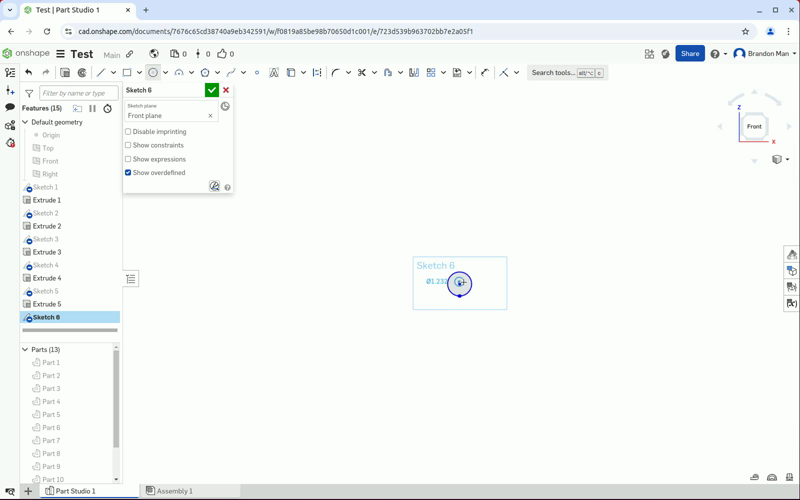
scroll(6)
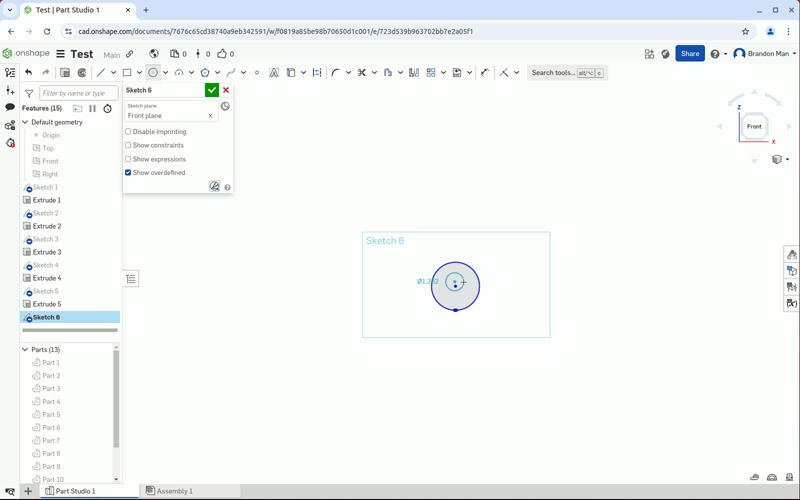
scroll(6)
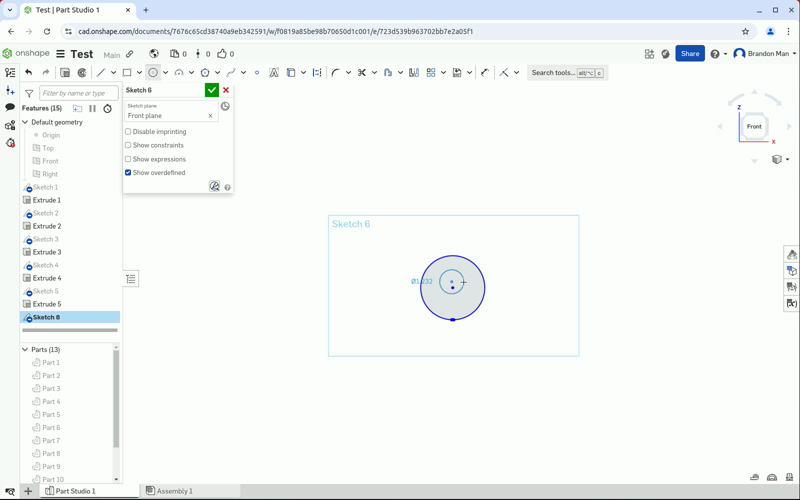
scroll(6)
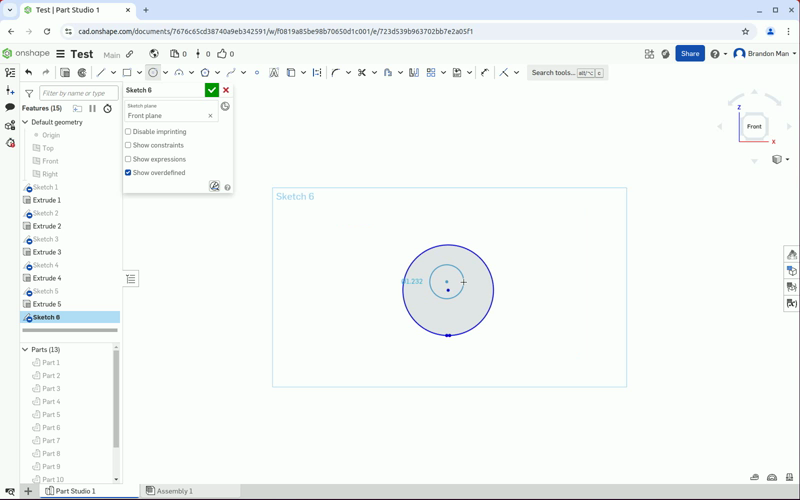
scroll(6)
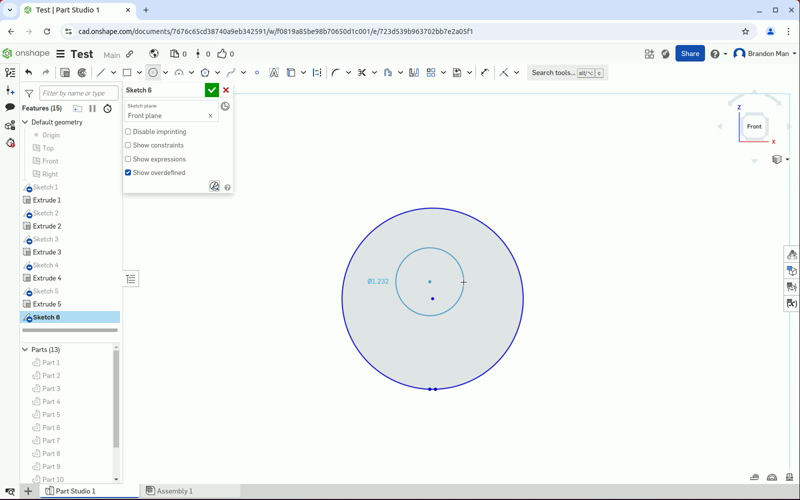
click(463, 281)
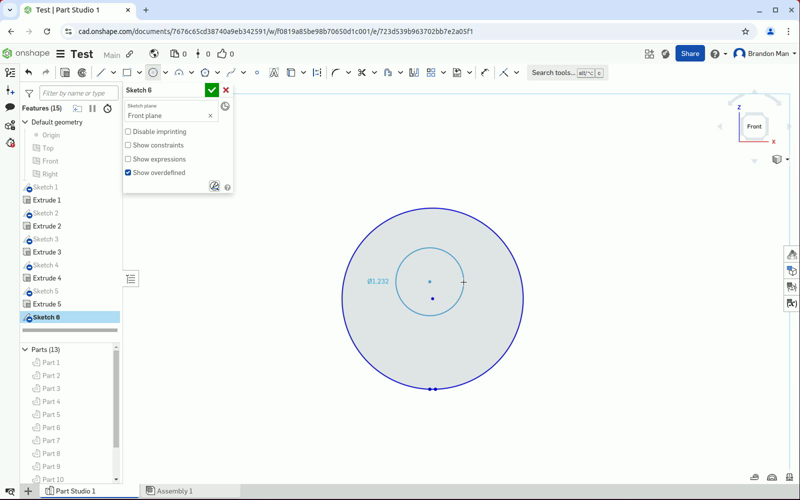
scroll(-6)
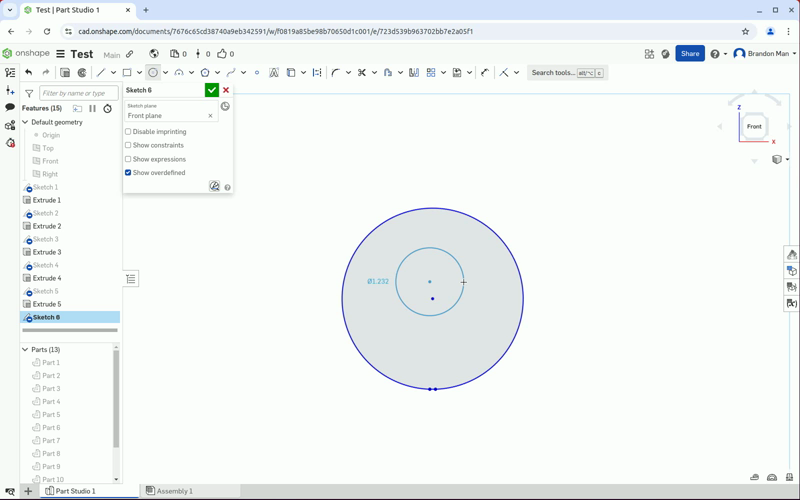
scroll(-6)
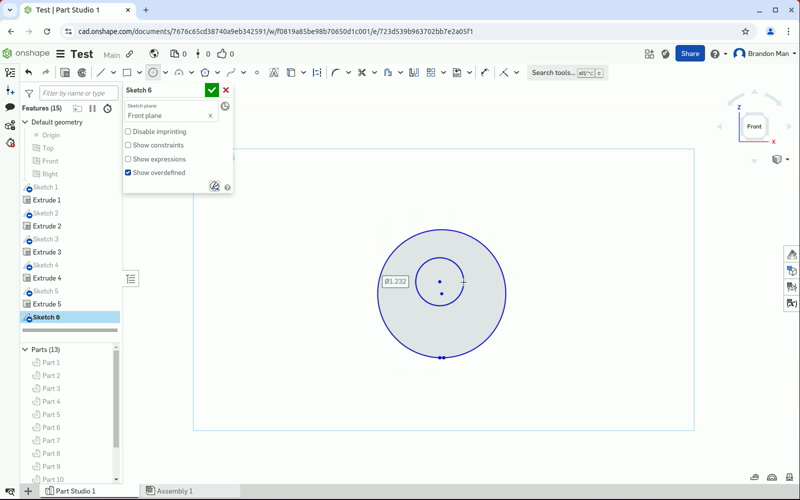
scroll(-6)
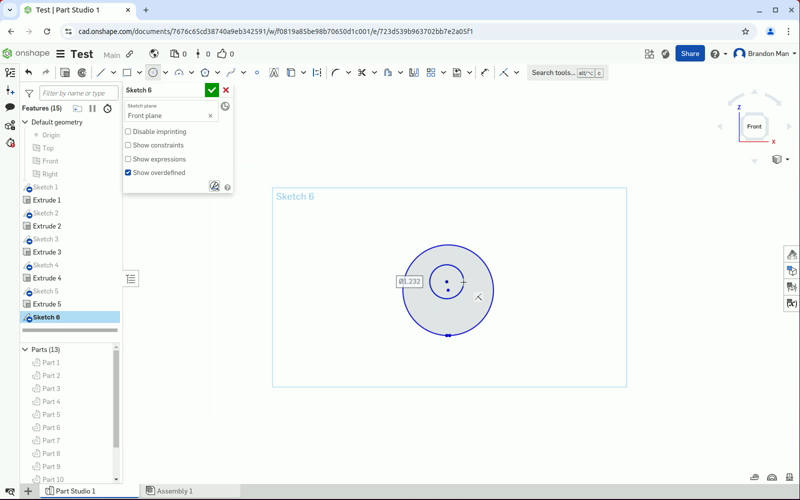
scroll(-6)
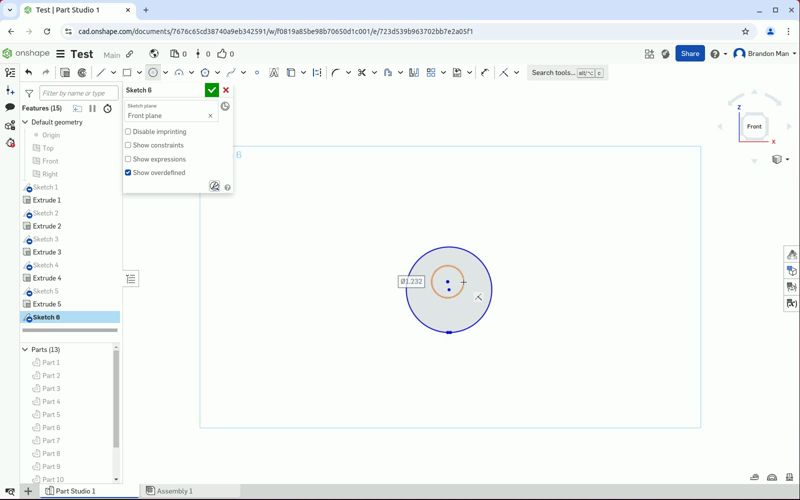
scroll(-6)
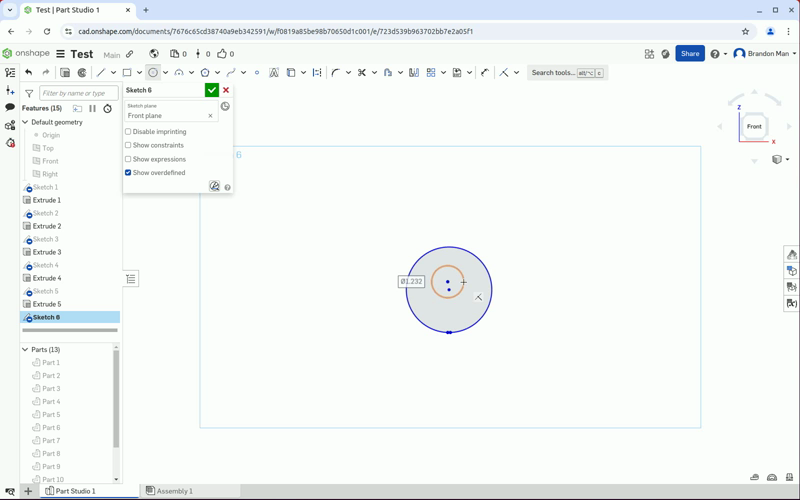
scroll(-6)
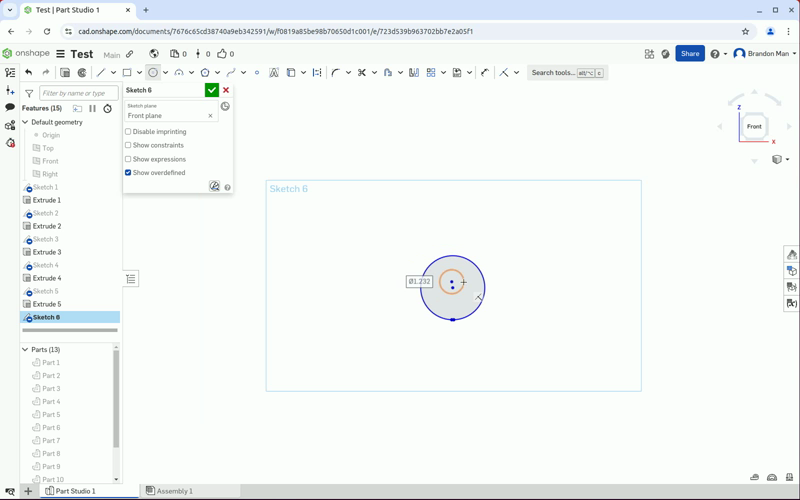
scroll(-6)
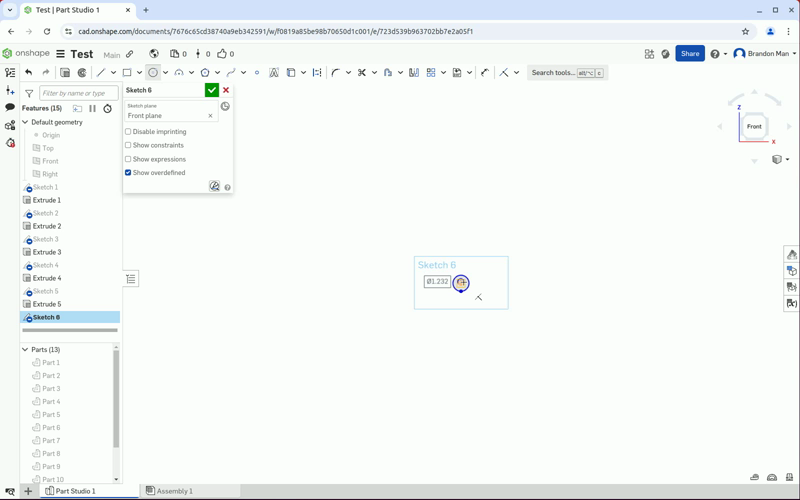
key(esc)
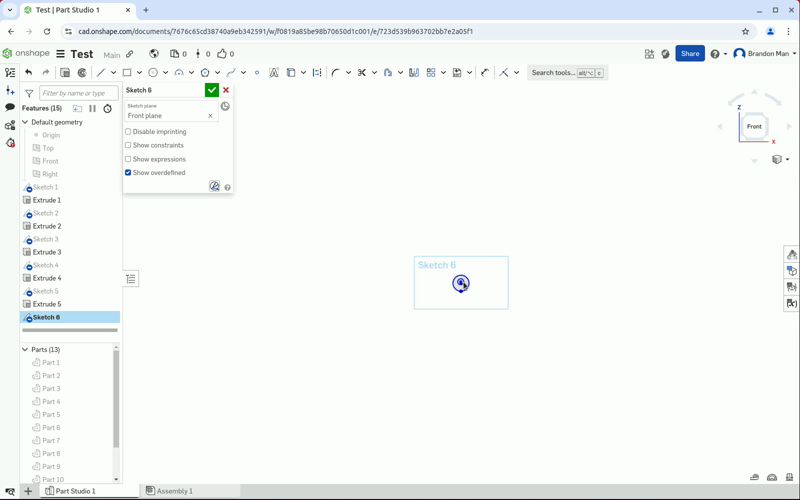
mouse_move(454, 281)
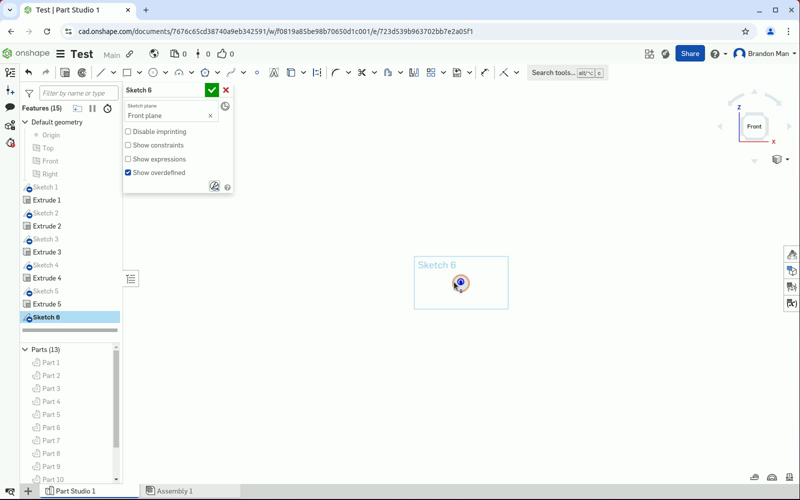
scroll(6)
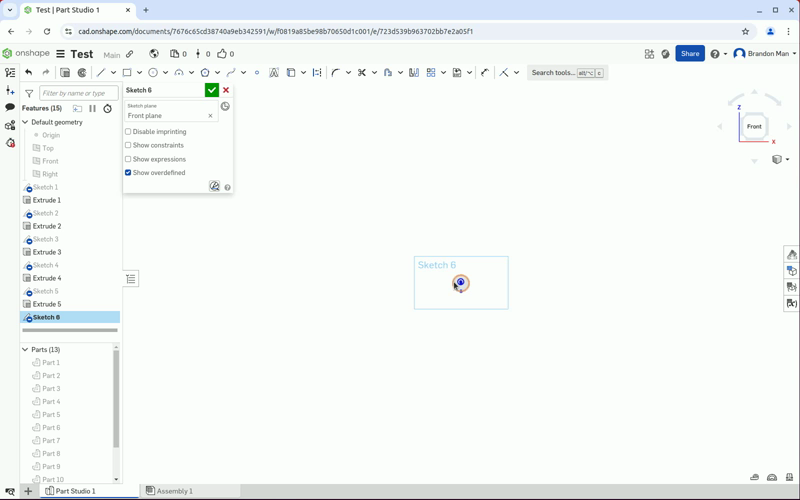
scroll(6)
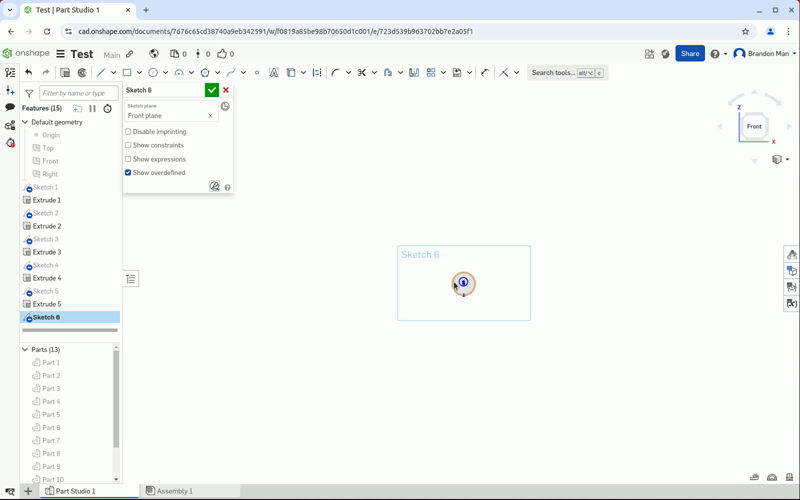
scroll(6)
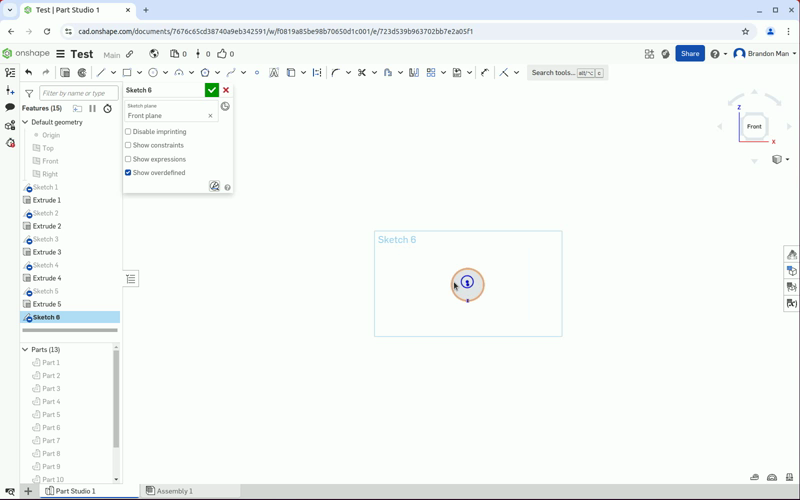
scroll(6)
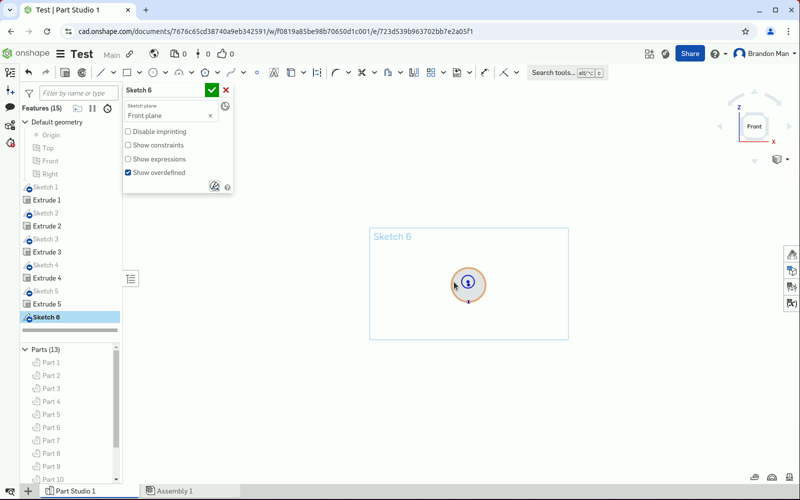
scroll(6)
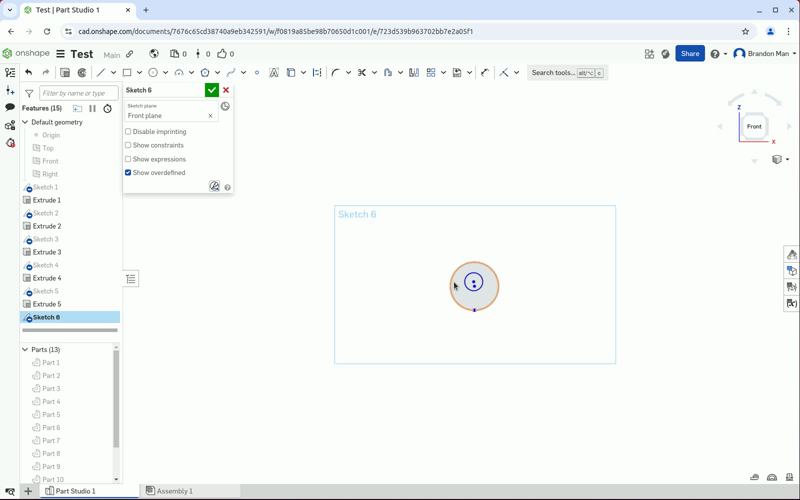
scroll(6)
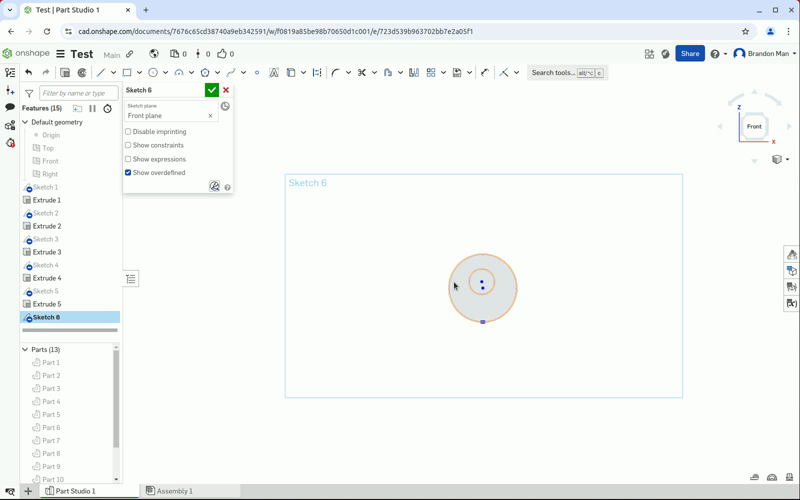
scroll(6)
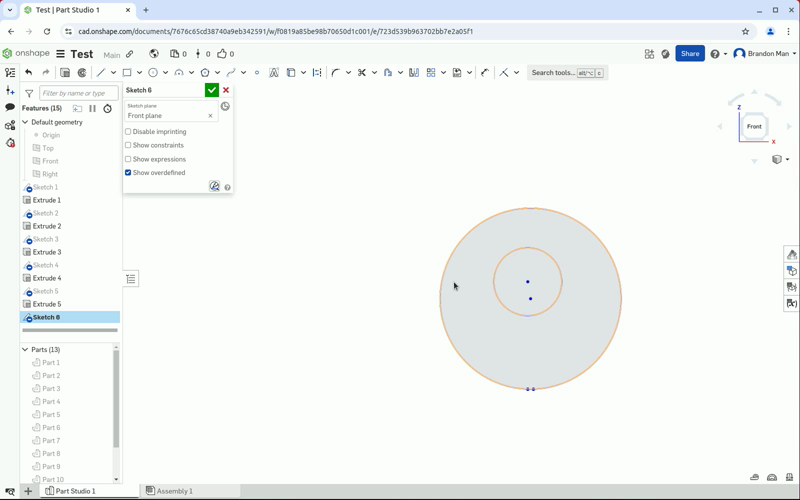
click(454, 281)
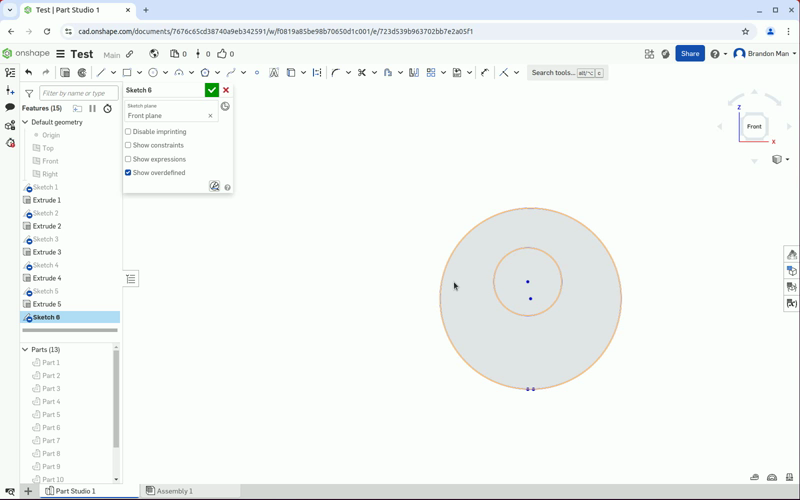
scroll(-6)
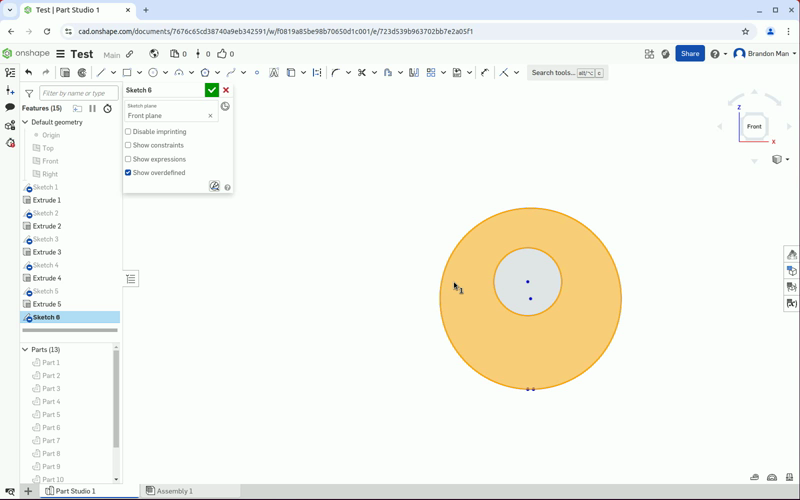
scroll(-6)
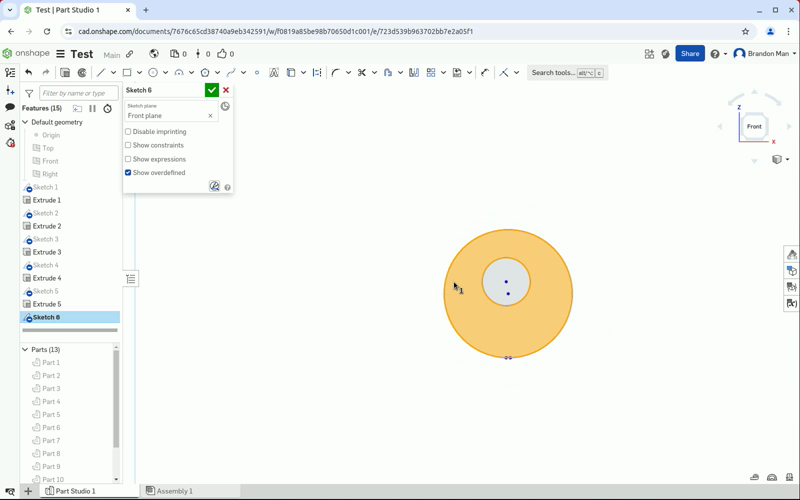
scroll(-6)
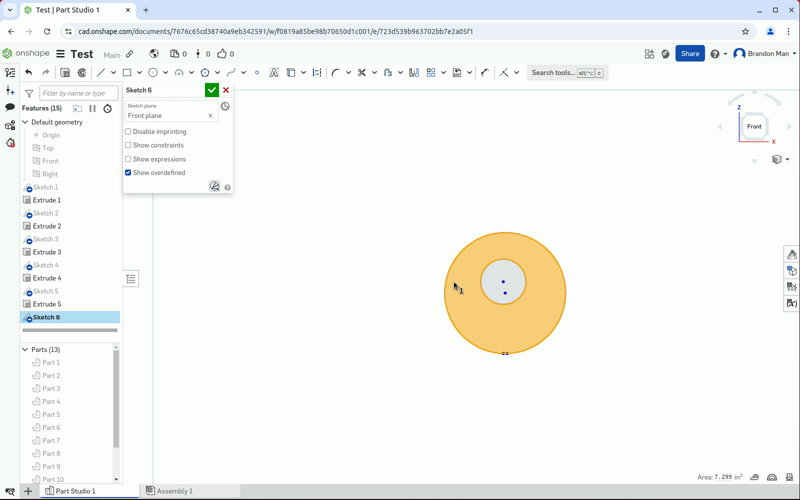
scroll(-6)
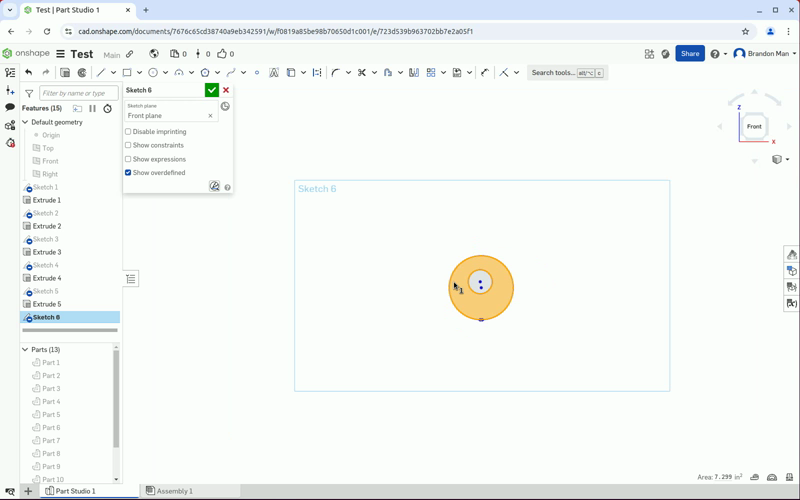
scroll(-6)
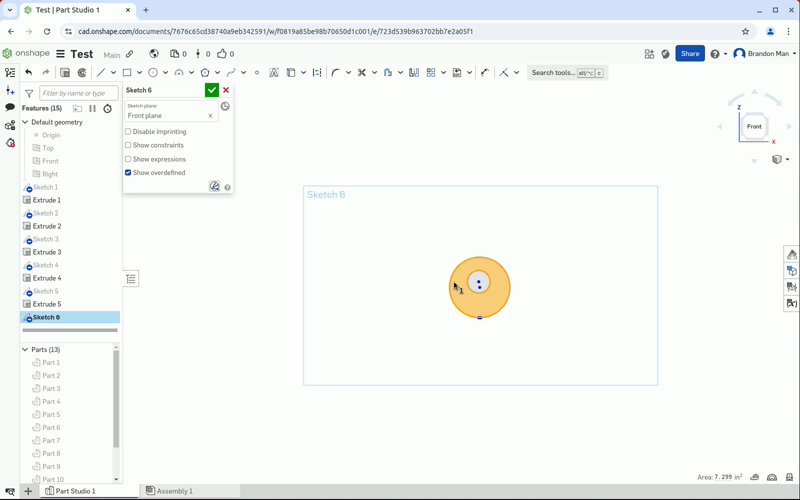
scroll(-6)
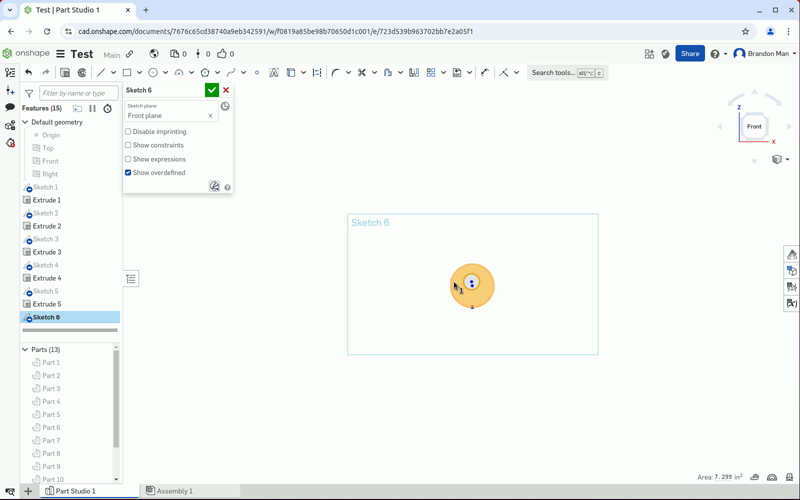
scroll(-6)
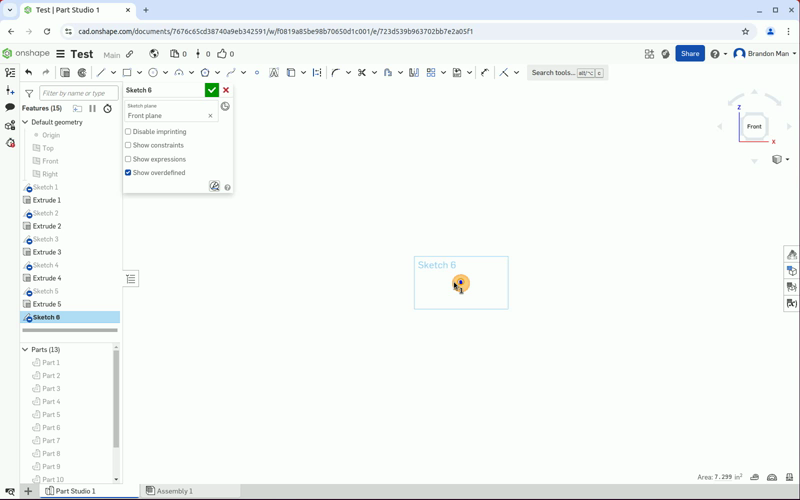
mouse_move(69, 352)
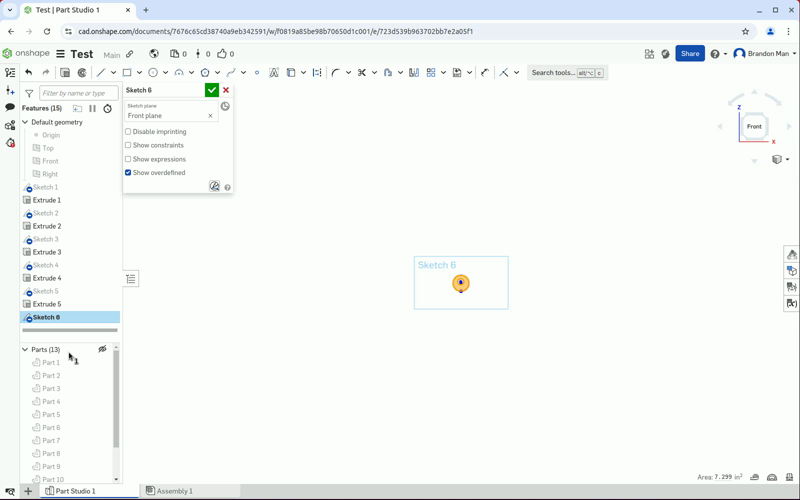
key(shift+y)
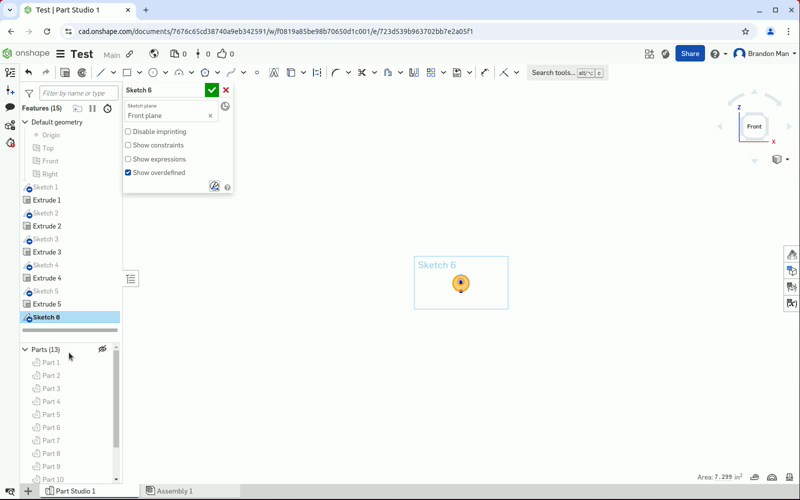
key(shift+e)
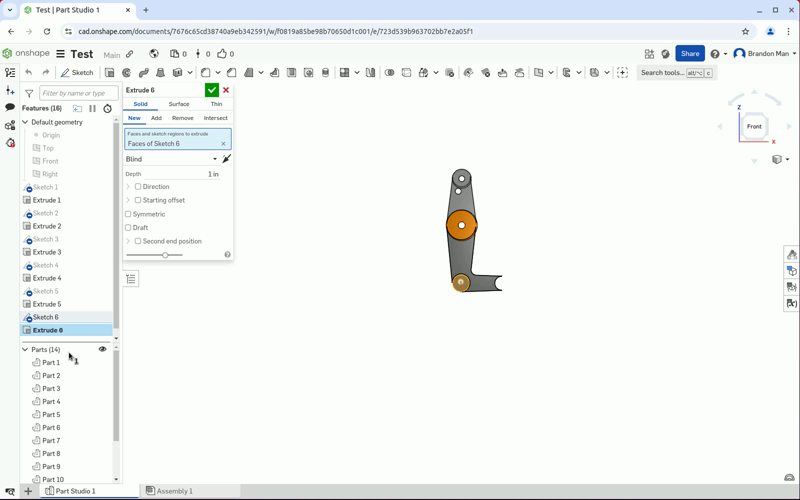
mouse_move(143, 106)
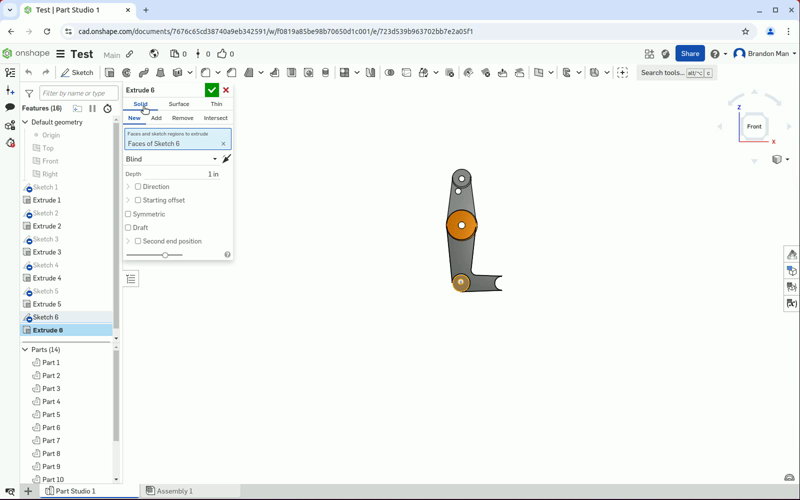
click(143, 106)
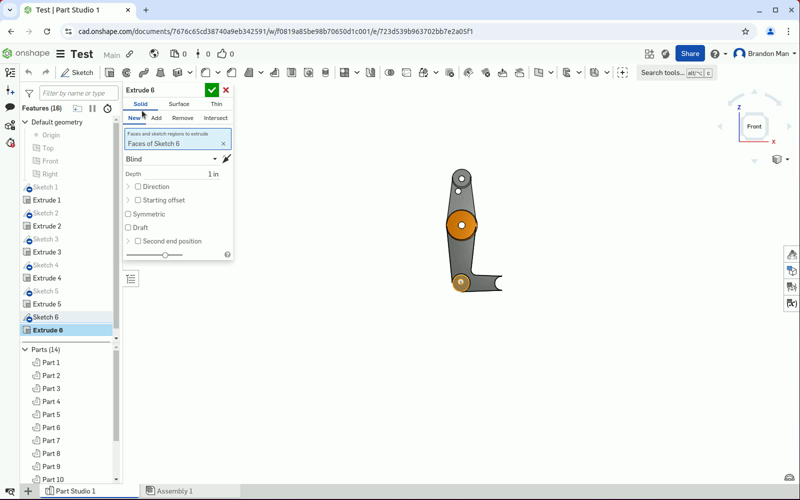
mouse_move(137, 120)
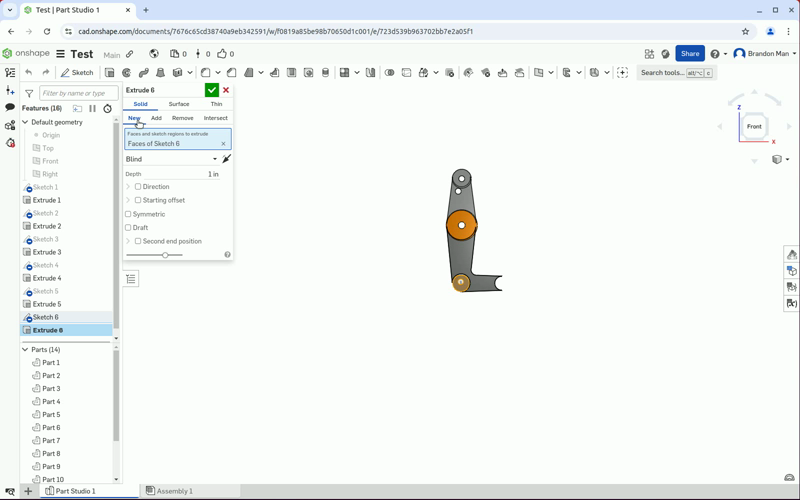
click(137, 120)
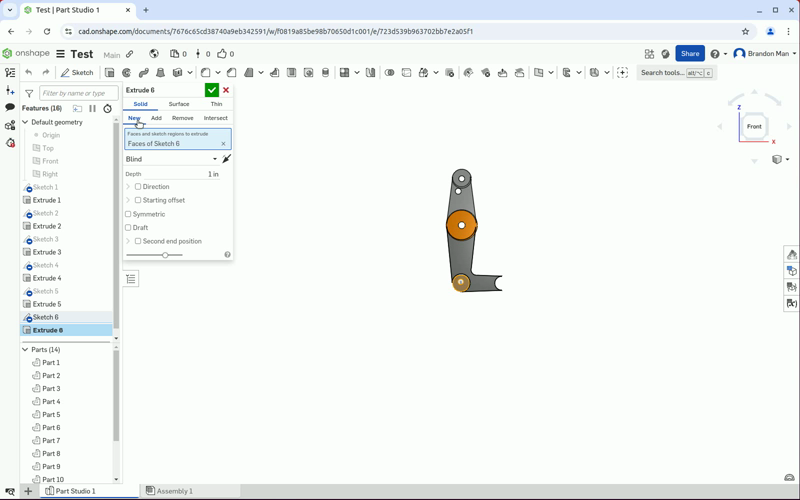
key(tab, 4)
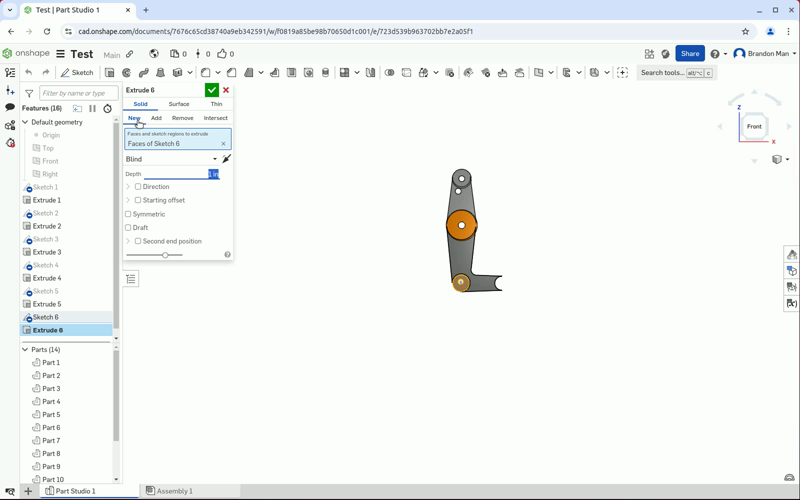
text(0.481)
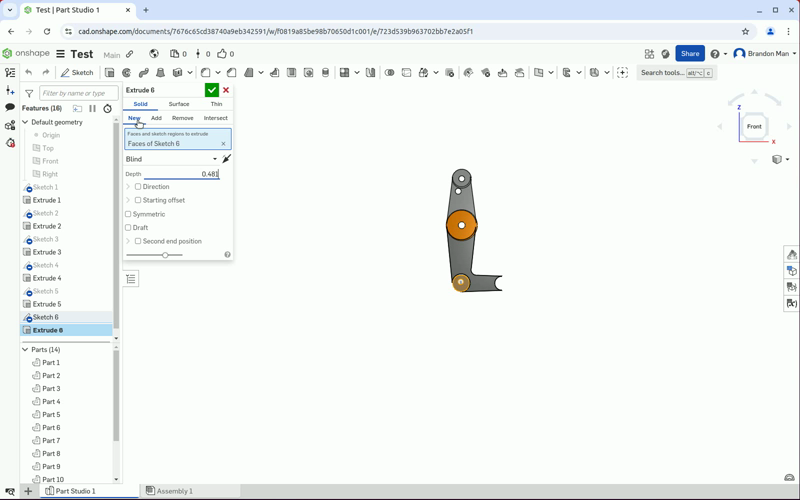
key(enter)
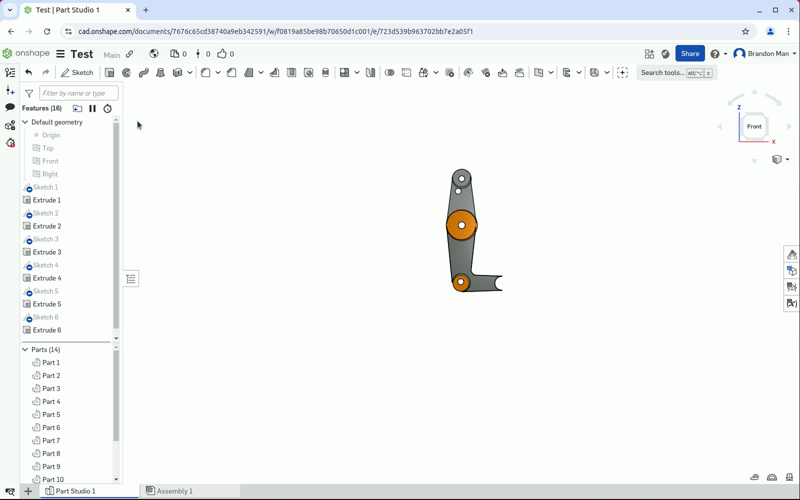
key(shift+h)
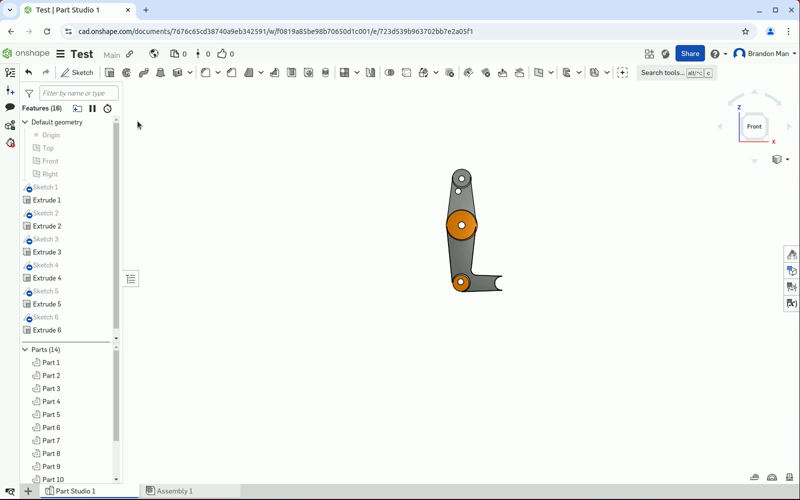
key(shift+h)
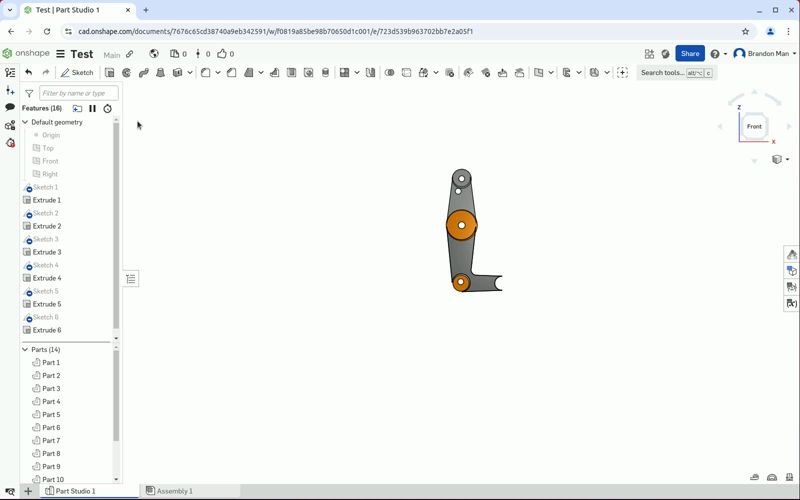
mouse_move(69, 189)
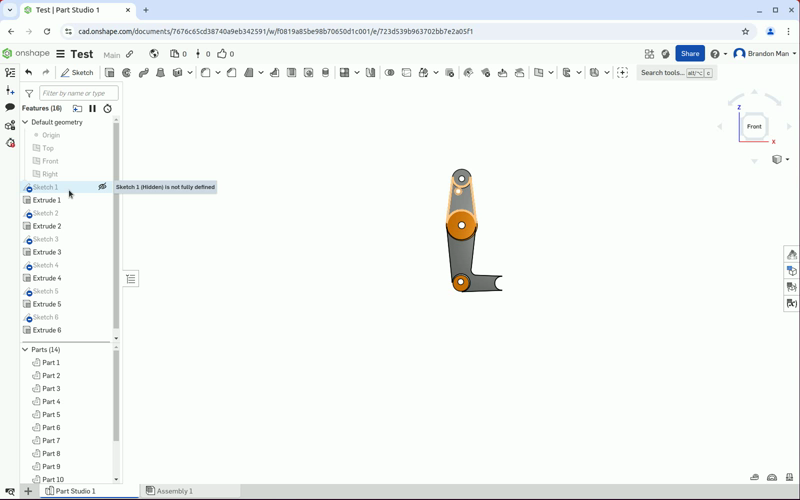
click(69, 189)
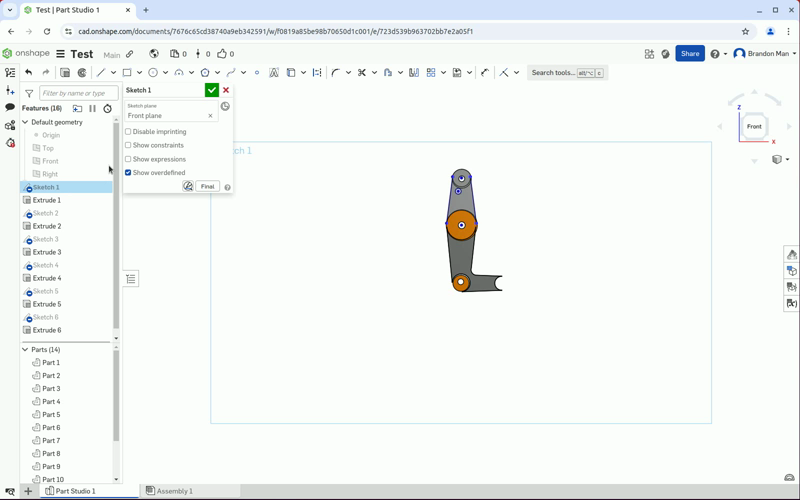
mouse_move(229, 92)
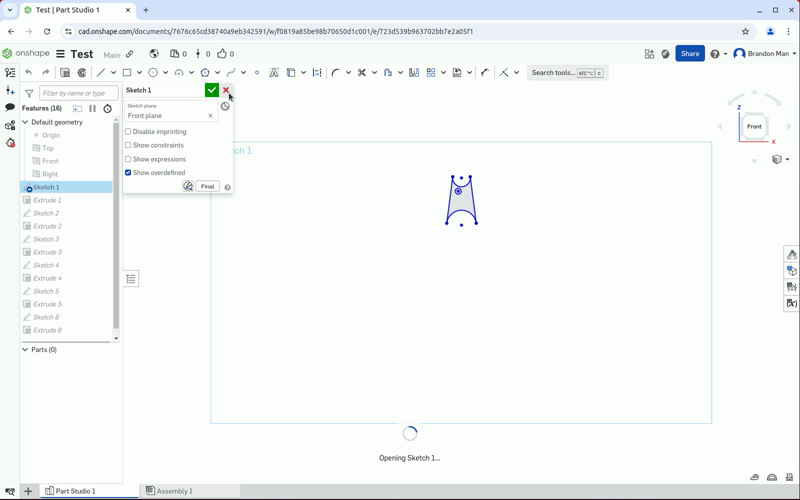
click(229, 92)
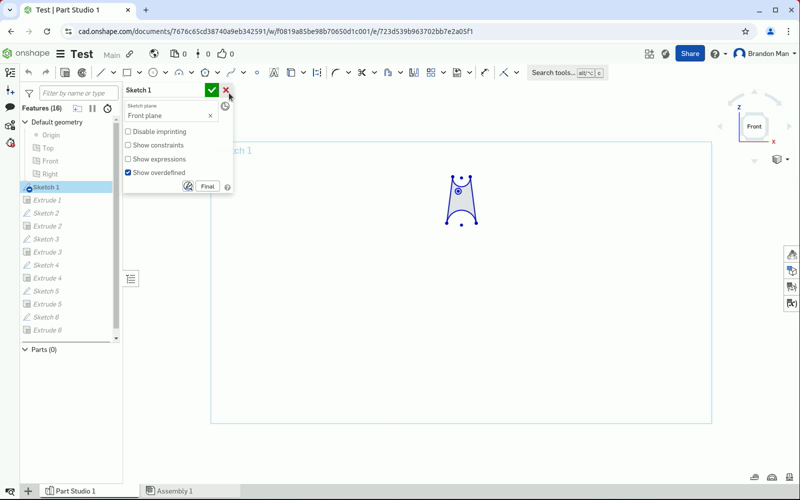
key(shift+s)
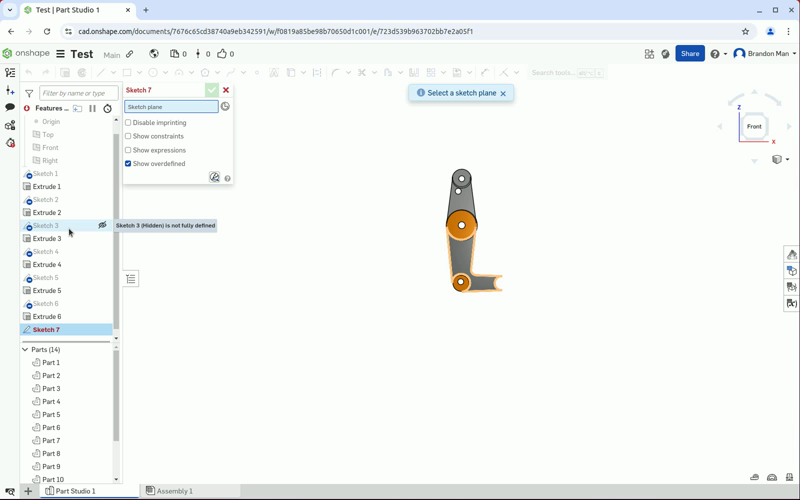
scroll(3)
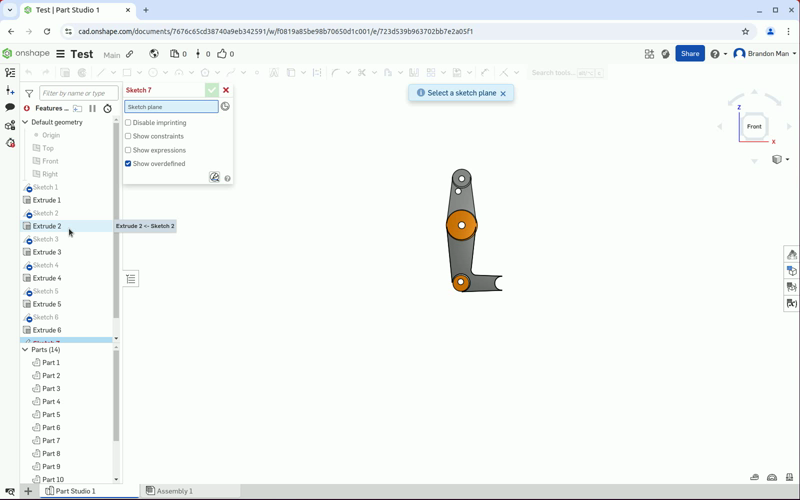
mouse_move(69, 163)
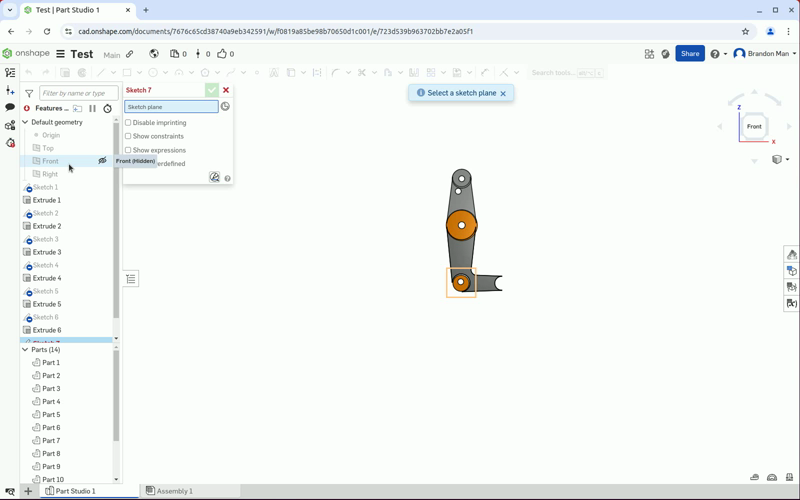
click(69, 163)
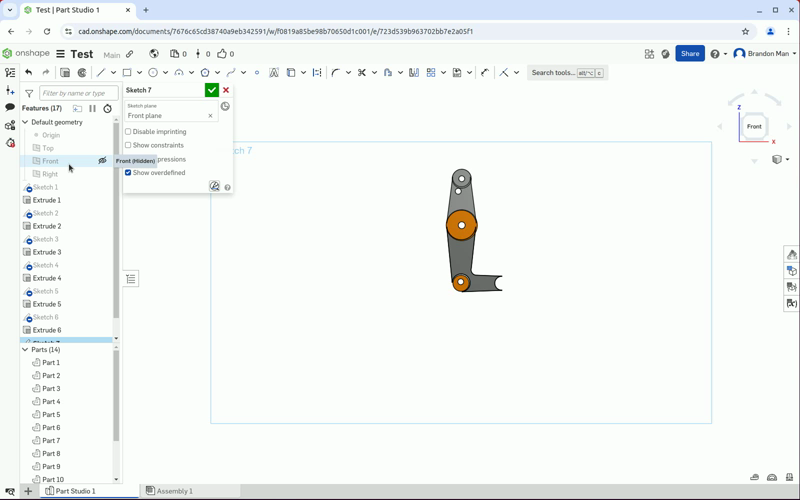
mouse_move(69, 352)
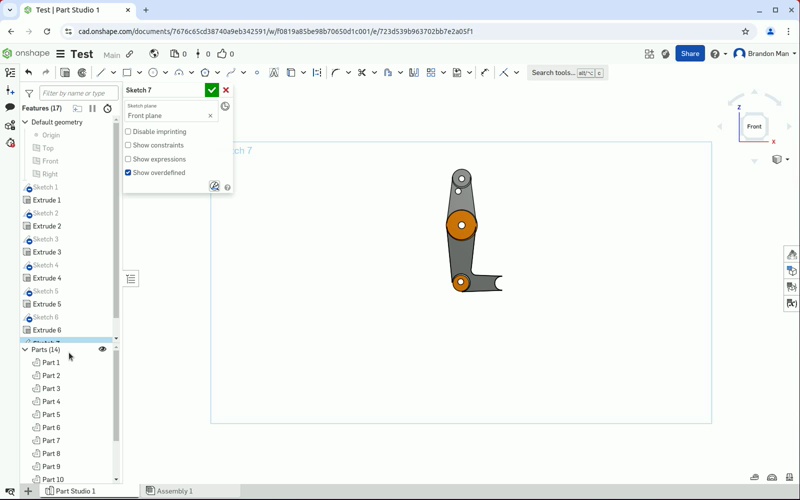
key(y)
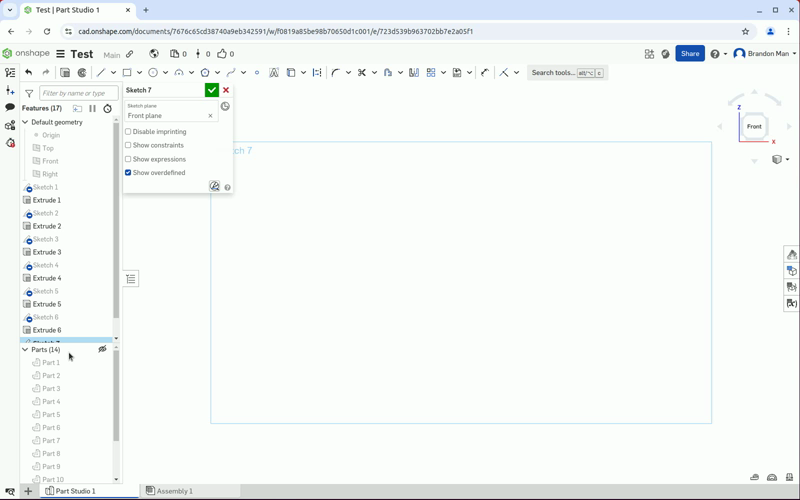
key(c)
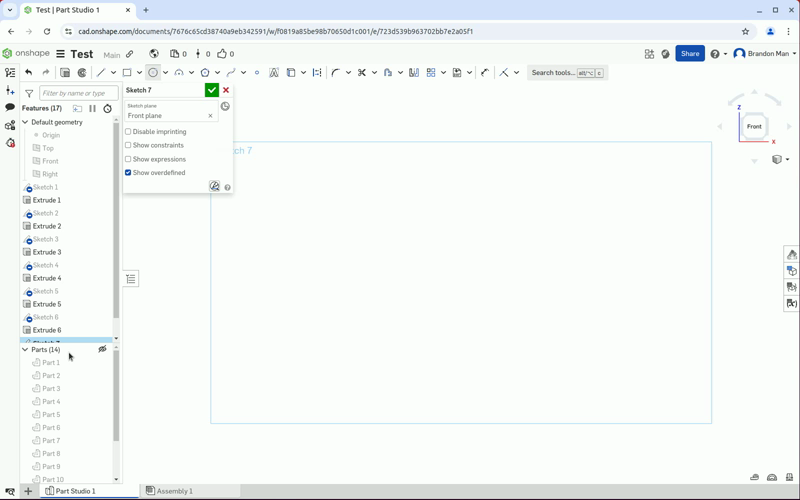
key_down(shift)
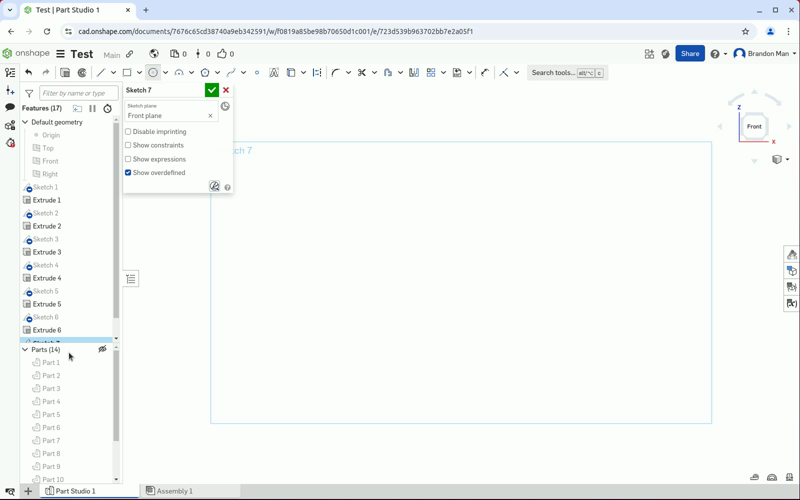
mouse_move(501, 282)
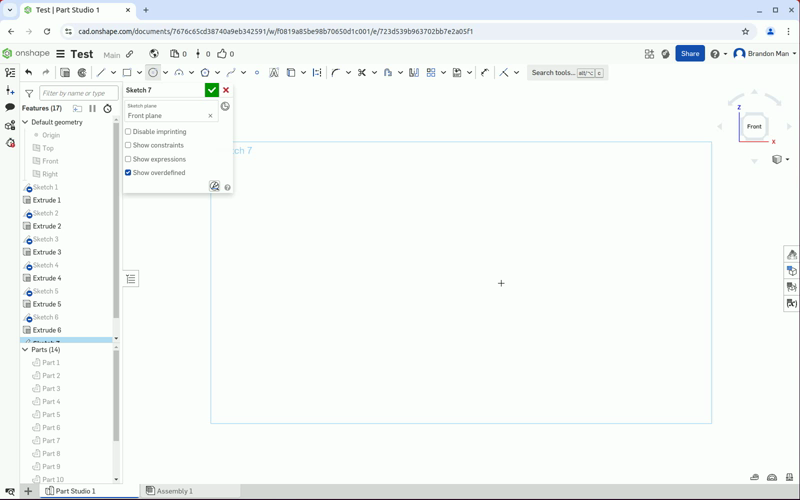
click(501, 282)
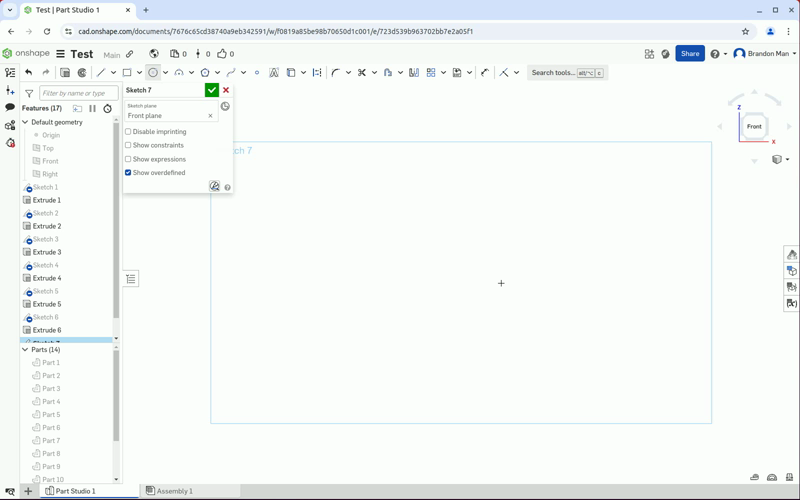
key_up(shift)
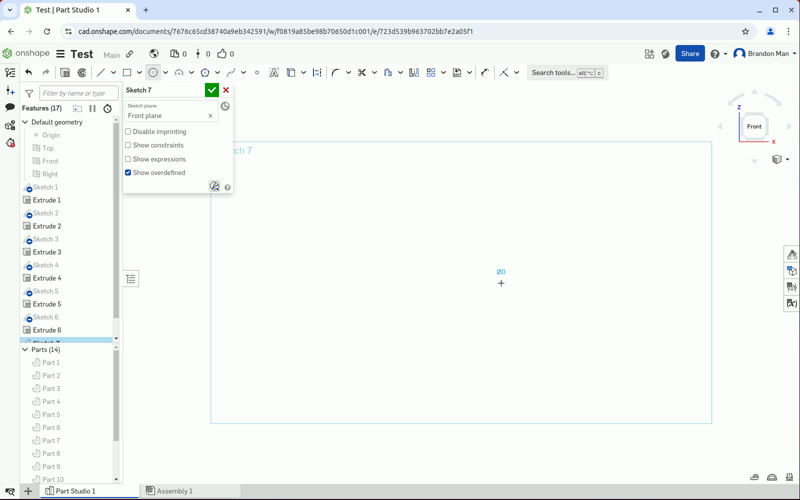
mouse_move(508, 282)
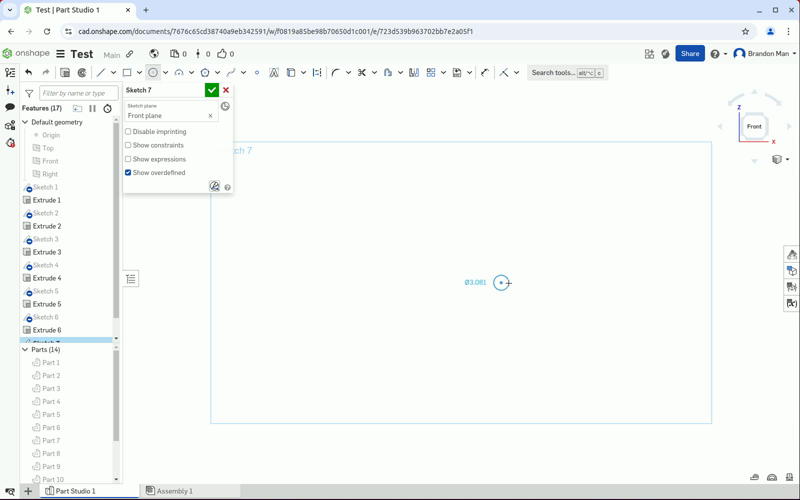
click(508, 282)
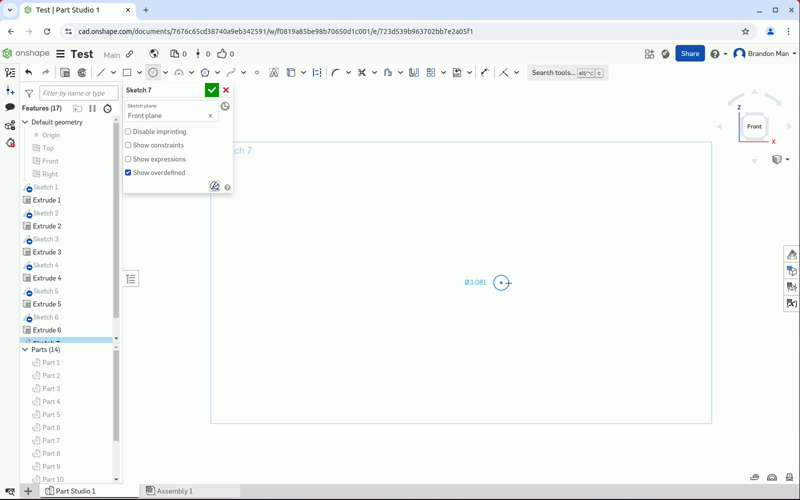
key(esc)
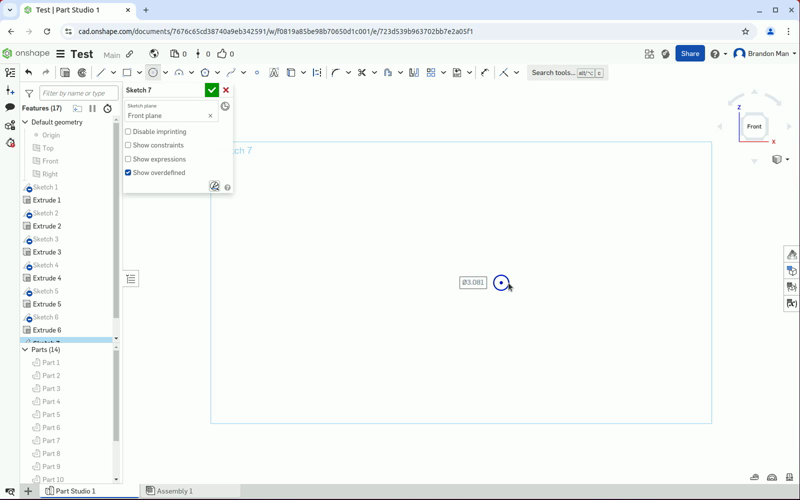
key(c)
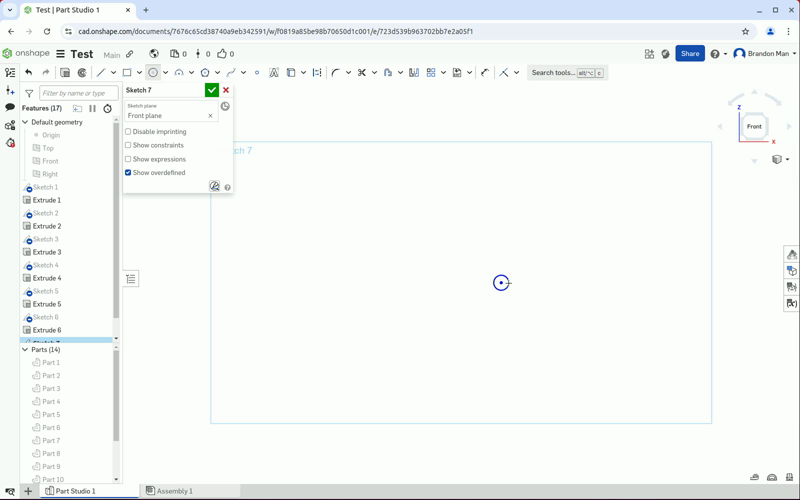
key_down(shift)
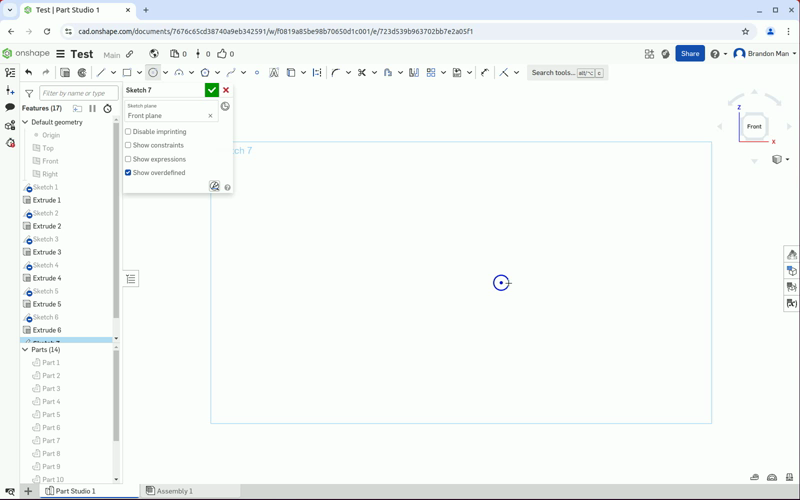
mouse_move(501, 282)
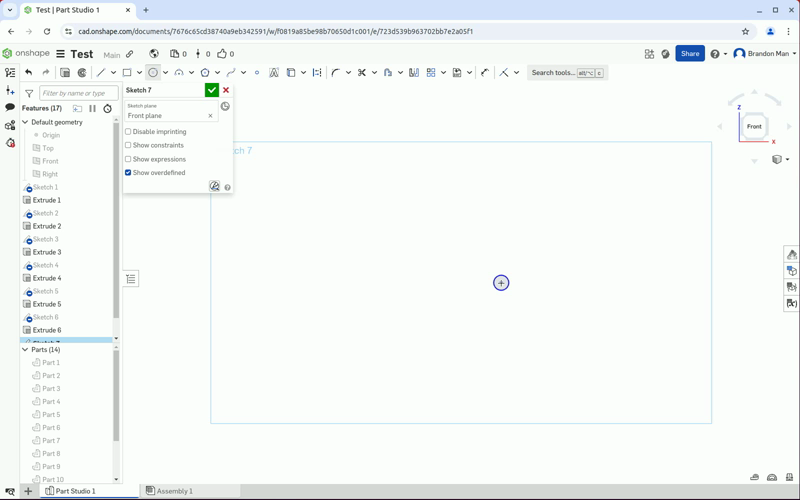
click(501, 282)
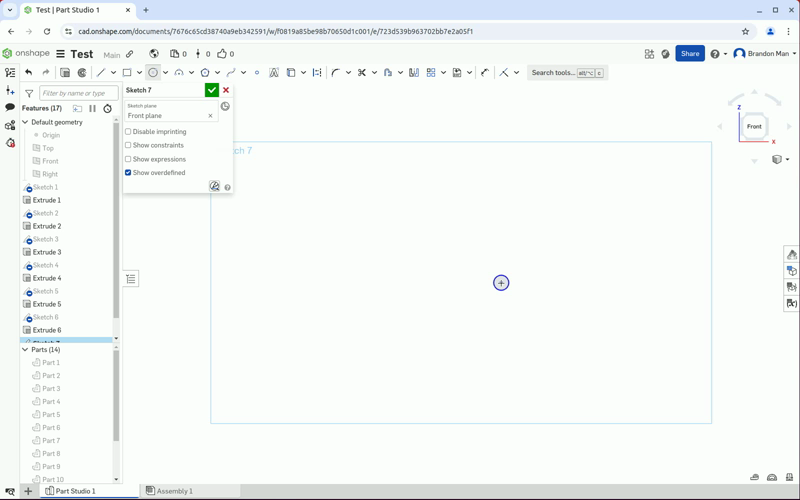
key_up(shift)
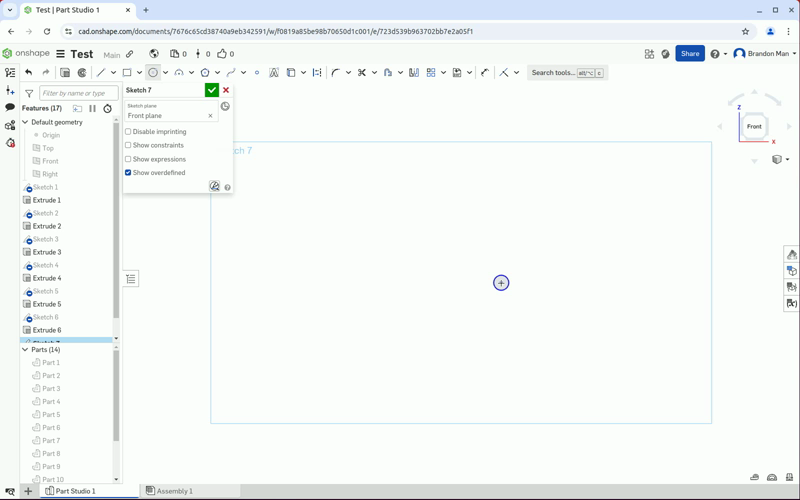
mouse_move(504, 282)
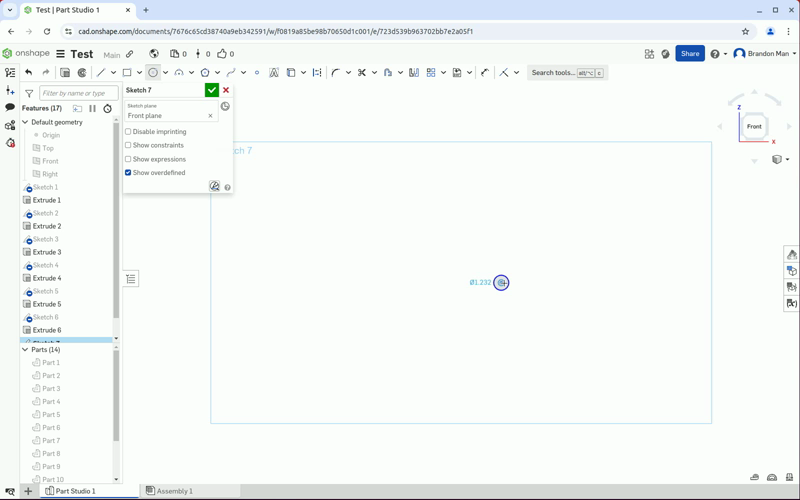
scroll(6)
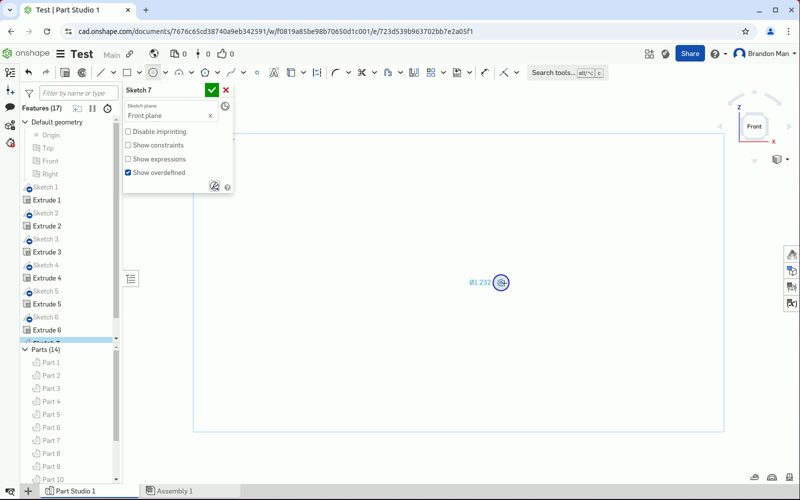
scroll(6)
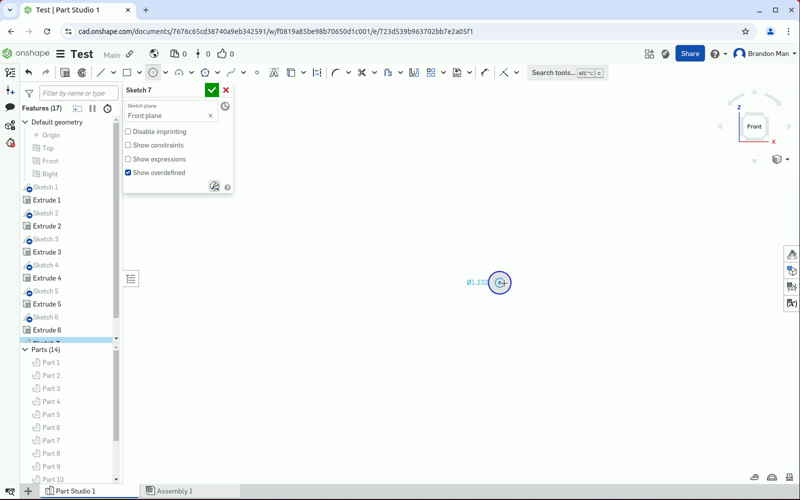
scroll(6)
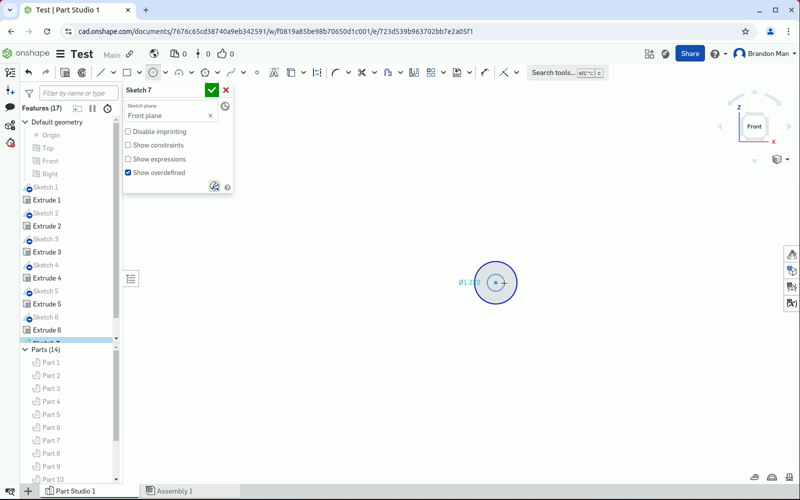
scroll(6)
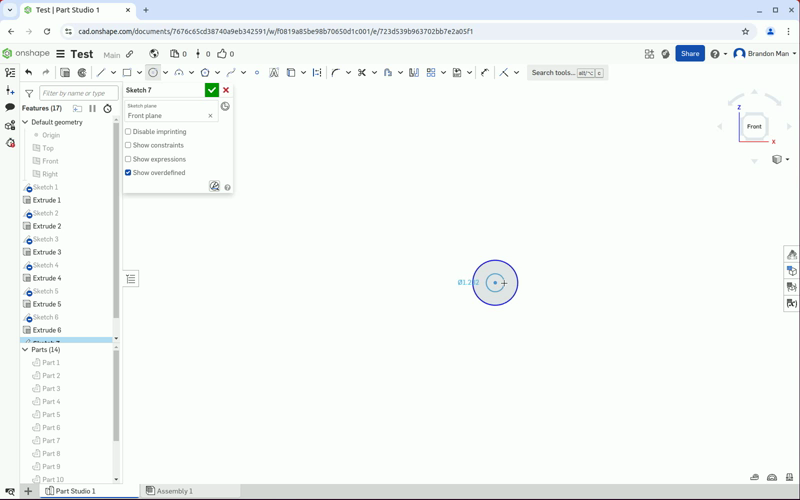
scroll(6)
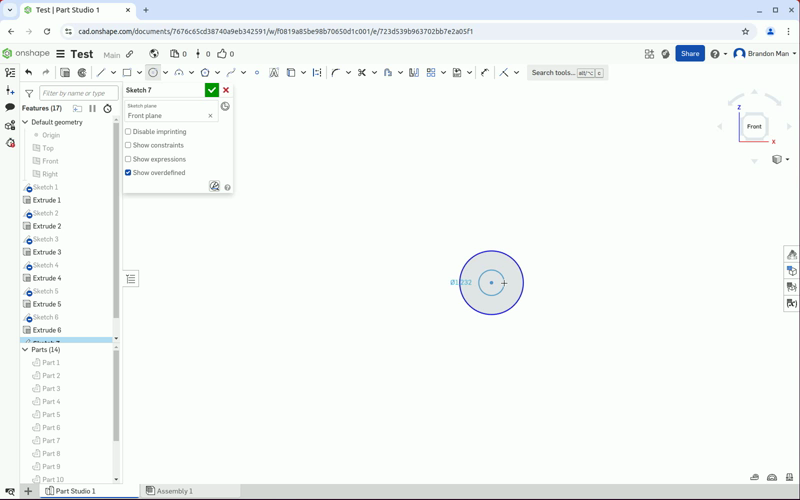
scroll(6)
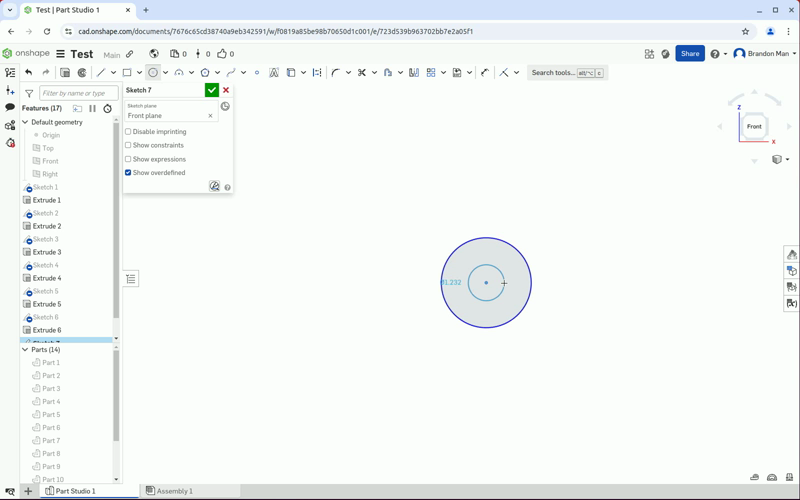
scroll(6)
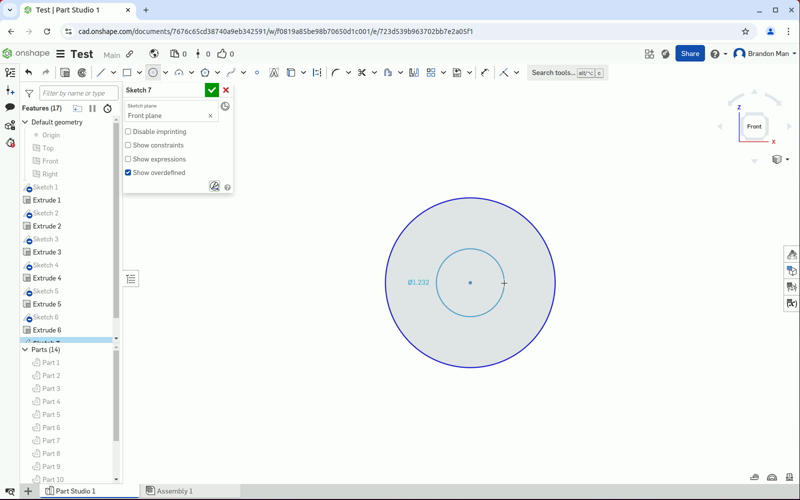
click(504, 282)
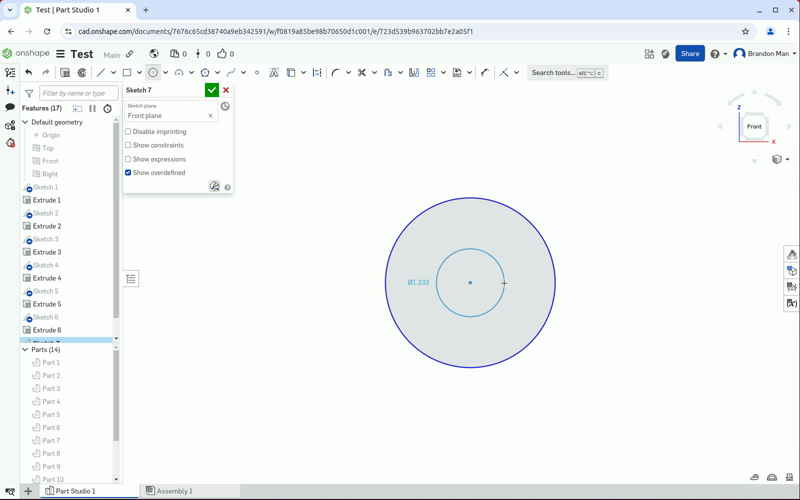
scroll(-6)
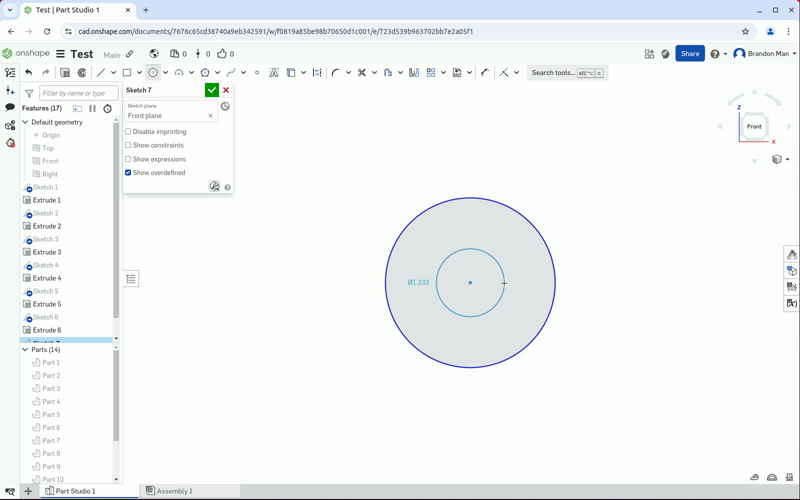
scroll(-6)
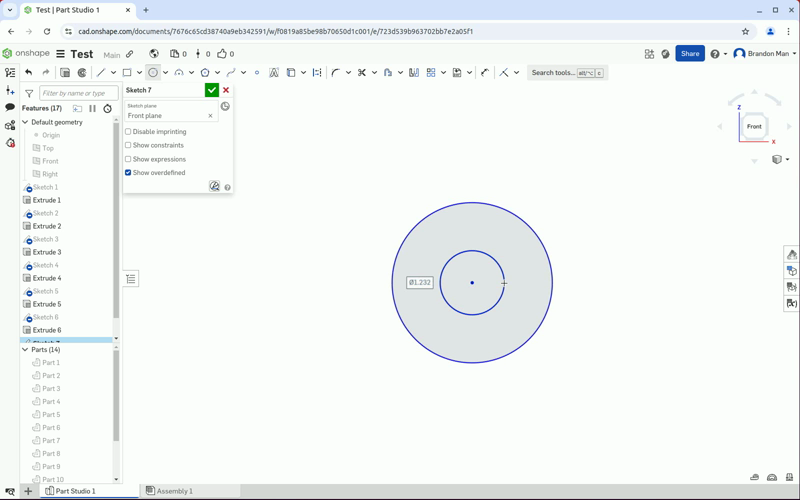
scroll(-6)
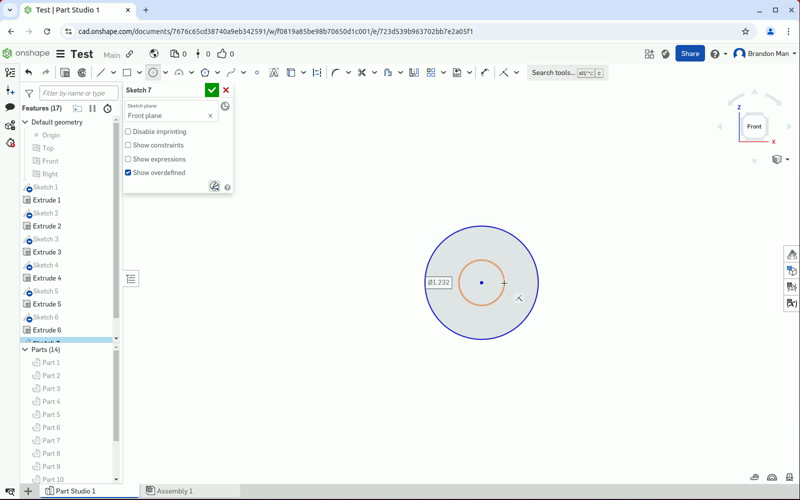
scroll(-6)
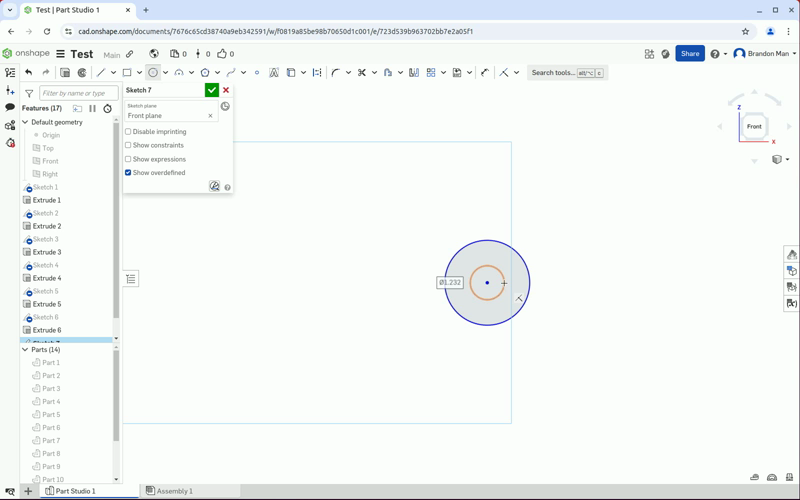
scroll(-6)
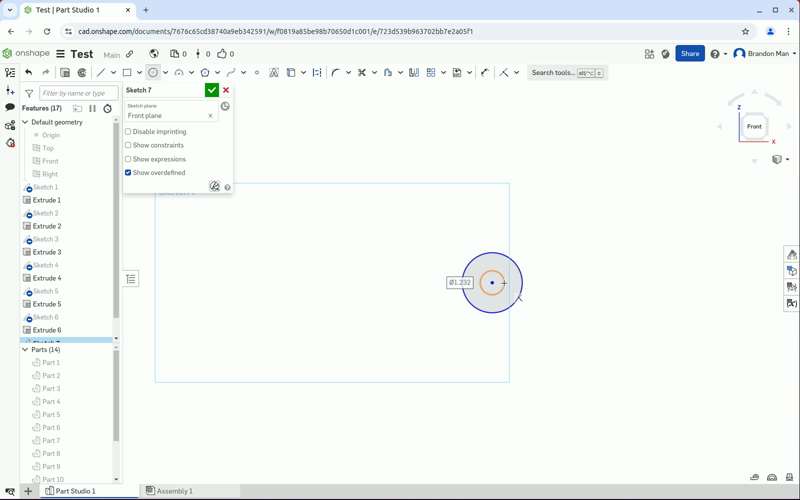
scroll(-6)
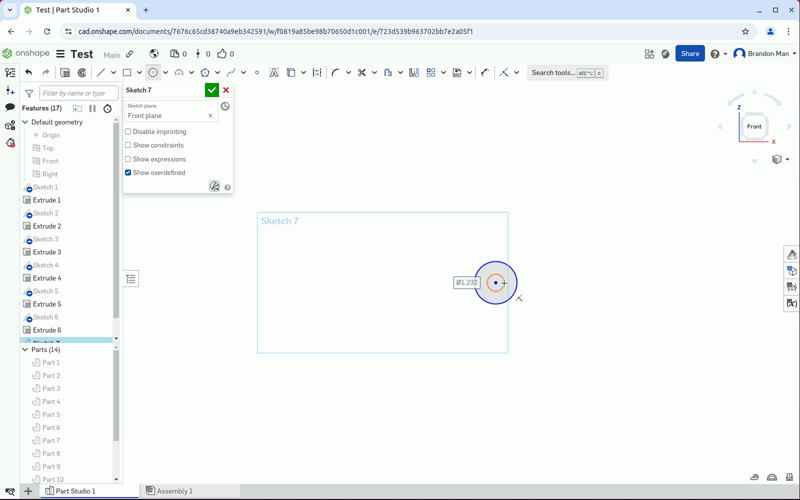
scroll(-6)
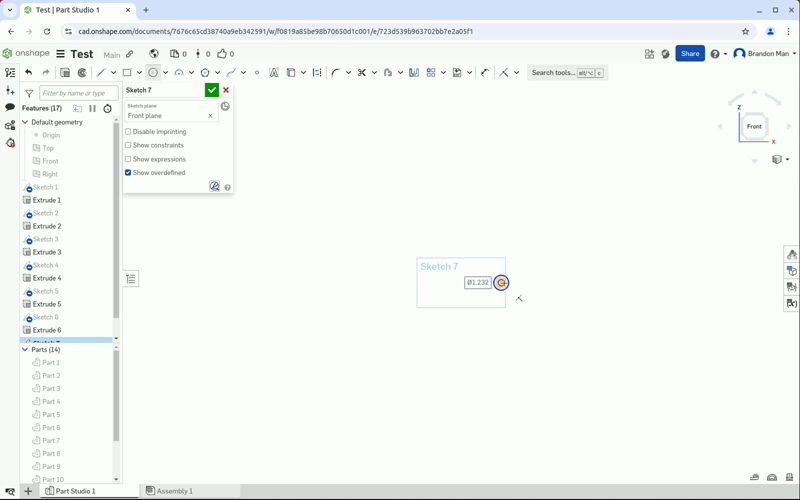
key(esc)
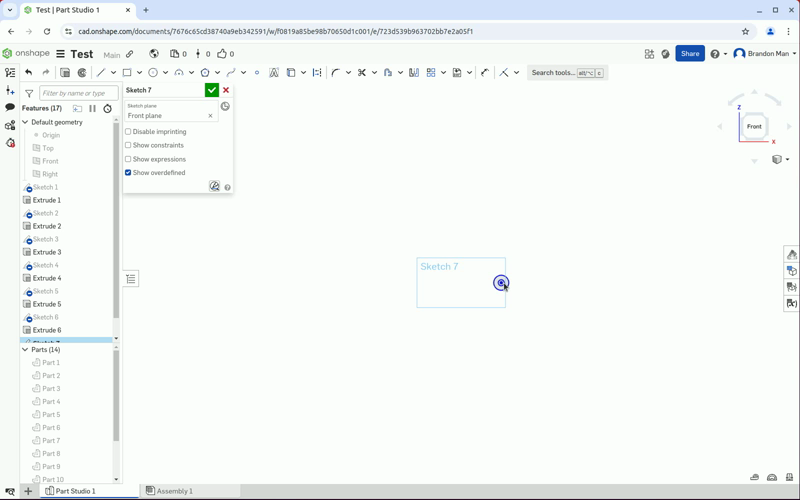
mouse_move(504, 287)
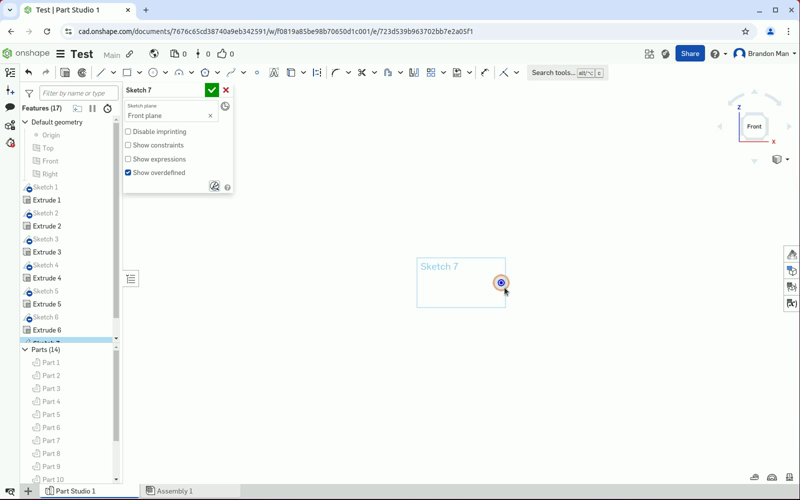
scroll(6)
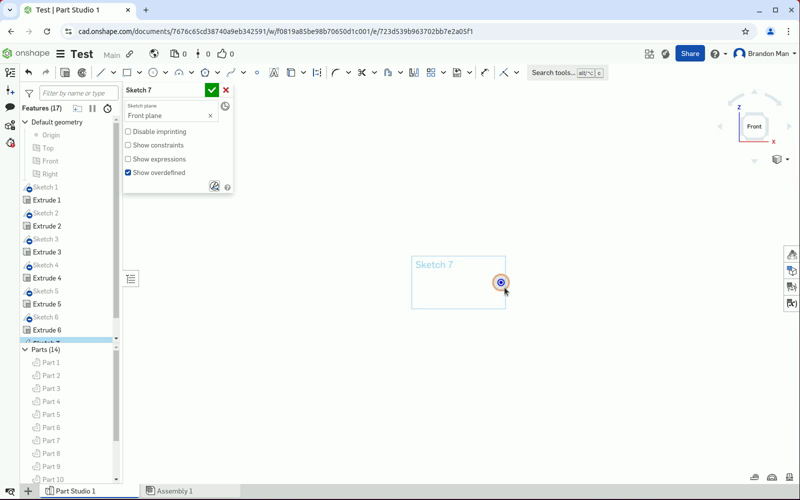
scroll(6)
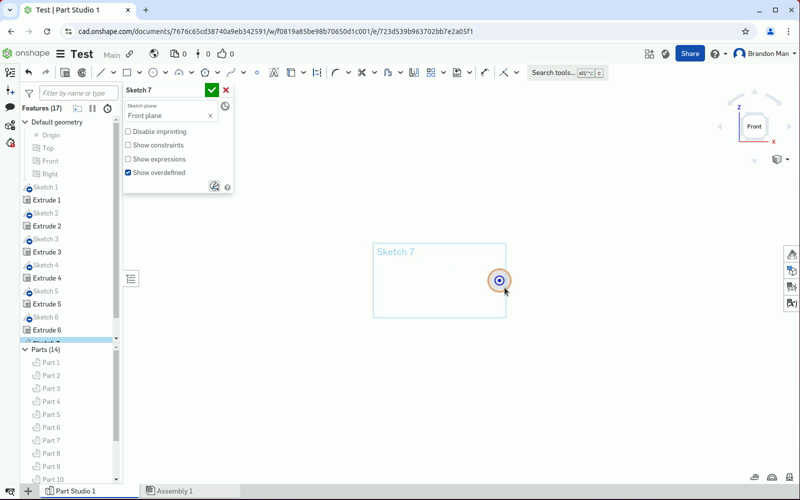
scroll(6)
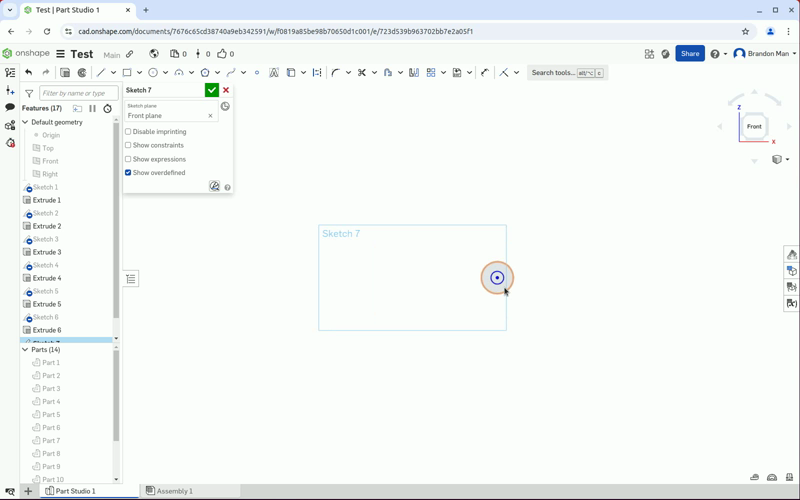
scroll(6)
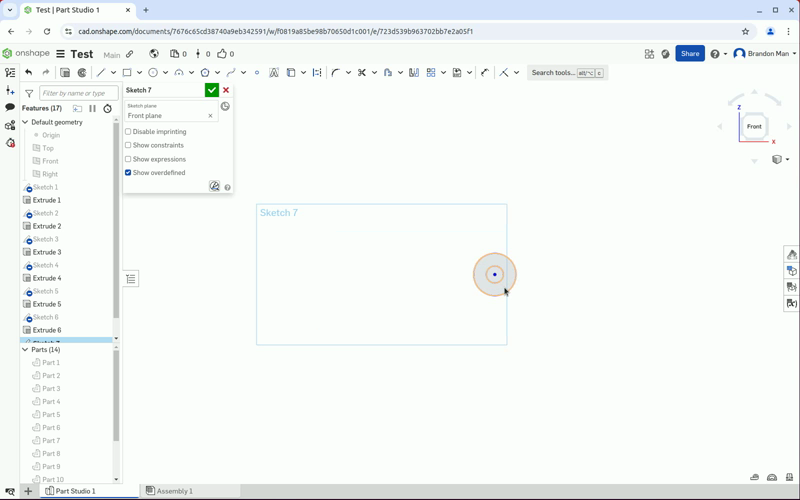
scroll(6)
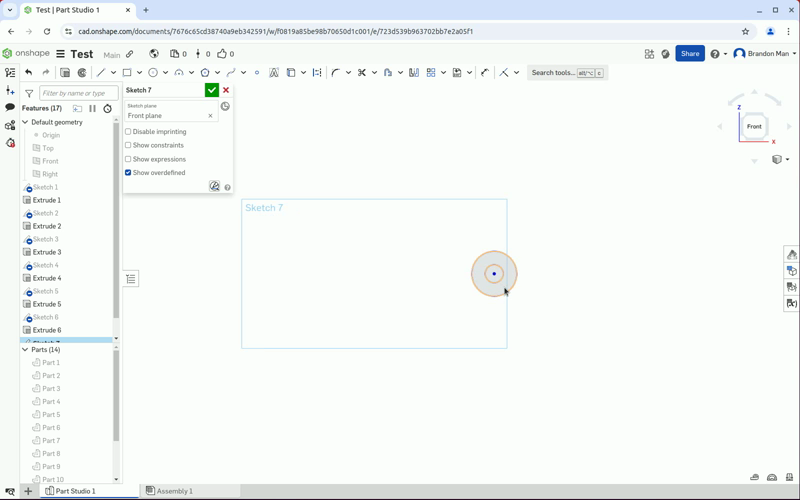
scroll(6)
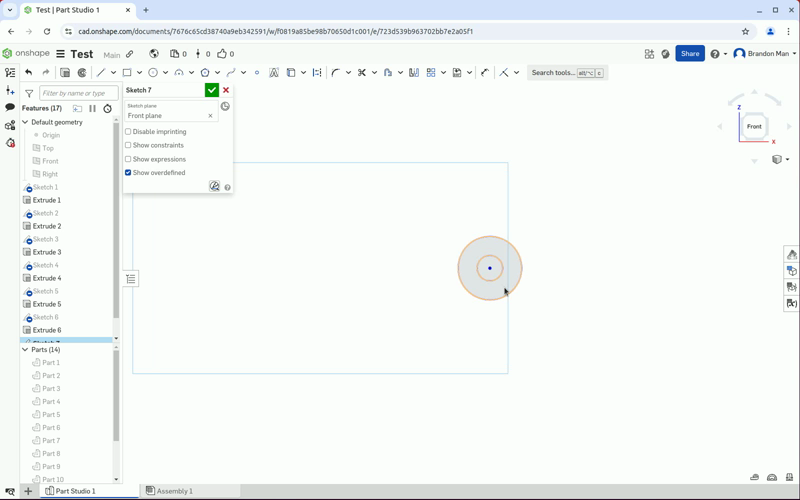
scroll(6)
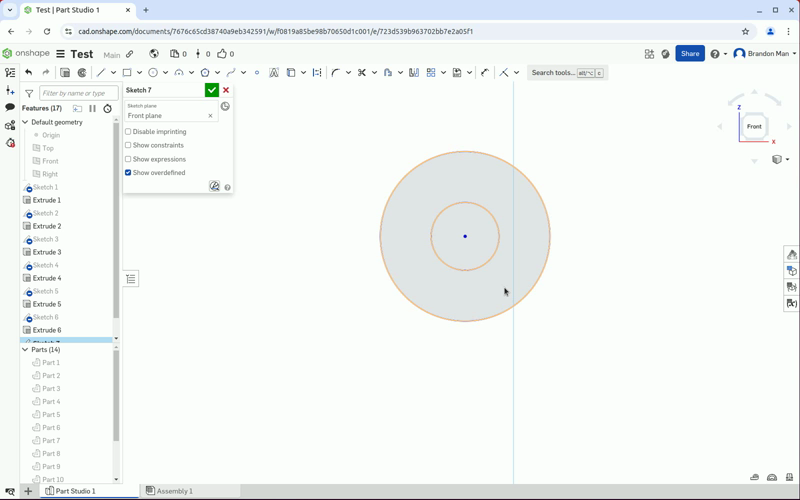
click(504, 287)
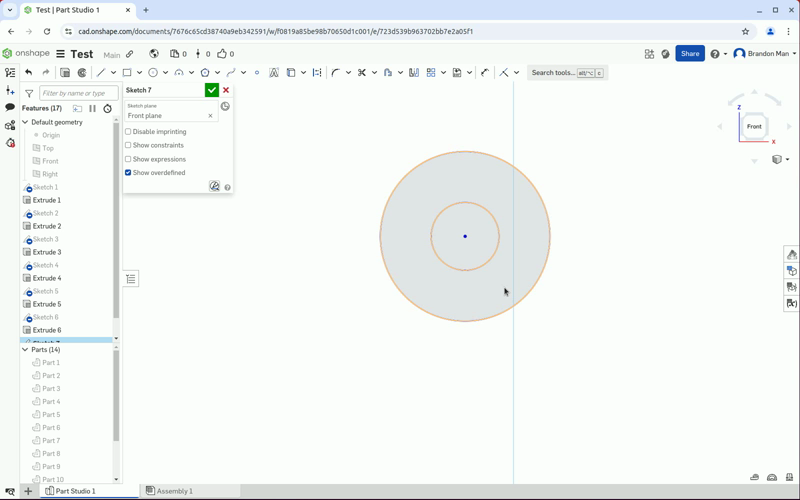
scroll(-6)
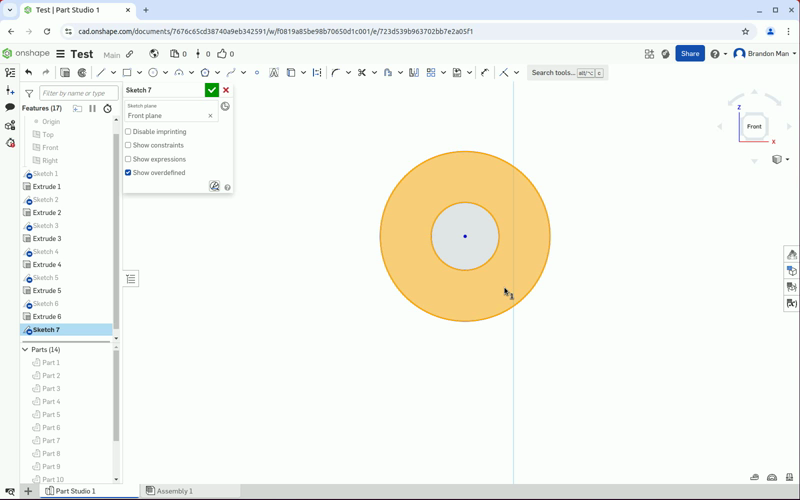
scroll(-6)
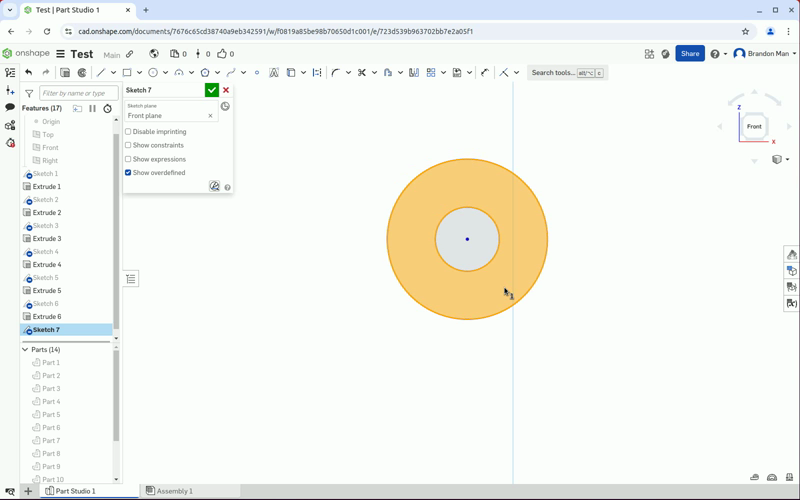
scroll(-6)
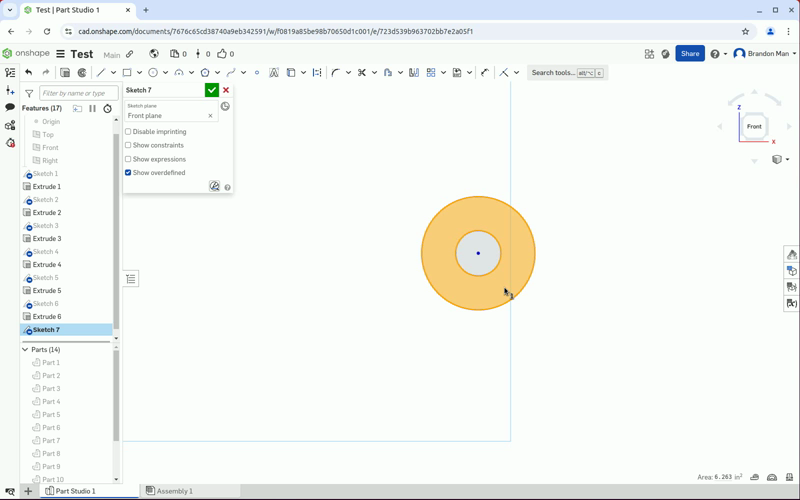
scroll(-6)
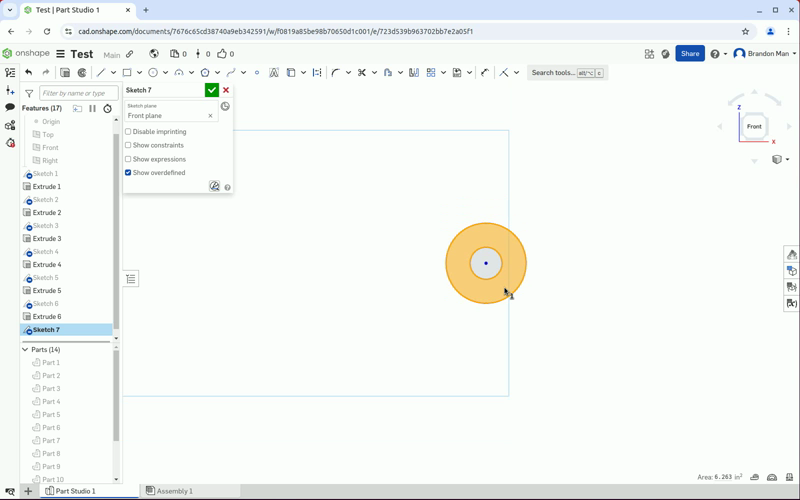
scroll(-6)
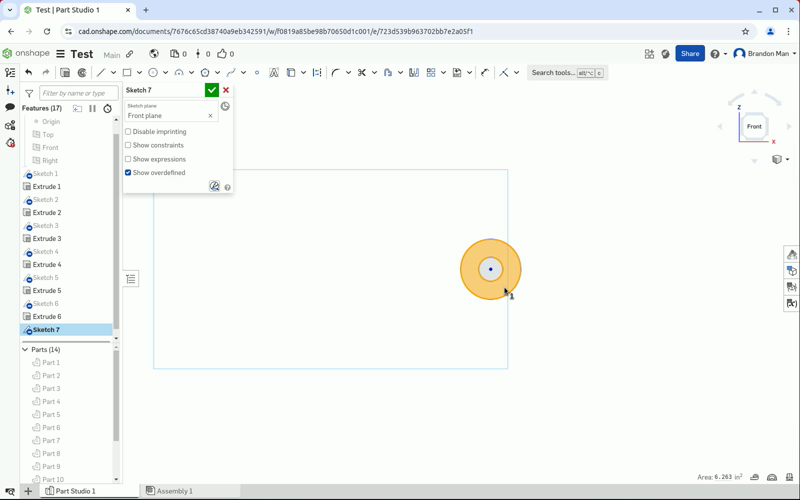
scroll(-6)
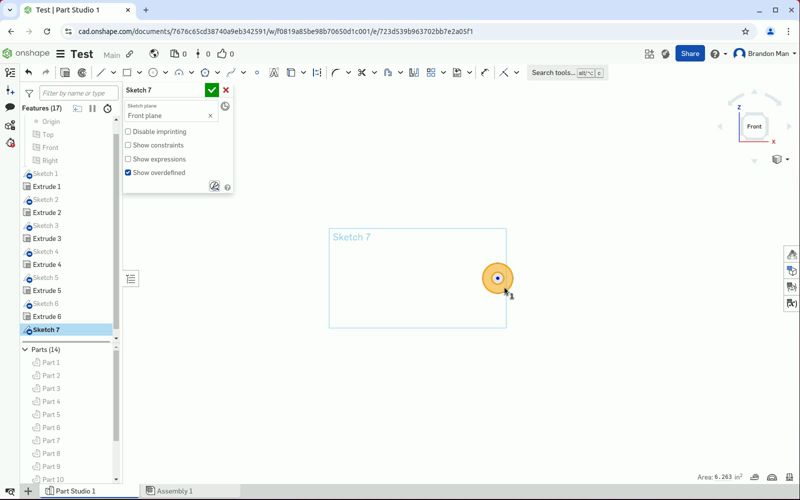
scroll(-6)
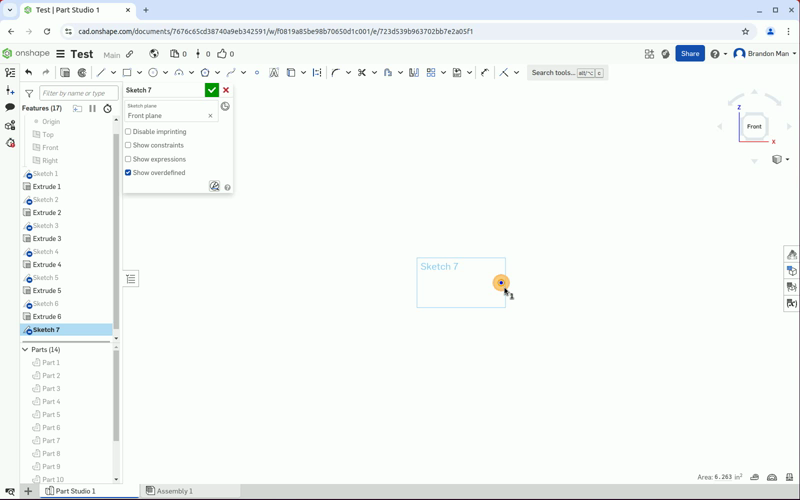
mouse_move(69, 352)
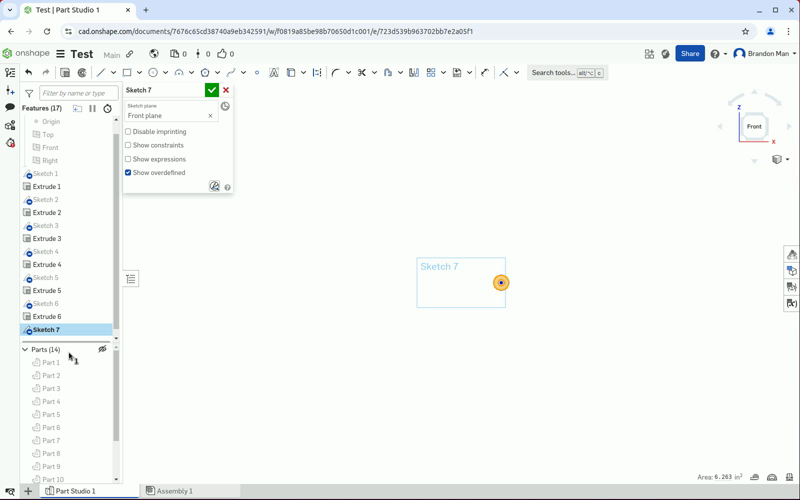
key(shift+y)
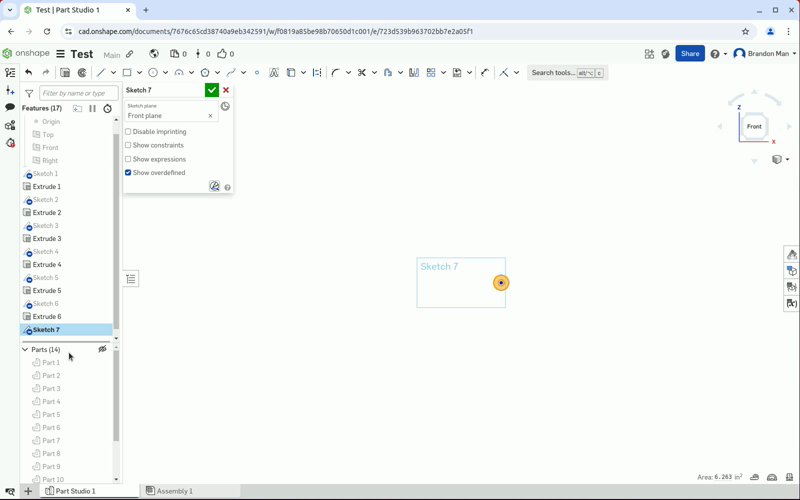
key(shift+e)
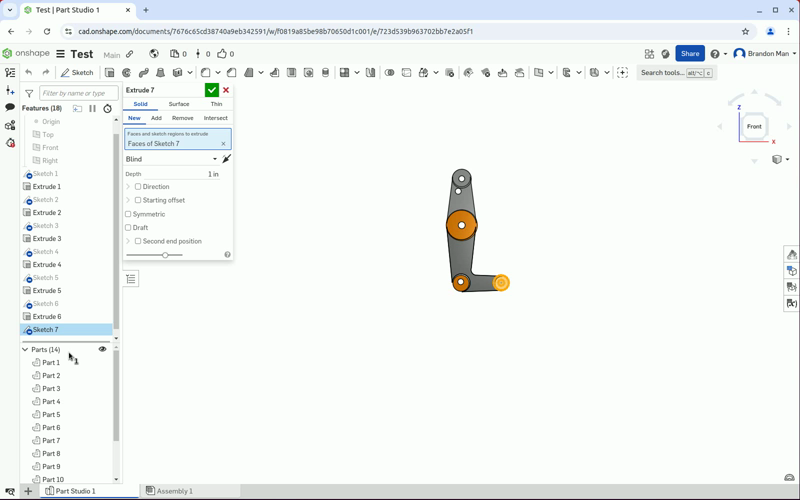
mouse_move(143, 106)
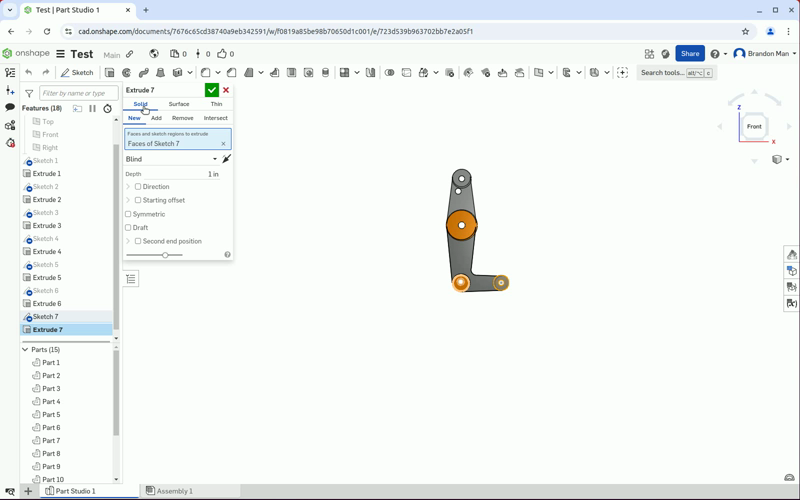
click(143, 106)
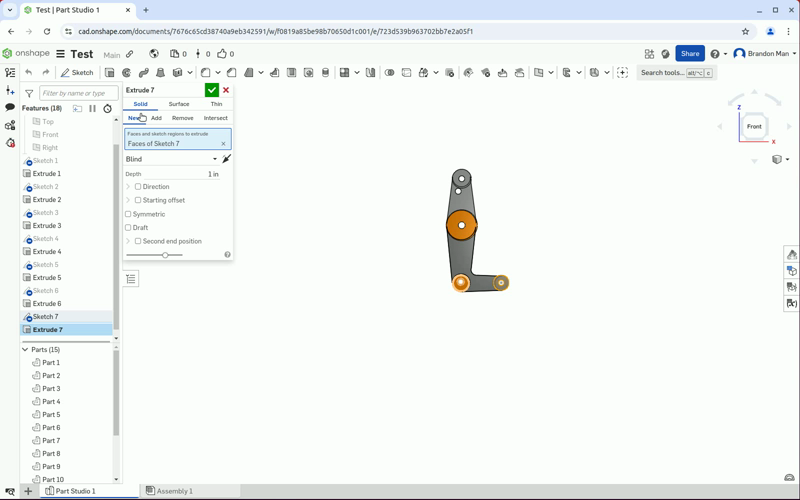
mouse_move(137, 120)
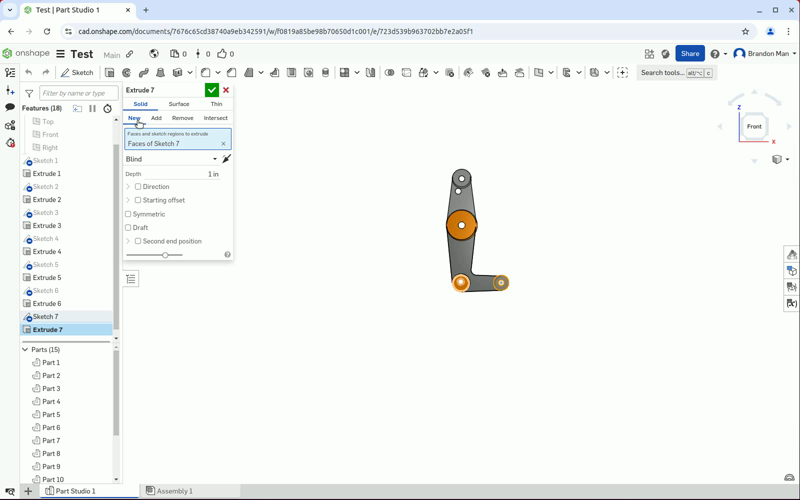
click(137, 120)
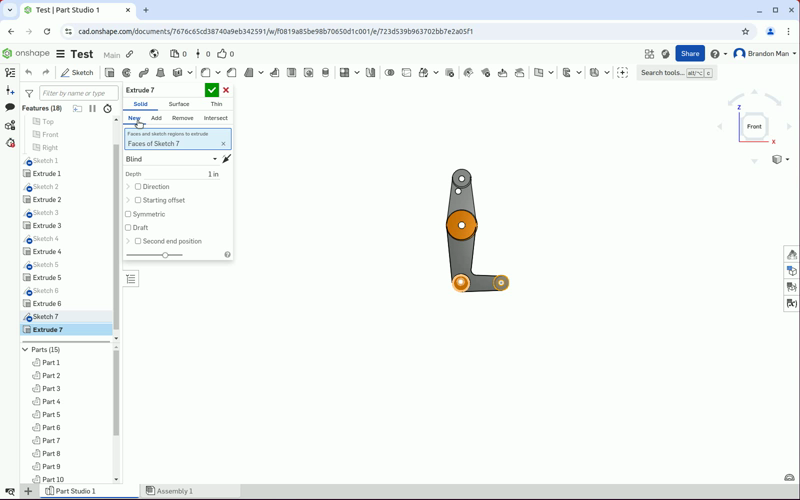
key(tab, 4)
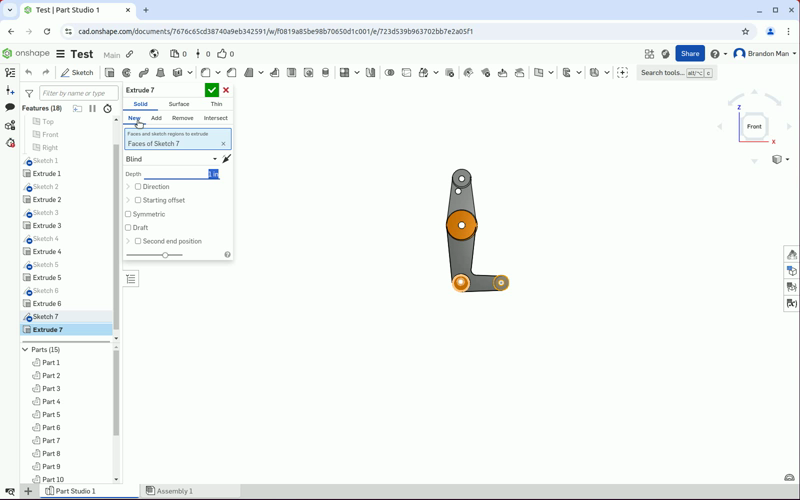
text(0.481)
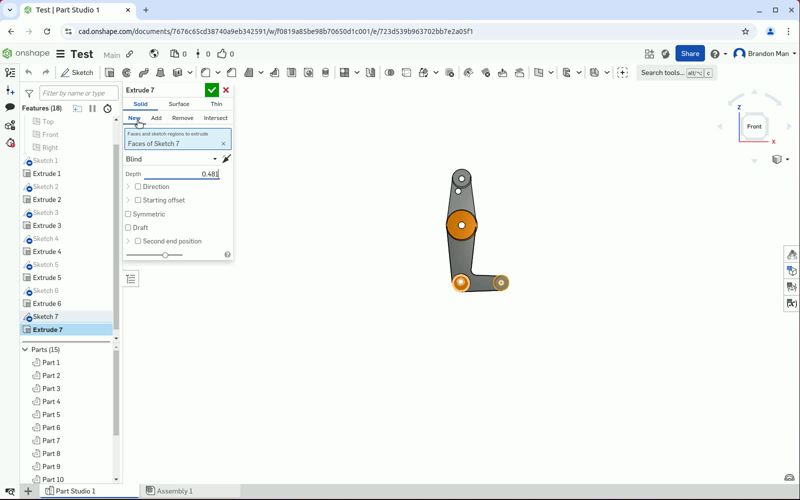
key(enter)
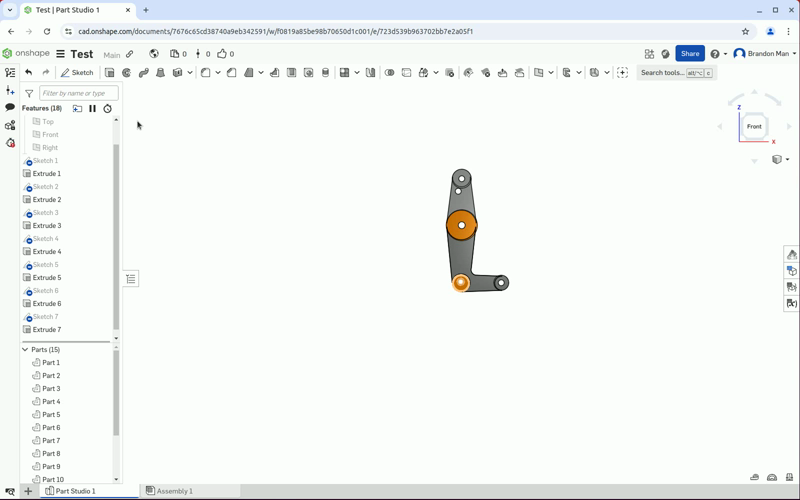
key(shift+h)
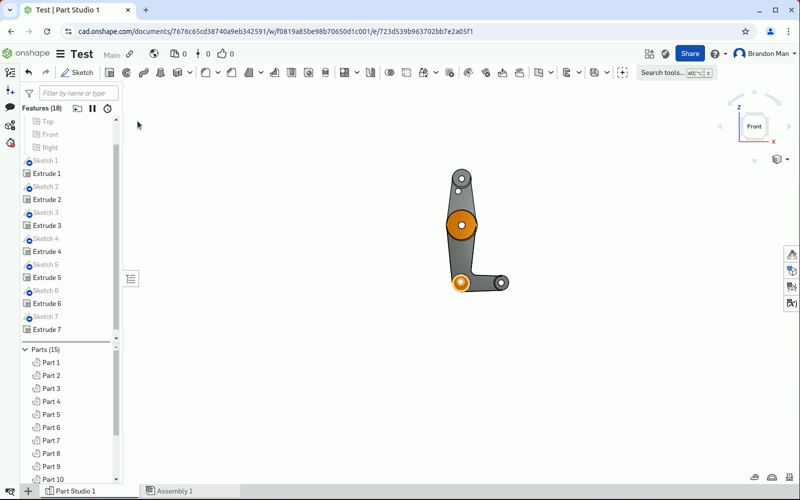
key(shift+h)
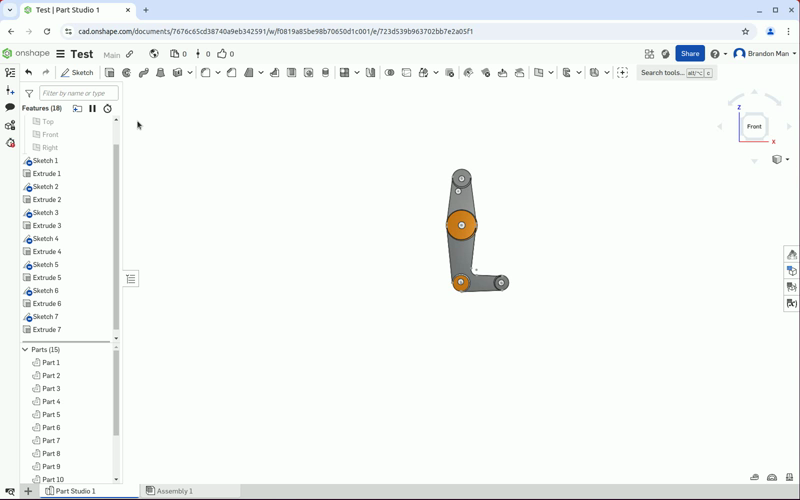
key(shift+7)
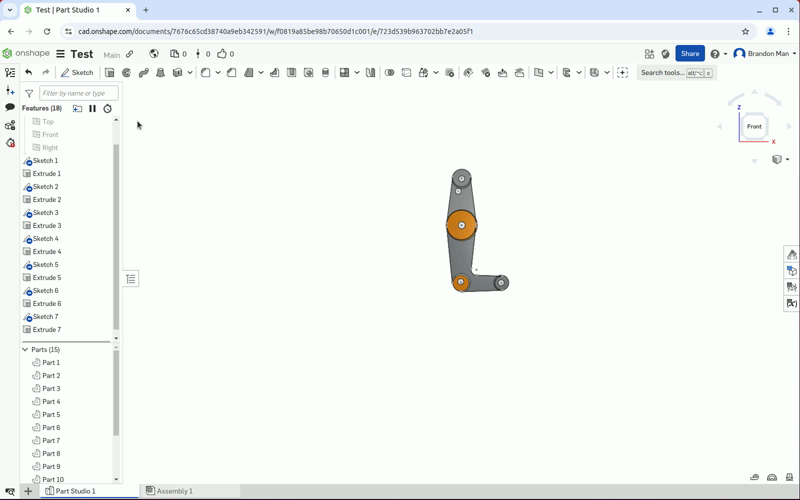
key(left, 2)
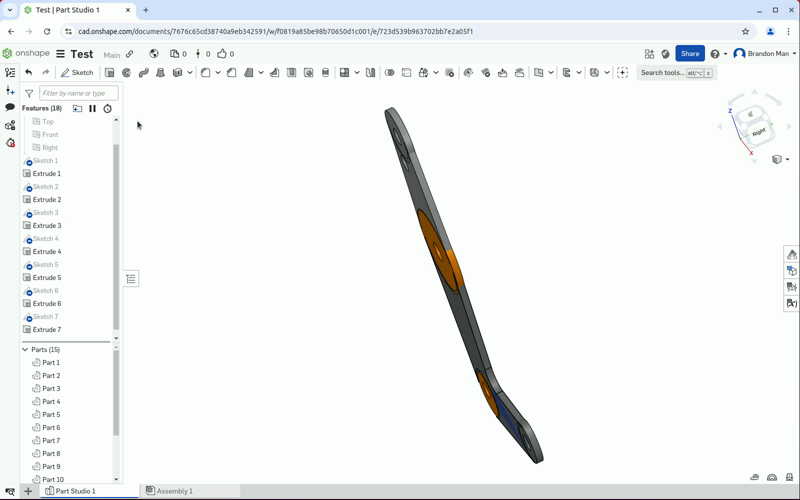
key(down, 2)
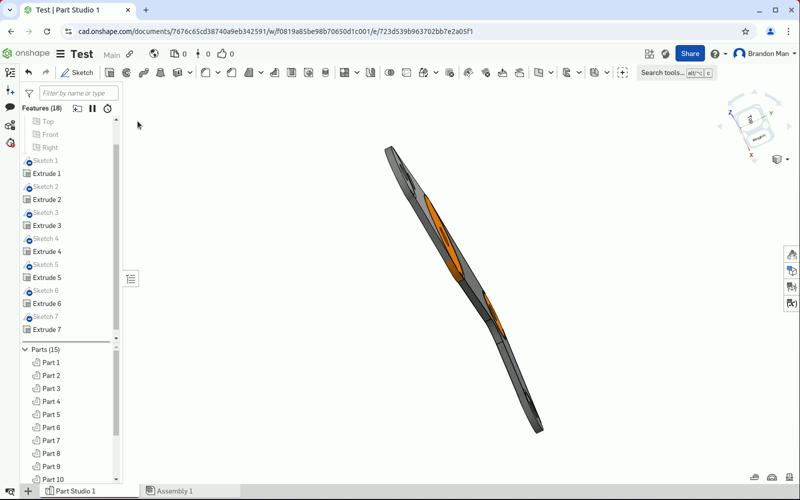
key(up, 2)
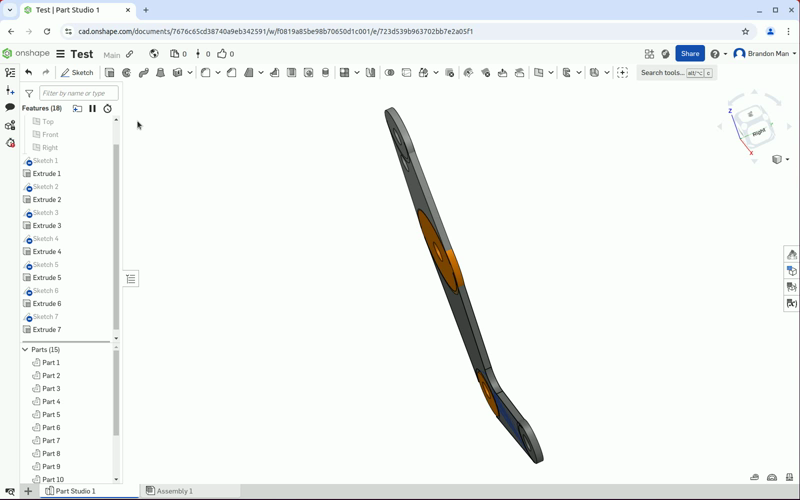
key(right, 2)
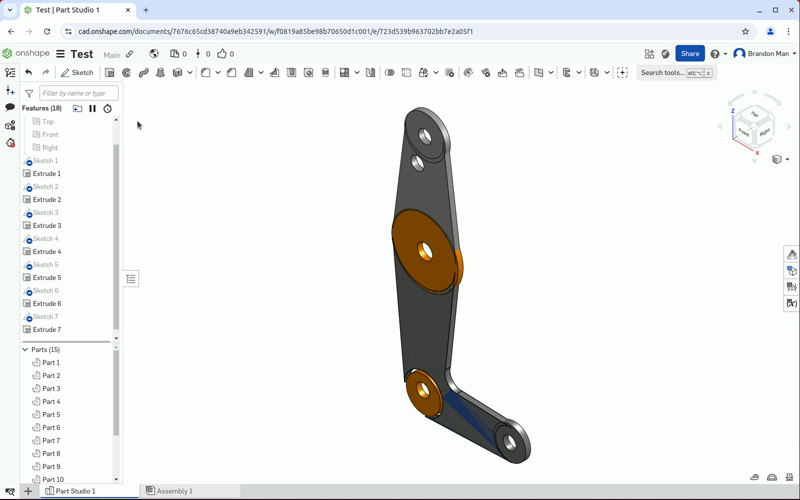
mouse_move(69, 163)
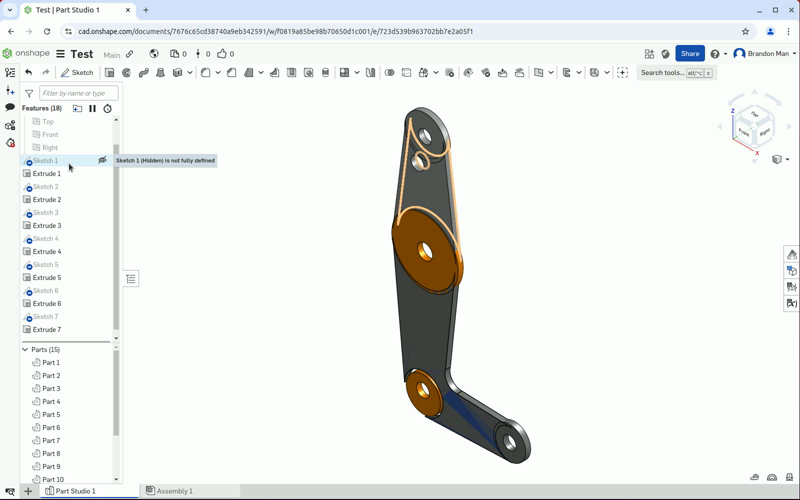
click(69, 163)